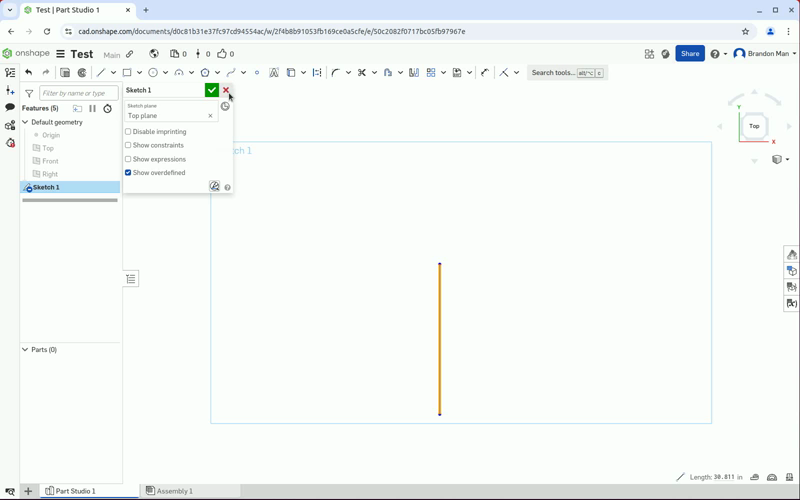
key(shift+h)
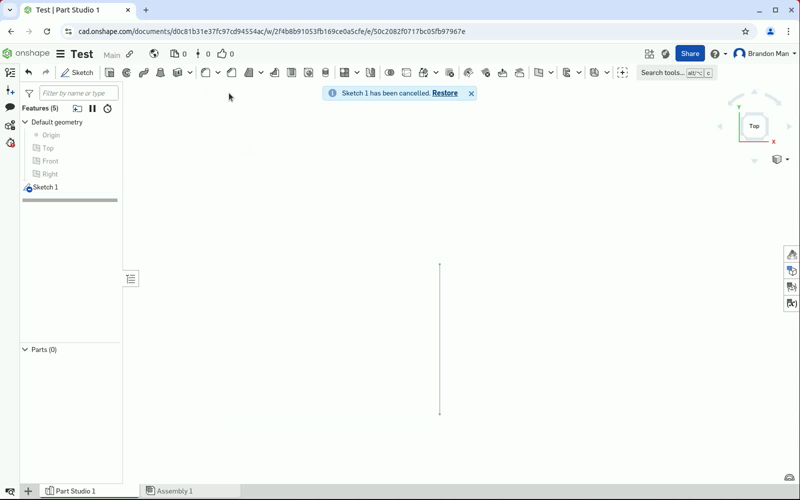
key(shift+s)
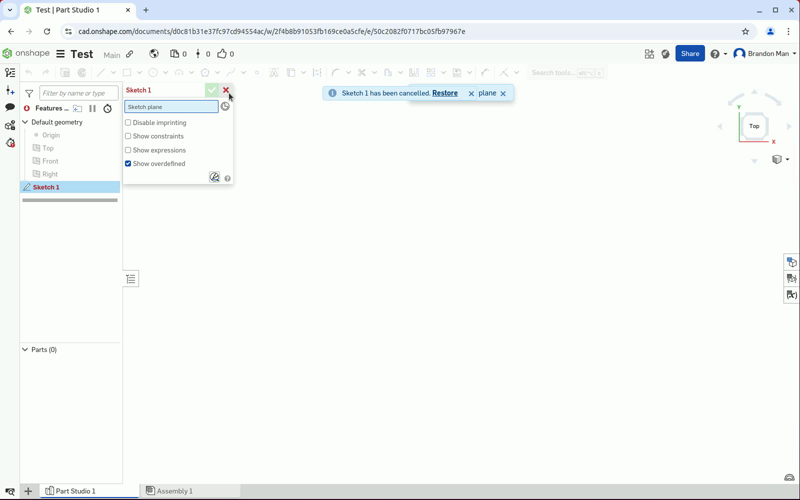
mouse_move(73, 150)
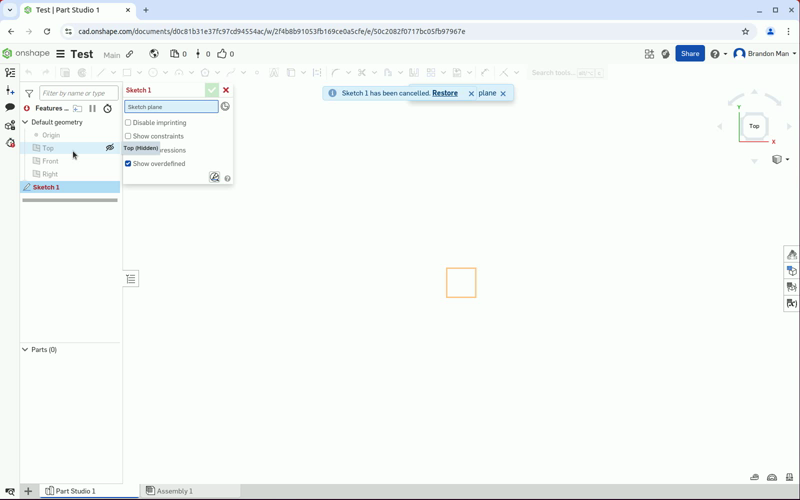
click(73, 150)
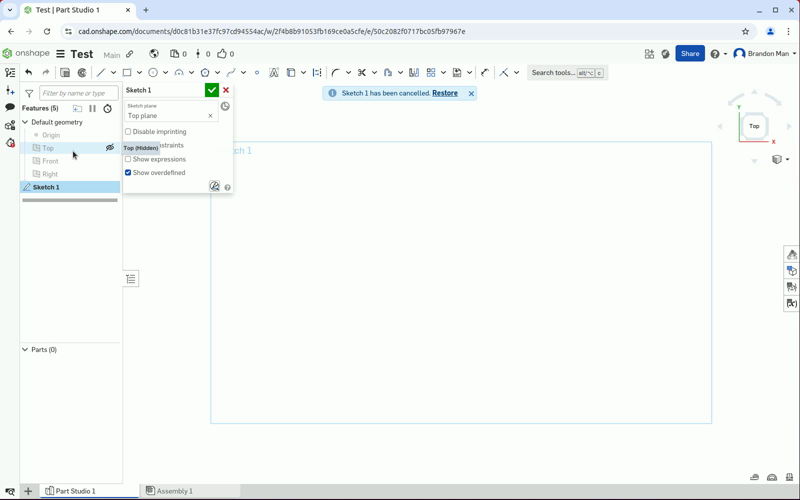
mouse_move(73, 352)
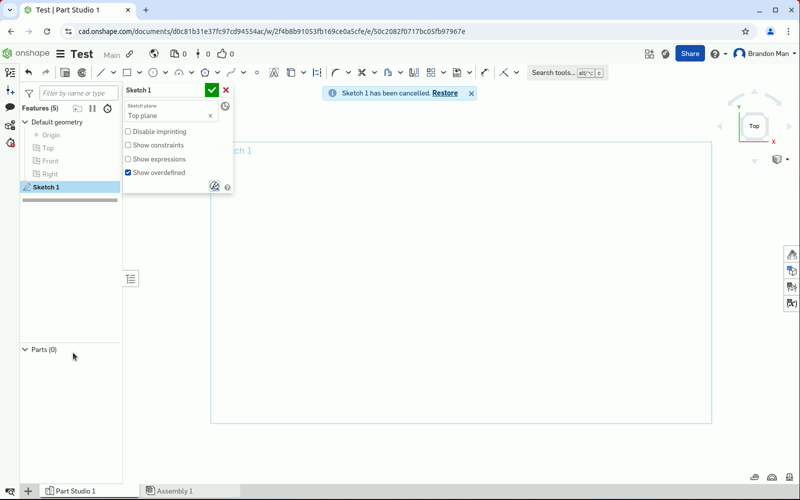
key(y)
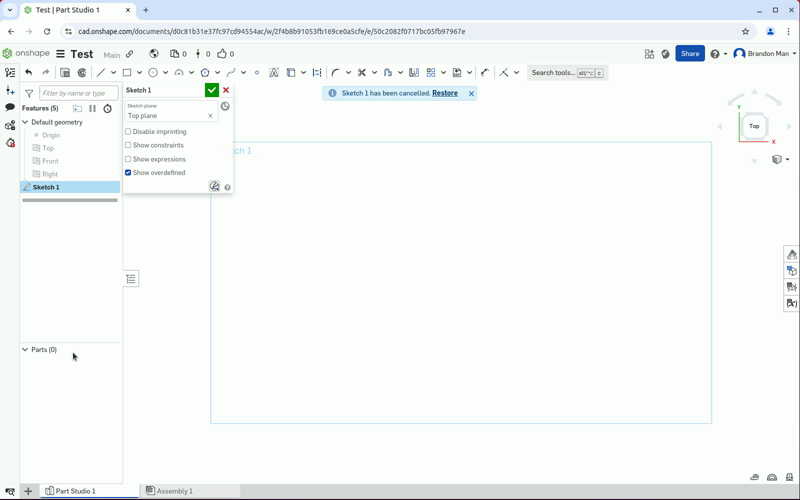
key(l)
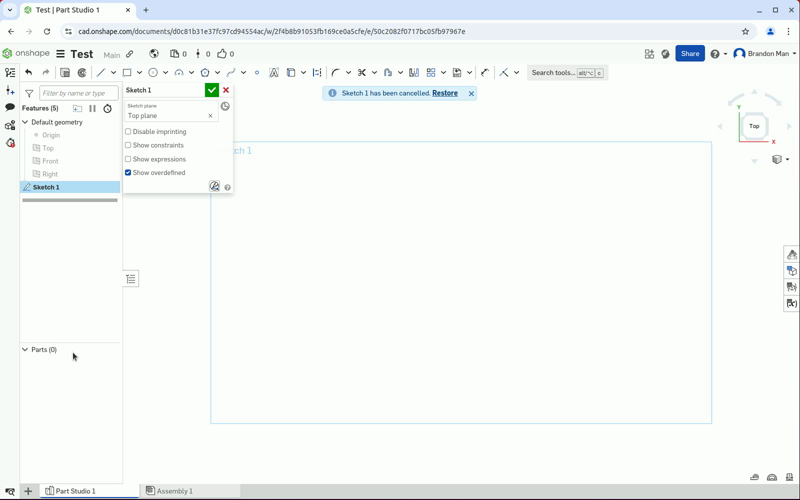
key_down(shift)
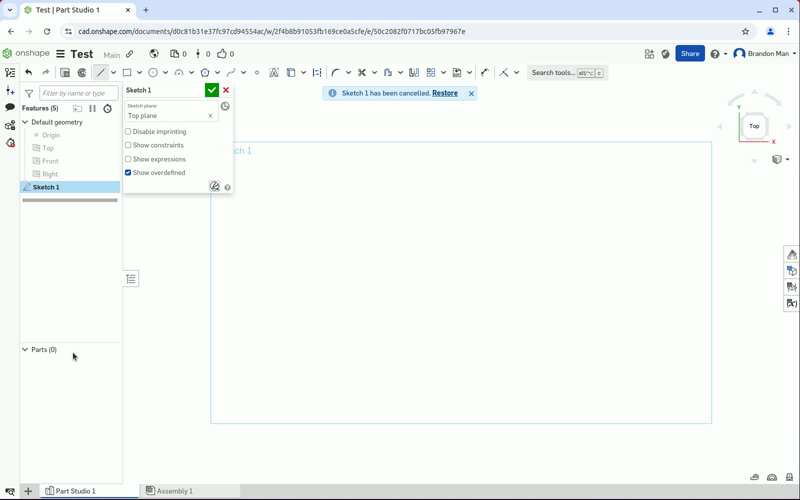
mouse_move(351, 335)
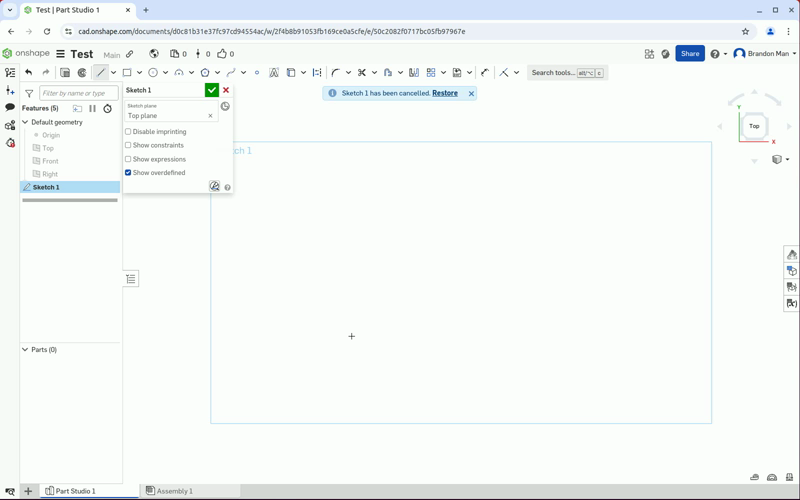
click(351, 335)
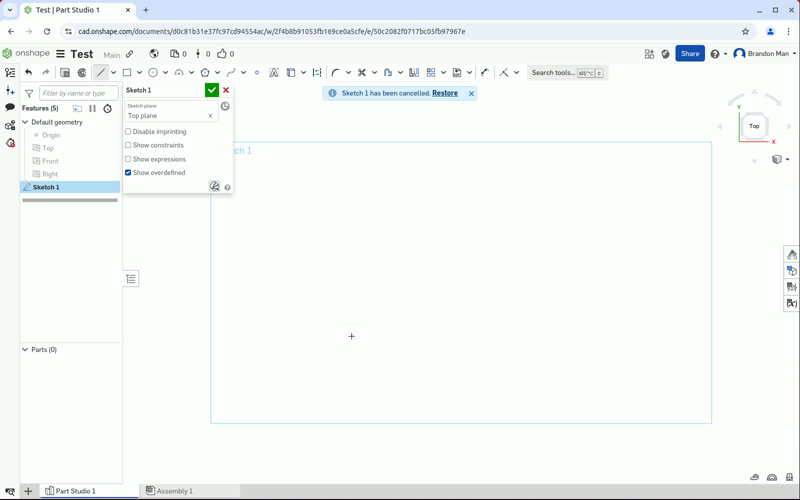
key_up(shift)
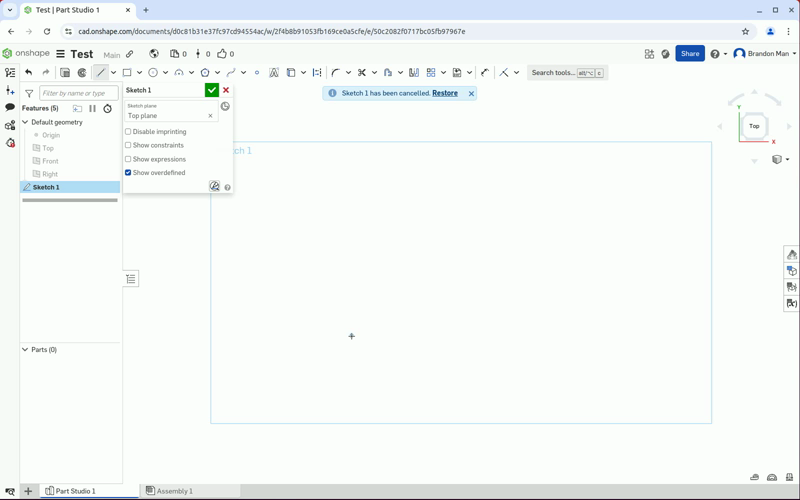
key_down(shift)
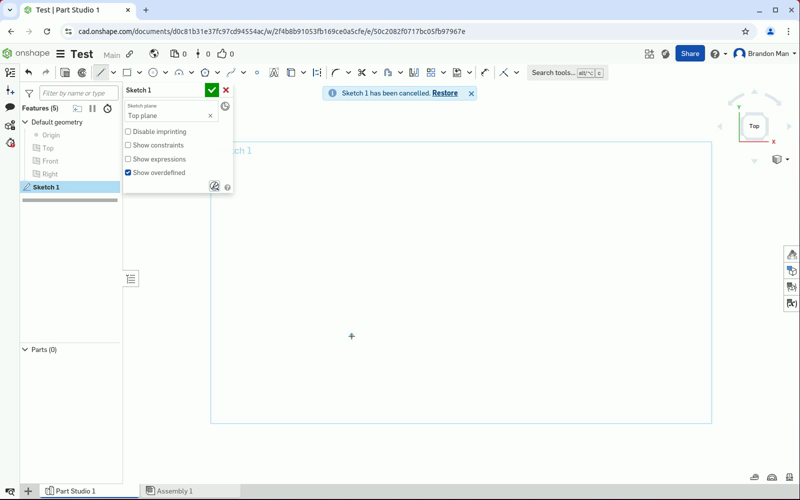
mouse_move(569, 335)
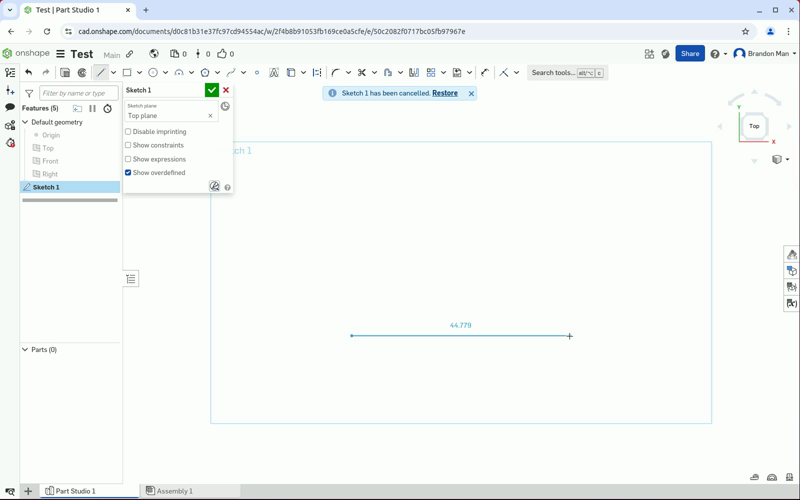
click(569, 335)
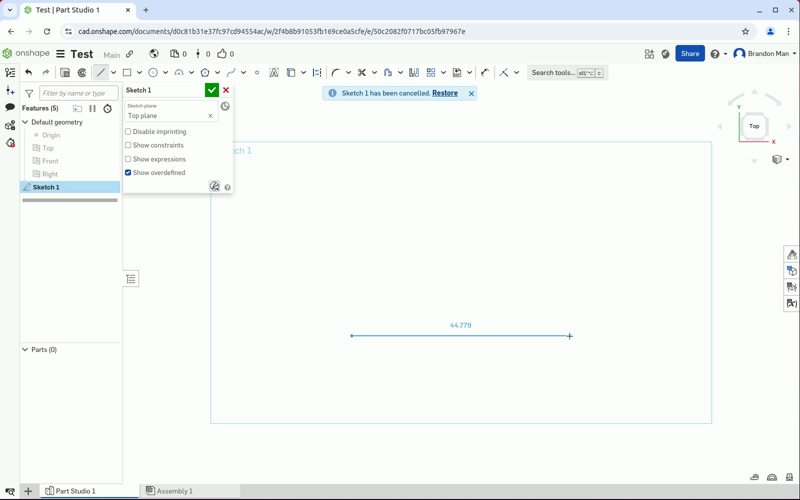
key_up(shift)
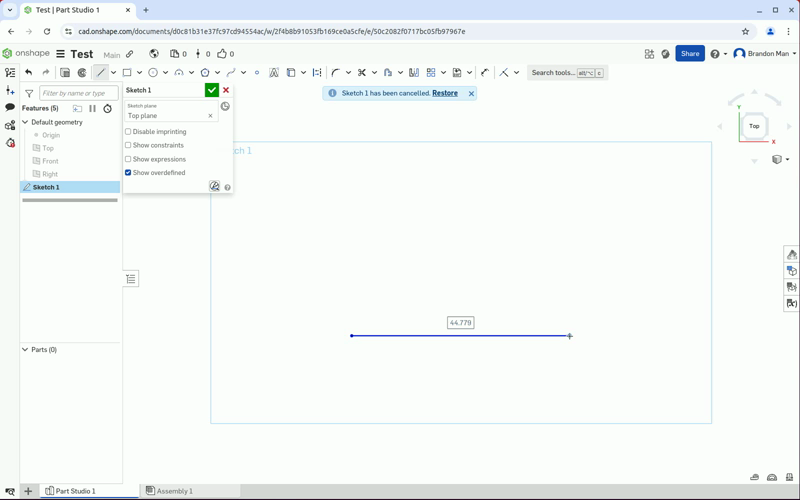
key_down(shift)
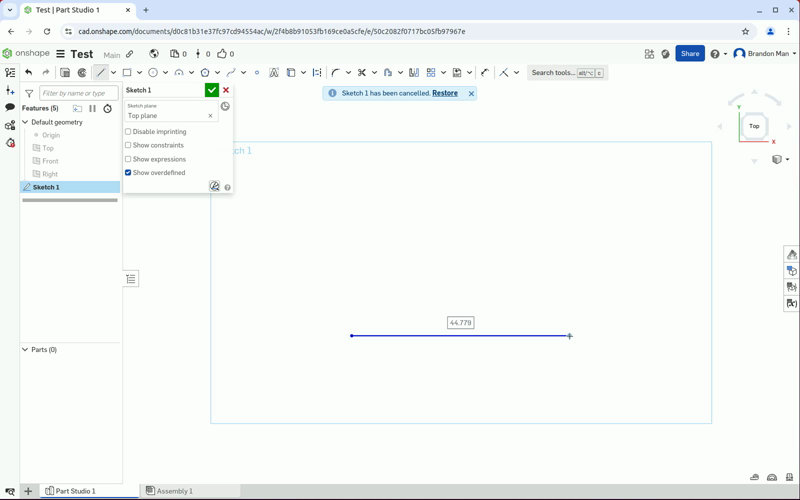
mouse_move(569, 230)
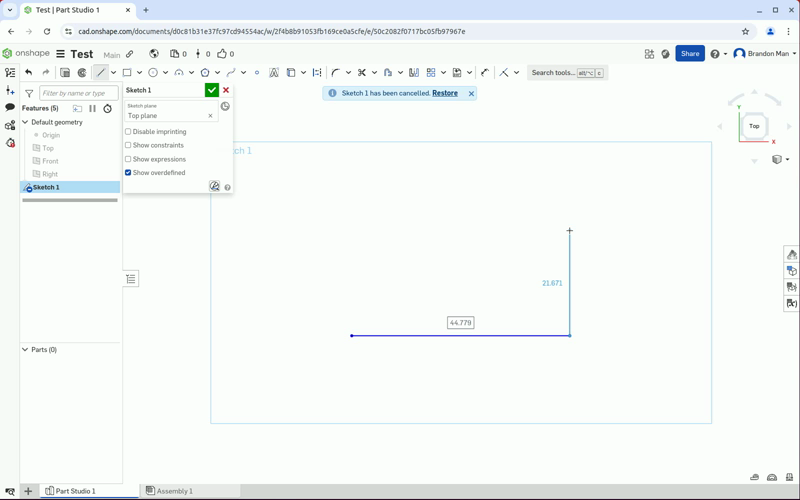
click(569, 230)
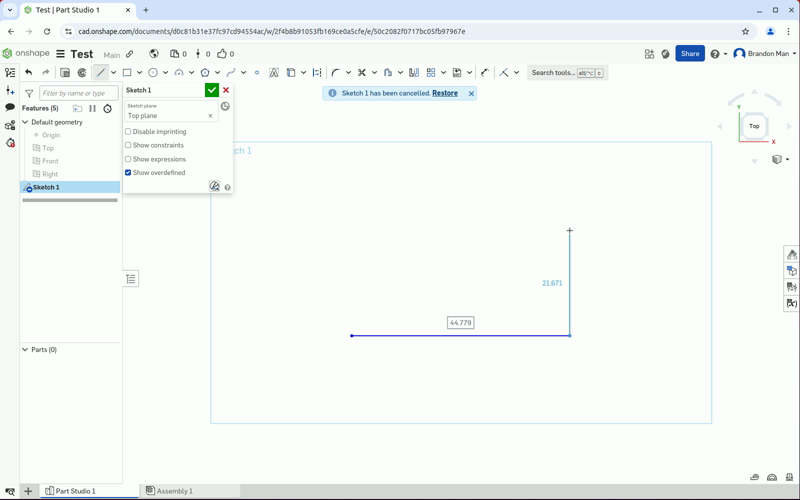
key_up(shift)
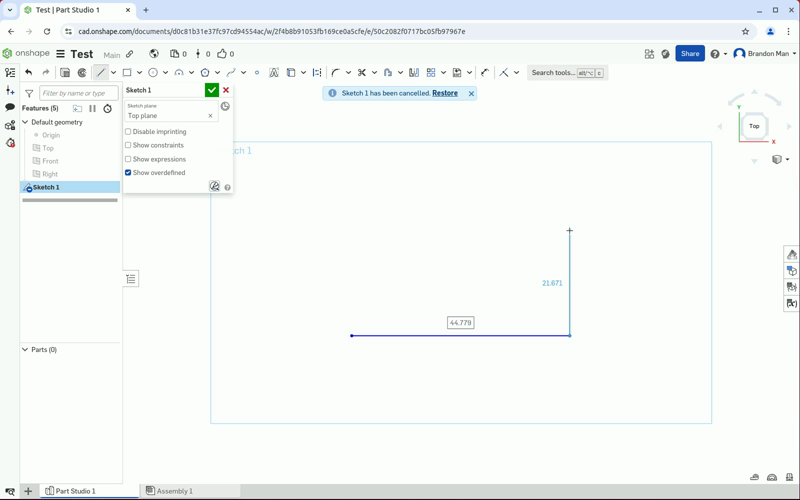
key_down(shift)
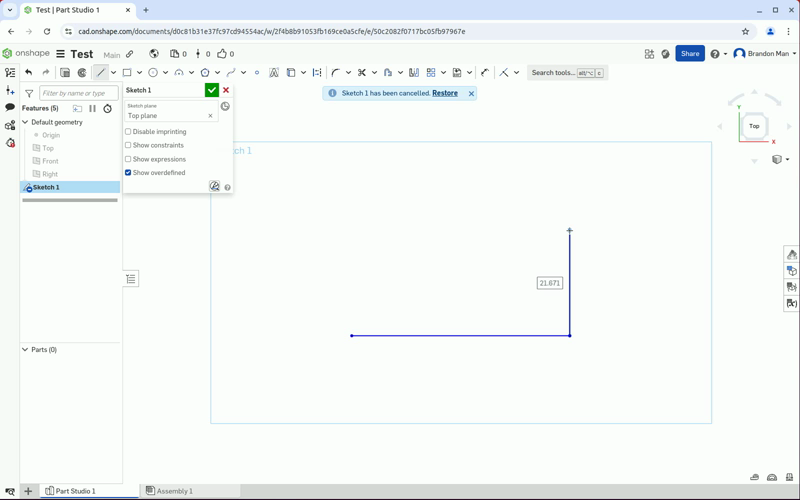
mouse_move(351, 230)
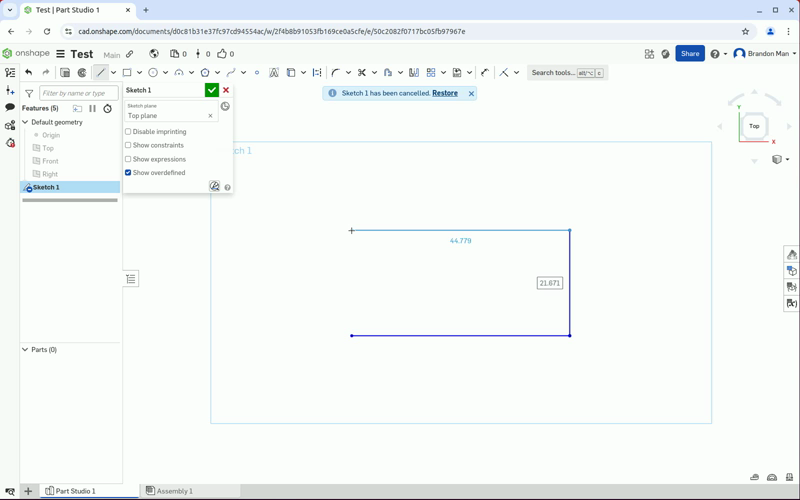
click(351, 230)
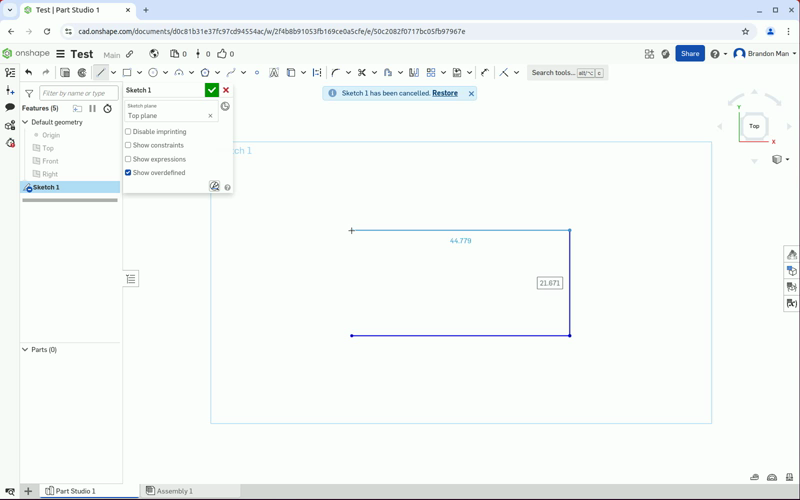
key_up(shift)
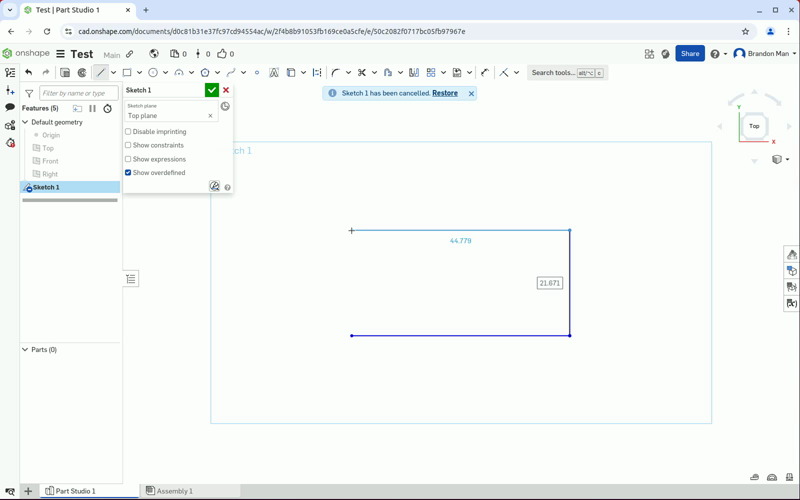
key_down(shift)
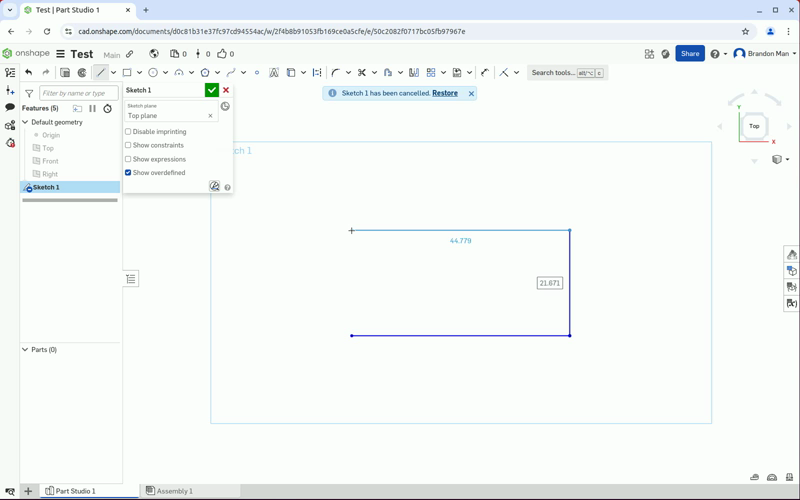
mouse_move(351, 335)
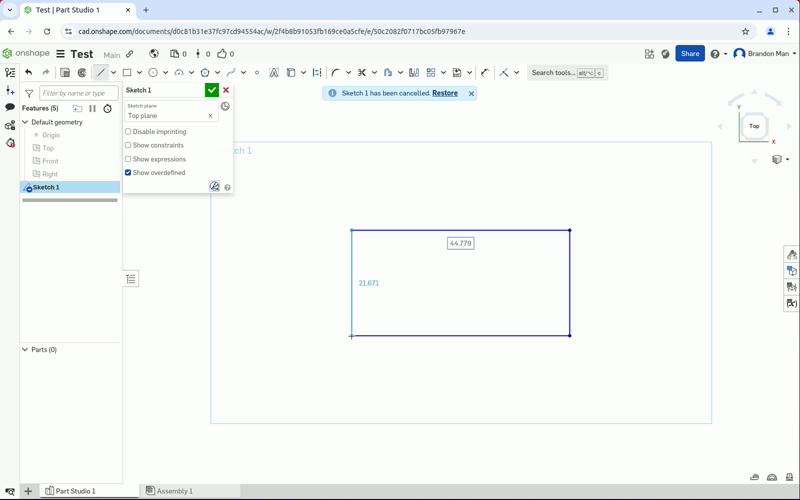
key_up(shift)
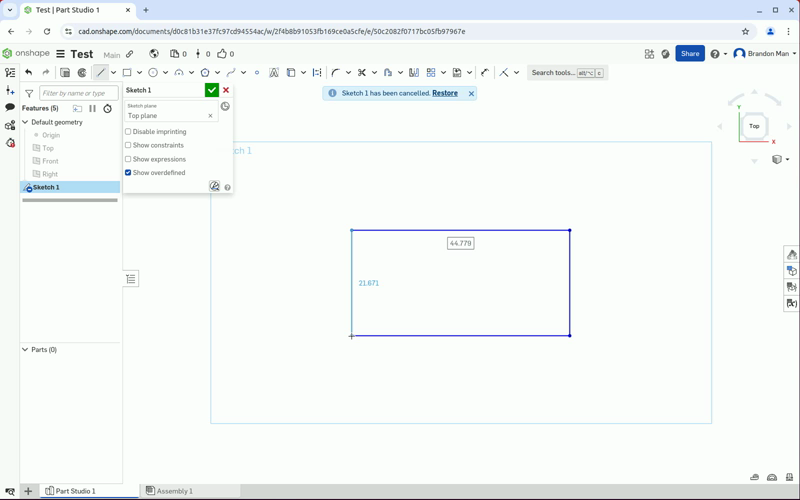
click(351, 335)
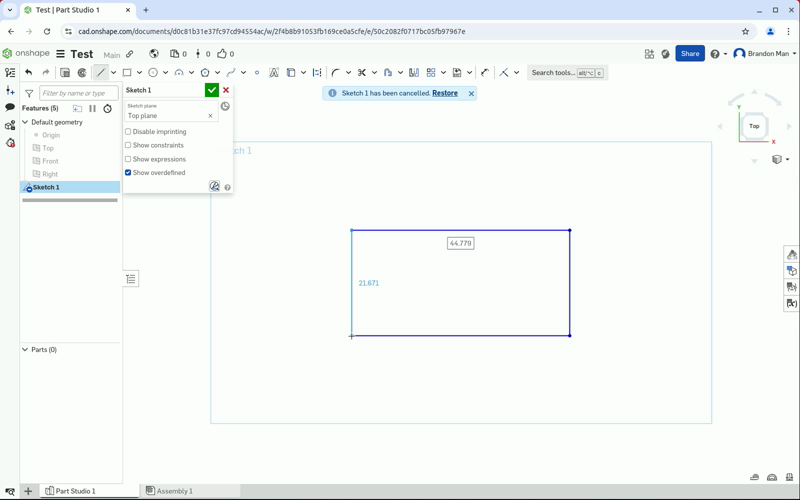
key(esc)
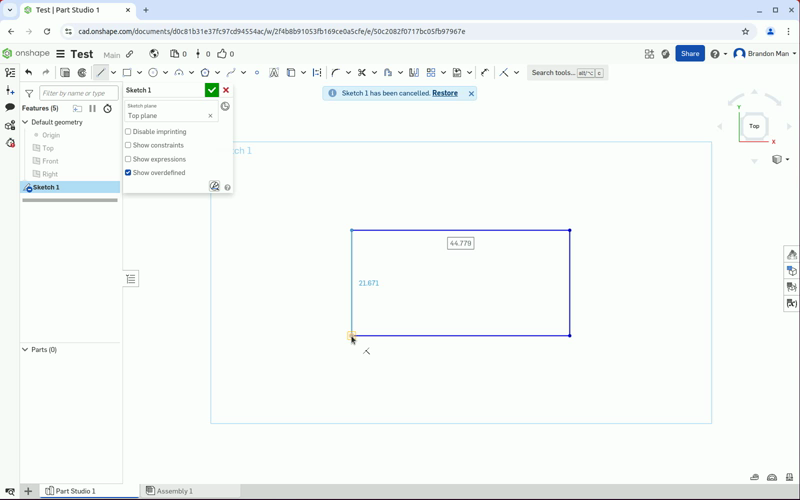
mouse_move(446, 292)
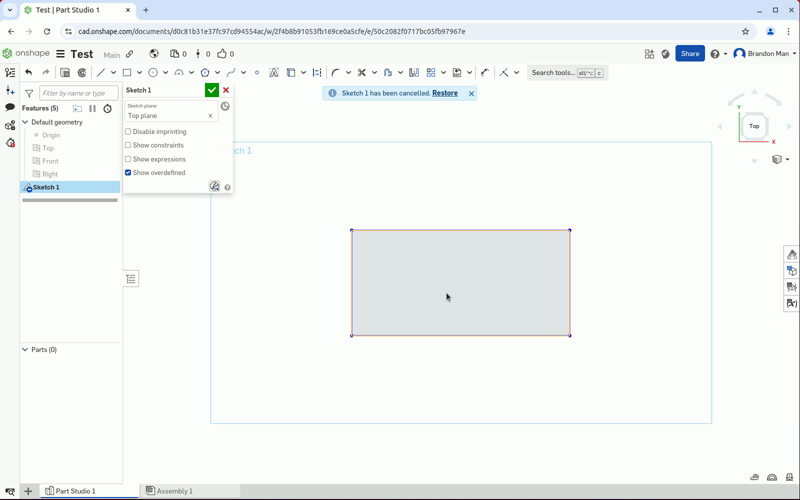
click(446, 292)
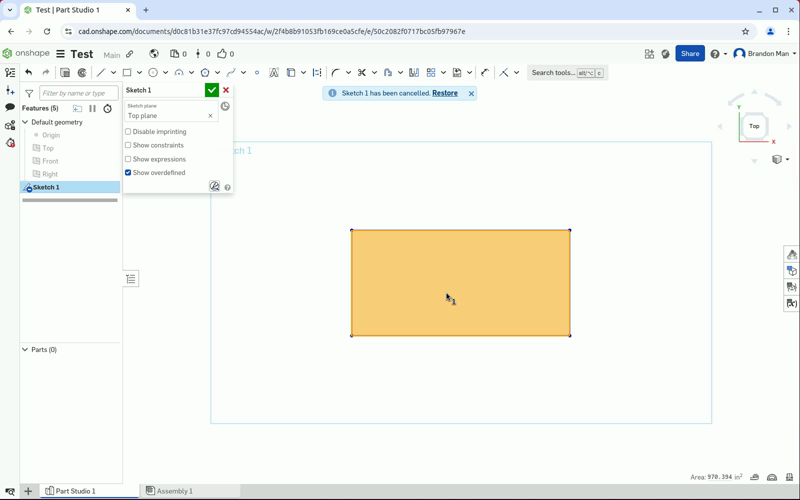
mouse_move(73, 352)
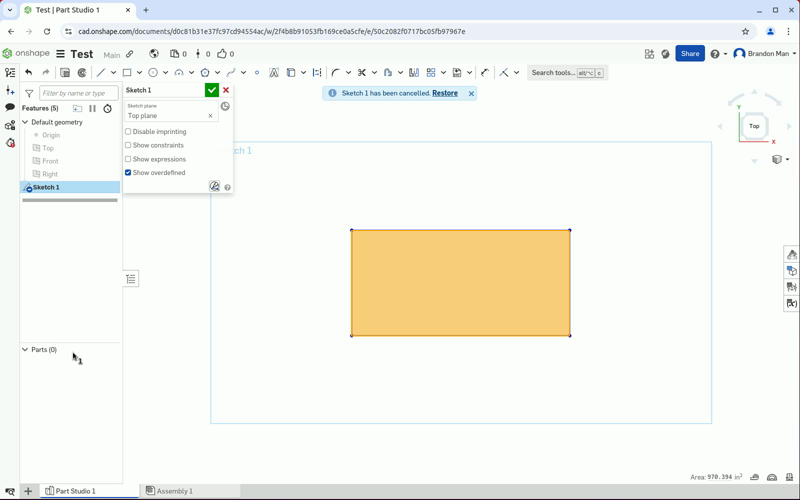
key(shift+y)
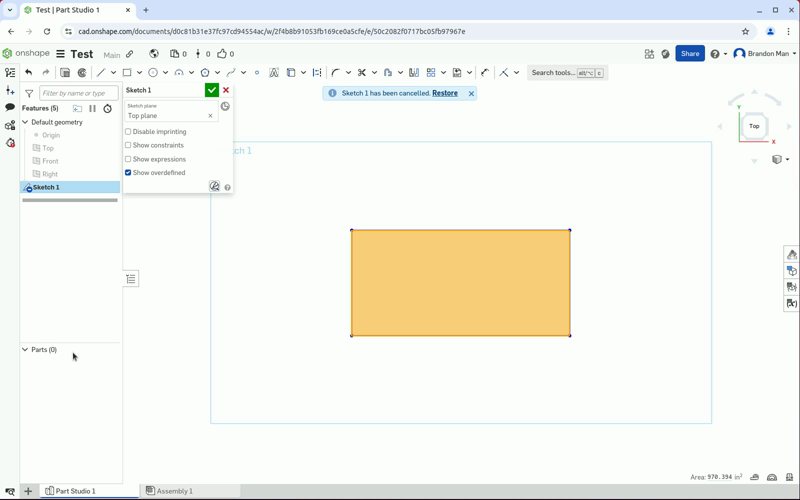
key(shift+e)
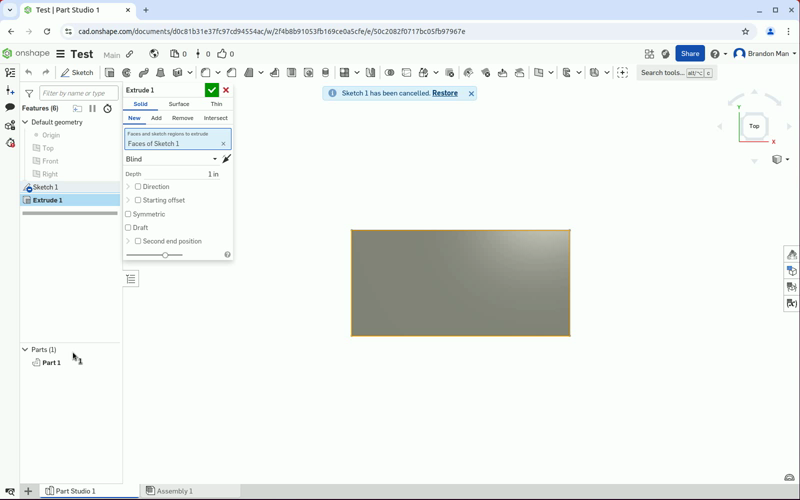
mouse_move(143, 106)
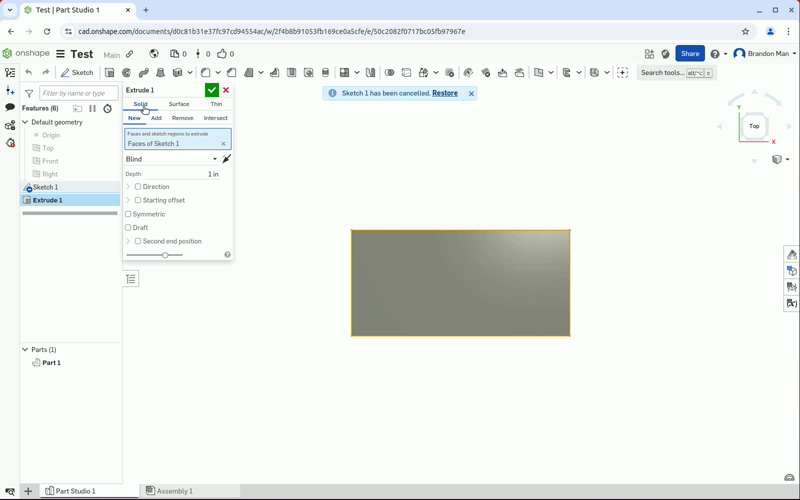
click(143, 106)
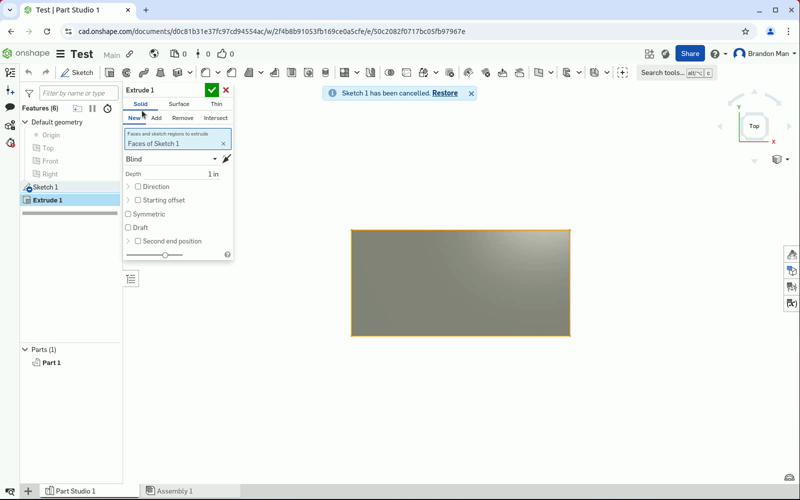
mouse_move(137, 120)
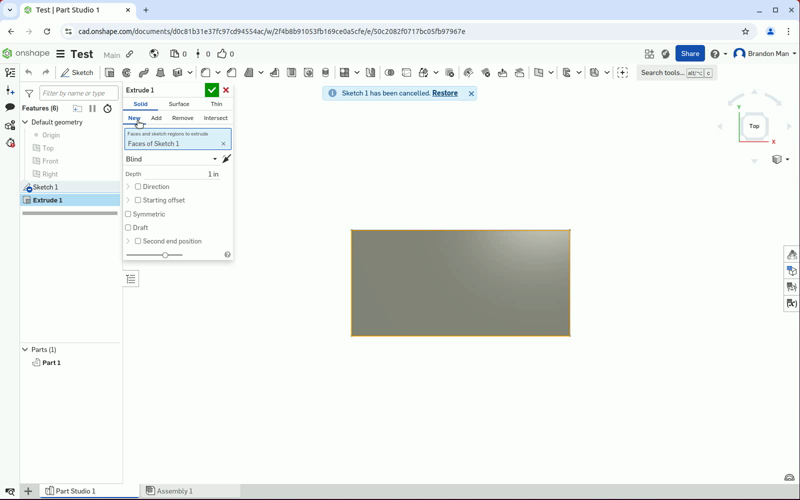
click(137, 120)
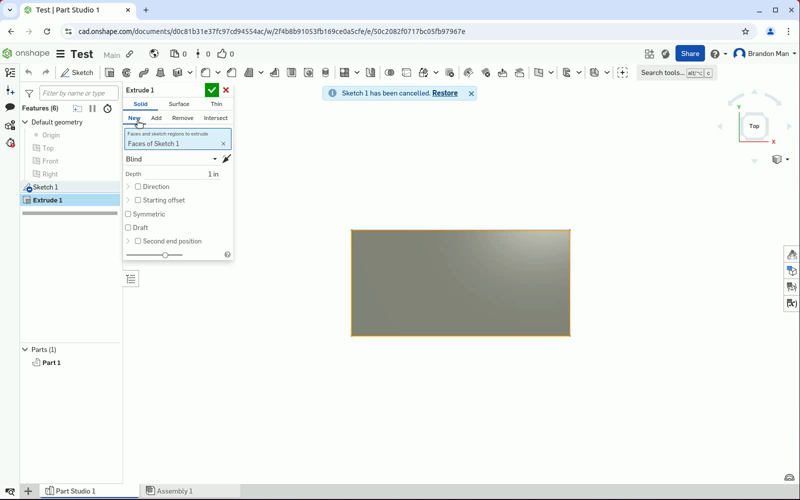
key(tab, 4)
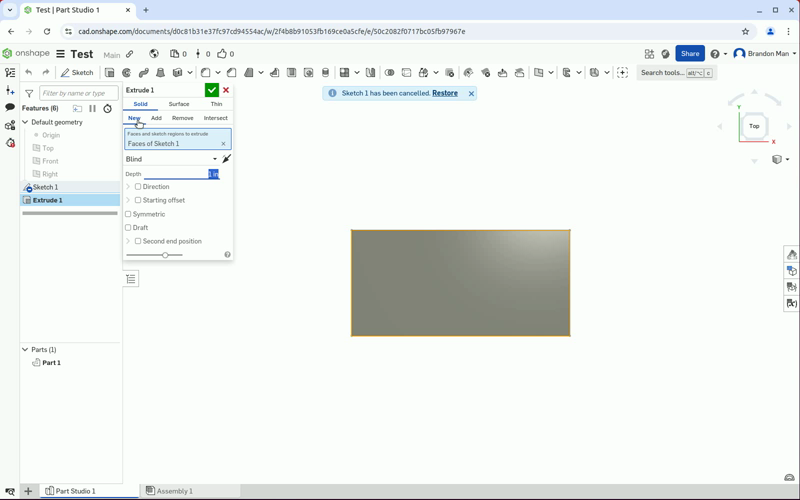
text(4.574)
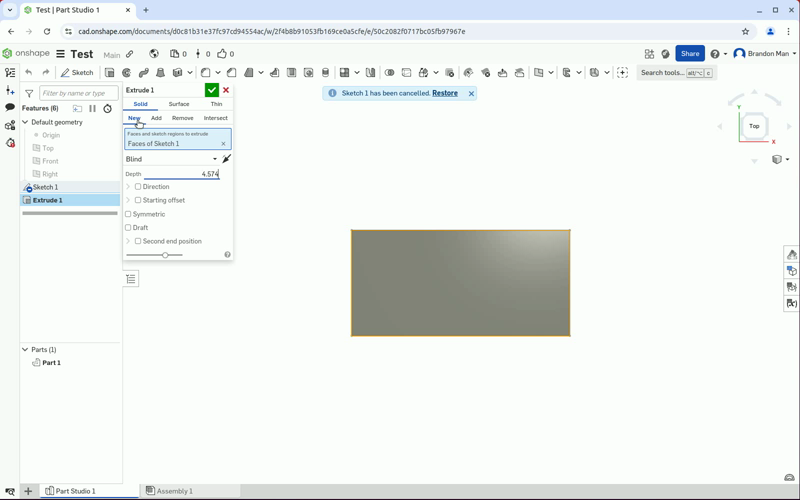
key(enter)
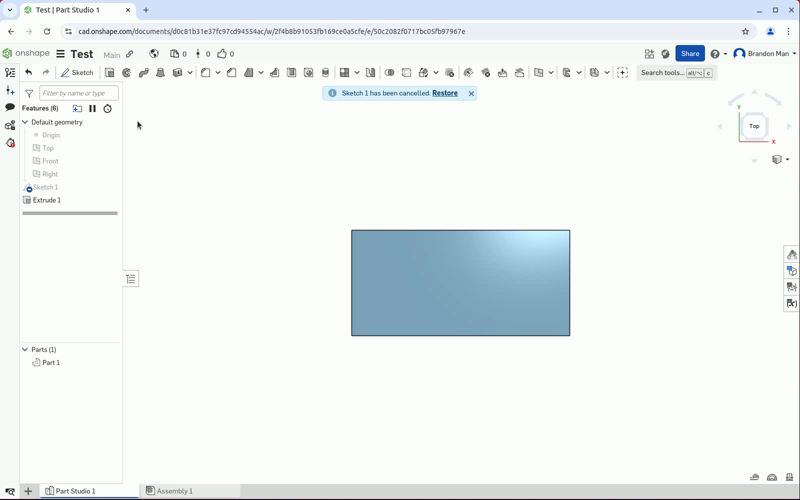
key(shift+h)
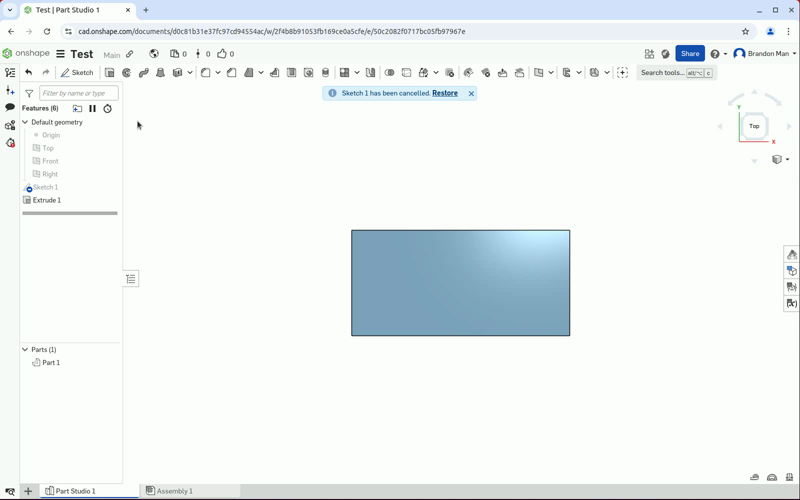
key(shift+h)
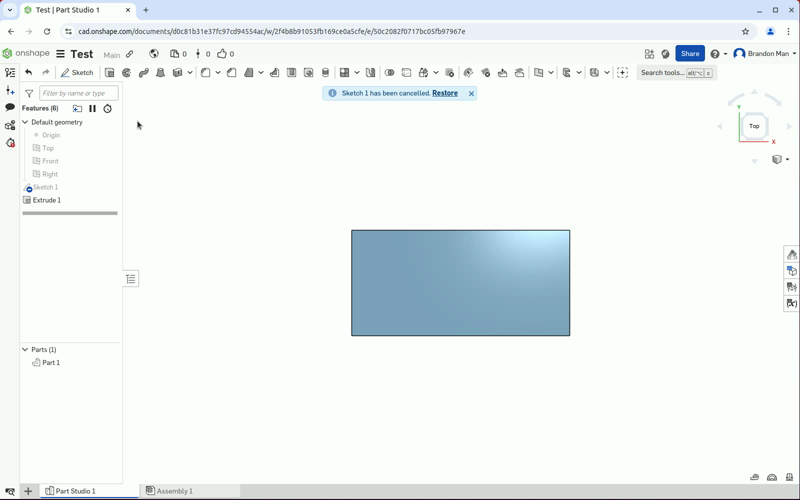
mouse_move(73, 189)
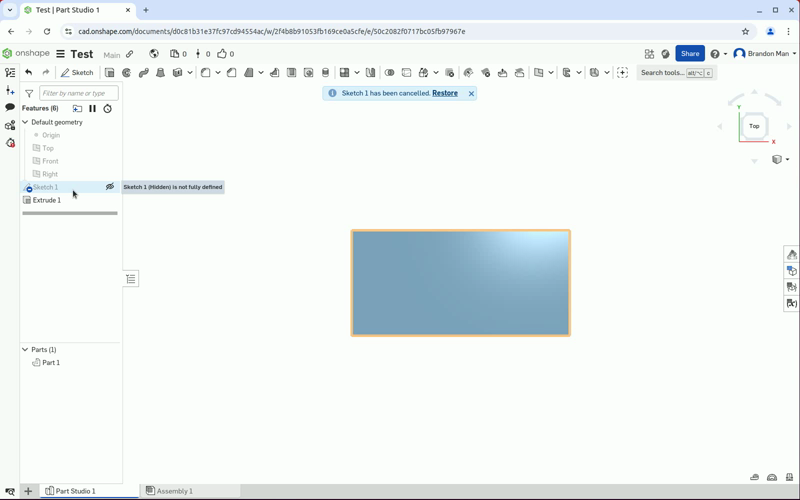
click(73, 189)
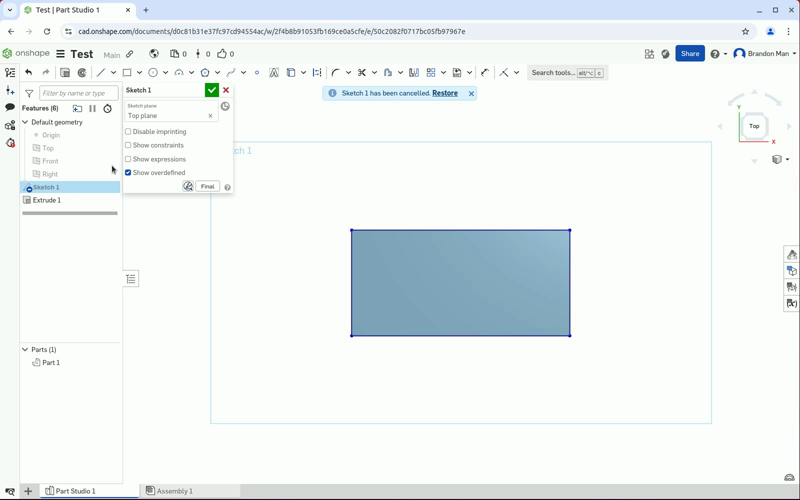
mouse_move(229, 92)
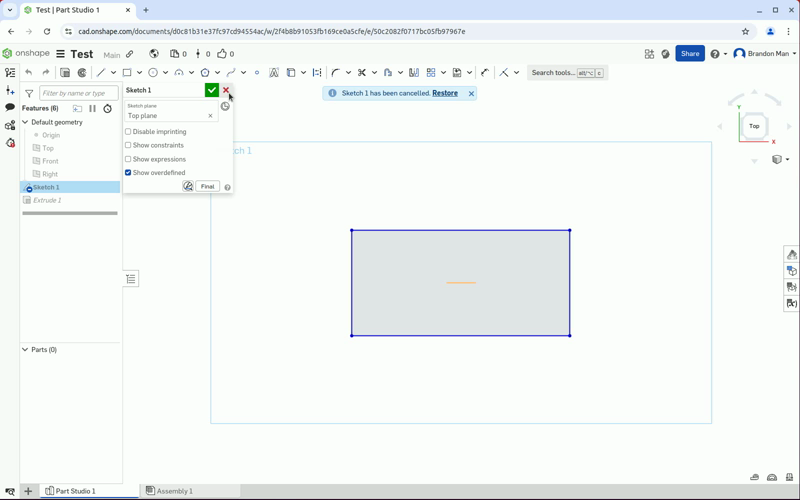
click(229, 92)
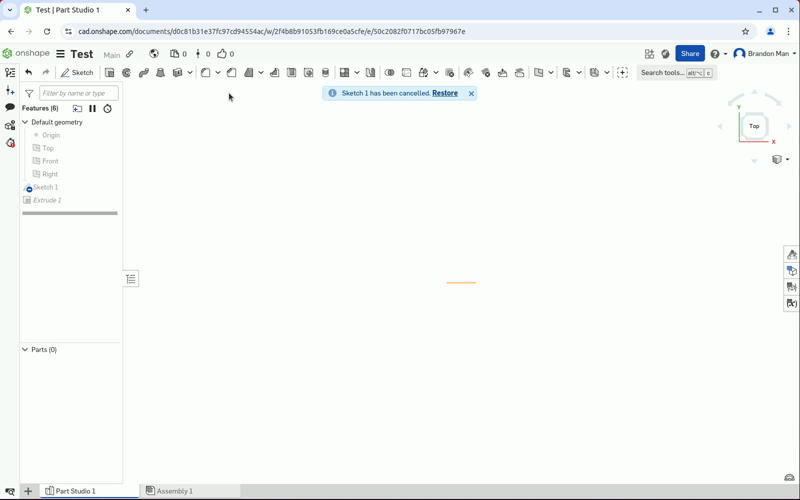
mouse_move(73, 352)
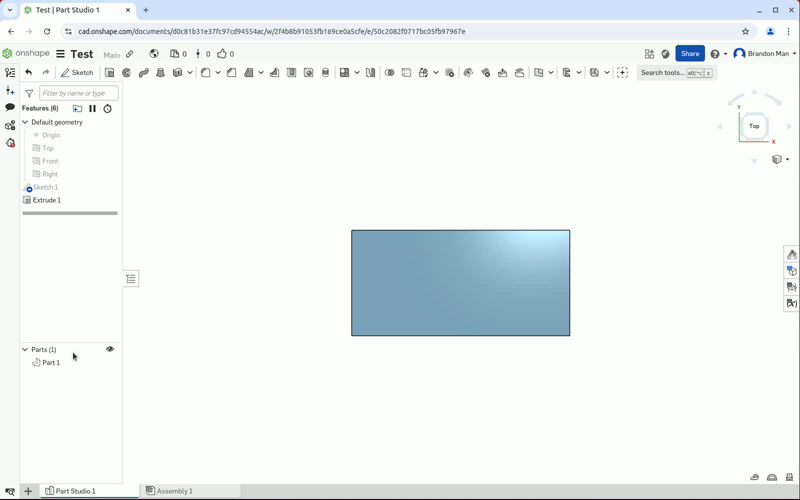
key(y)
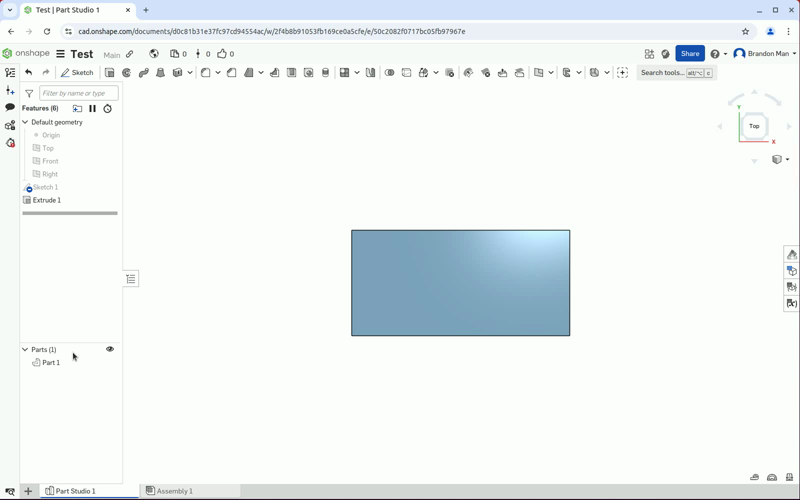
key(shift+p)
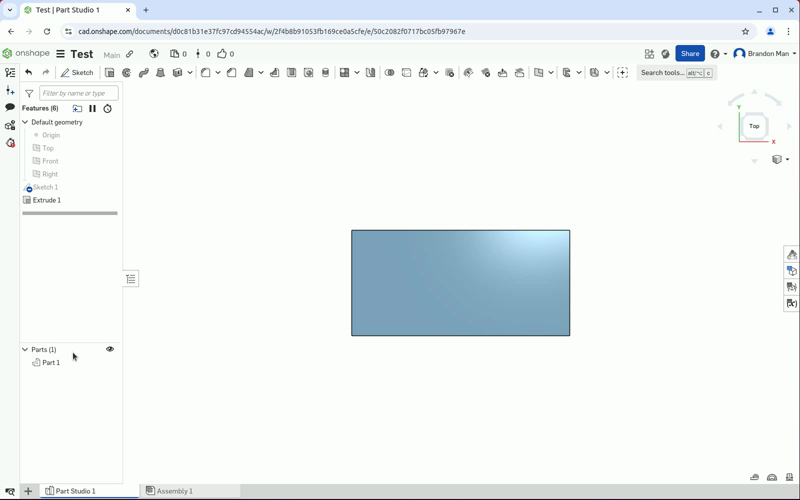
key(space)
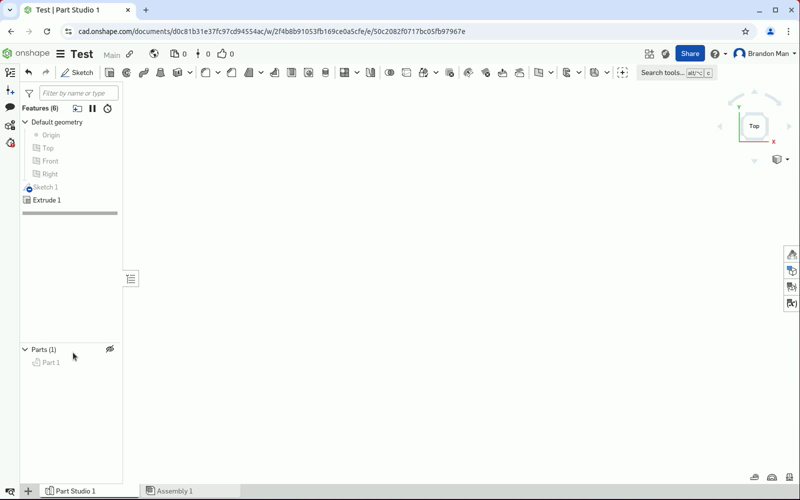
key_down(shift)
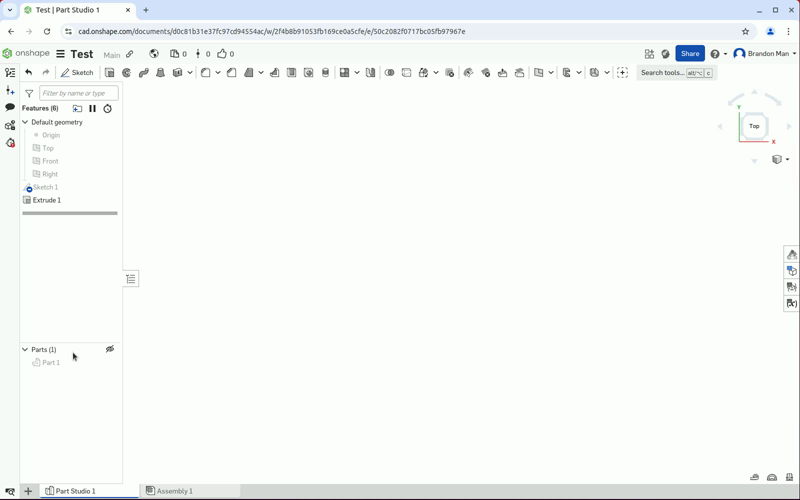
key(up)
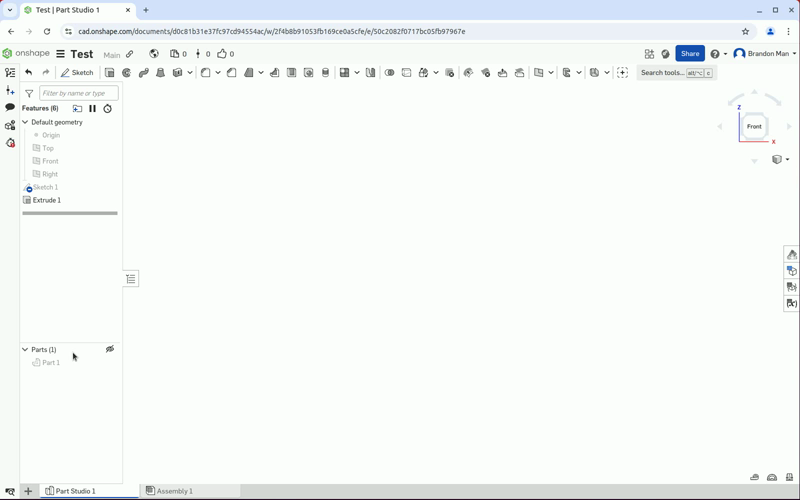
key_up(shift)
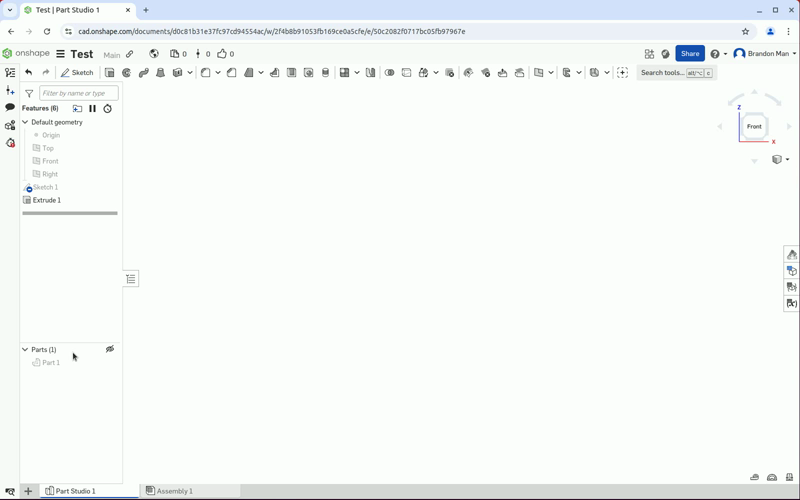
key(space)
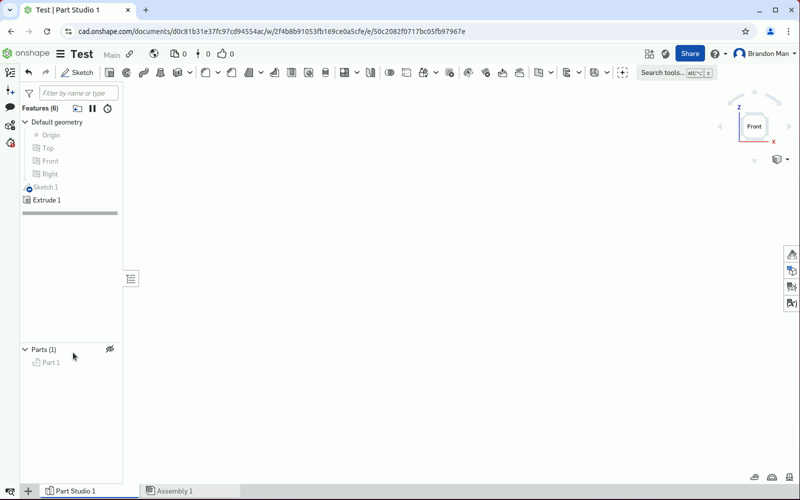
key_down(shift)
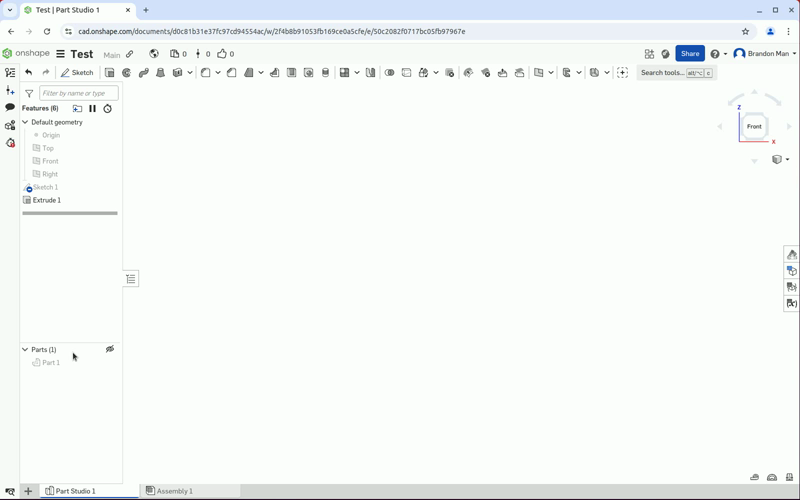
key(left)
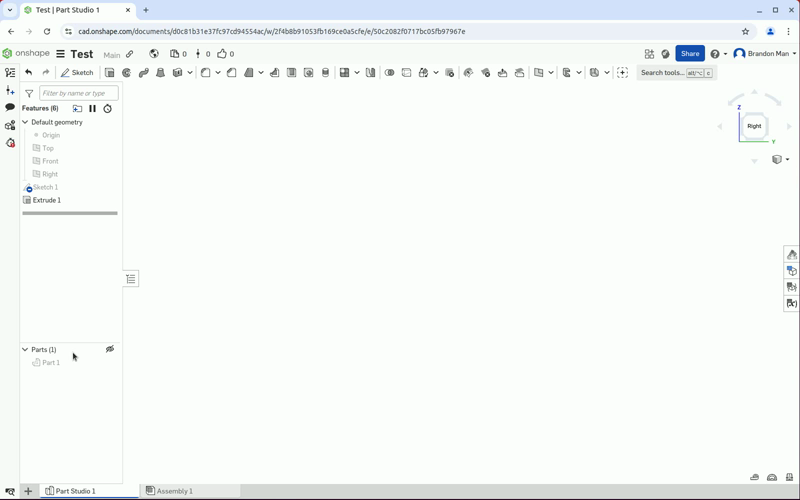
key_up(shift)
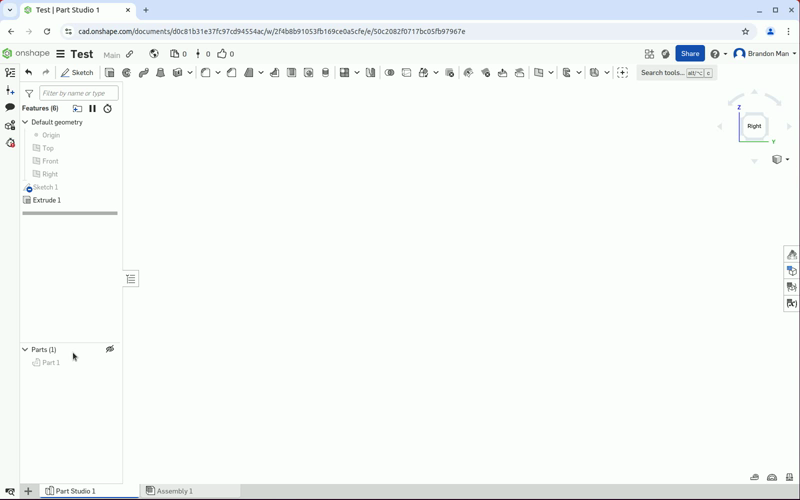
mouse_move(73, 352)
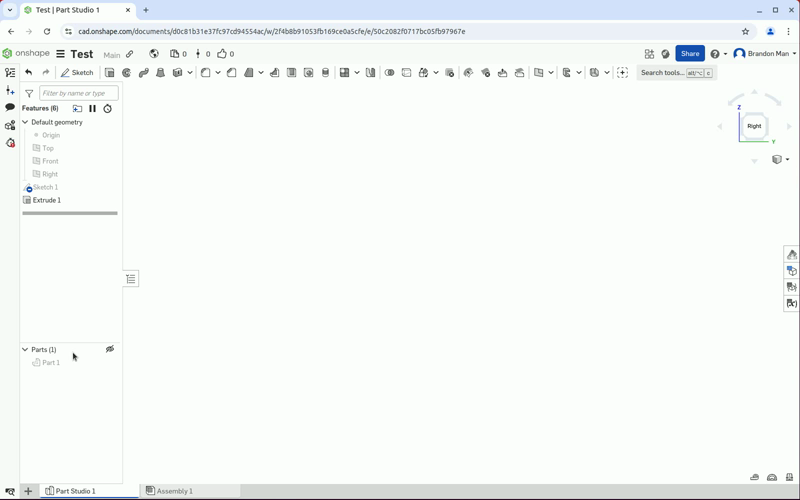
key(shift+y)
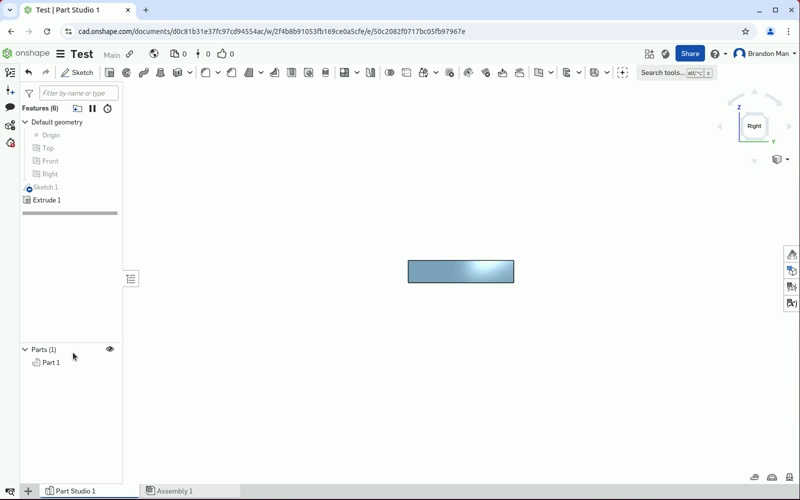
mouse_move(541, 75)
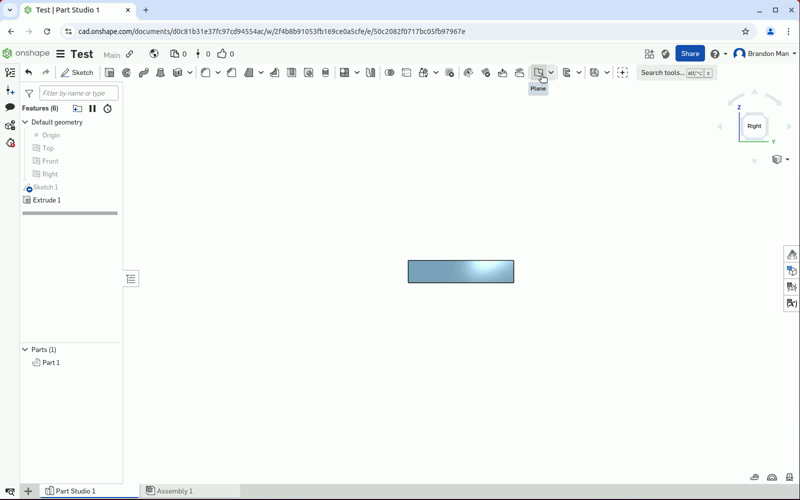
click(541, 75)
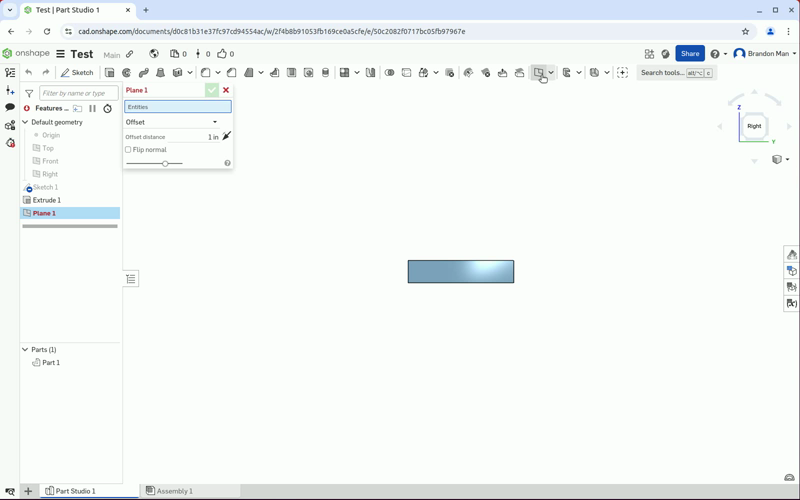
mouse_move(73, 176)
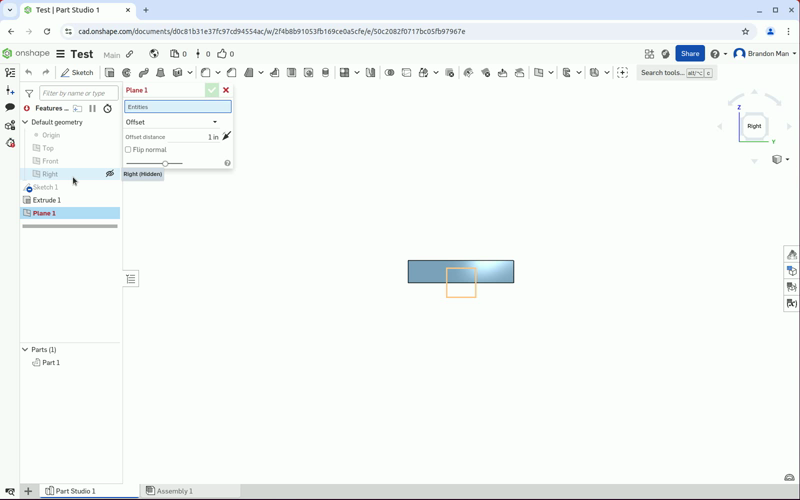
click(73, 176)
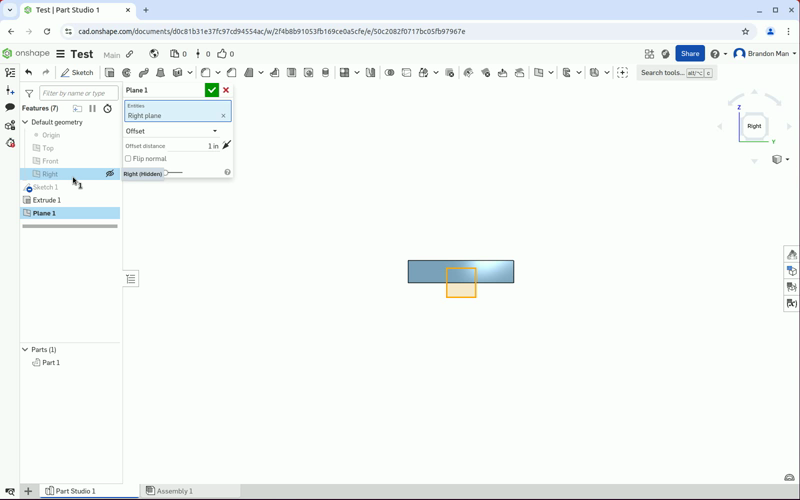
key(tab, 2)
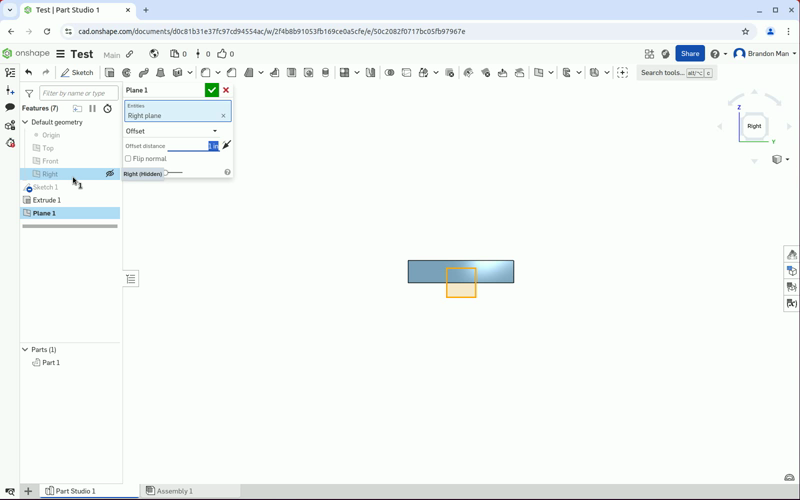
text(22.4)
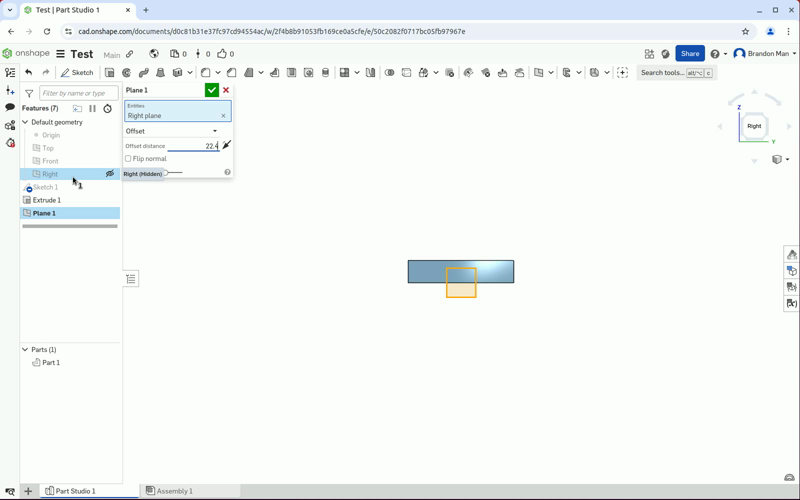
key(enter, 2)
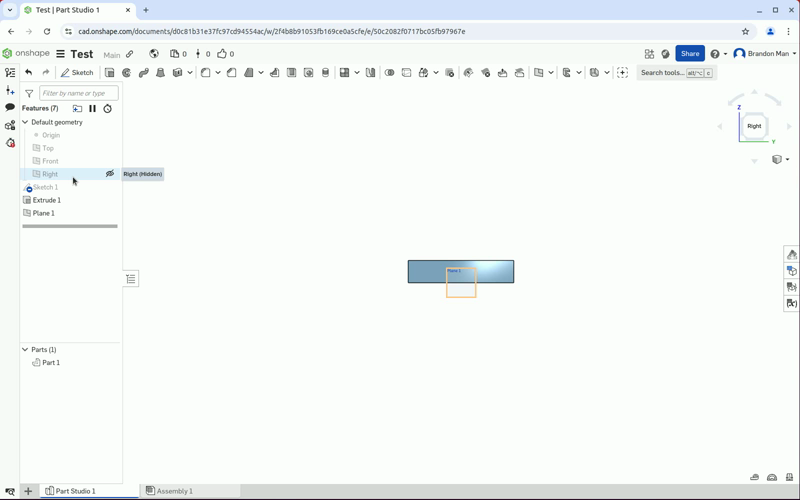
key(shift+s)
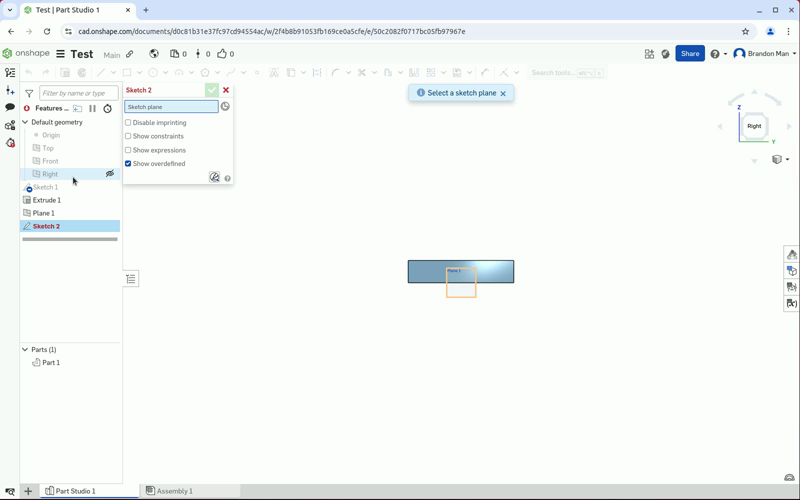
mouse_move(73, 215)
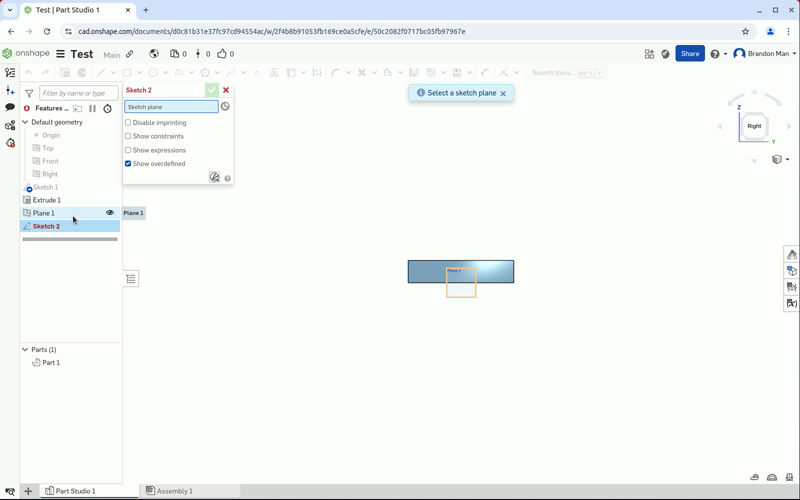
click(73, 215)
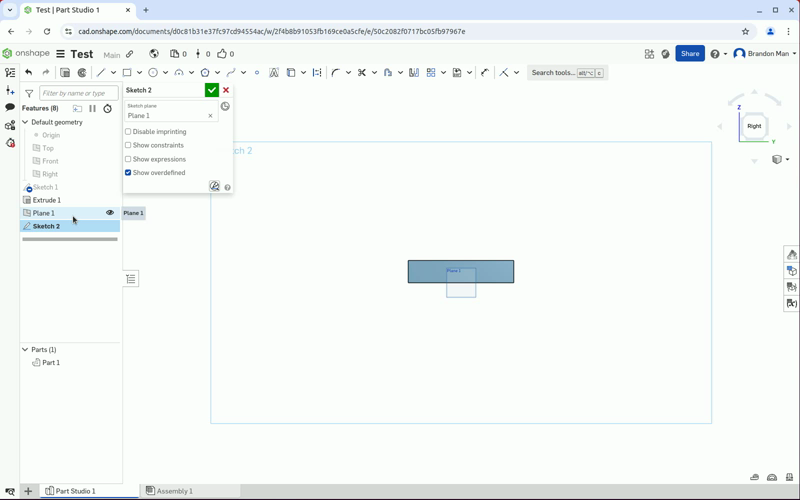
mouse_move(73, 352)
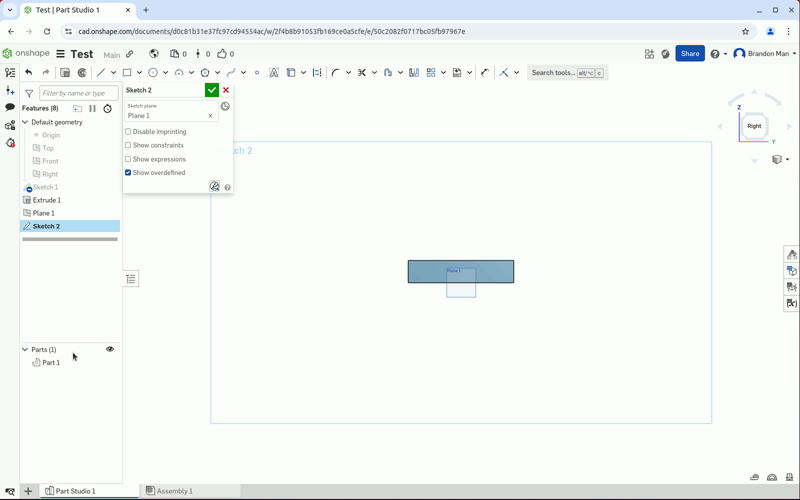
key(y)
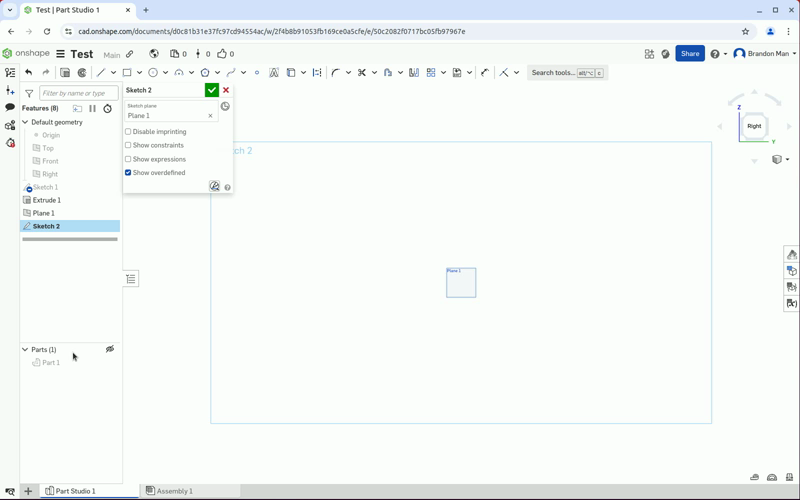
key(l)
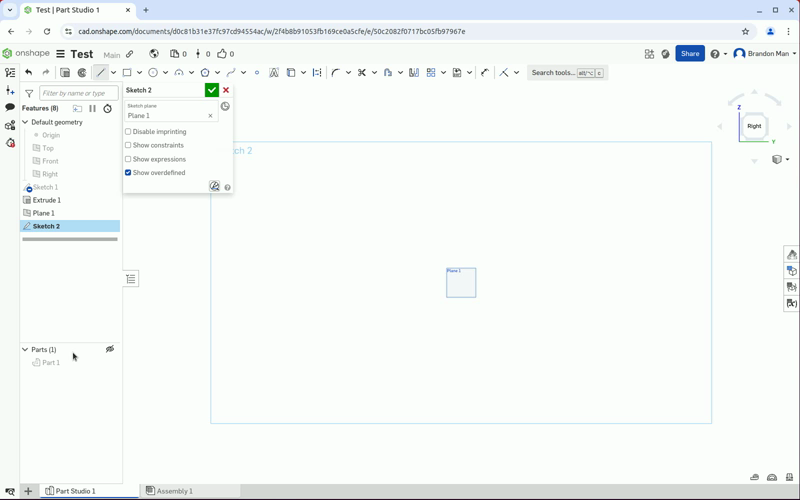
key_down(shift)
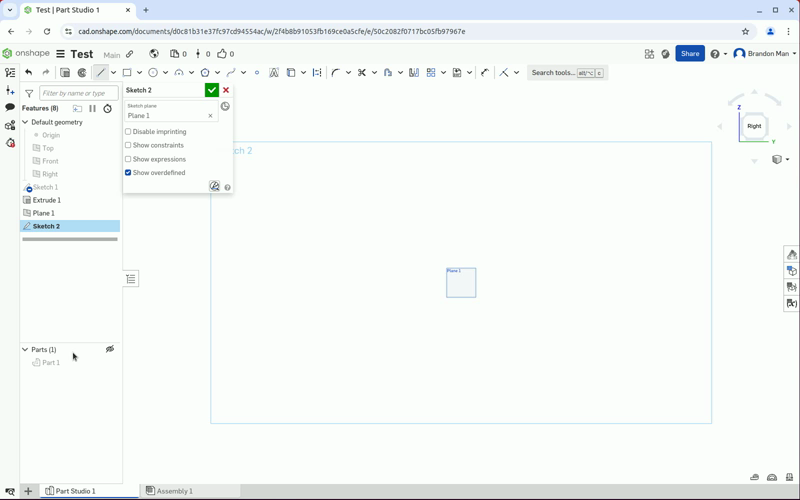
mouse_move(407, 282)
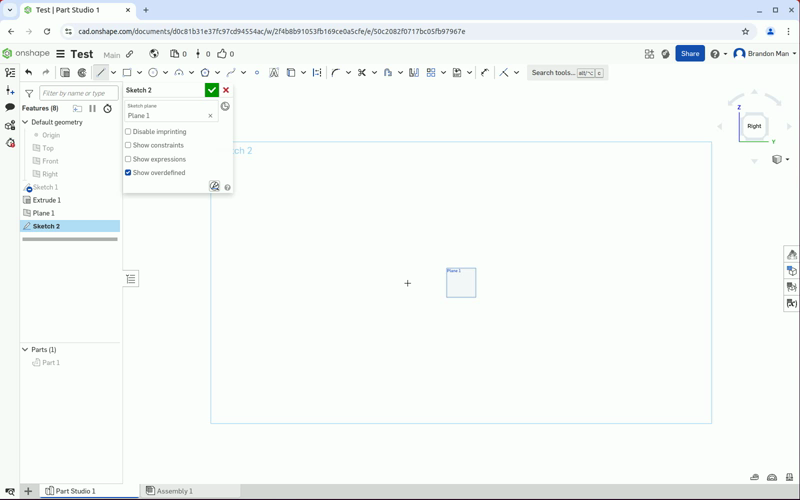
click(407, 282)
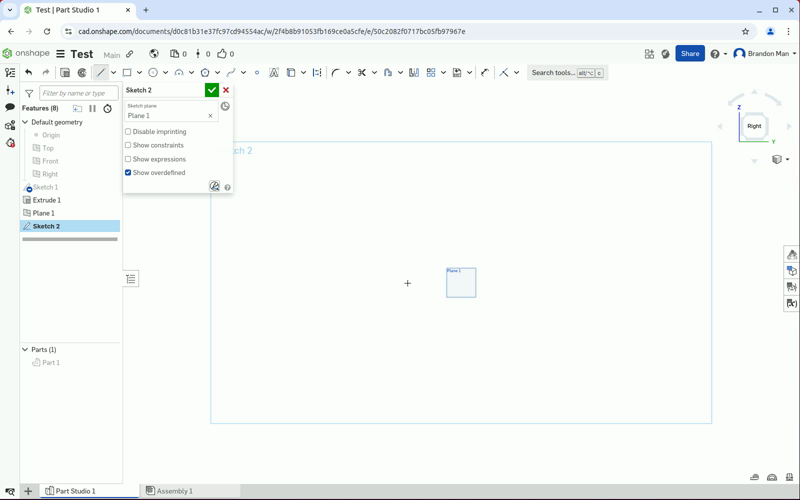
key_up(shift)
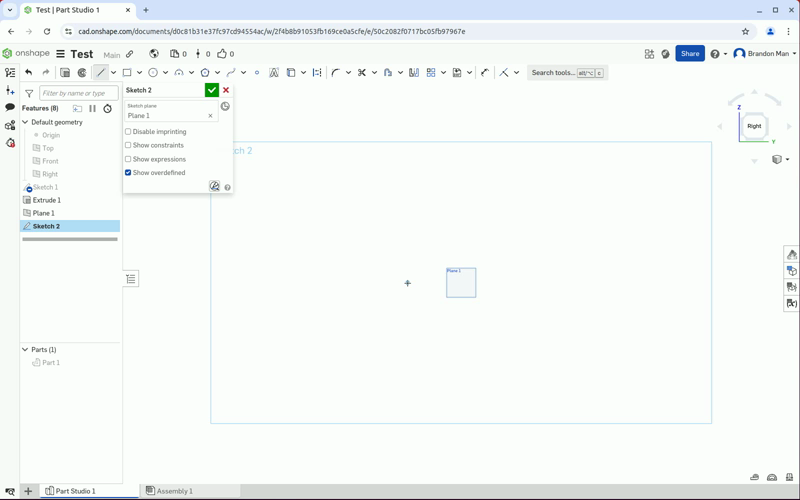
key_down(shift)
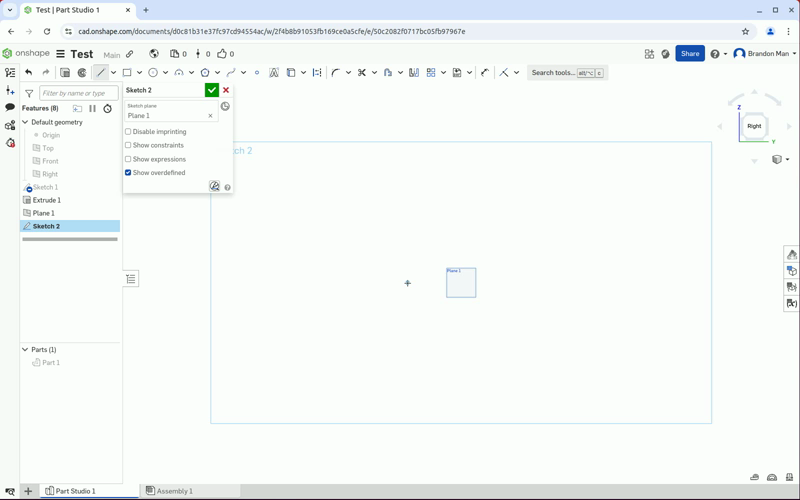
mouse_move(513, 282)
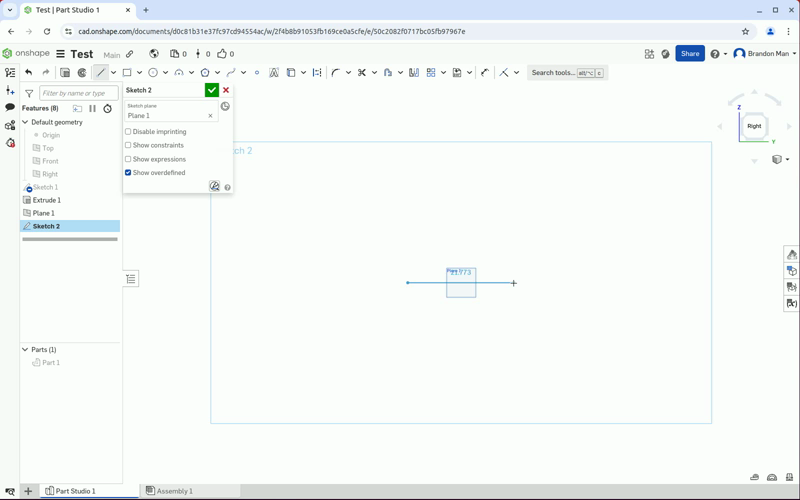
click(513, 282)
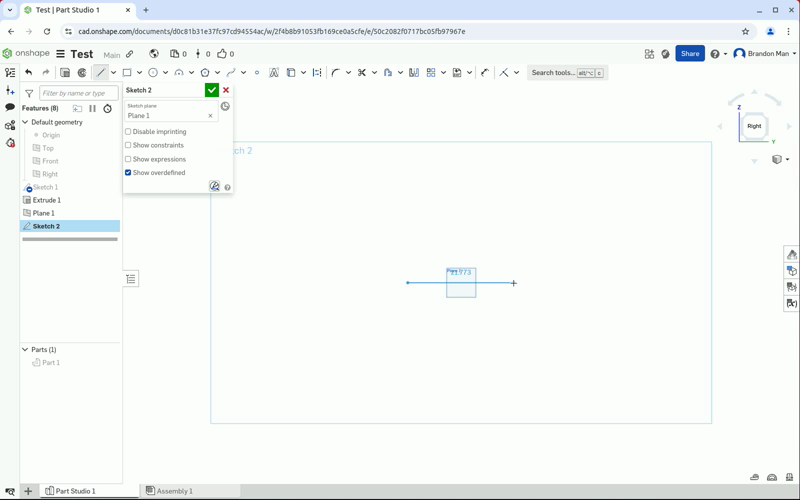
key_up(shift)
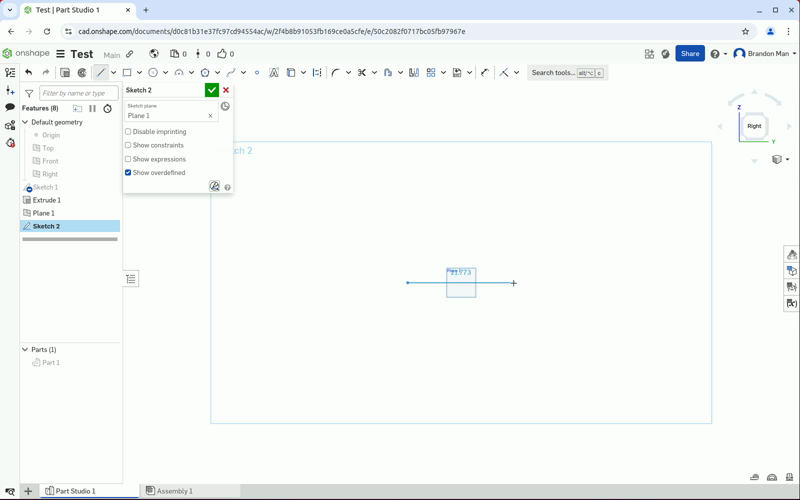
key_down(shift)
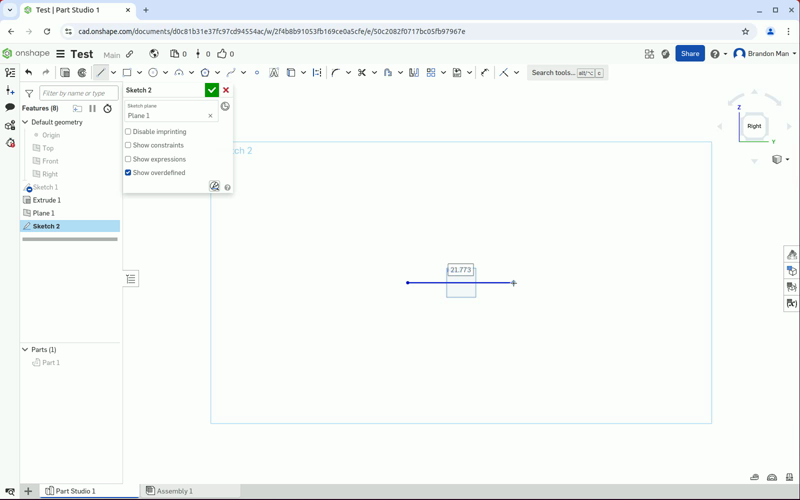
mouse_move(543, 282)
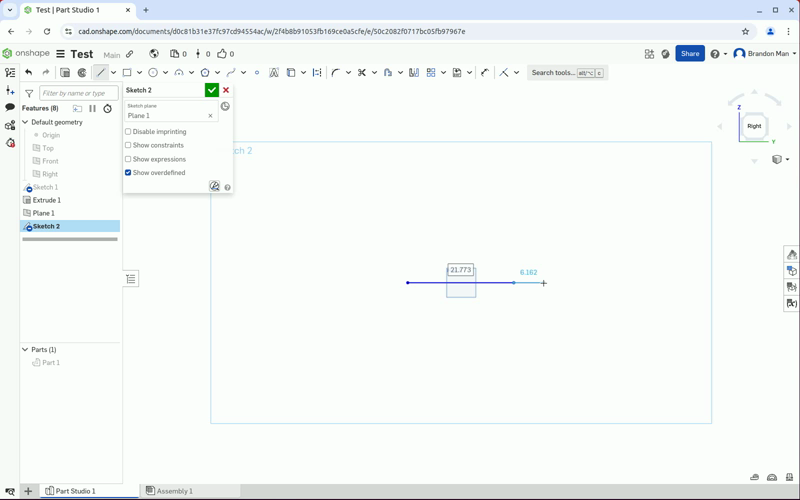
mouse_move(513, 260)
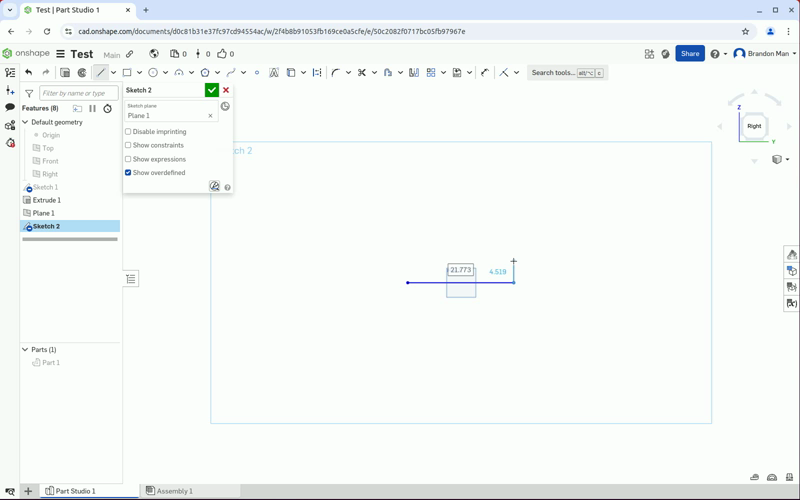
click(513, 260)
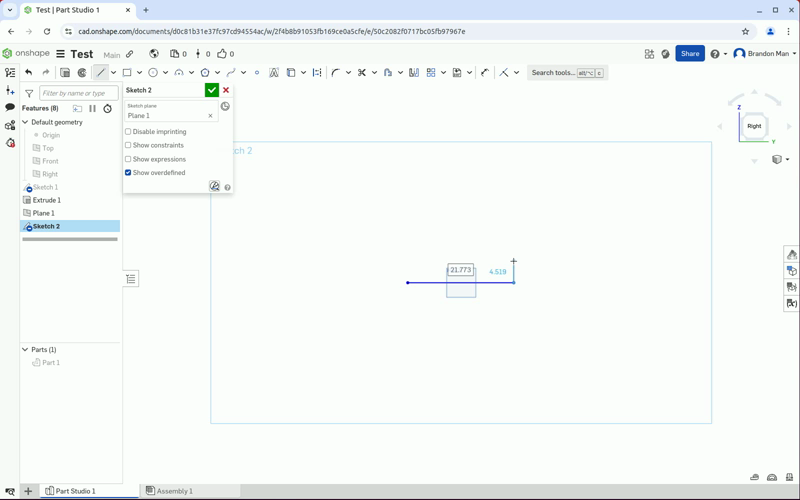
key_up(shift)
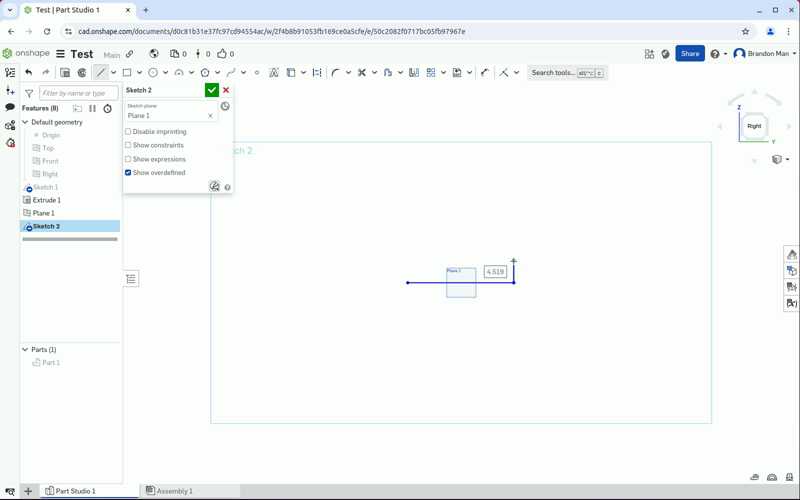
key_down(shift)
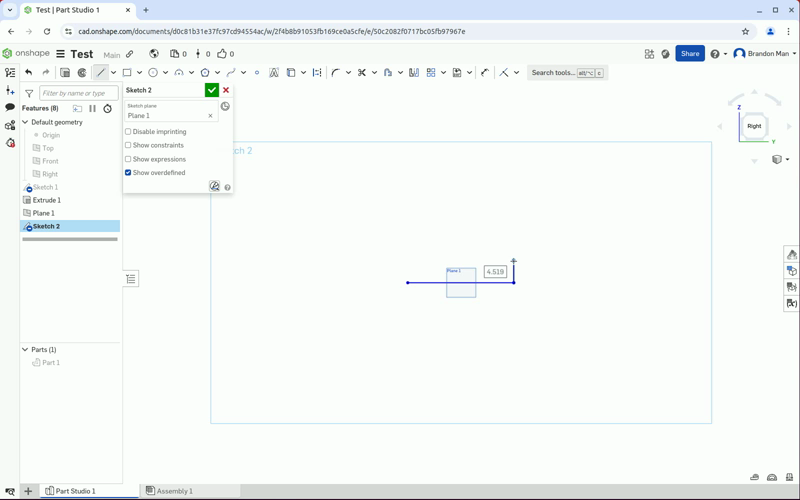
mouse_move(407, 260)
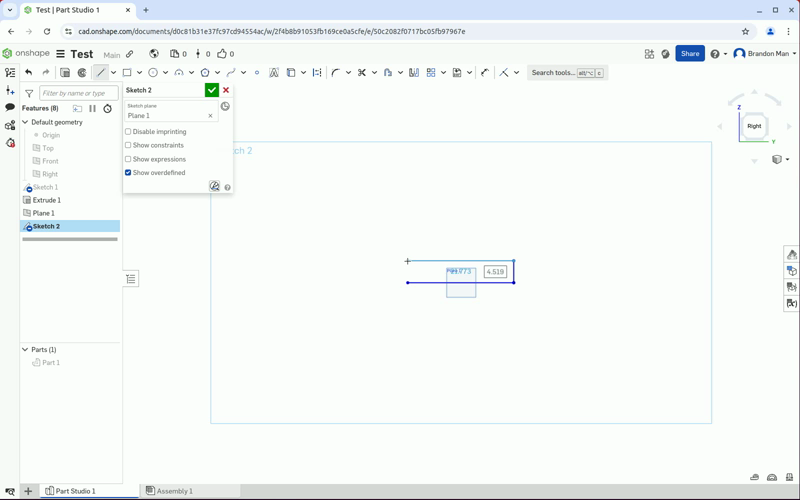
click(407, 260)
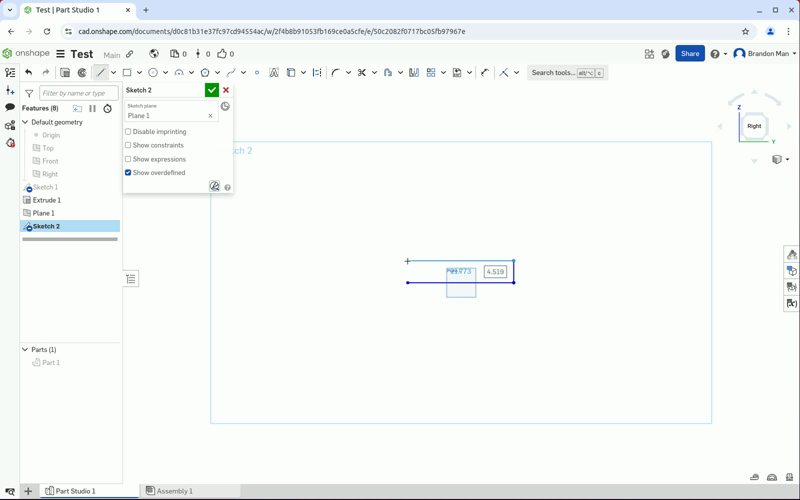
key_up(shift)
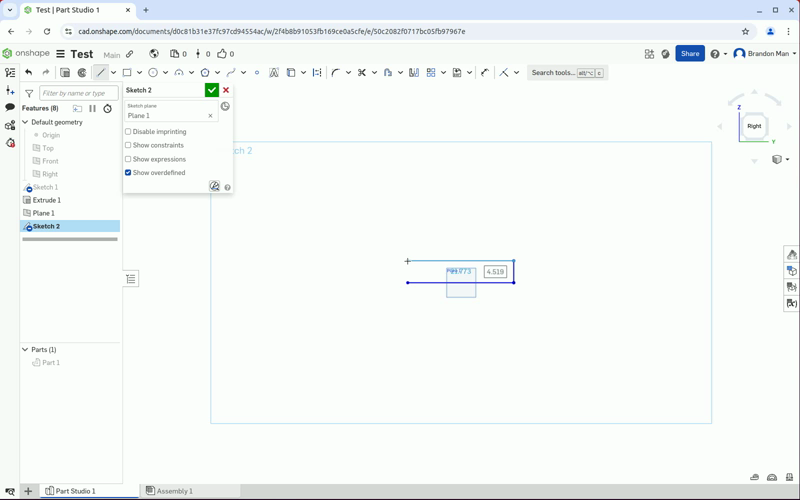
mouse_move(437, 260)
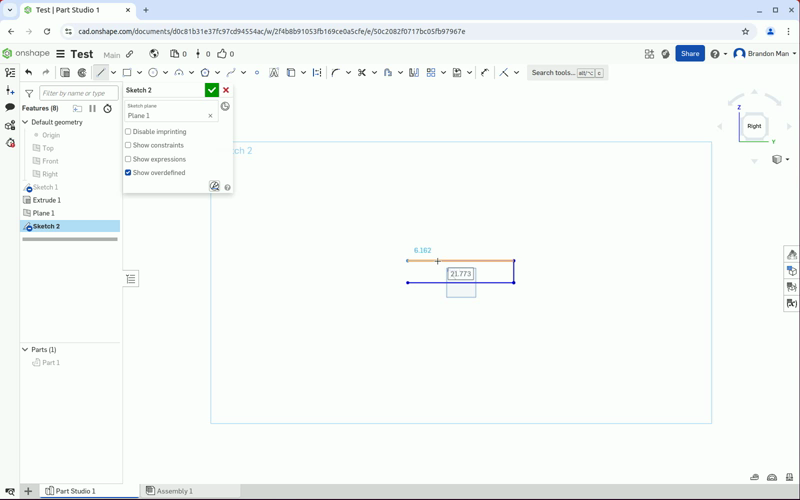
key_down(shift)
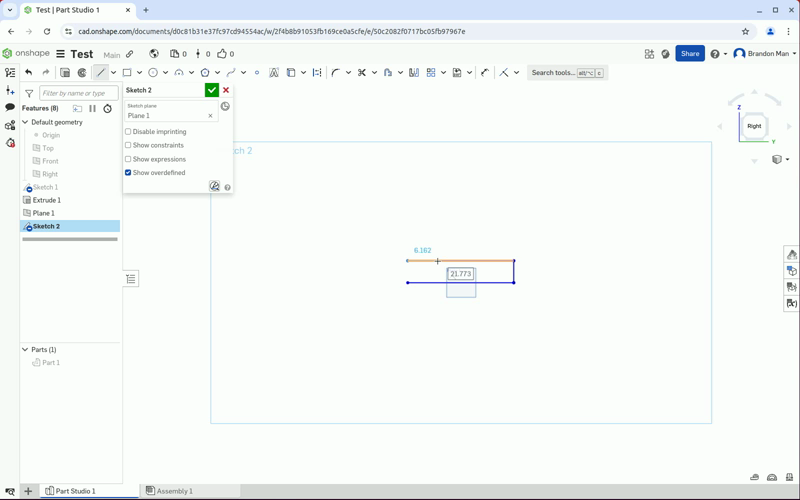
mouse_move(407, 282)
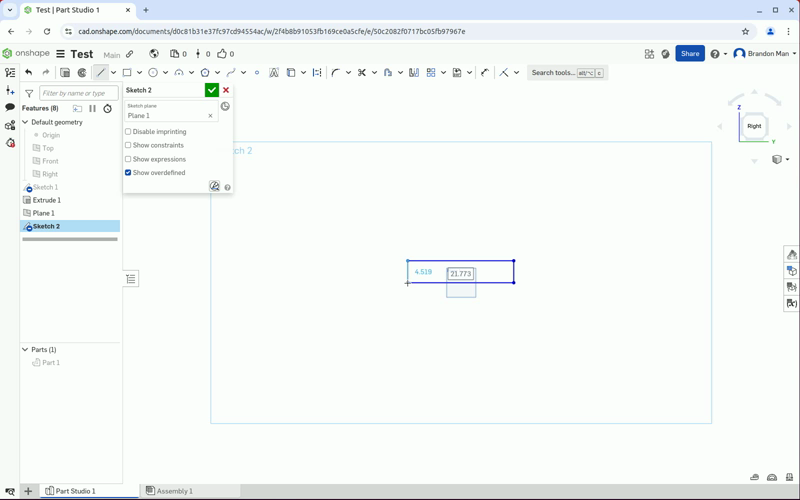
key_up(shift)
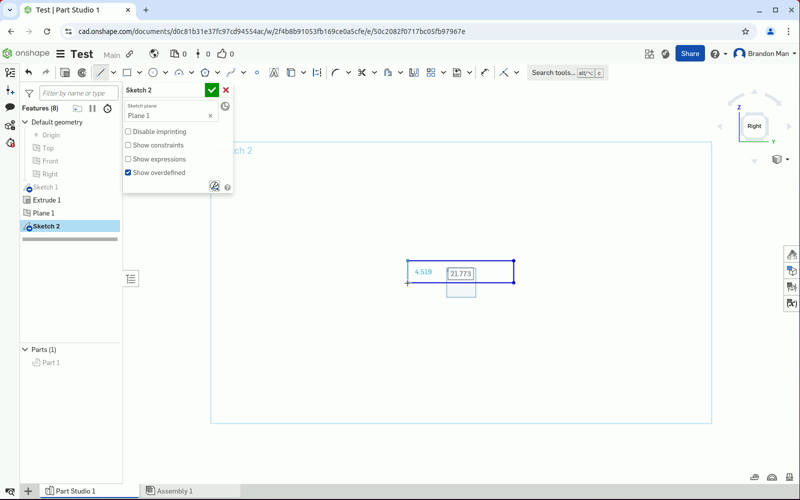
click(407, 282)
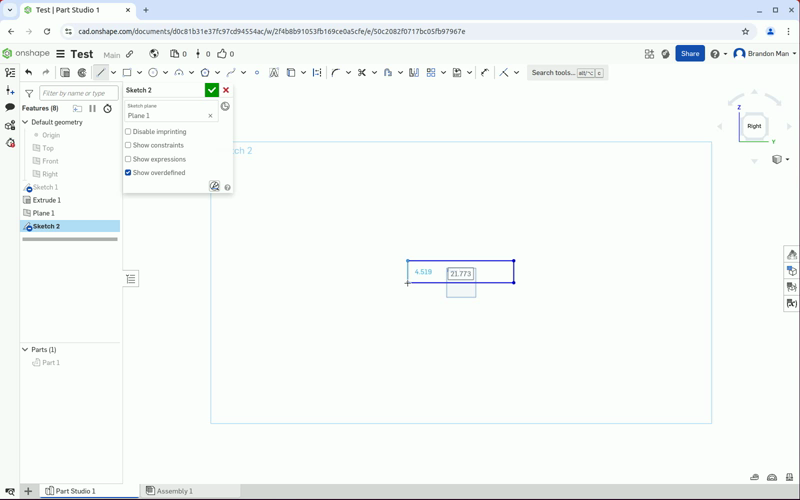
key(esc)
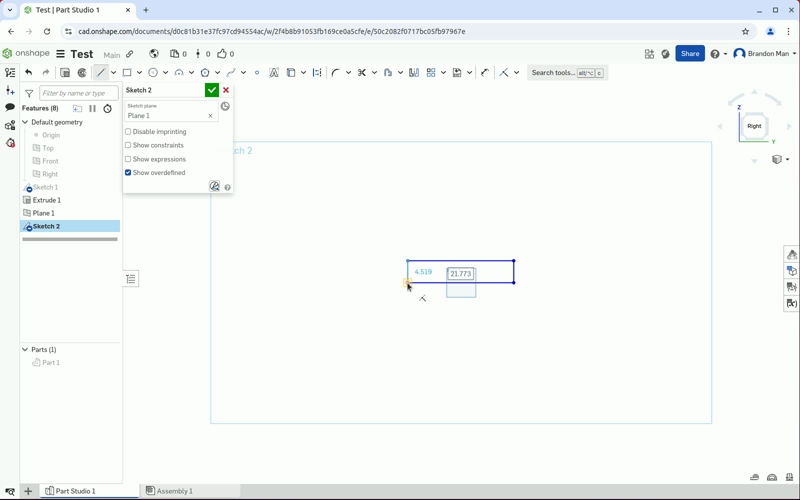
mouse_move(484, 263)
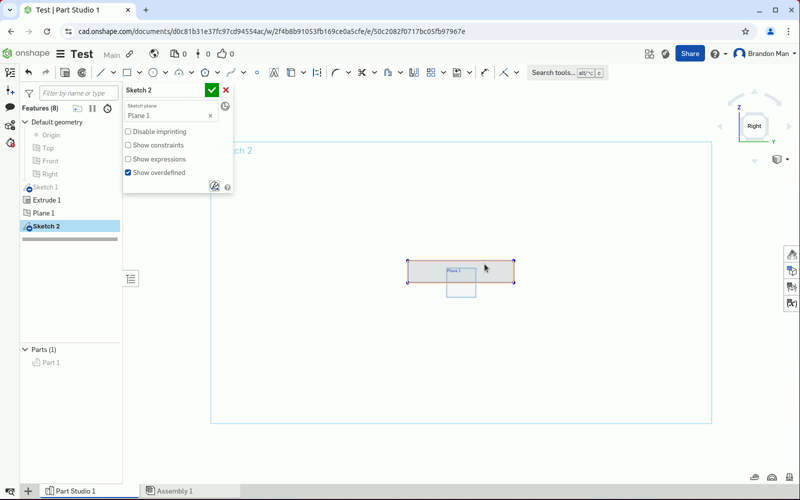
click(484, 263)
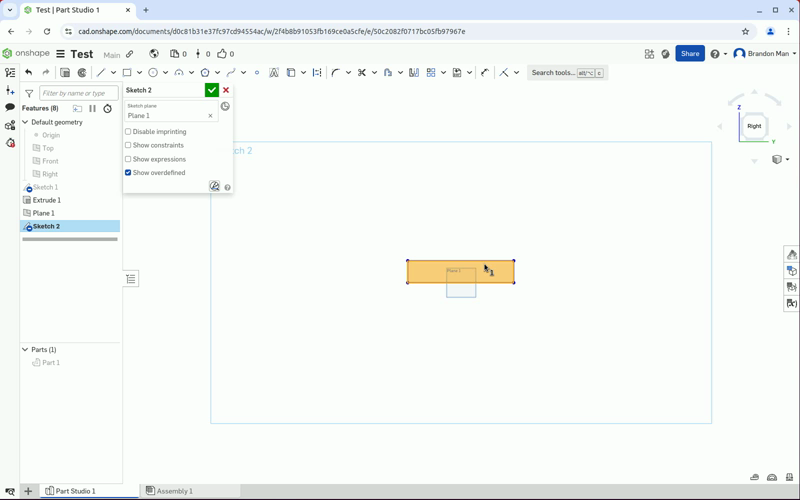
mouse_move(73, 352)
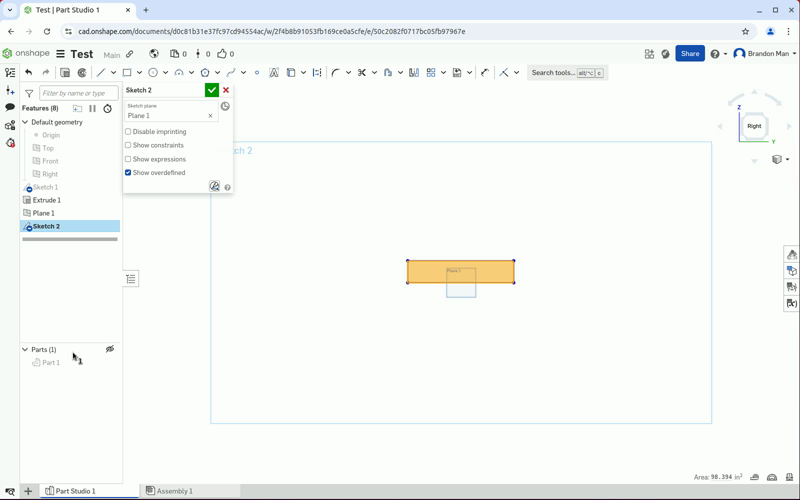
key(shift+y)
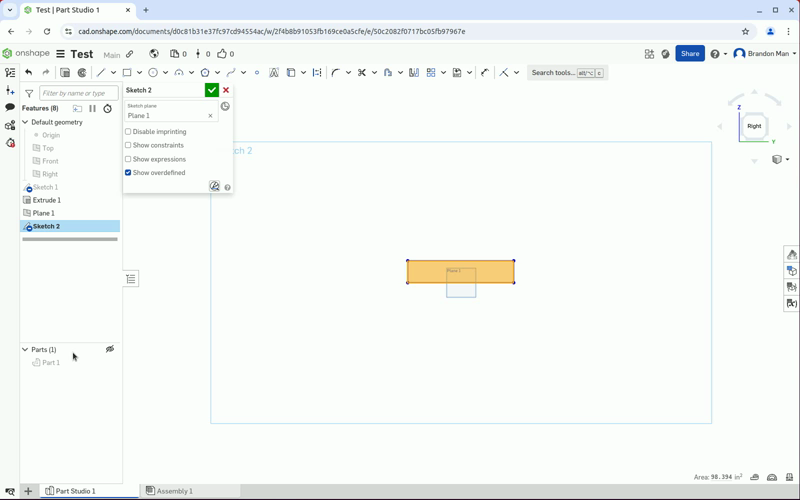
key(shift+e)
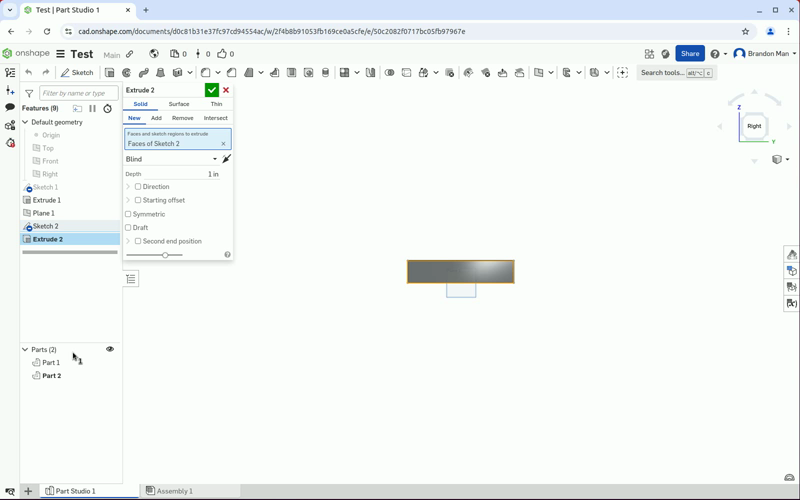
mouse_move(143, 106)
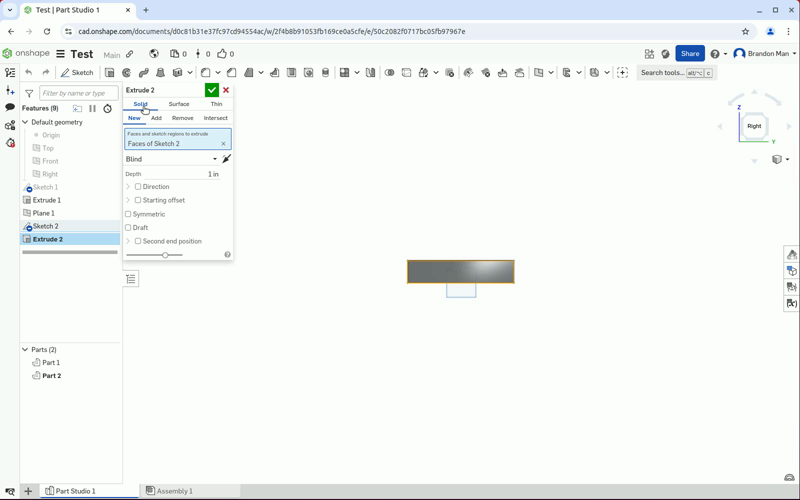
click(143, 106)
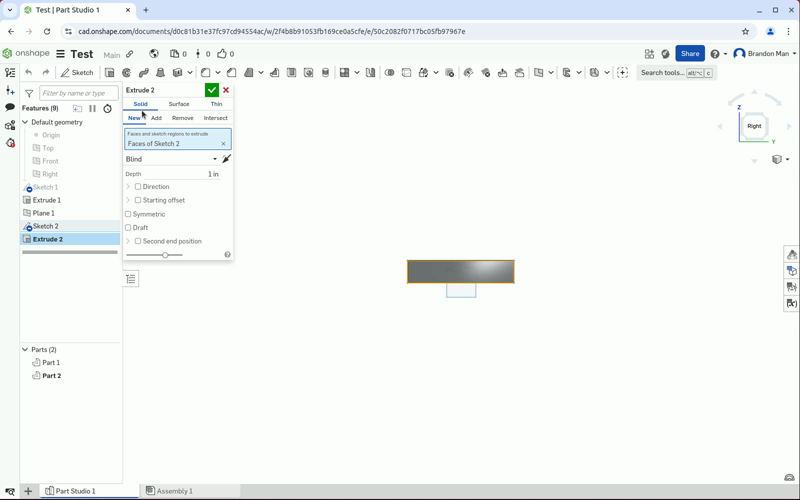
mouse_move(137, 120)
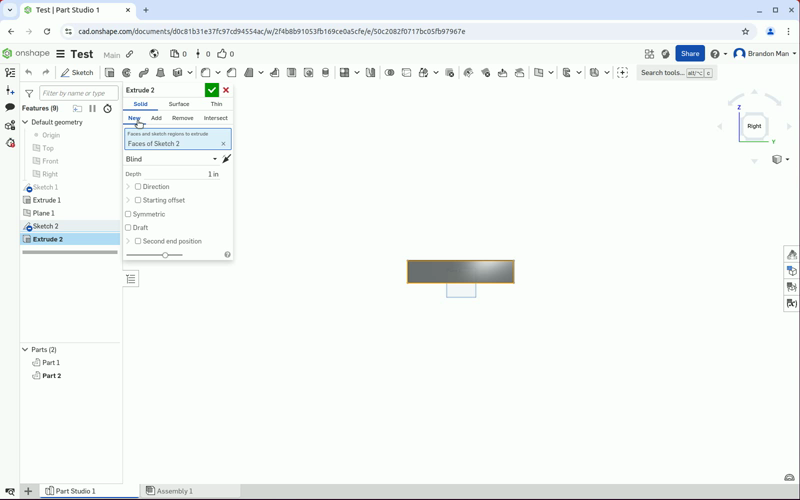
click(137, 120)
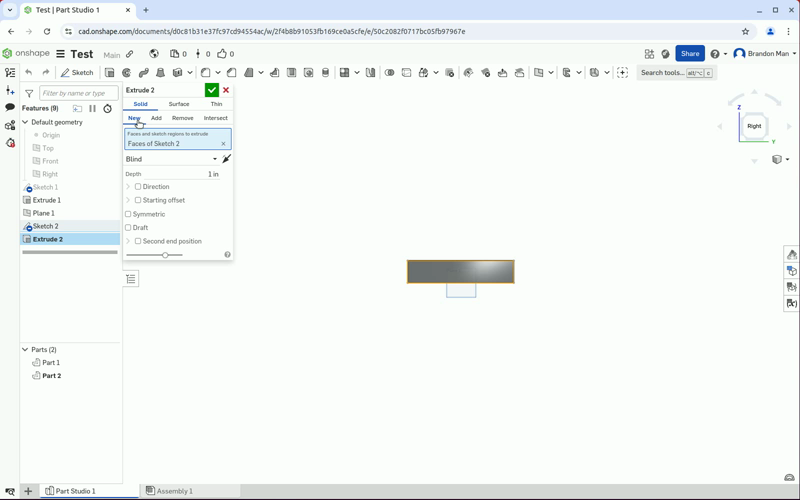
key(tab, 4)
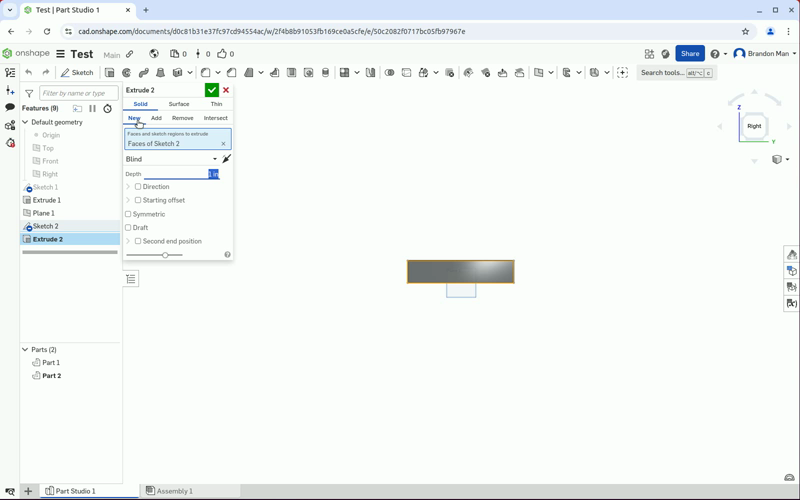
text(0.722)
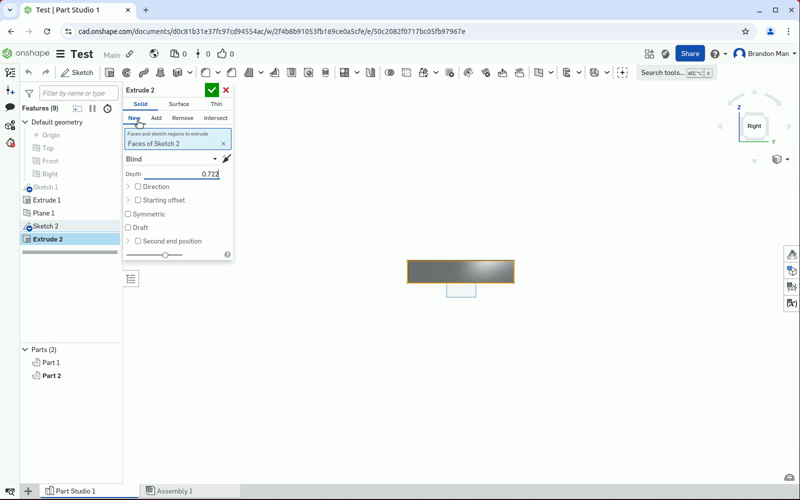
key(enter)
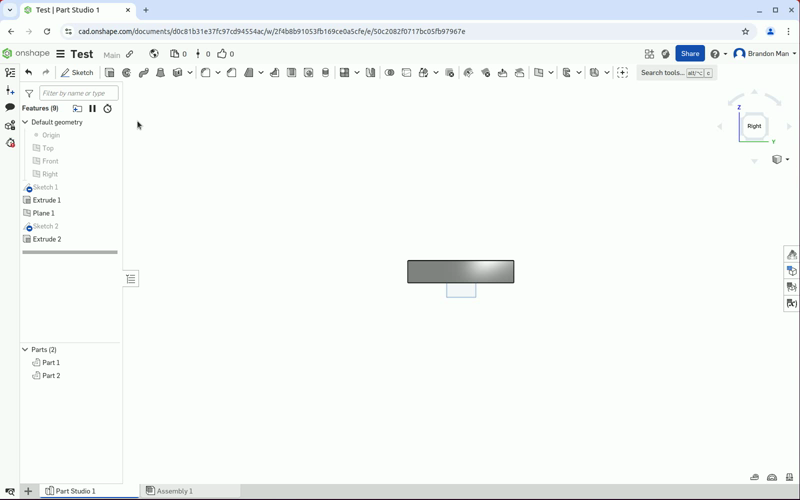
key(shift+h)
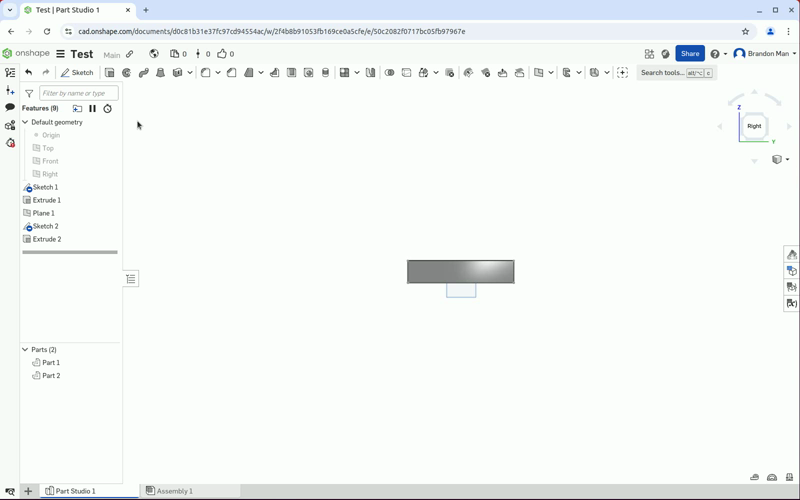
key(shift+h)
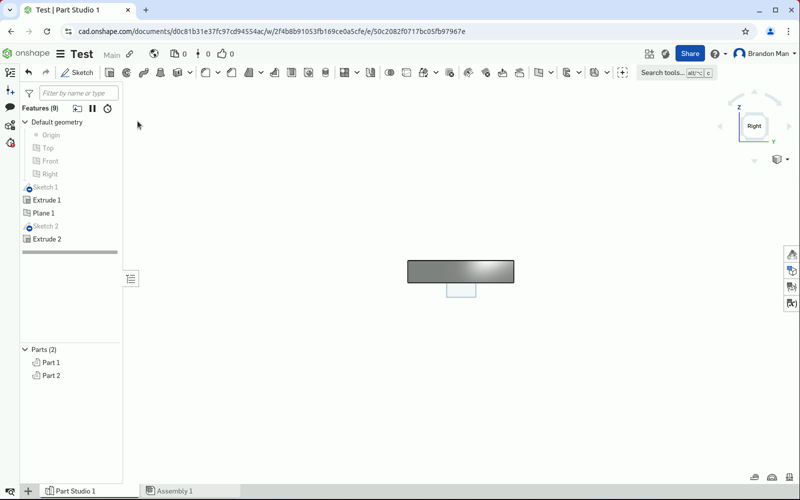
mouse_move(73, 189)
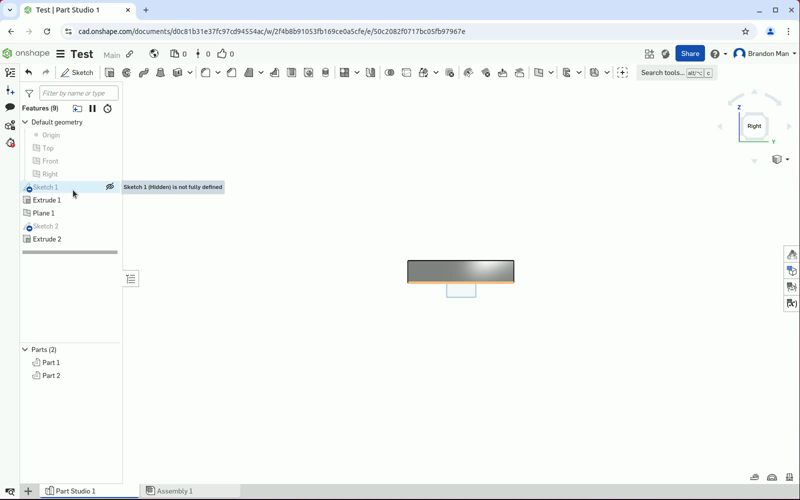
click(73, 189)
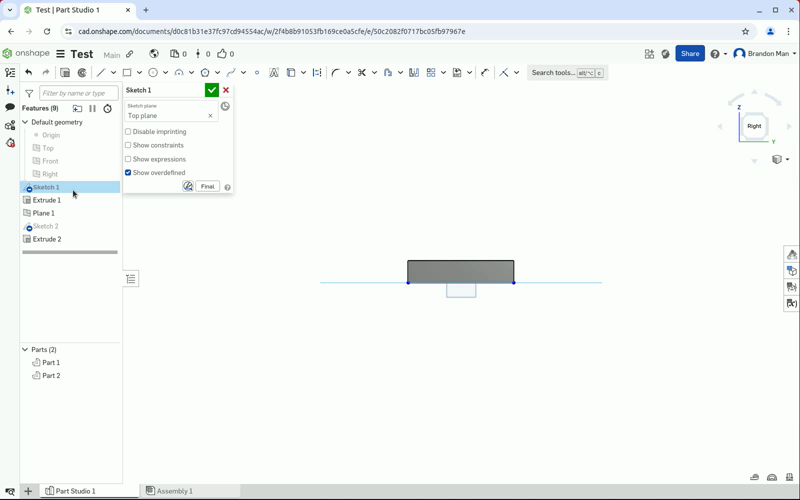
mouse_move(229, 92)
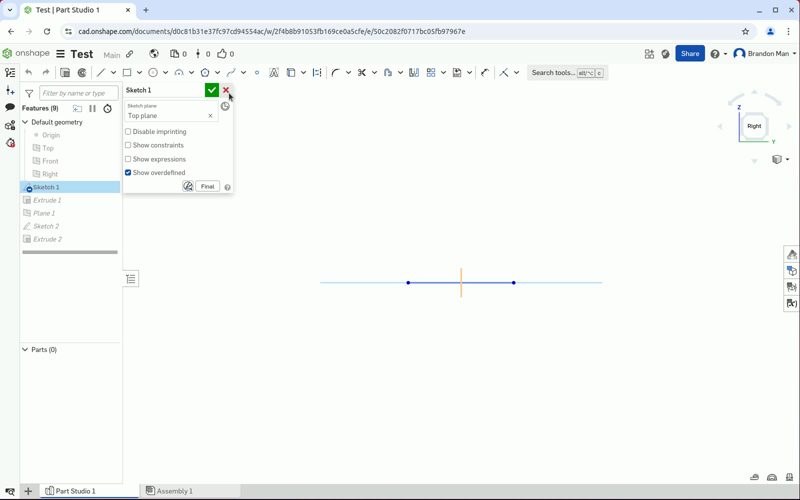
click(229, 92)
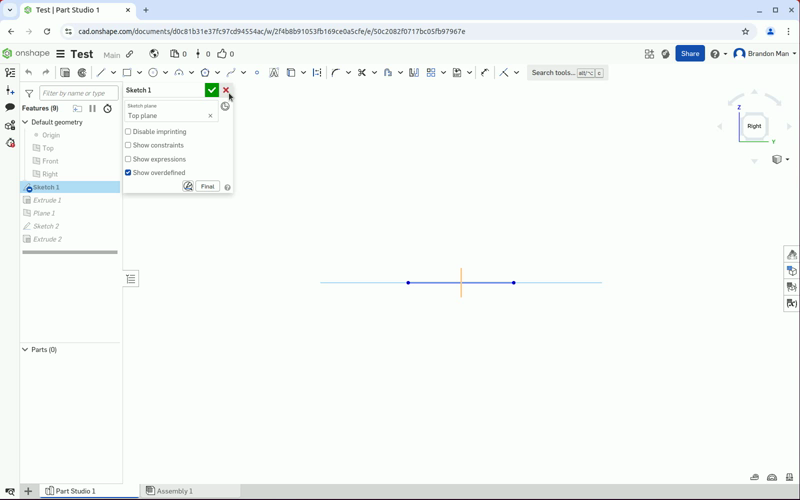
key(shift+s)
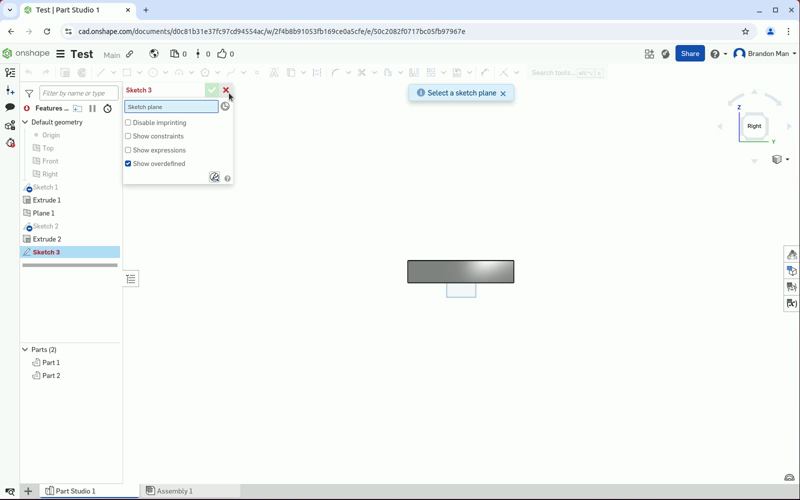
mouse_move(73, 215)
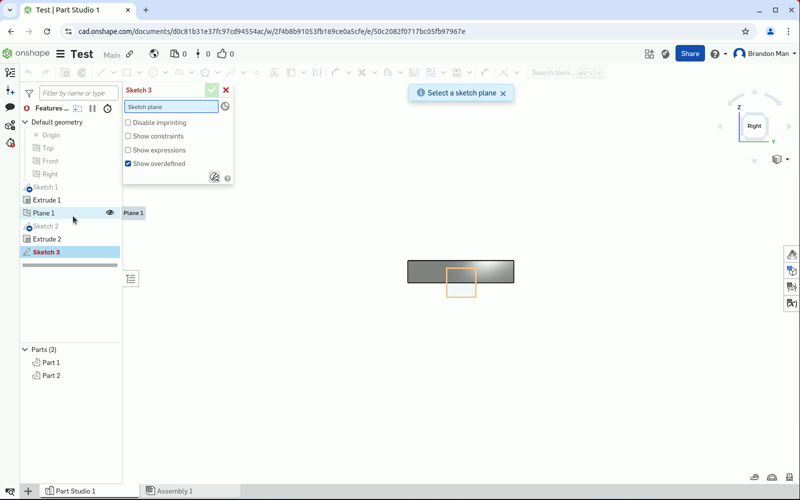
click(73, 215)
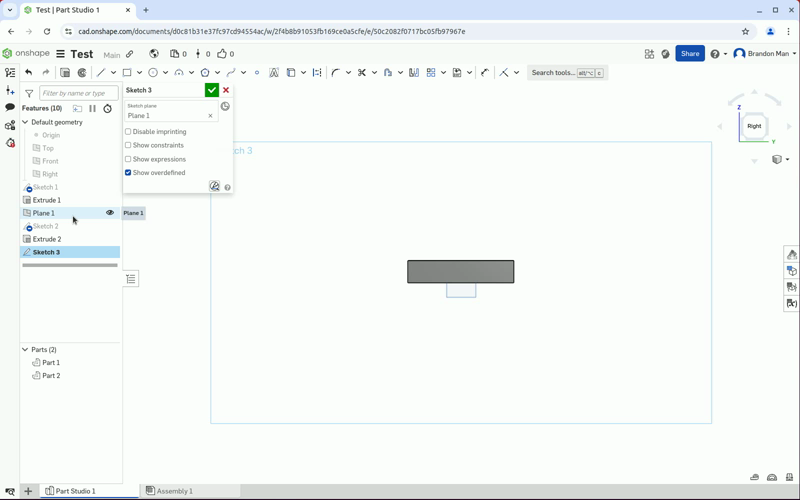
mouse_move(73, 352)
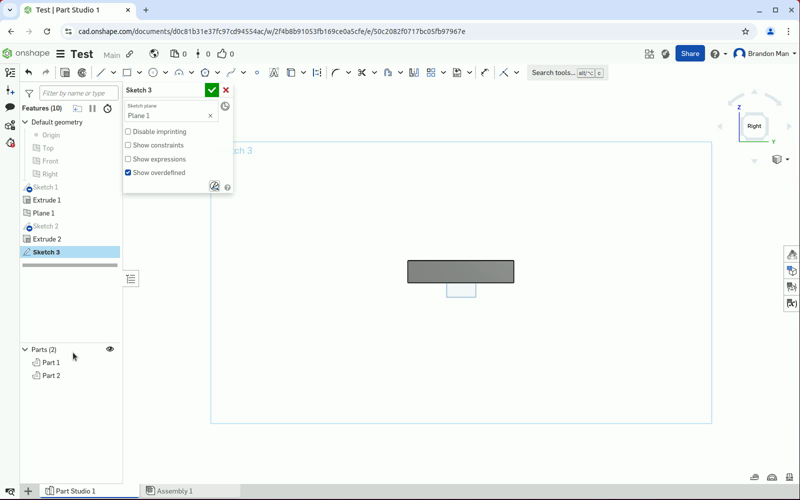
key(y)
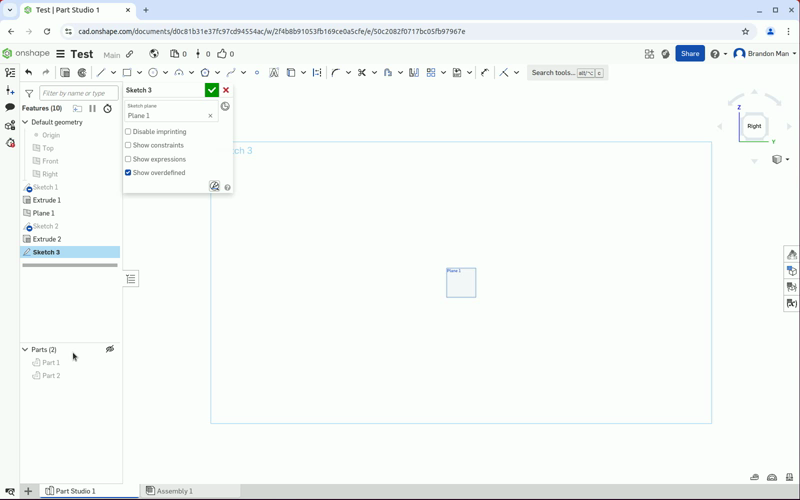
key(l)
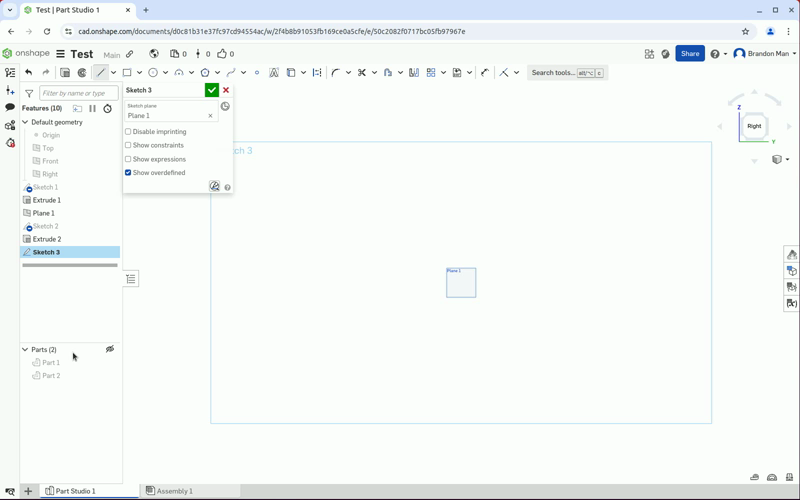
key_down(shift)
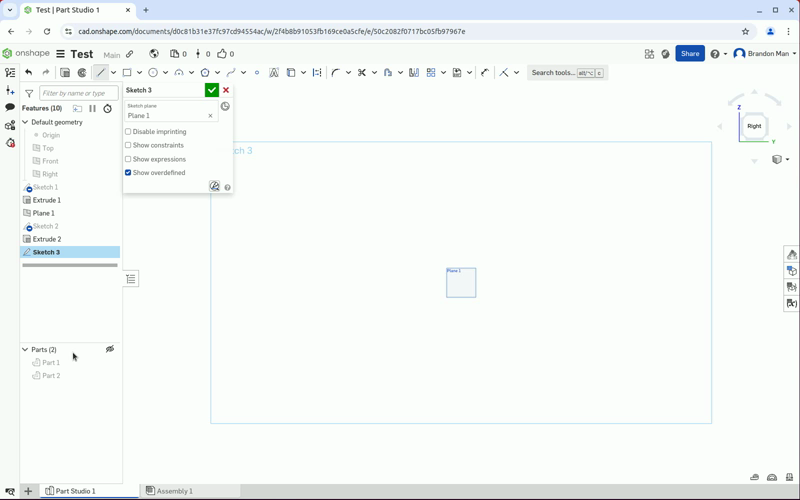
mouse_move(407, 260)
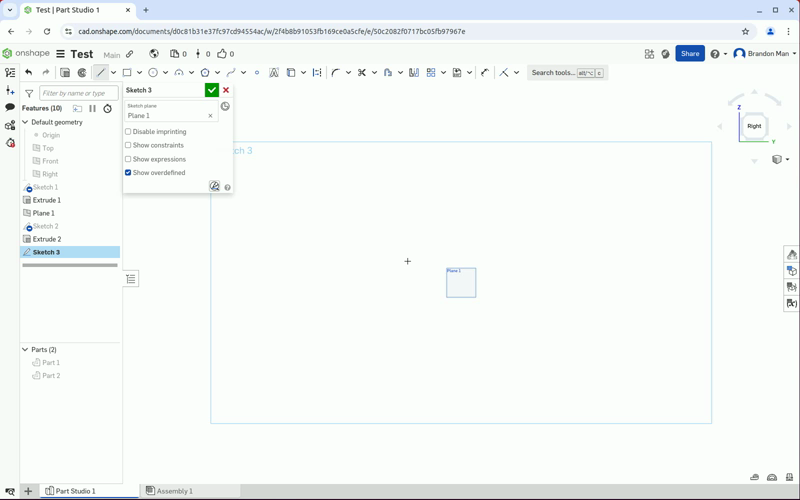
click(407, 260)
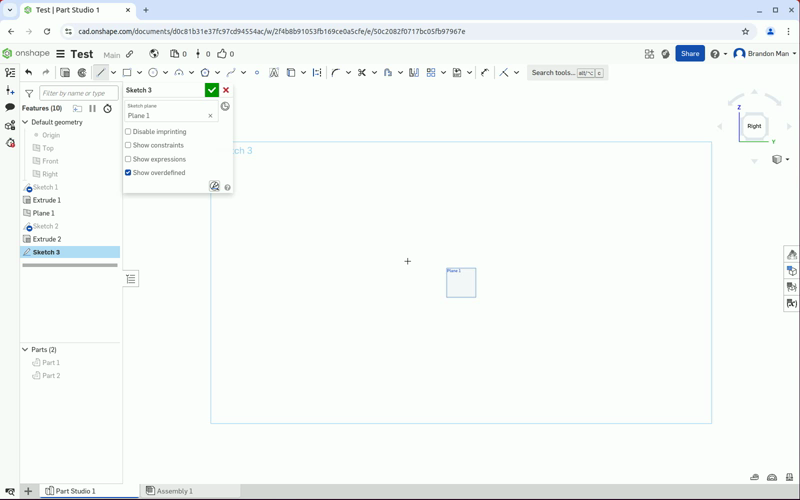
key_up(shift)
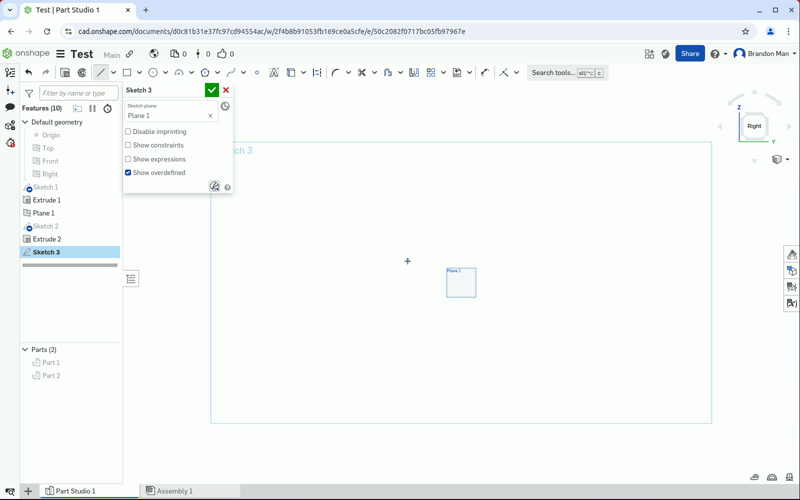
key_down(shift)
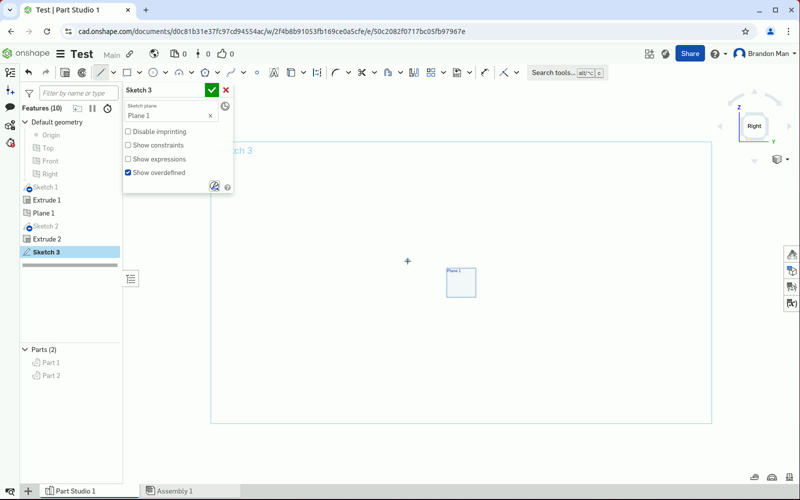
mouse_move(513, 260)
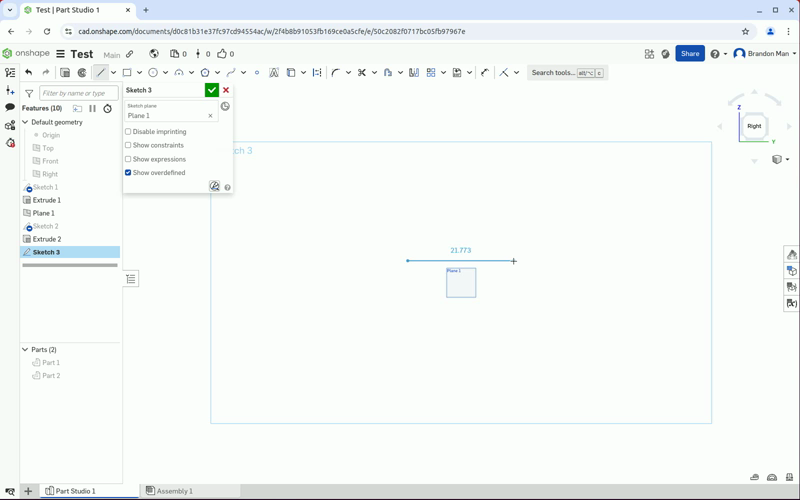
click(513, 260)
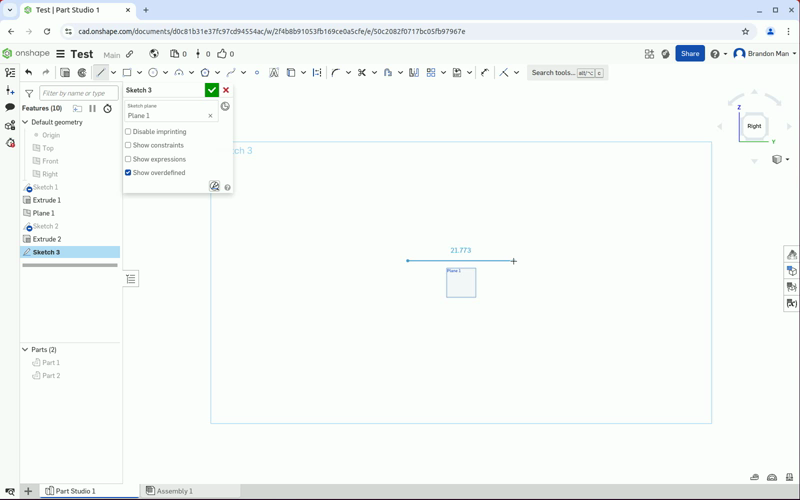
key_up(shift)
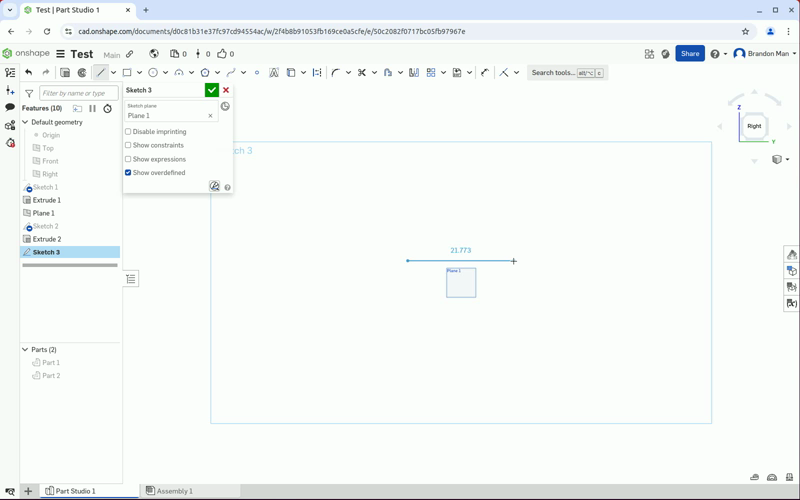
key_down(shift)
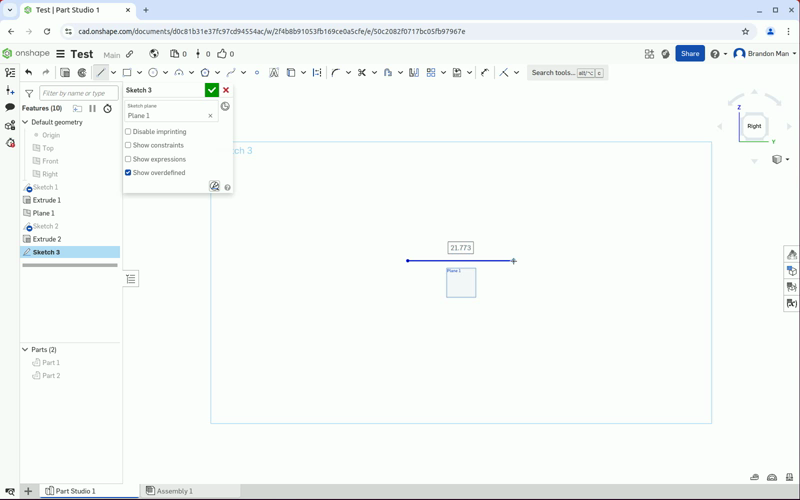
mouse_move(543, 260)
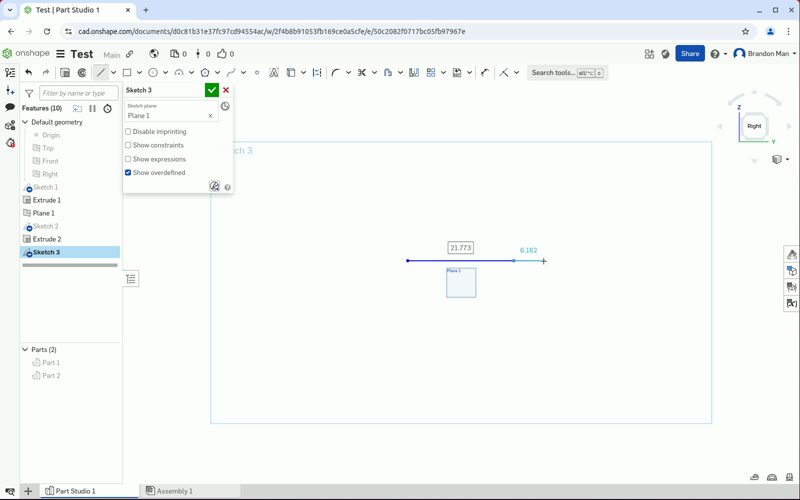
mouse_move(513, 257)
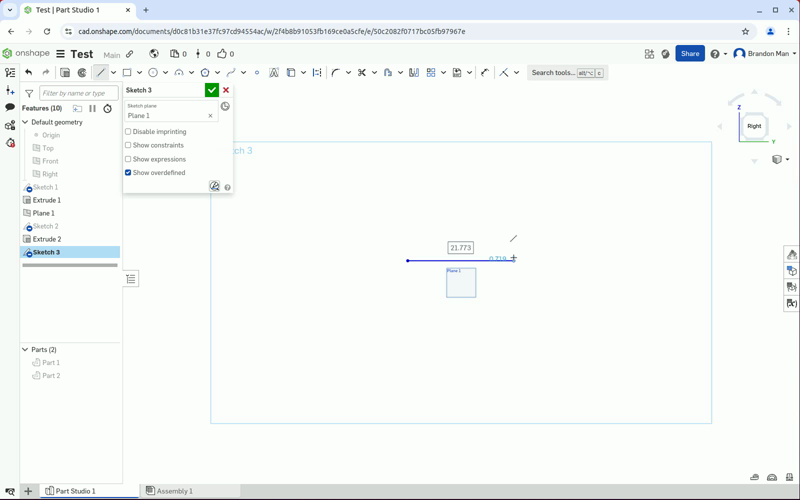
scroll(6)
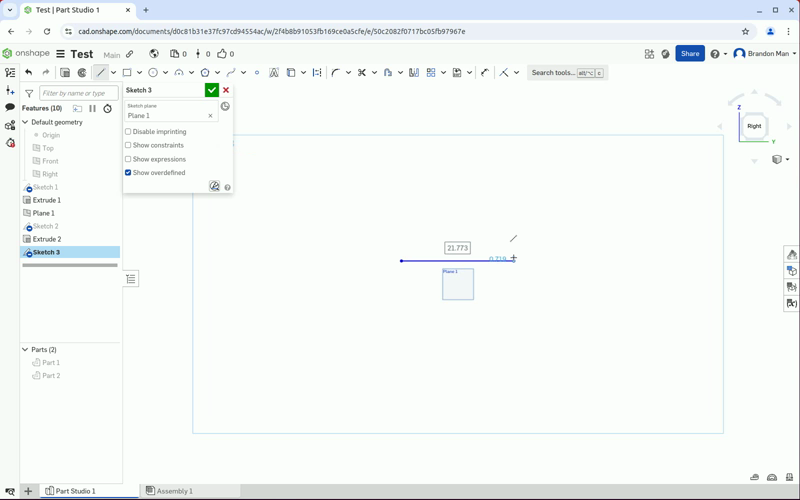
scroll(6)
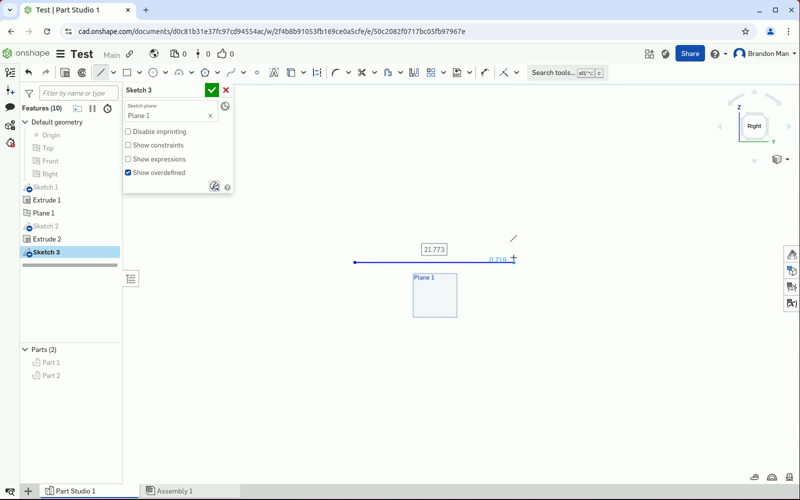
scroll(6)
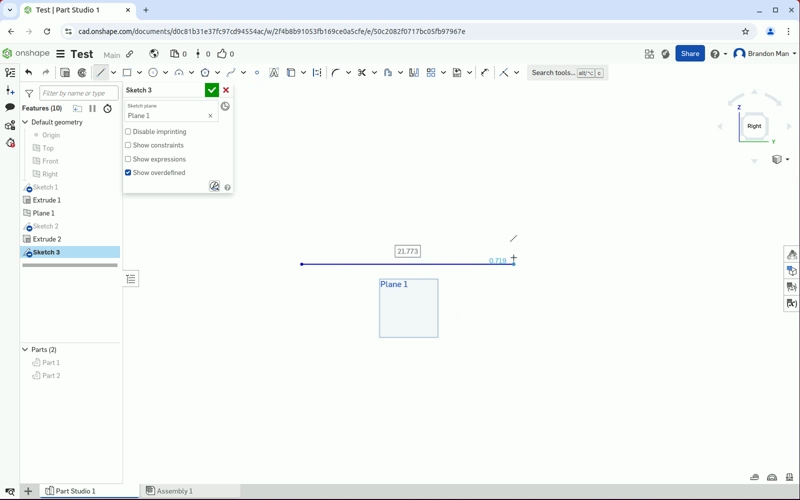
scroll(6)
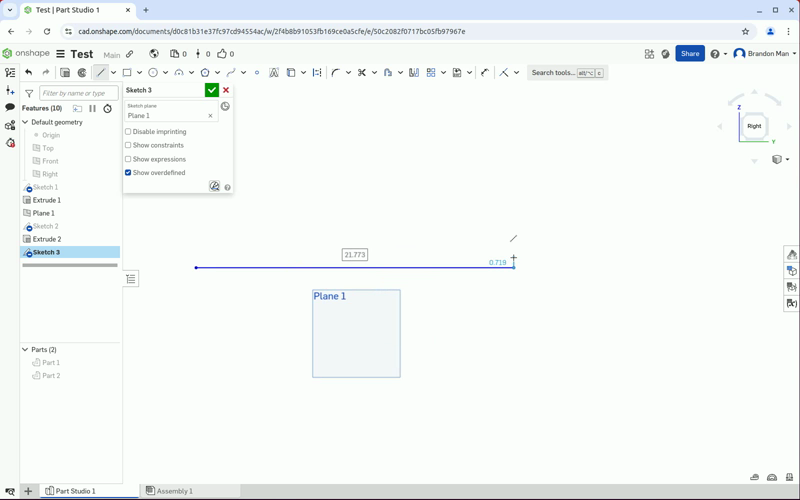
scroll(6)
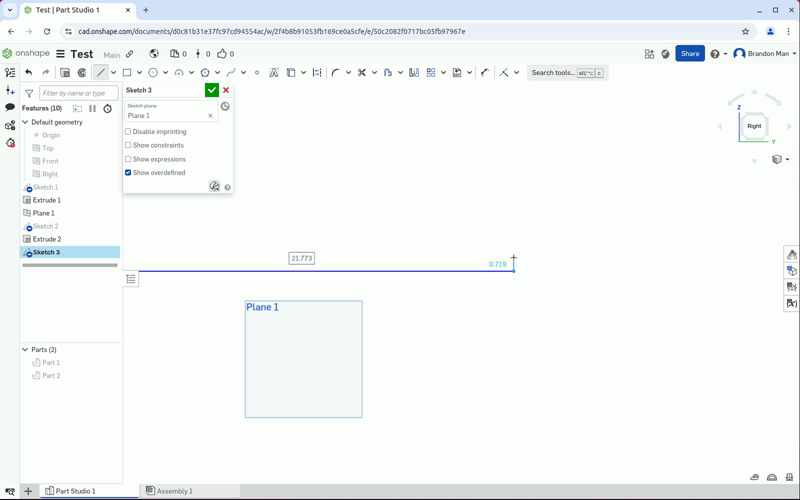
scroll(6)
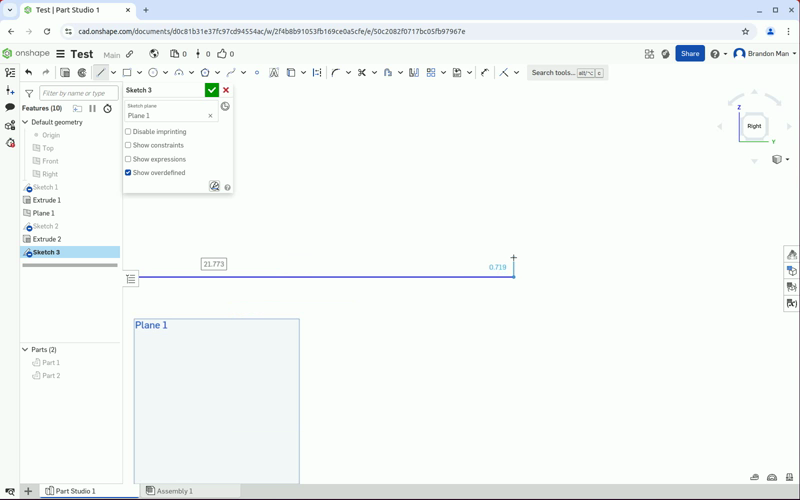
scroll(6)
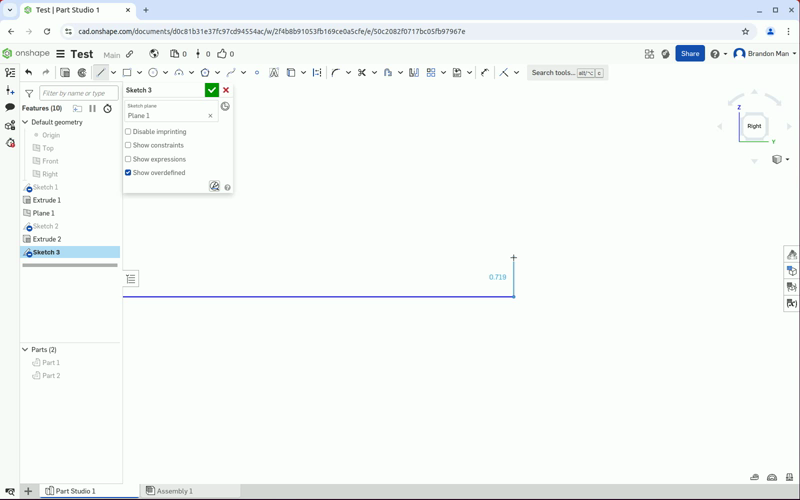
click(513, 257)
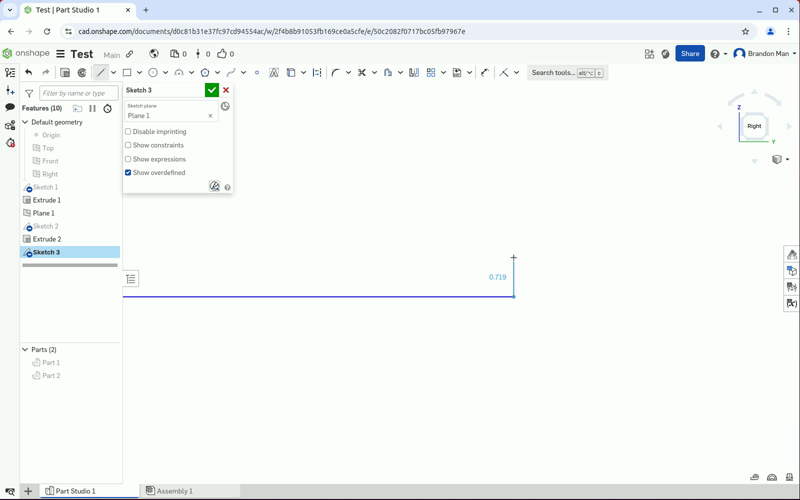
scroll(-6)
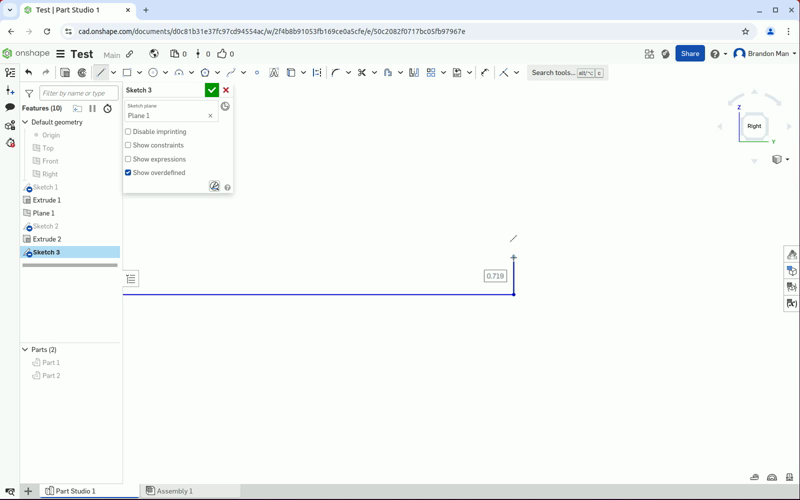
scroll(-6)
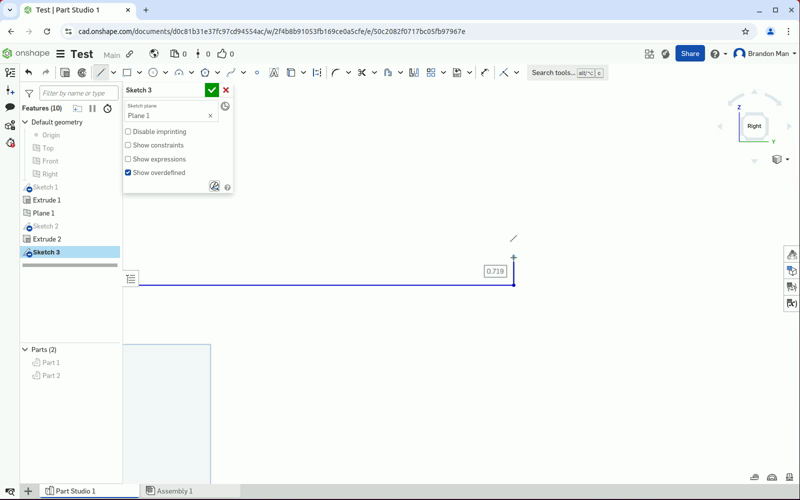
scroll(-6)
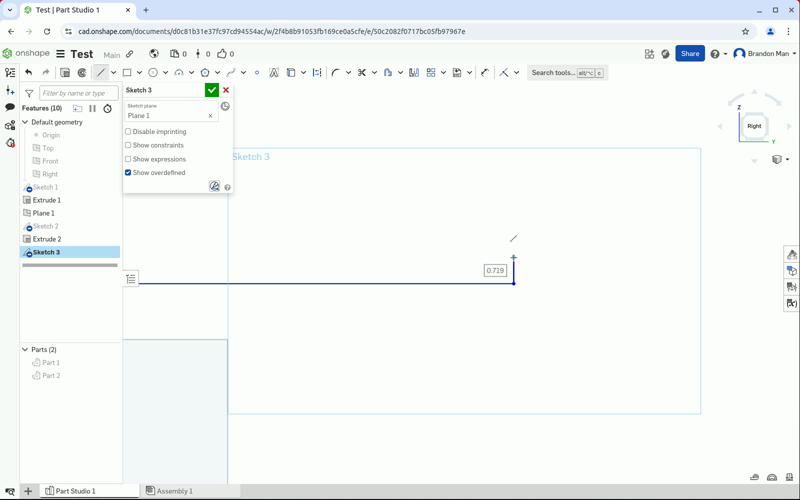
scroll(-6)
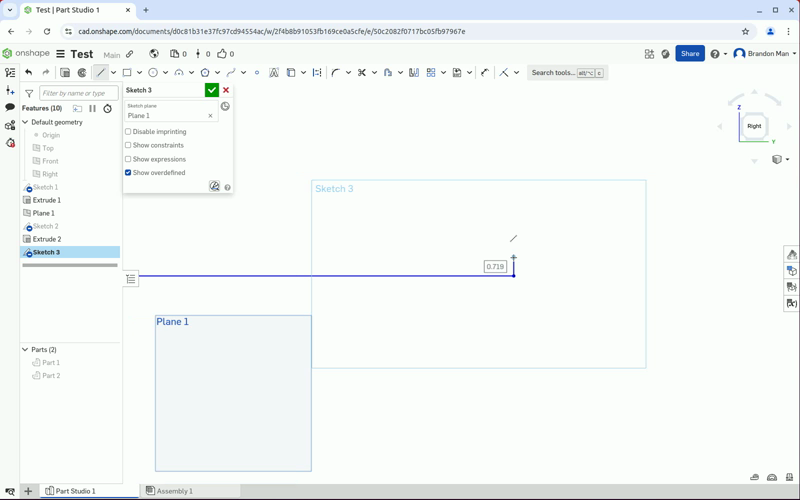
scroll(-6)
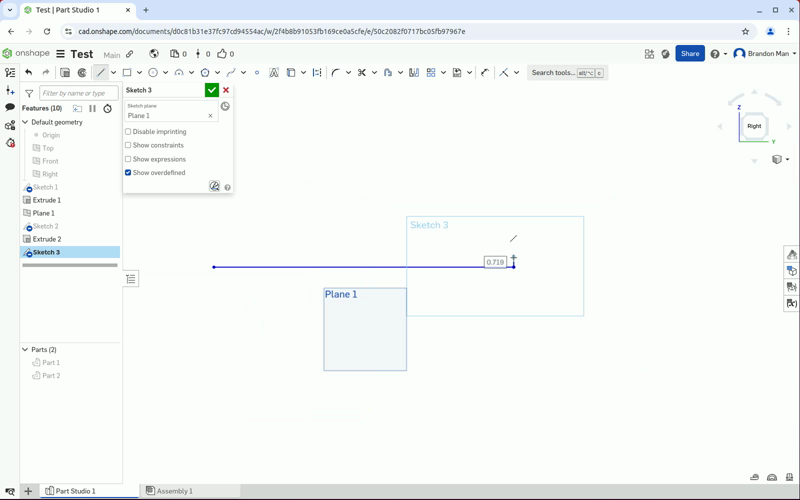
scroll(-6)
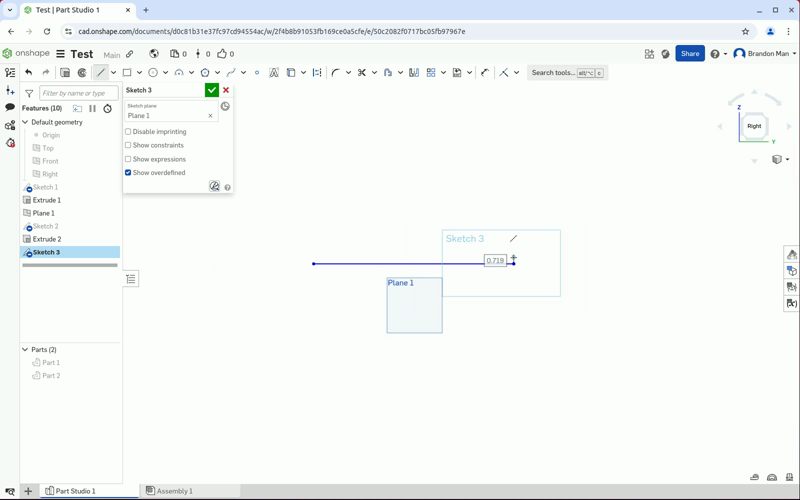
scroll(-6)
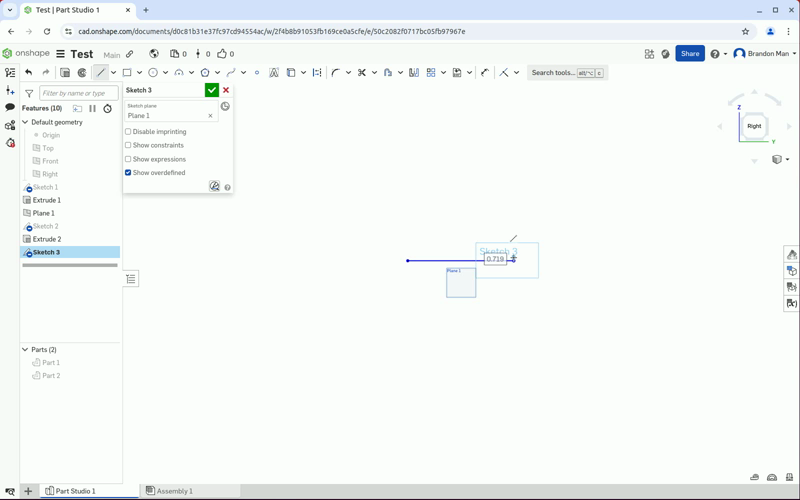
key_up(shift)
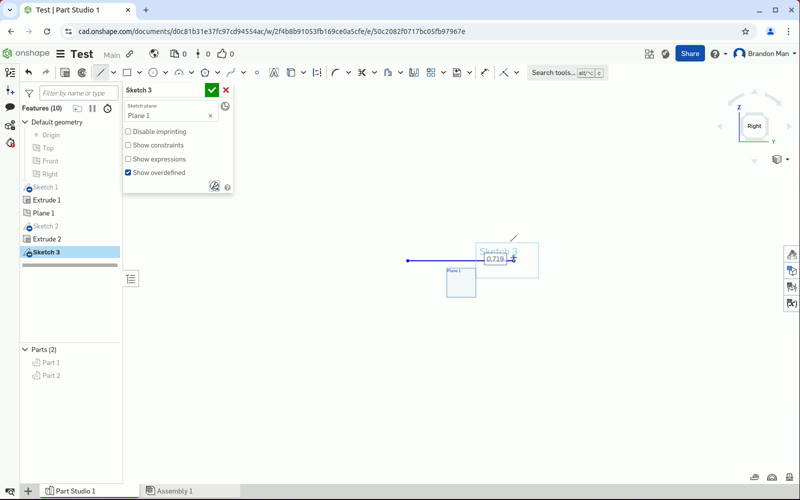
key_down(shift)
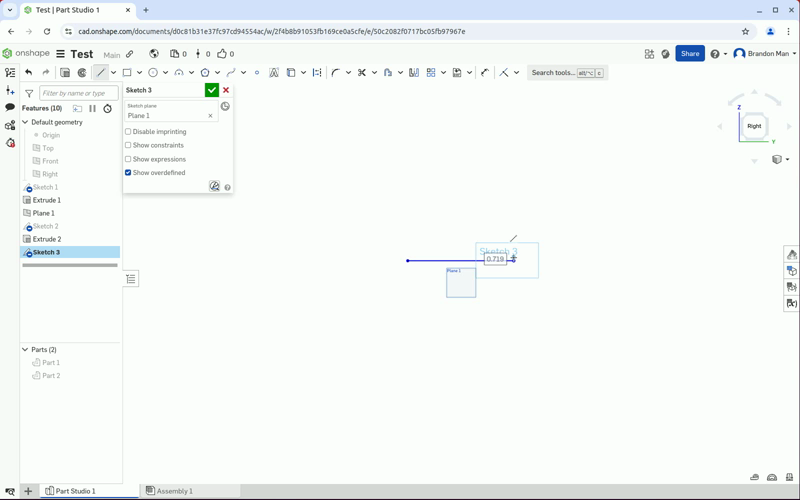
mouse_move(407, 257)
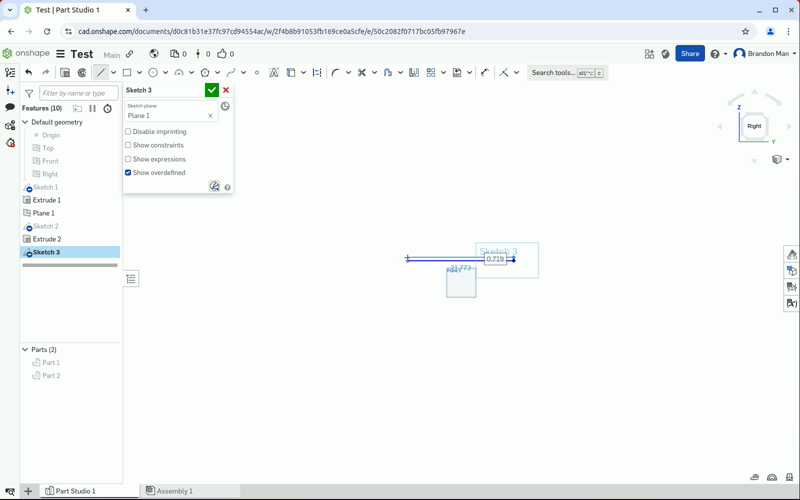
scroll(6)
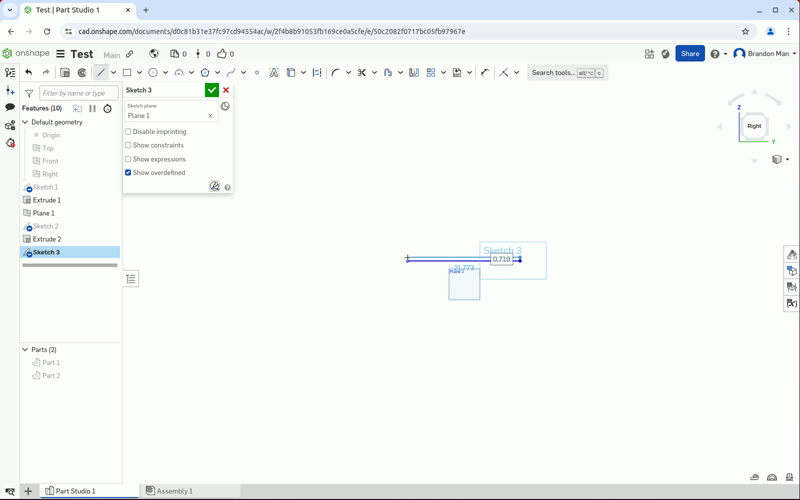
scroll(6)
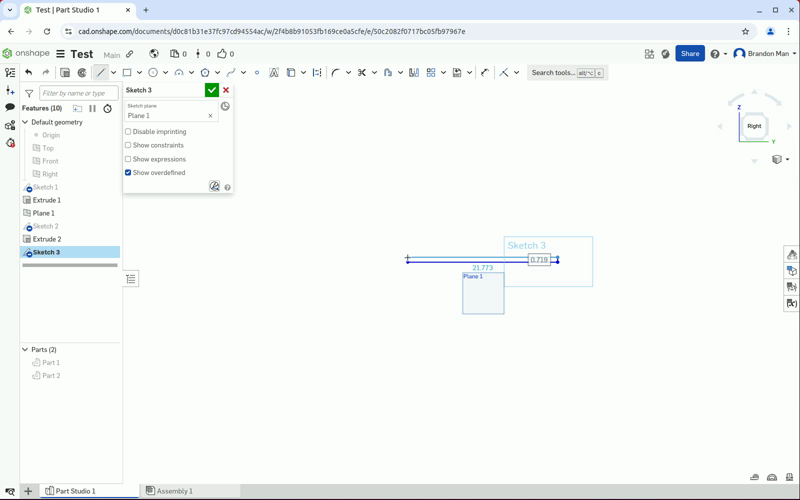
scroll(6)
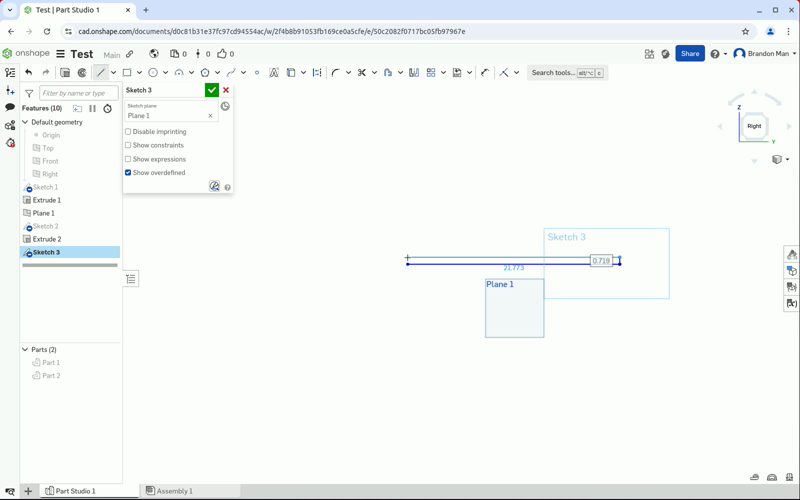
scroll(6)
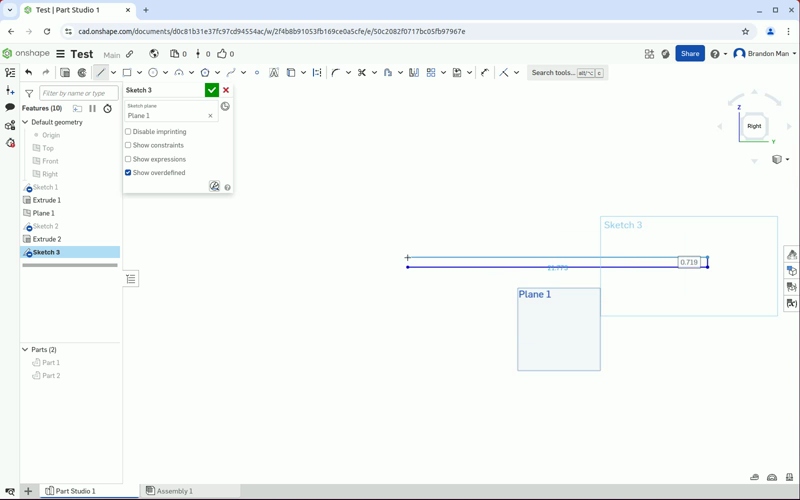
scroll(6)
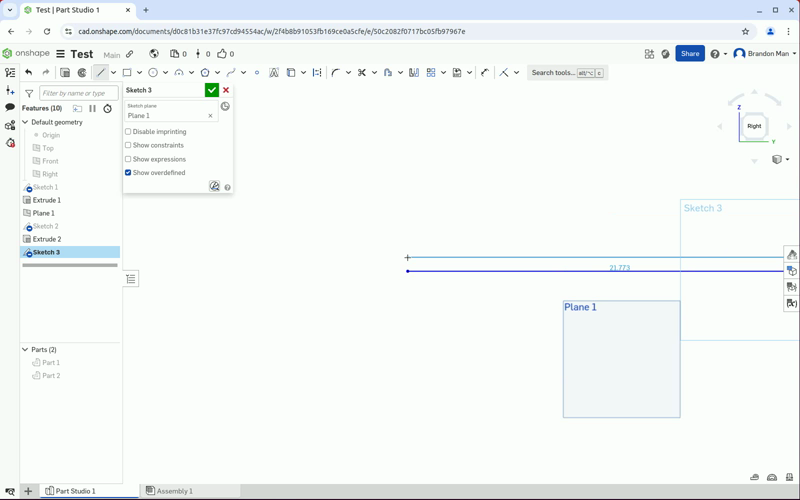
scroll(6)
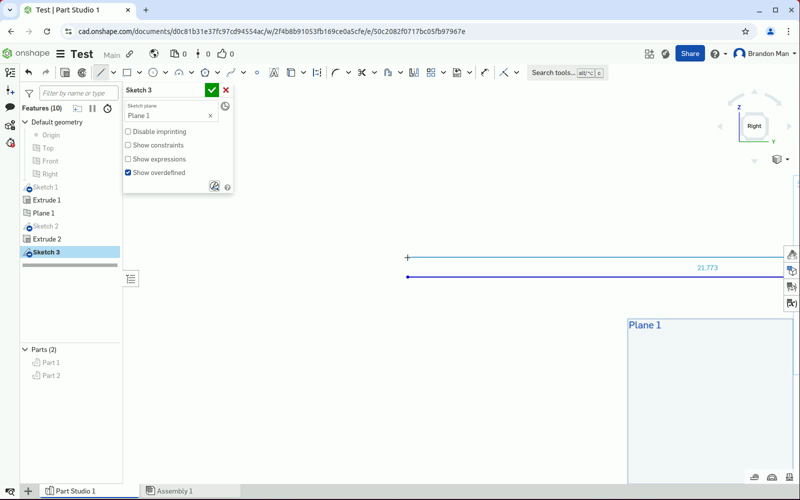
scroll(6)
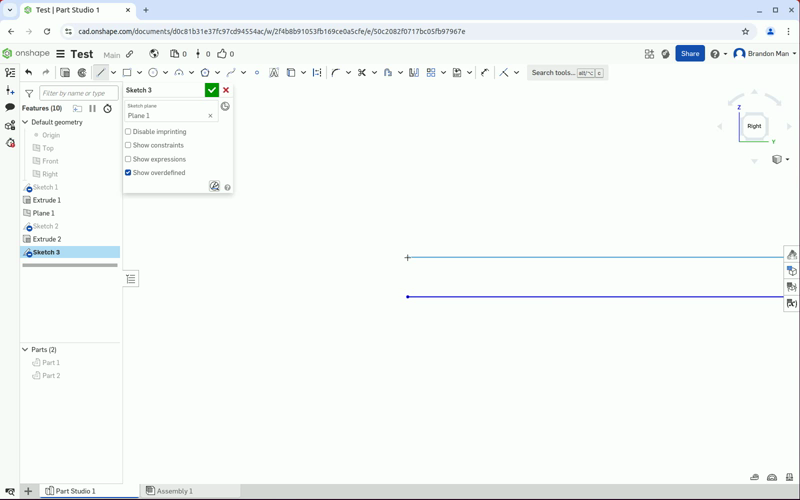
click(407, 257)
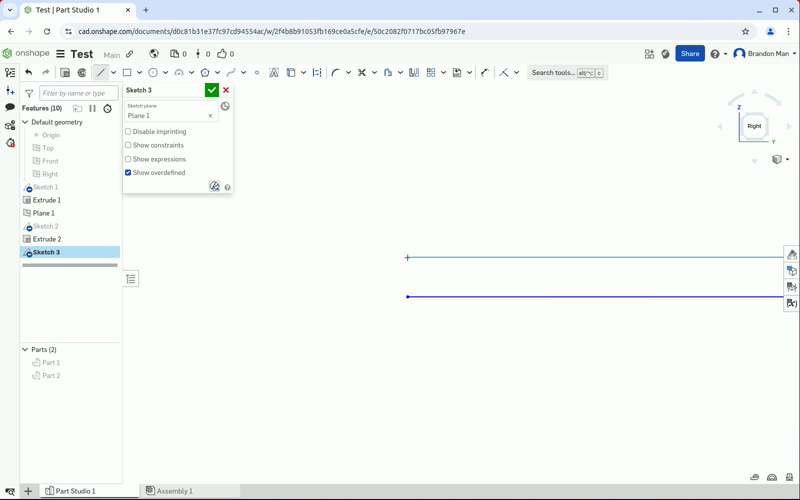
scroll(-6)
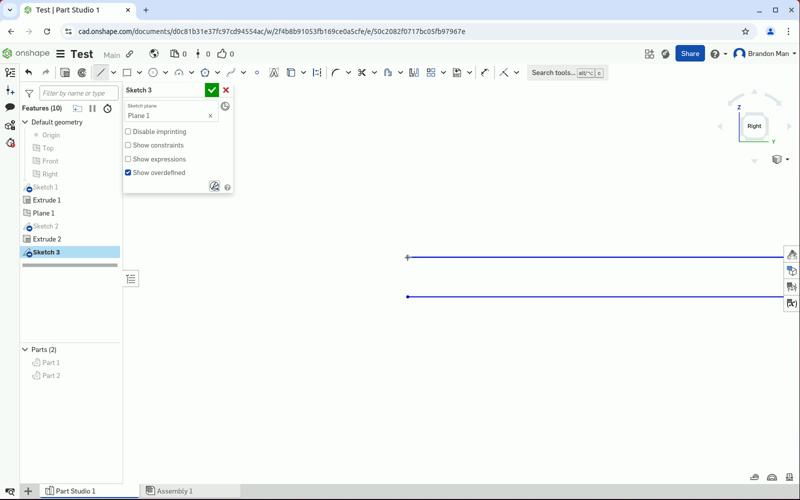
scroll(-6)
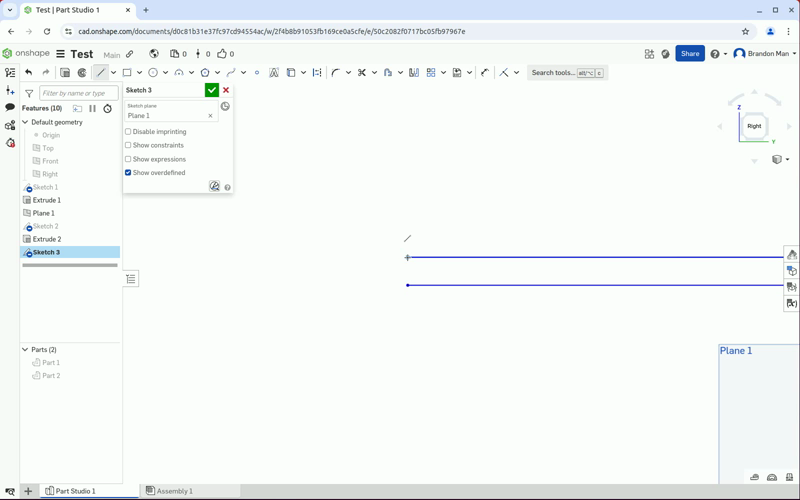
scroll(-6)
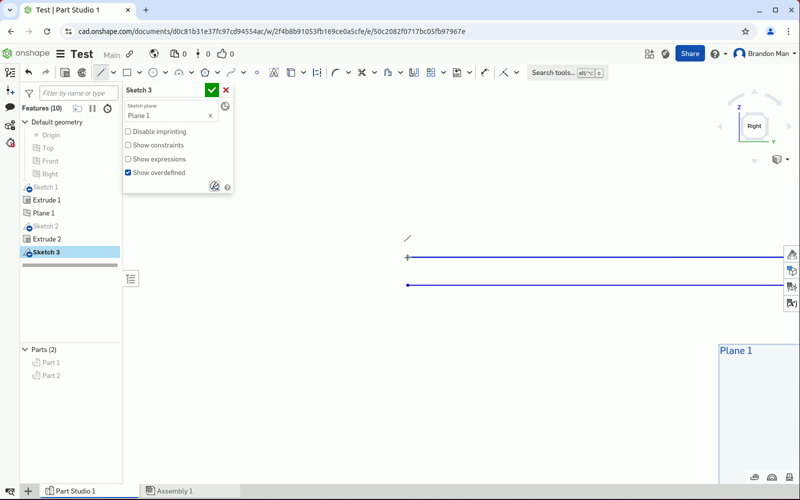
scroll(-6)
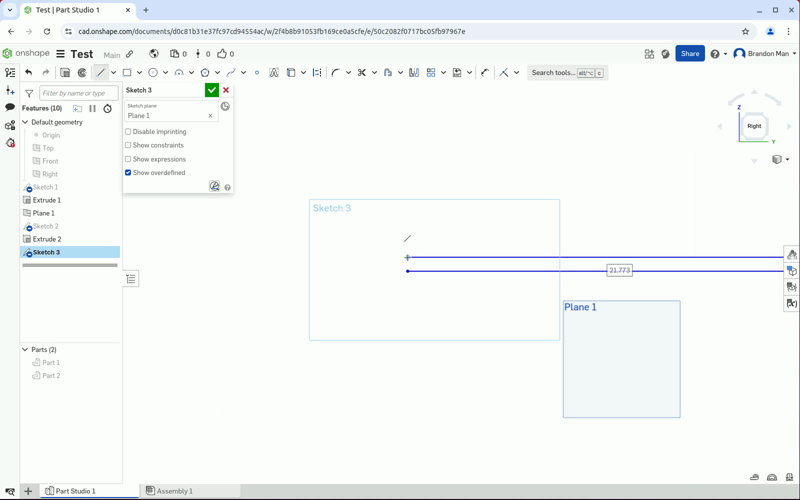
scroll(-6)
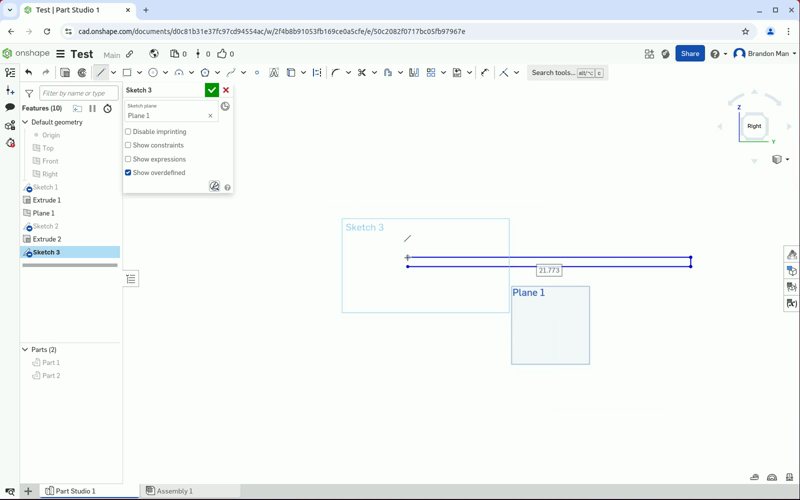
scroll(-6)
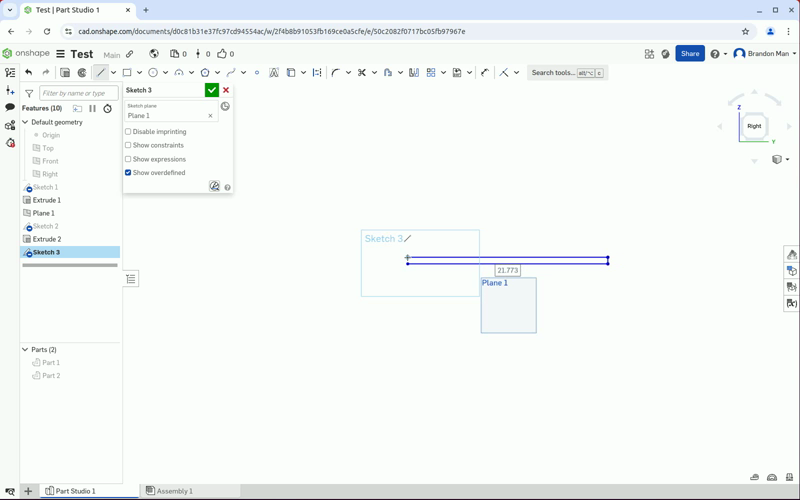
scroll(-6)
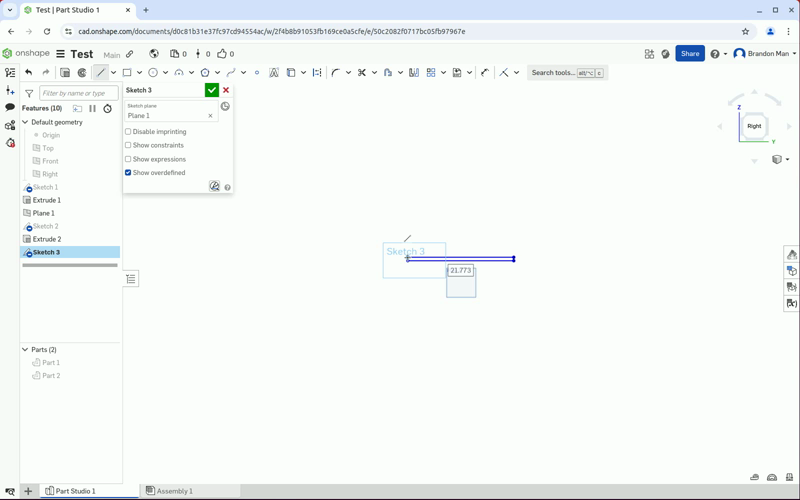
key_up(shift)
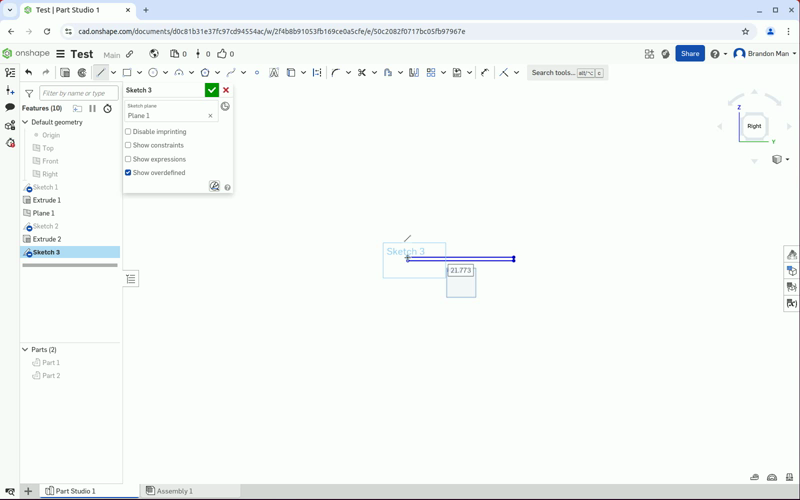
mouse_move(437, 257)
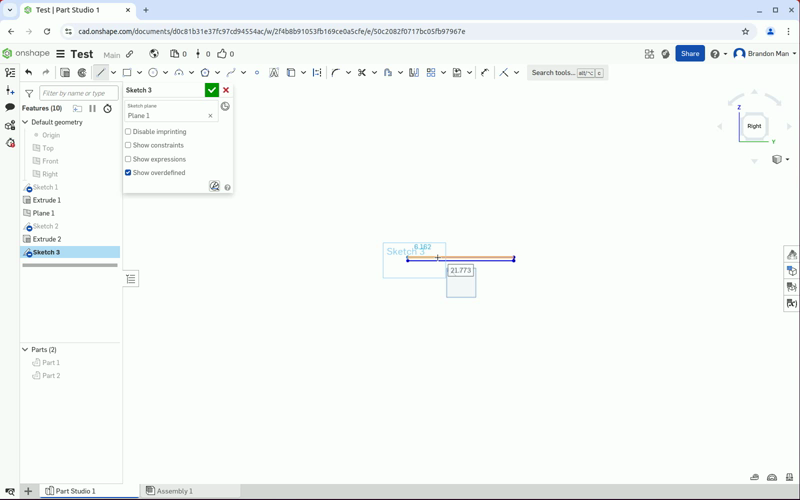
key_down(shift)
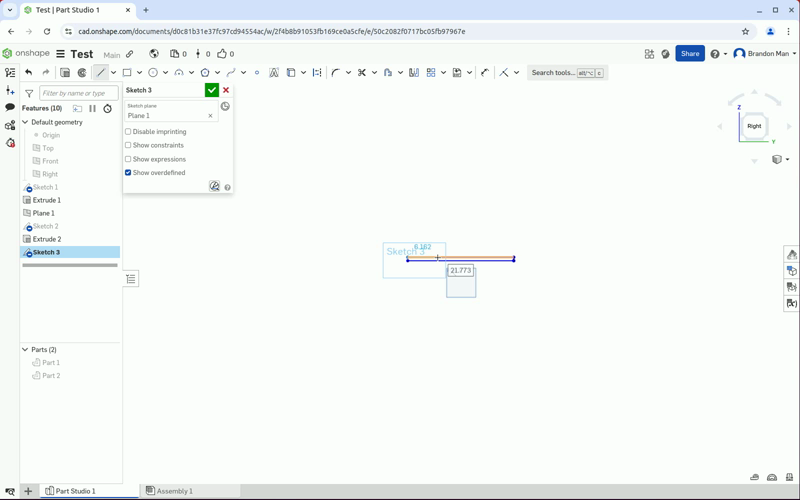
mouse_move(407, 260)
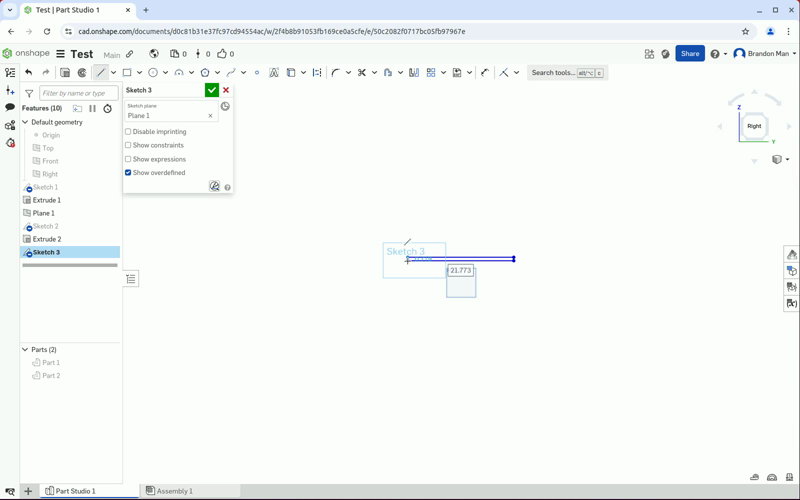
scroll(6)
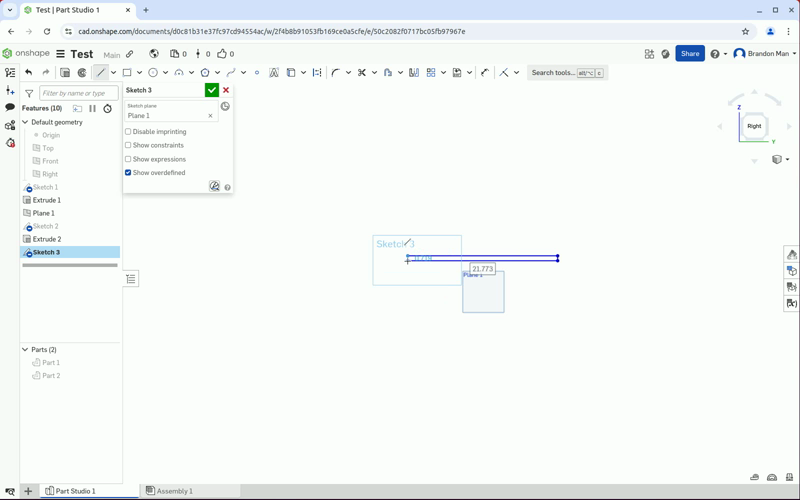
scroll(6)
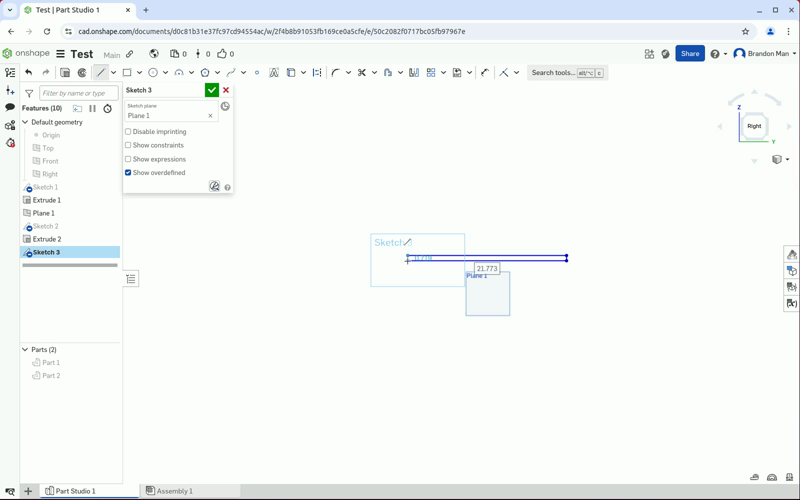
scroll(6)
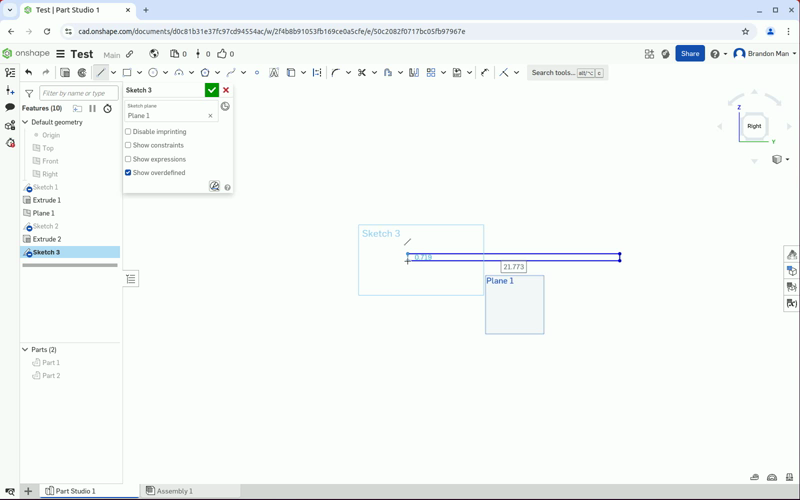
scroll(6)
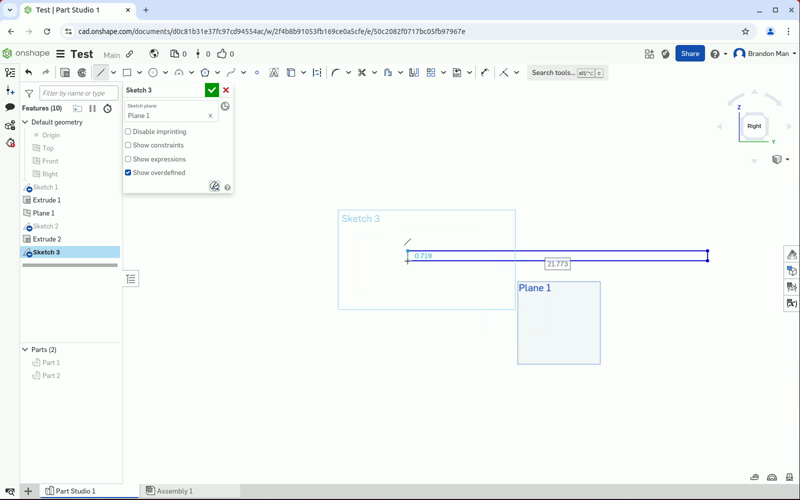
scroll(6)
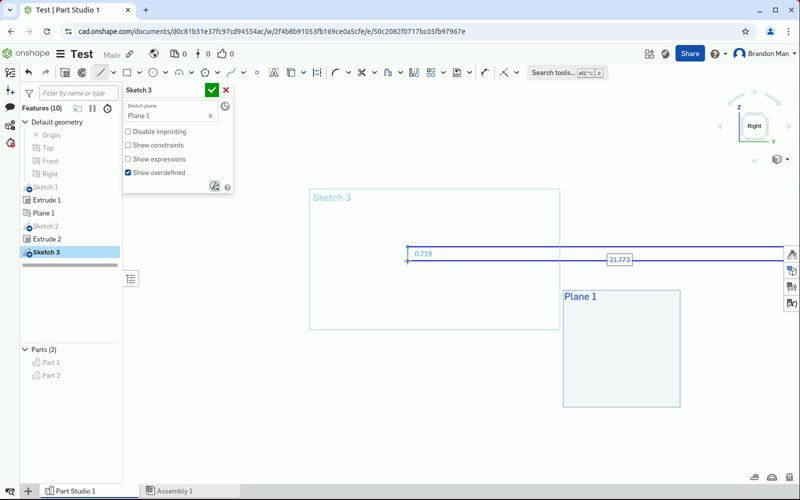
scroll(6)
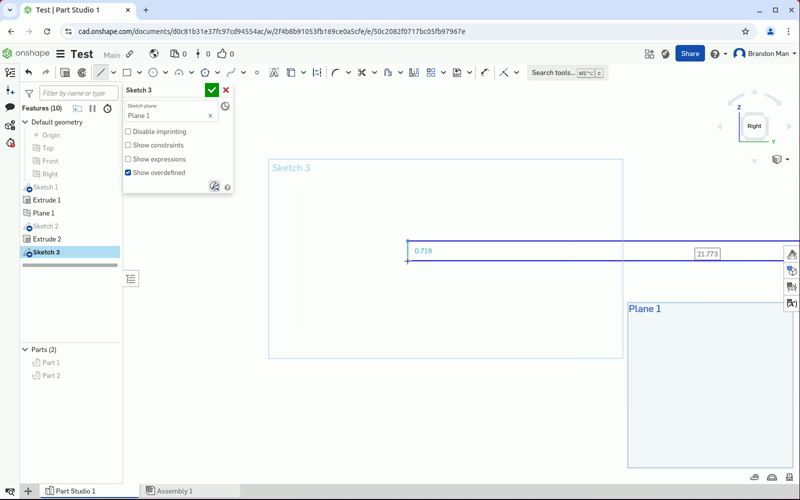
scroll(6)
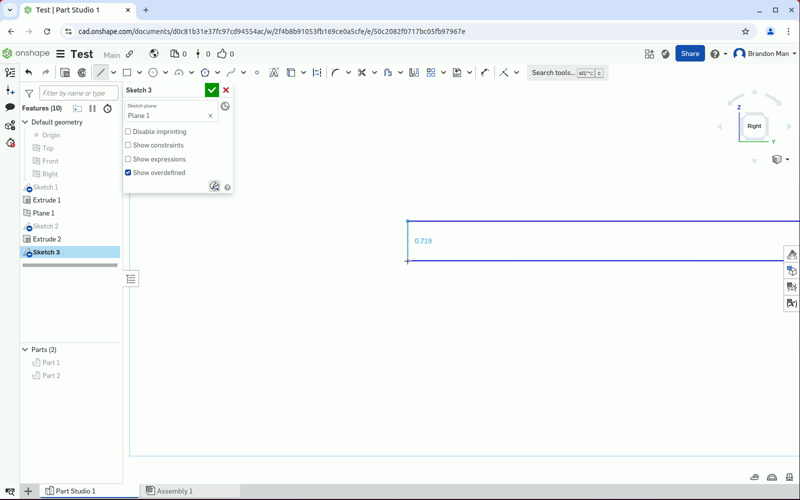
key_up(shift)
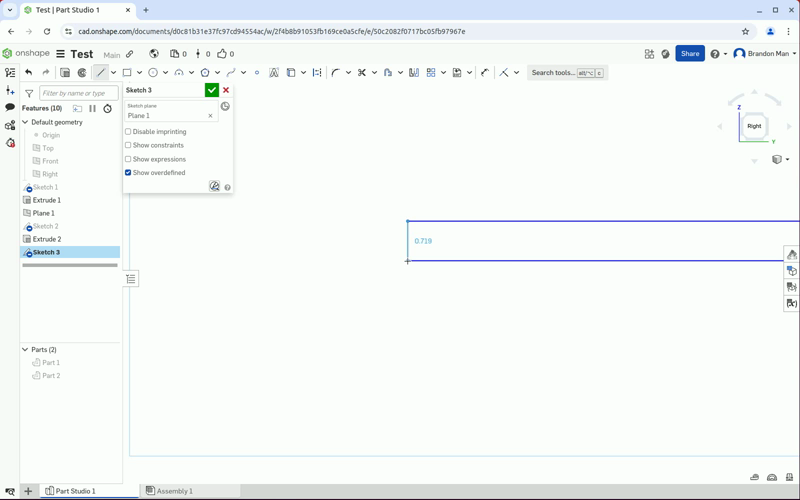
click(407, 260)
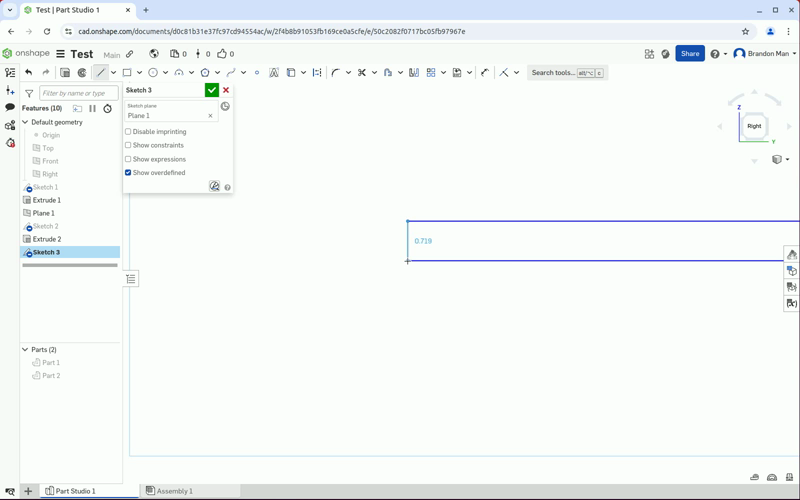
scroll(-6)
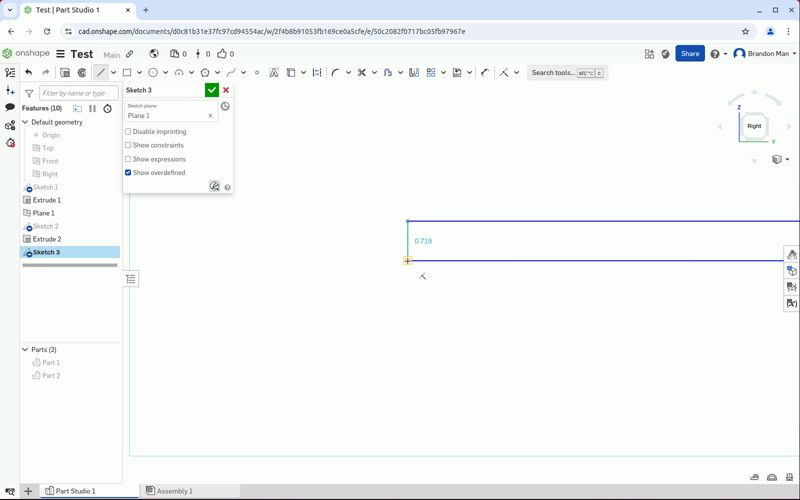
scroll(-6)
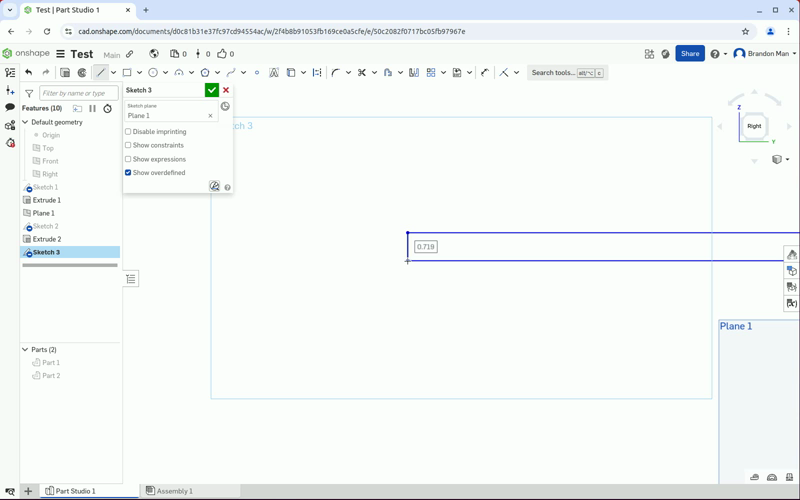
scroll(-6)
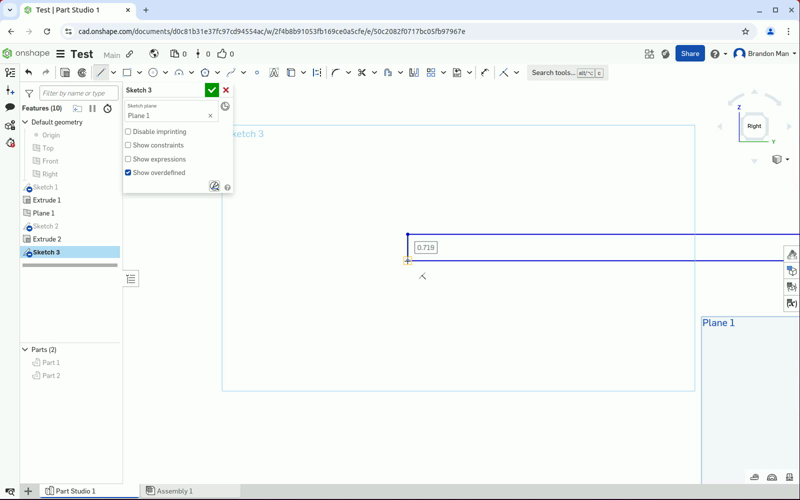
scroll(-6)
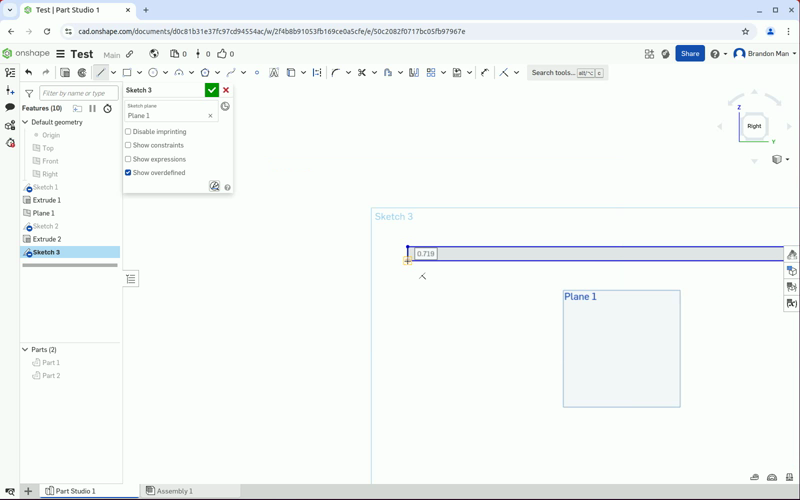
scroll(-6)
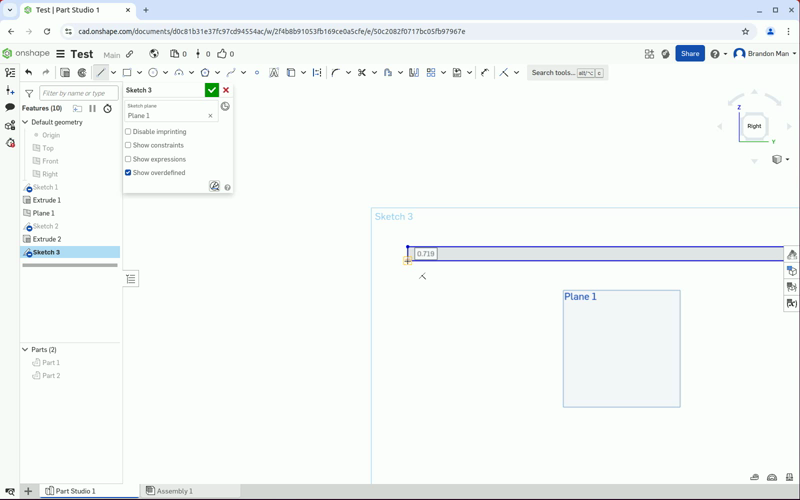
scroll(-6)
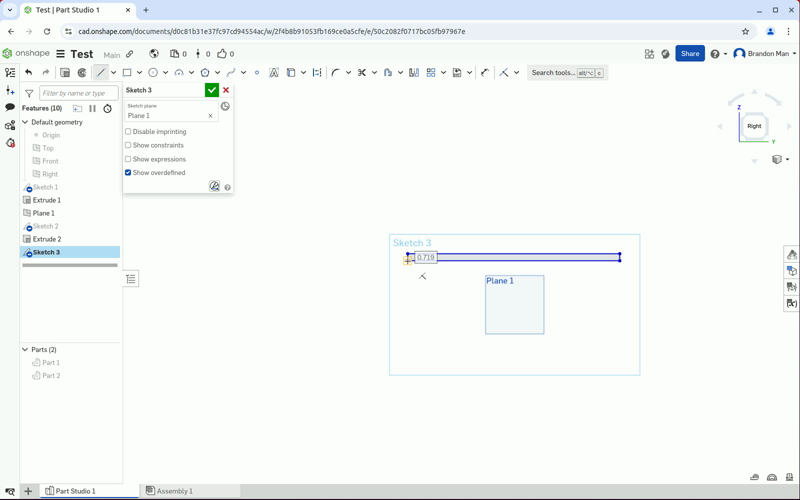
scroll(-6)
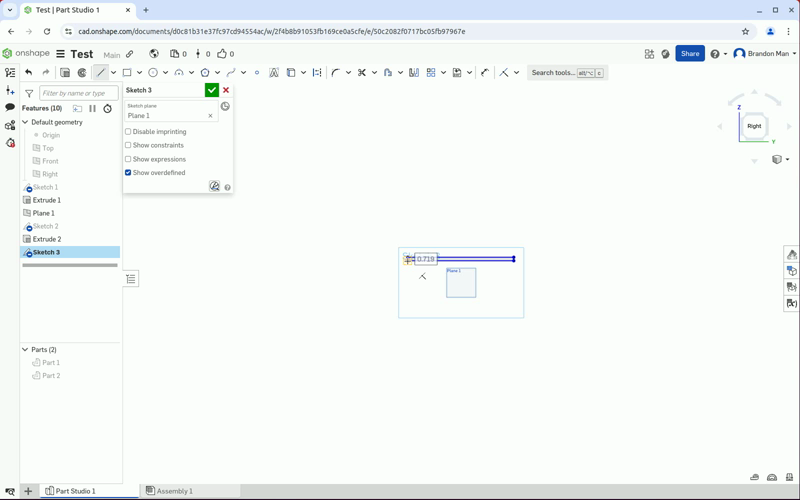
key(esc)
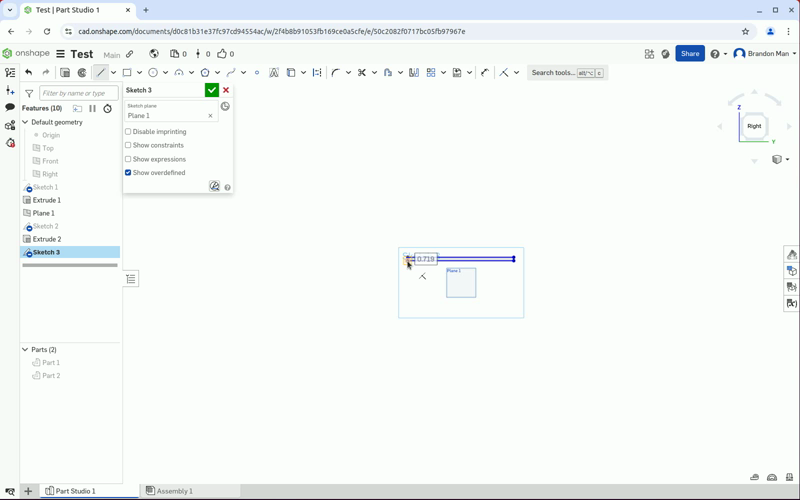
mouse_move(509, 258)
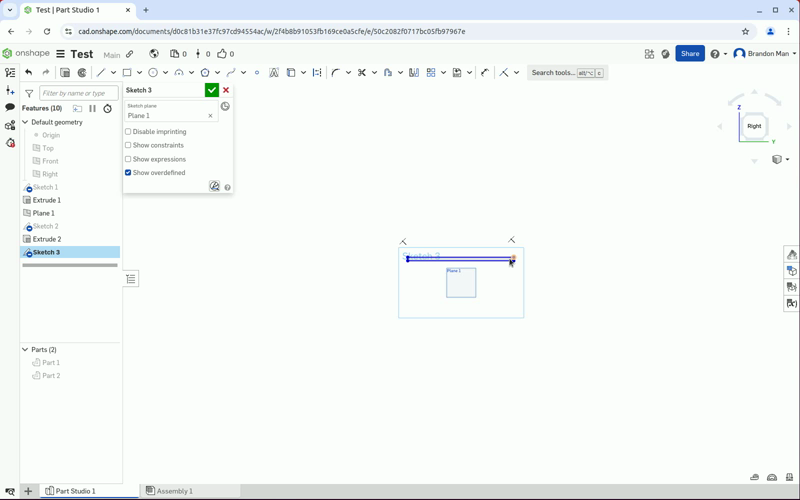
scroll(6)
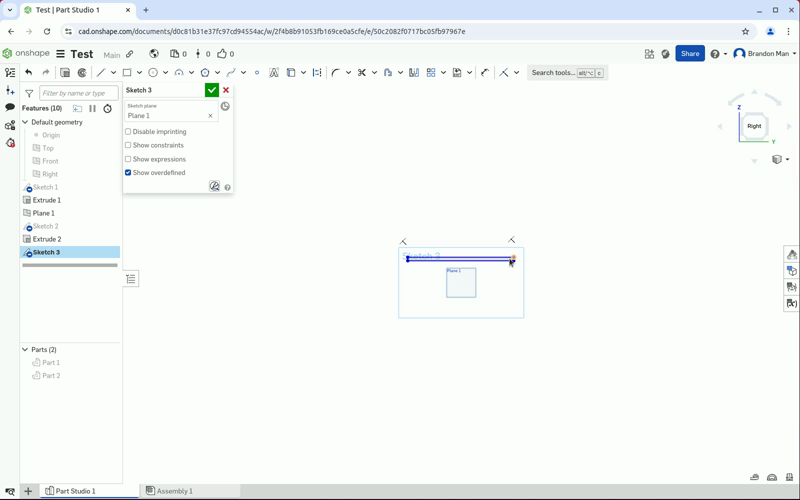
scroll(6)
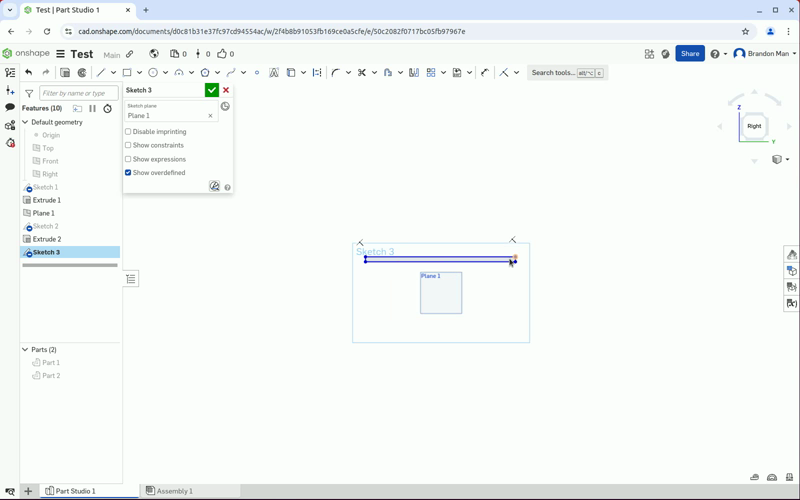
scroll(6)
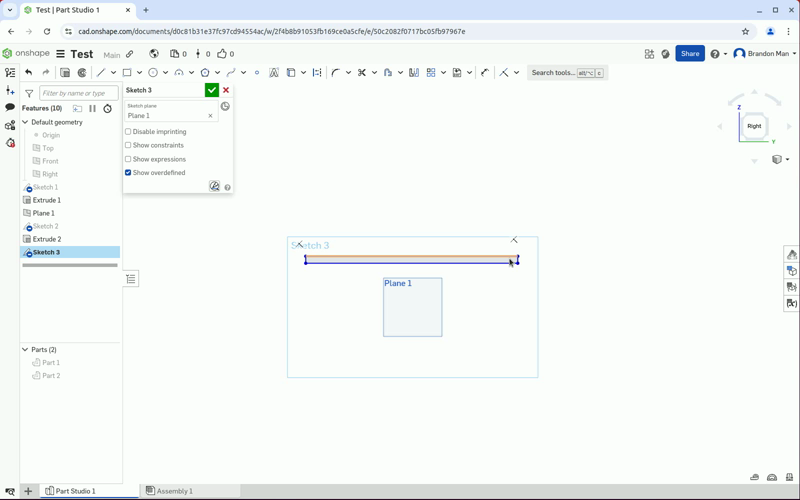
scroll(6)
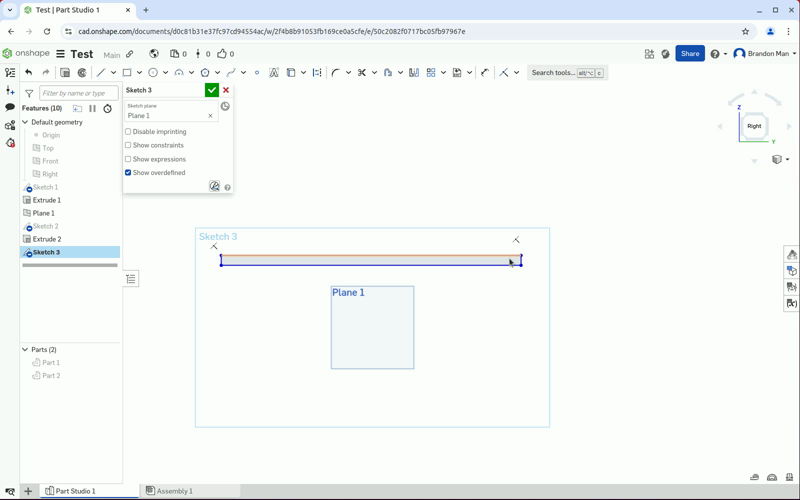
scroll(6)
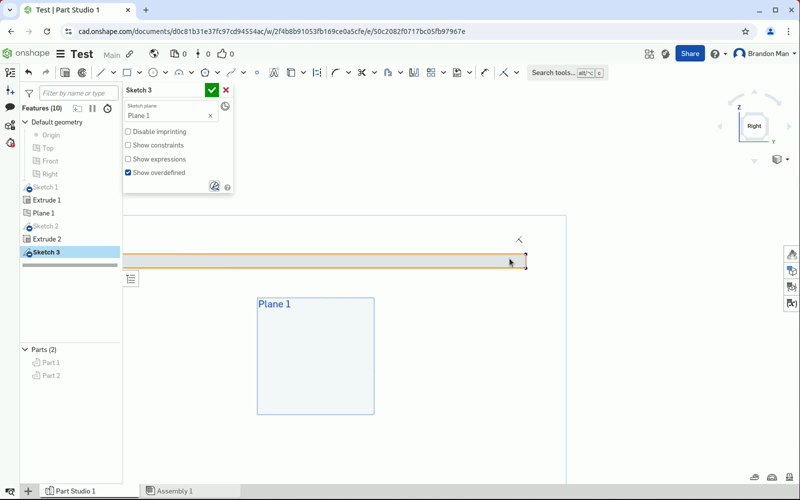
scroll(6)
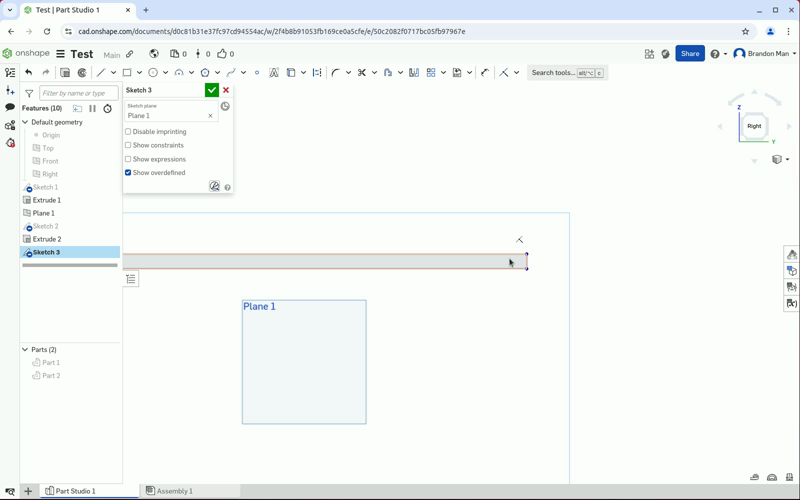
scroll(6)
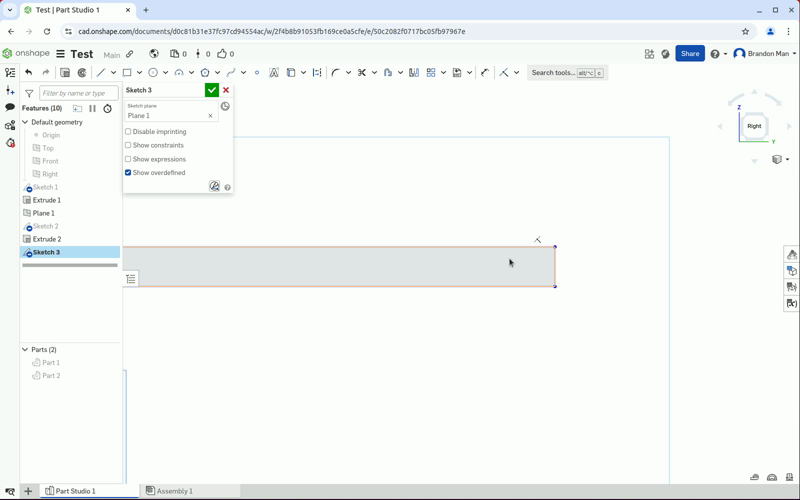
click(509, 258)
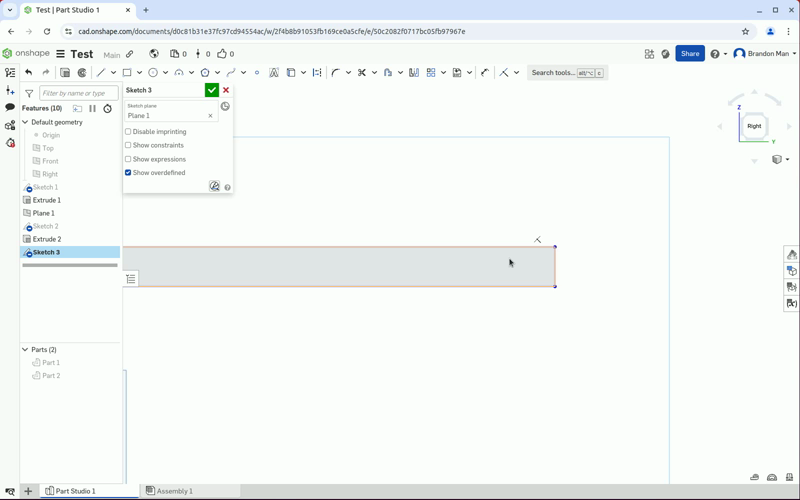
scroll(-6)
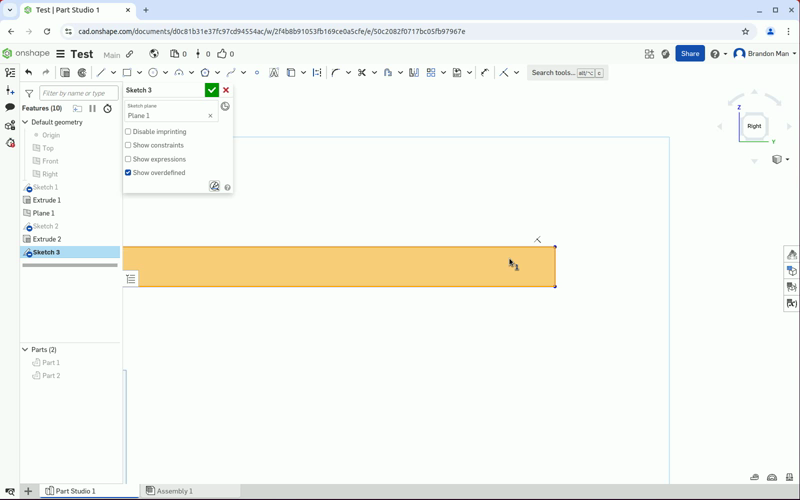
scroll(-6)
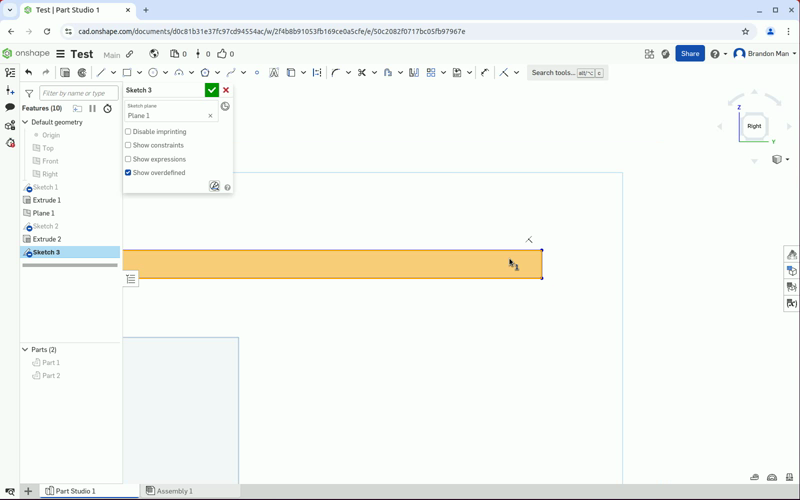
scroll(-6)
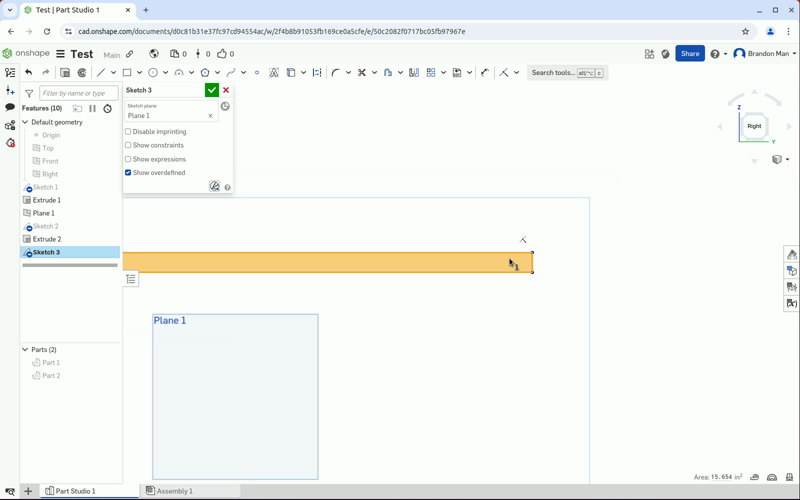
scroll(-6)
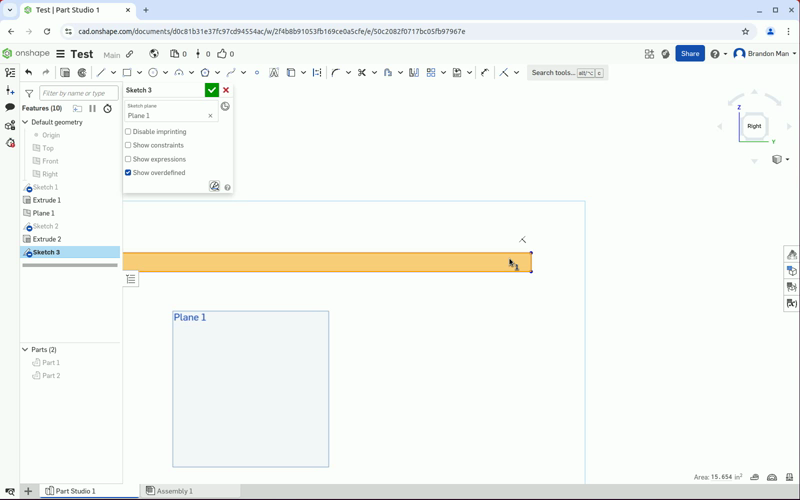
scroll(-6)
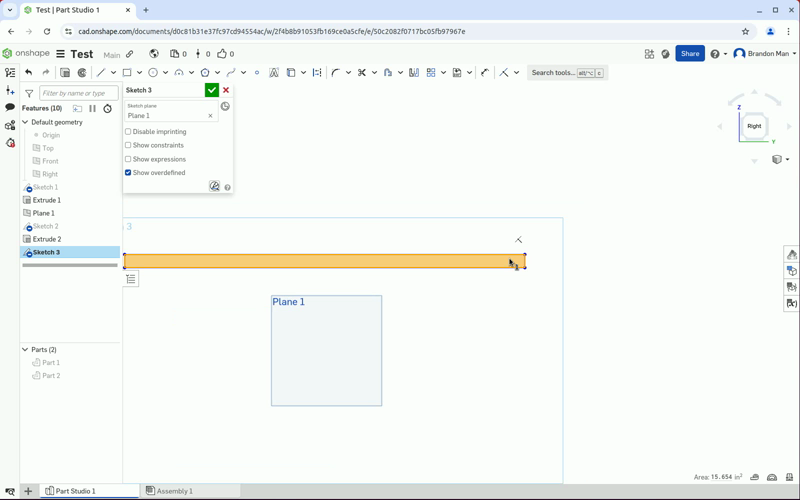
scroll(-6)
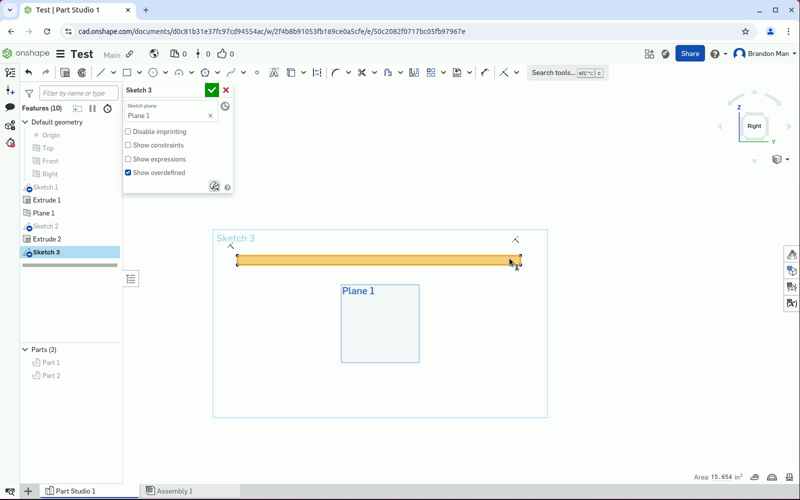
scroll(-6)
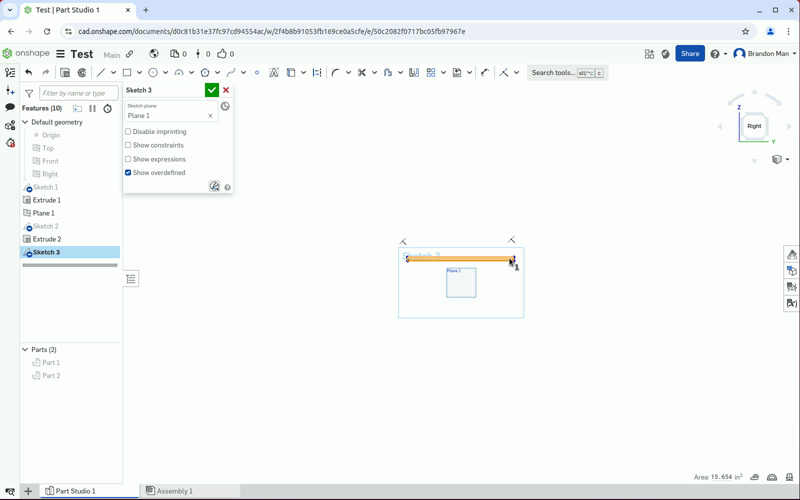
mouse_move(73, 352)
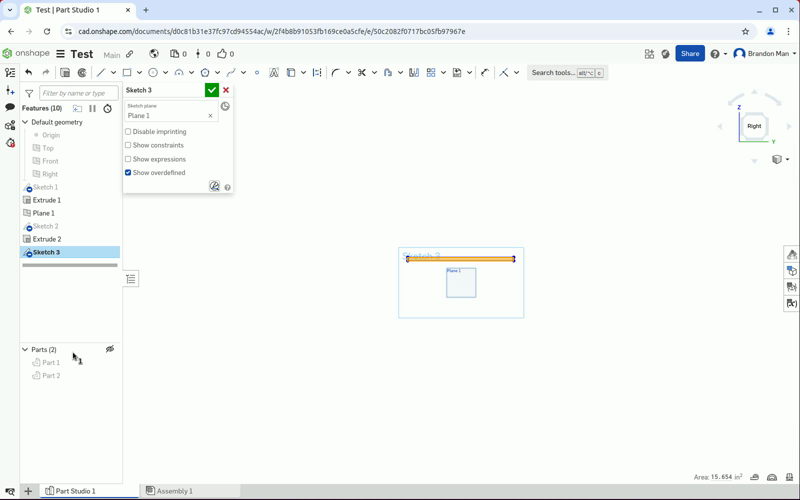
key(shift+y)
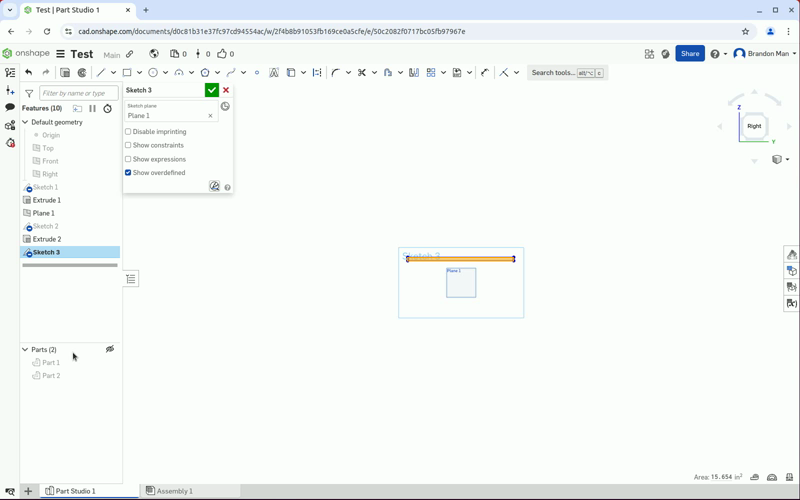
key(shift+e)
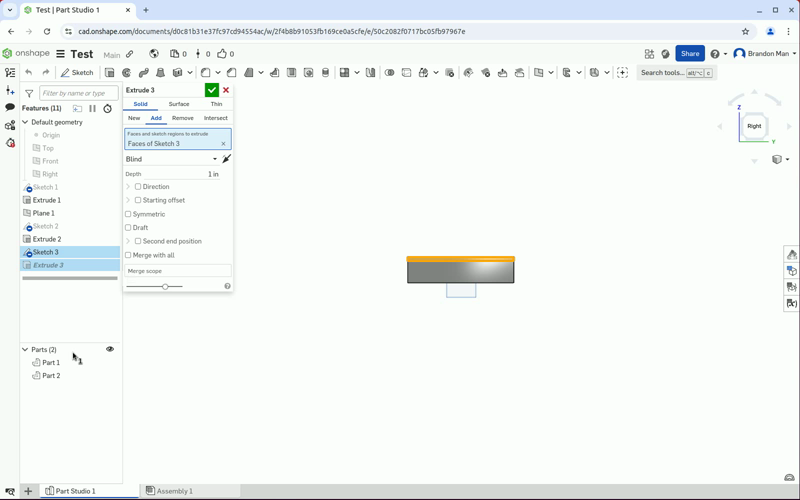
mouse_move(143, 106)
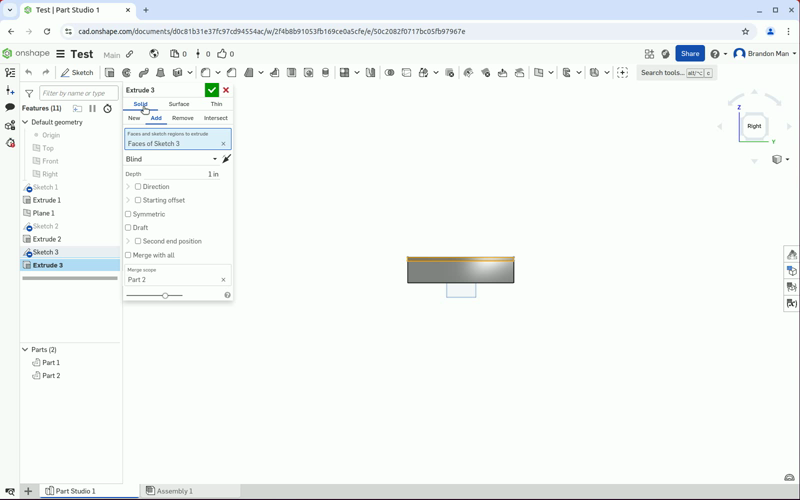
click(143, 106)
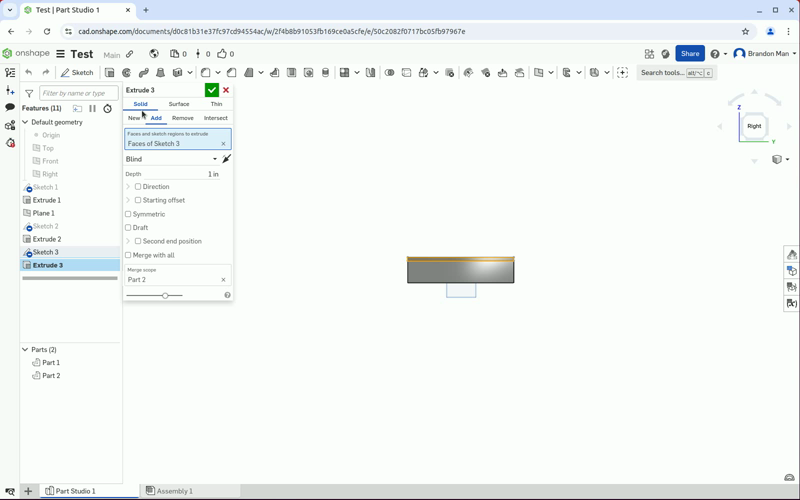
mouse_move(137, 120)
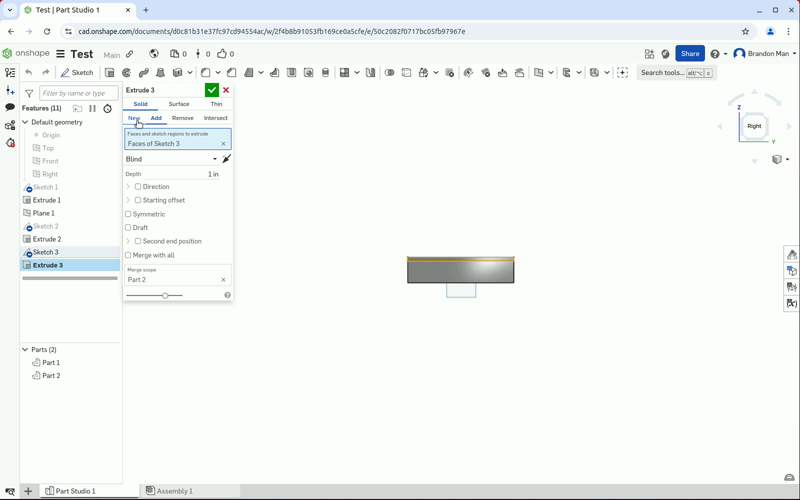
click(137, 120)
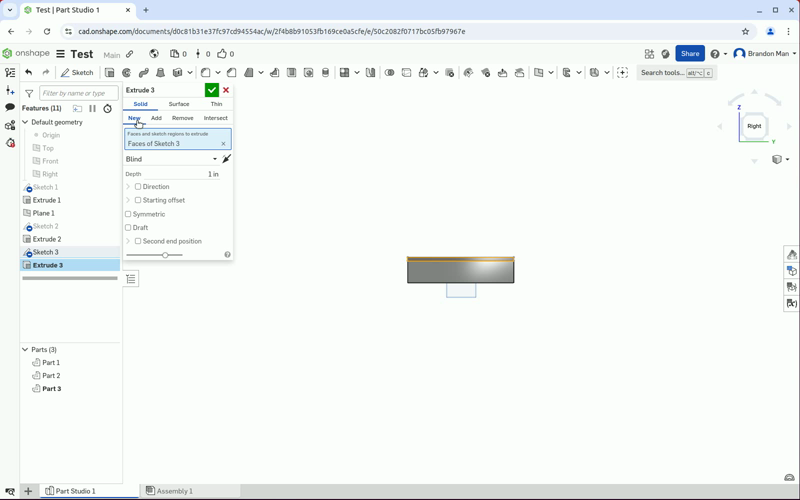
key(tab, 4)
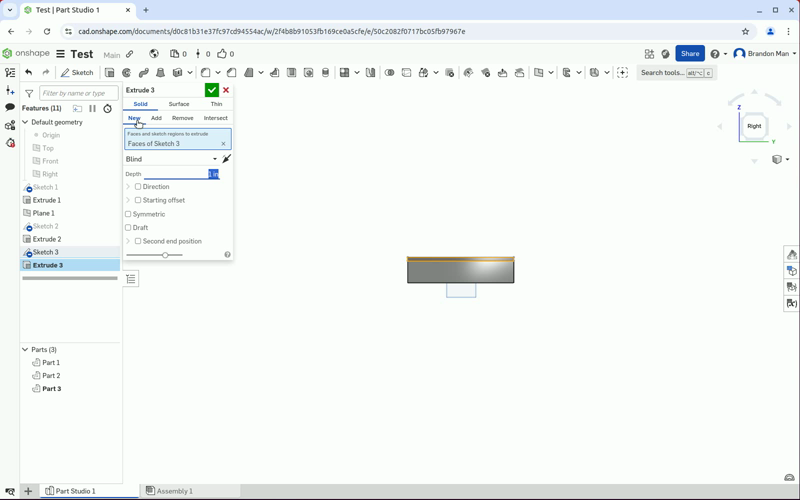
text(0.722)
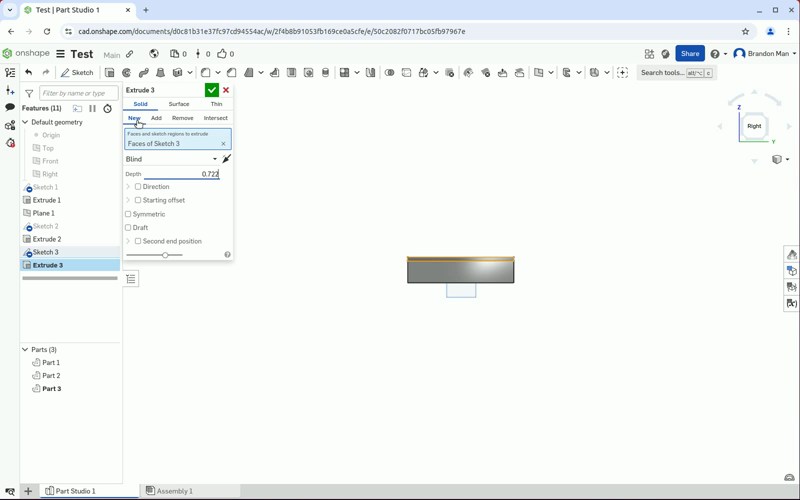
key(enter)
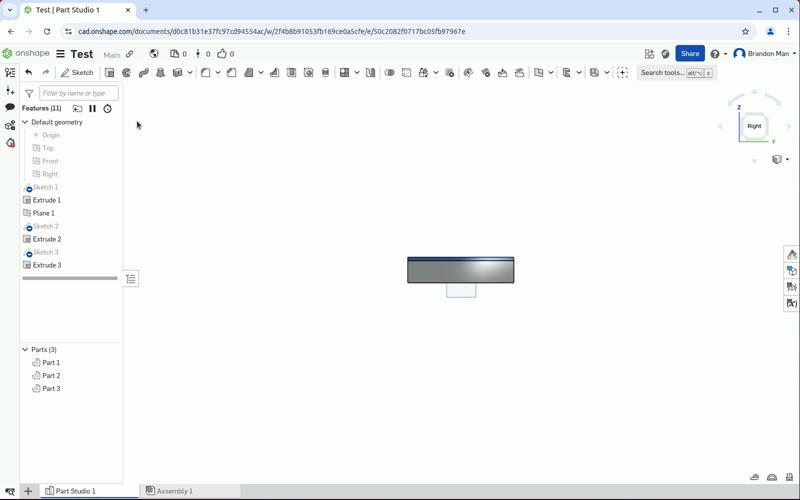
key(shift+h)
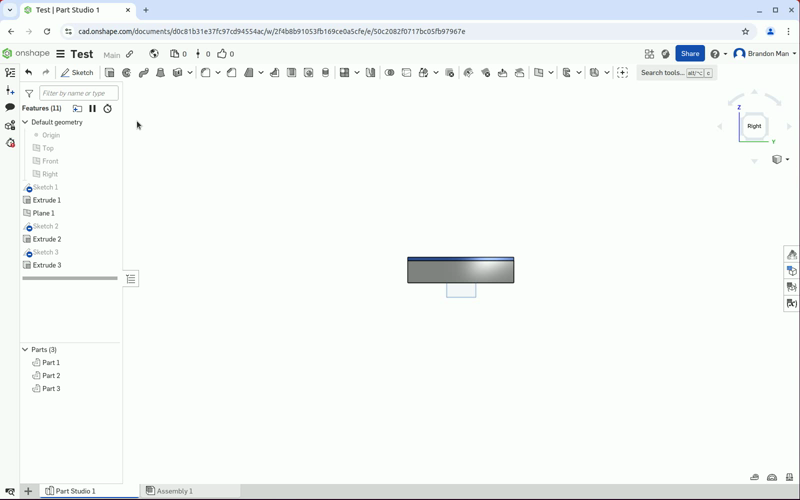
key(shift+h)
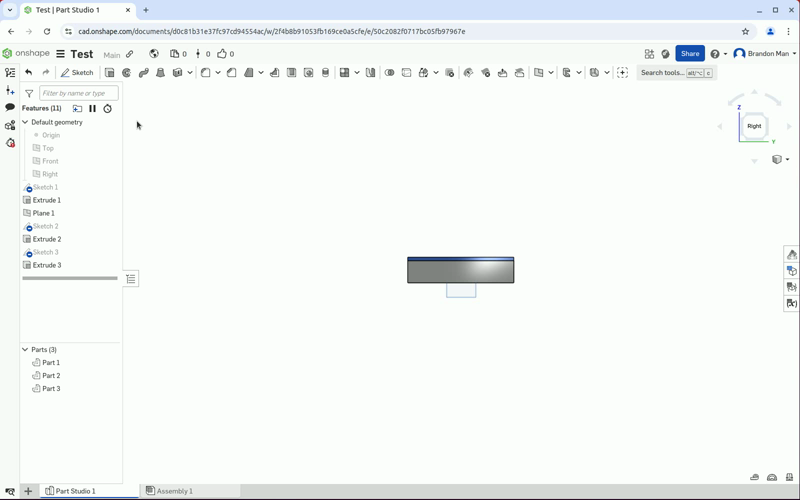
mouse_move(73, 189)
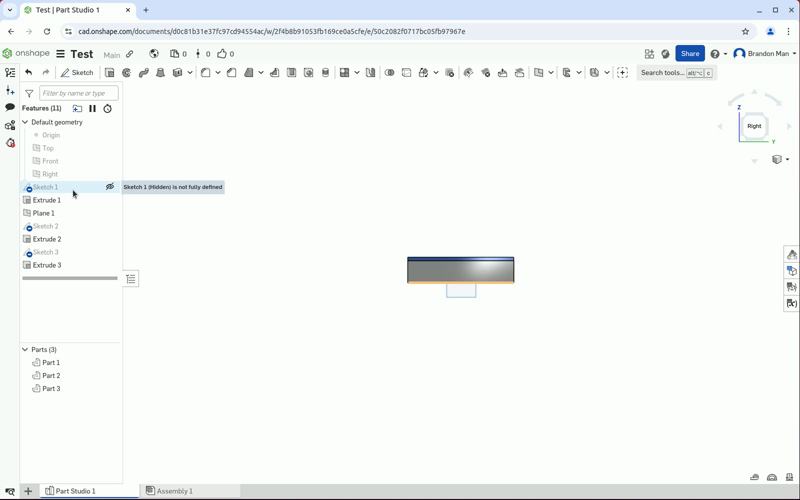
click(73, 189)
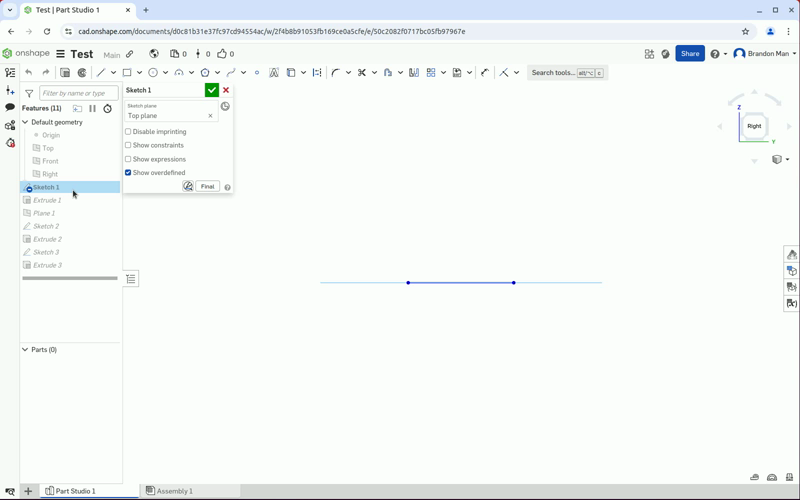
mouse_move(229, 92)
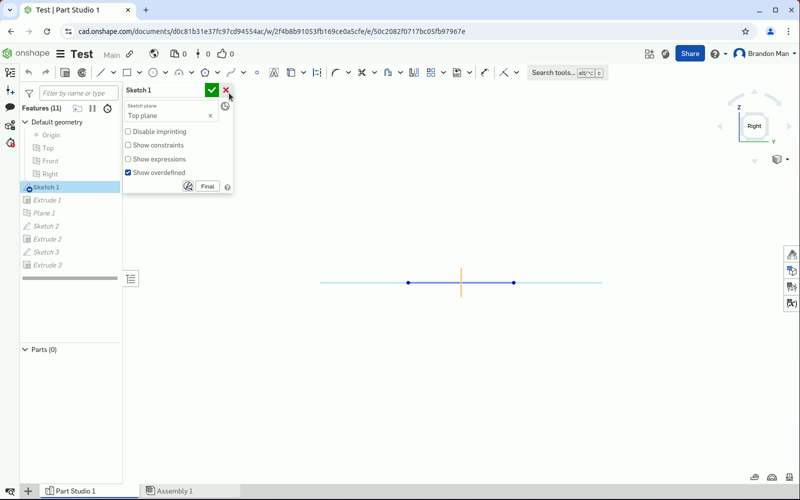
click(229, 92)
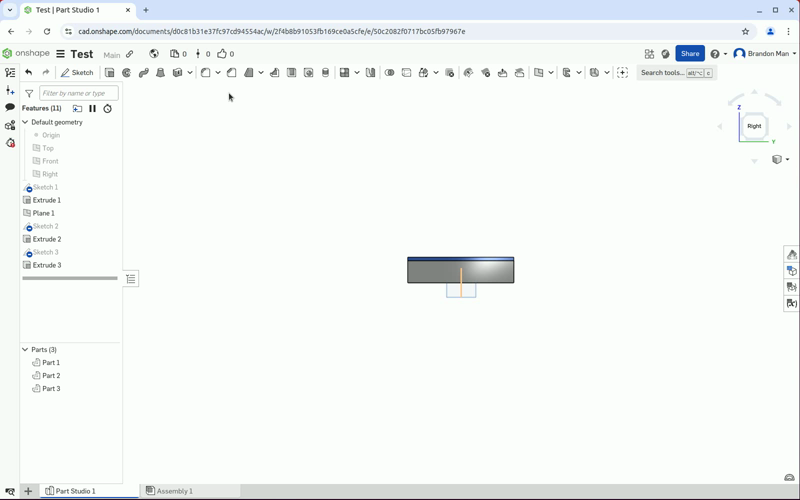
mouse_move(73, 352)
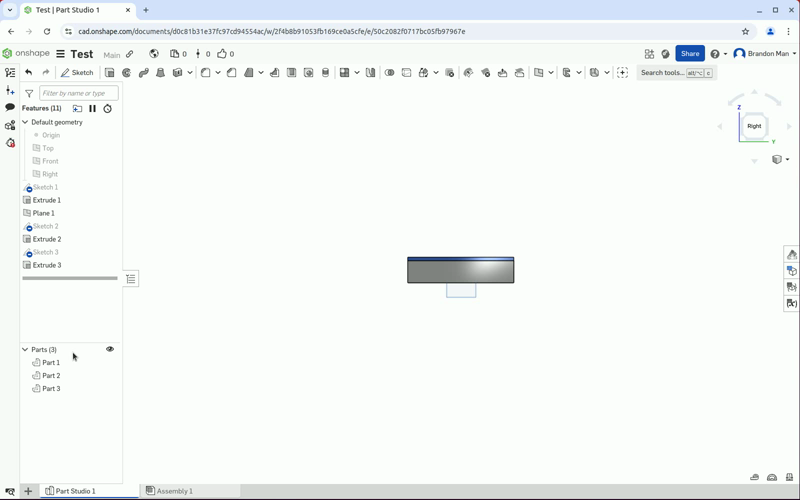
key(y)
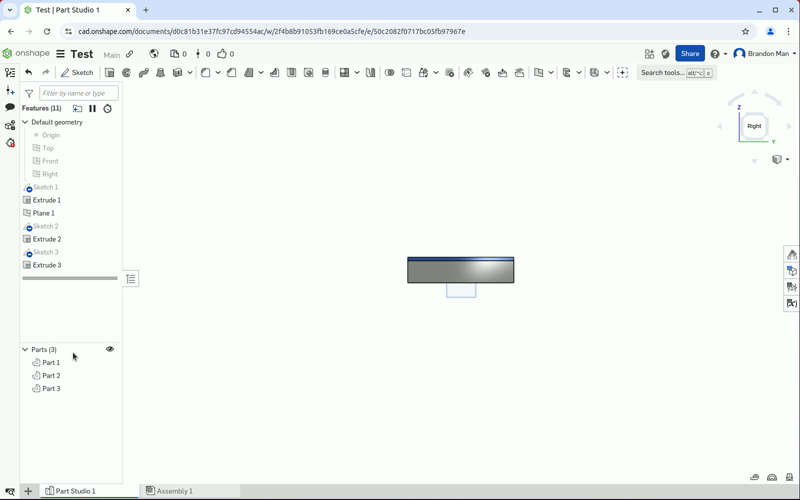
key(shift+p)
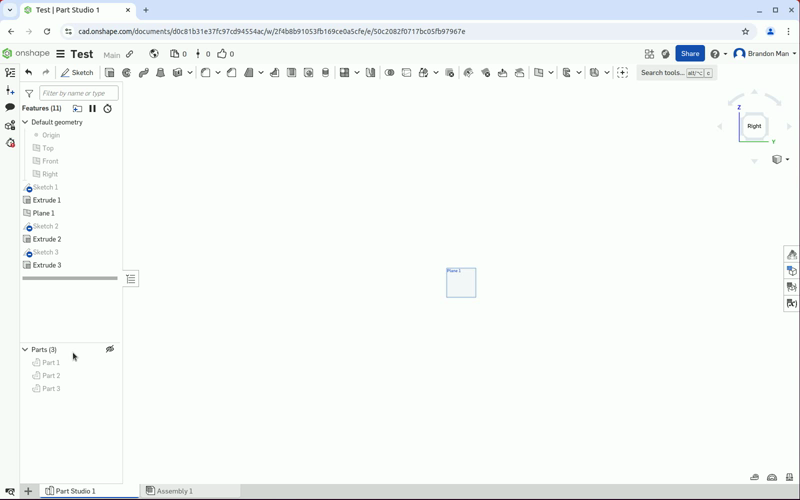
key(space)
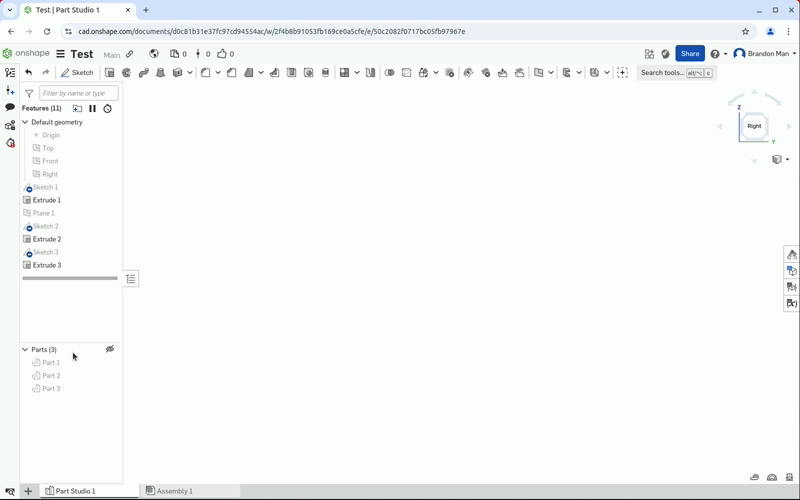
key_down(shift)
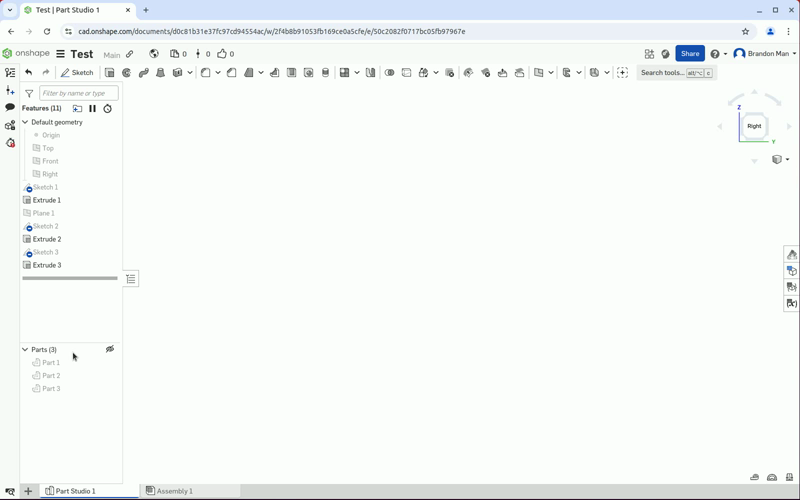
key(right)
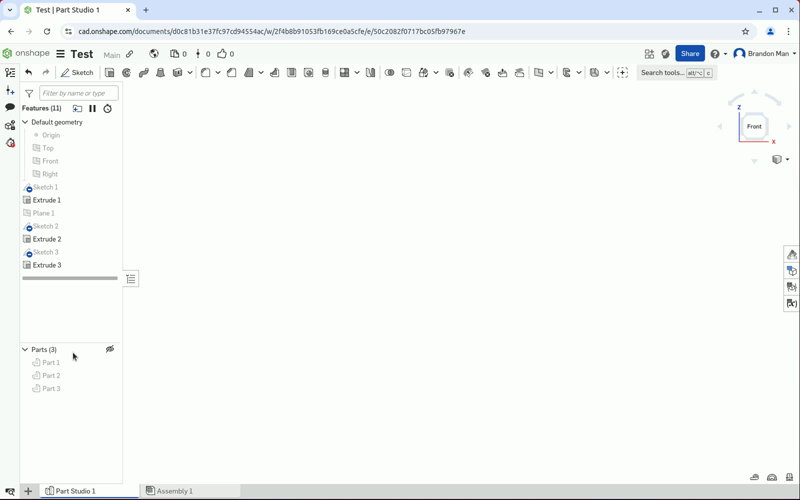
key_up(shift)
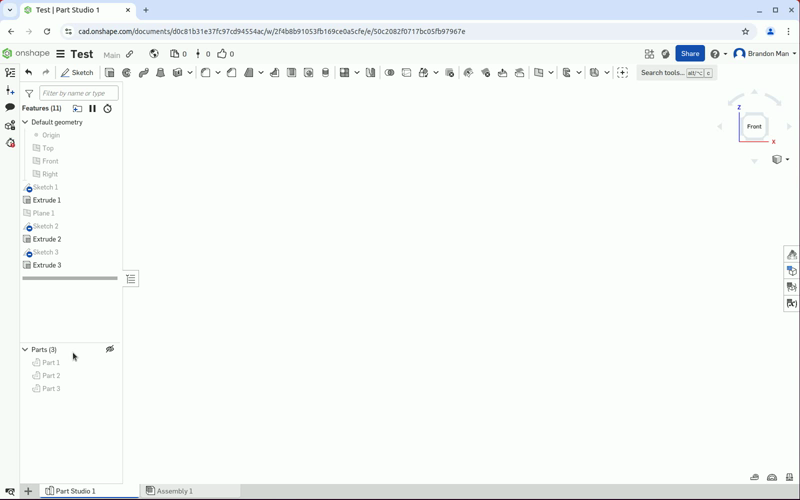
mouse_move(73, 352)
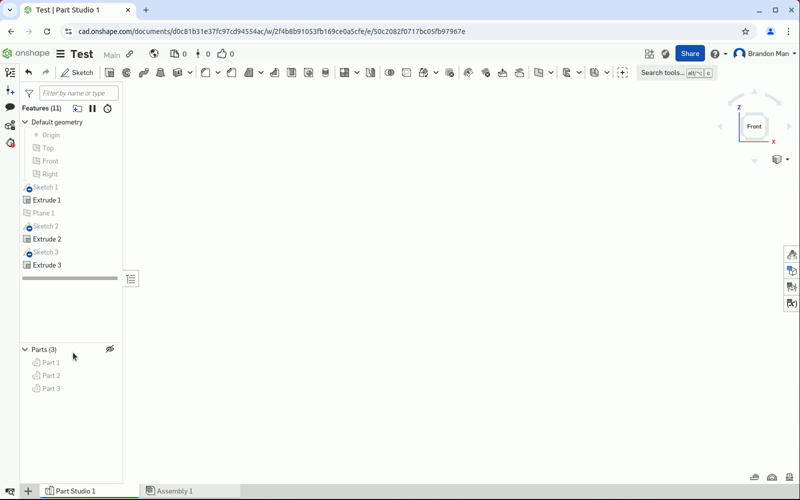
key(shift+y)
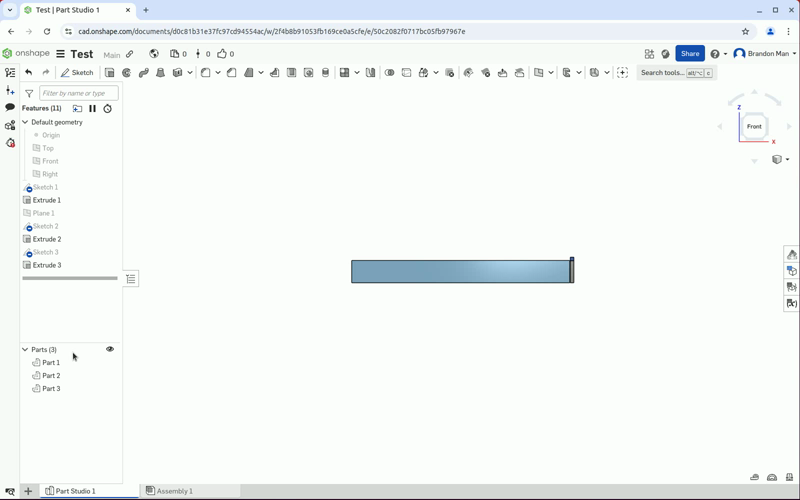
mouse_move(541, 75)
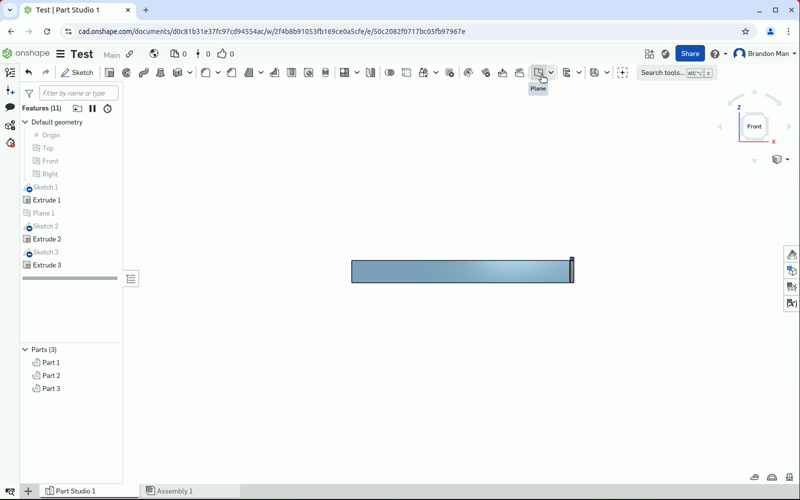
click(541, 75)
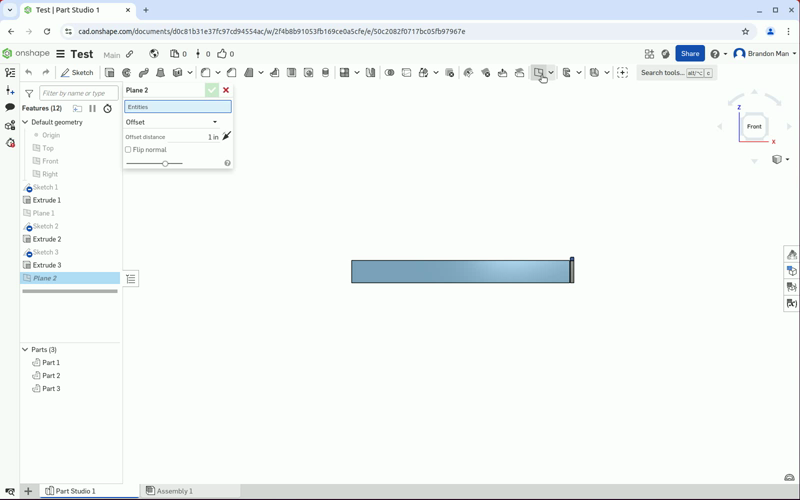
mouse_move(73, 163)
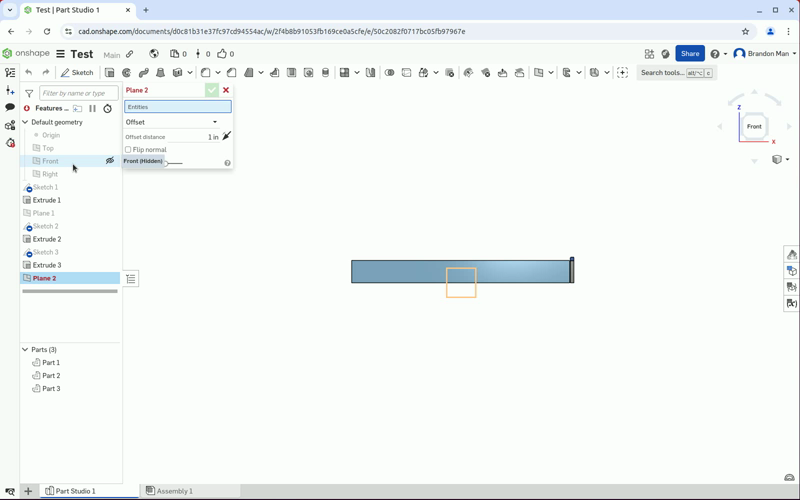
click(73, 163)
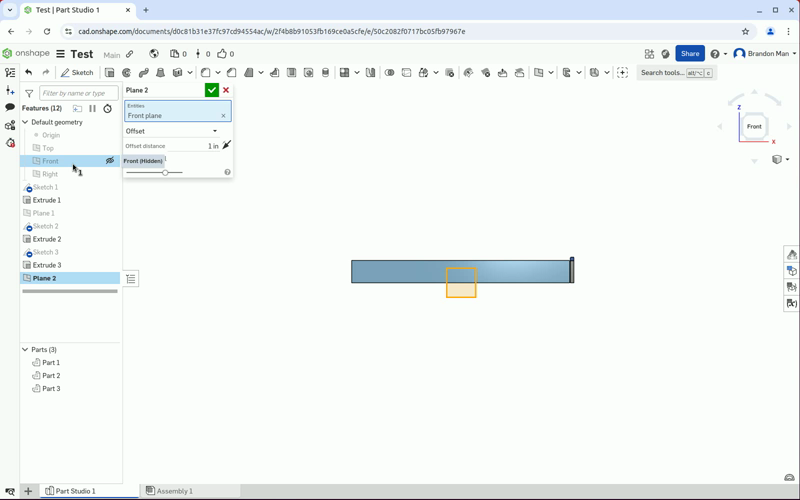
key(tab, 2)
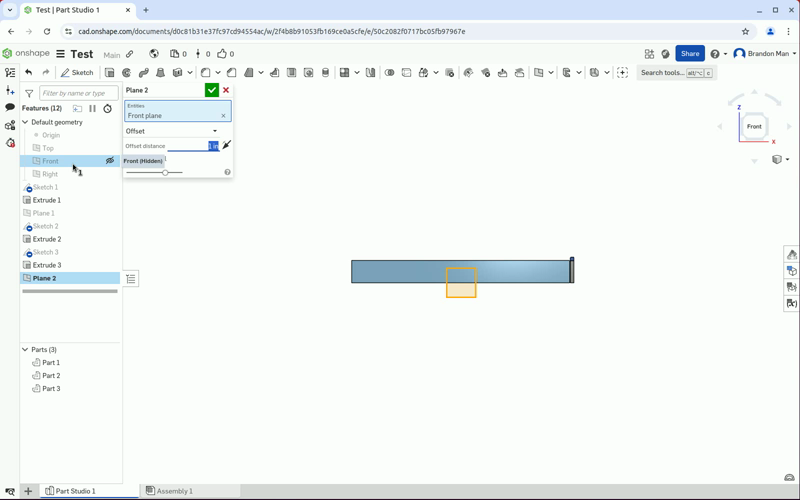
text(10.845)
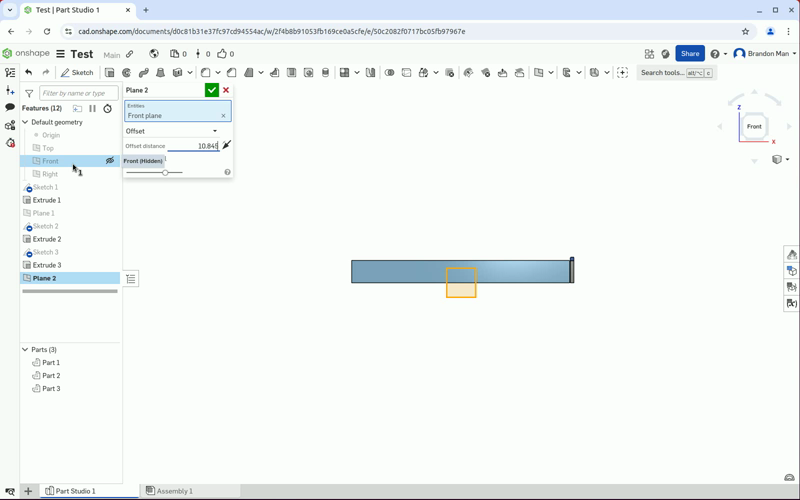
key(enter, 2)
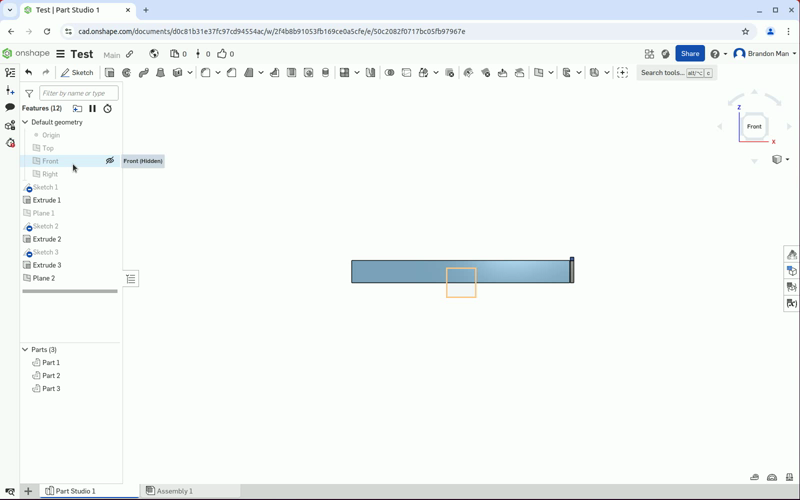
key(shift+s)
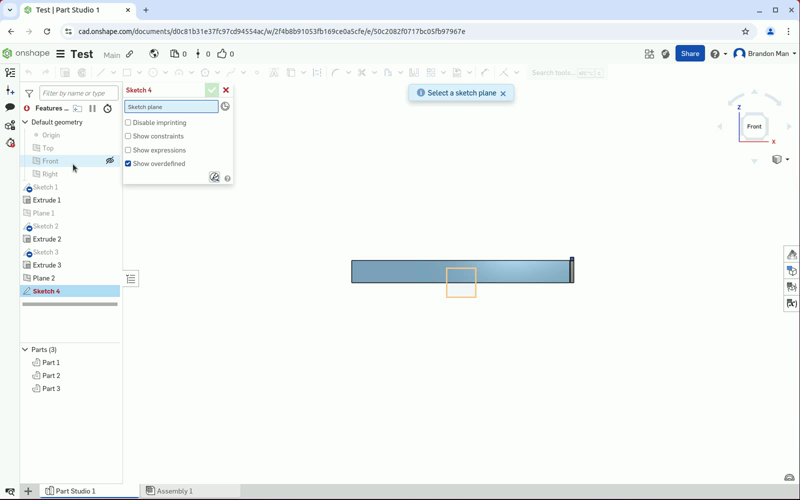
mouse_move(73, 280)
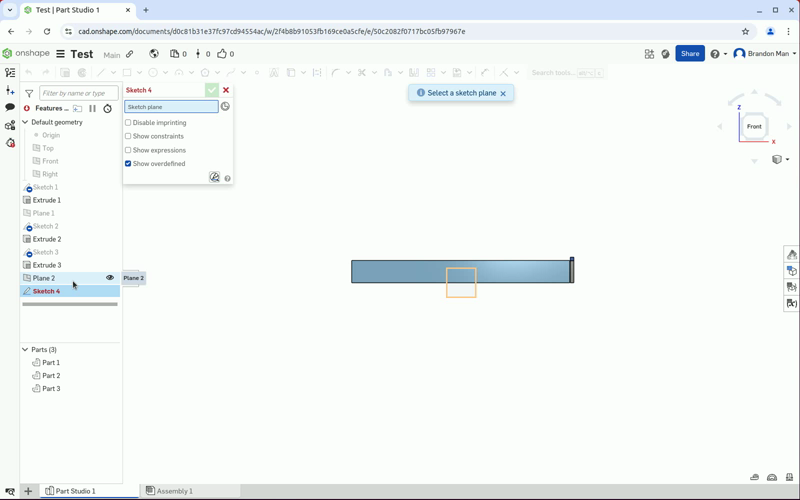
click(73, 280)
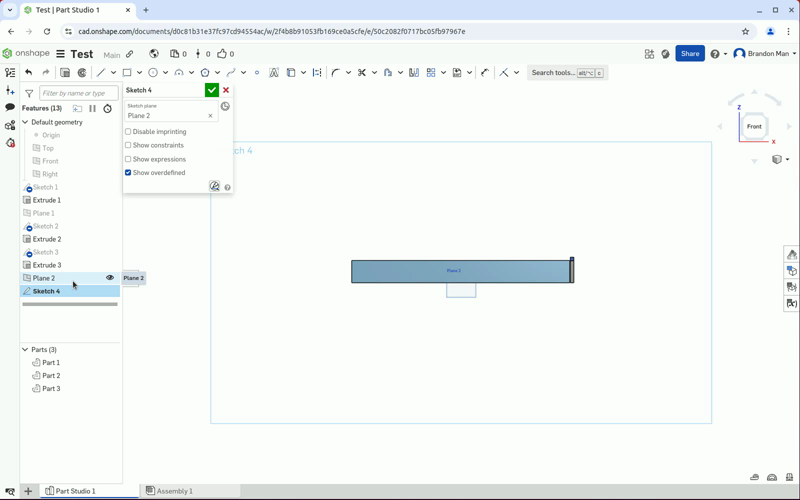
mouse_move(73, 352)
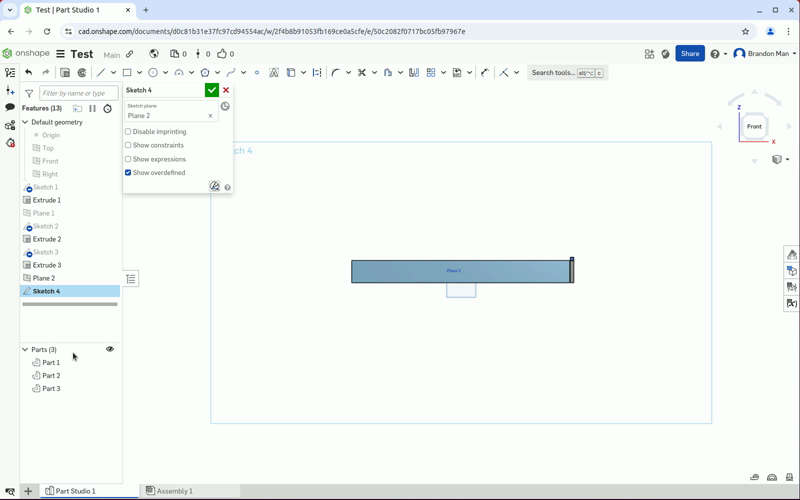
key(y)
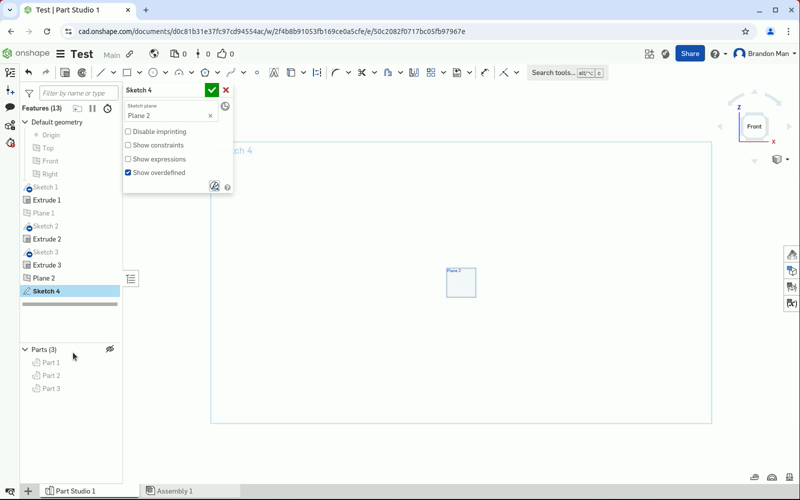
key(l)
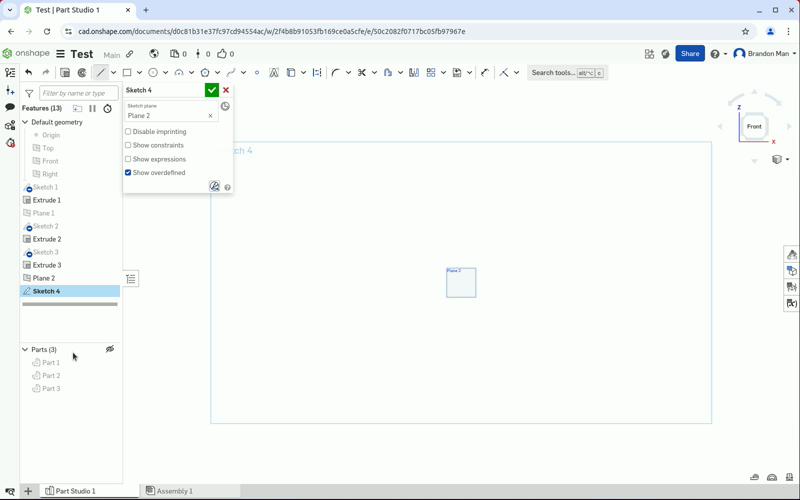
key_down(shift)
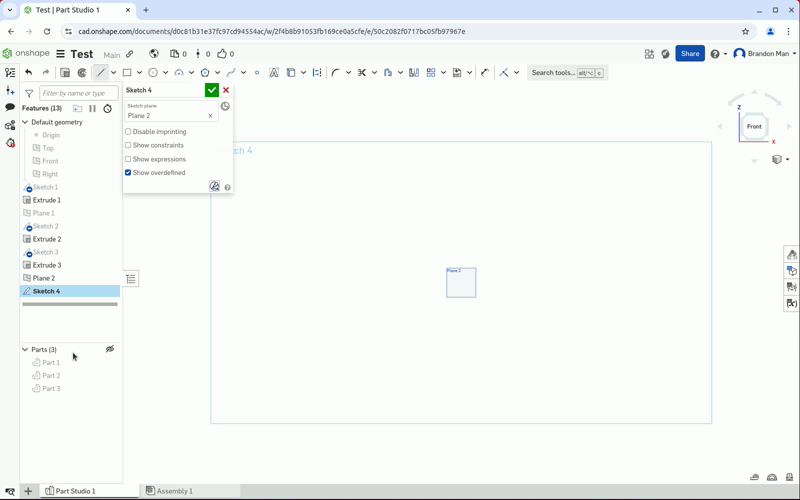
mouse_move(348, 282)
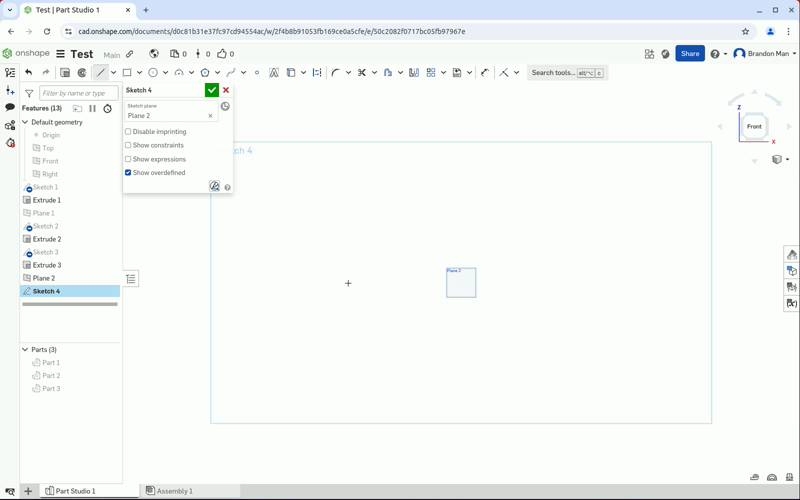
click(348, 282)
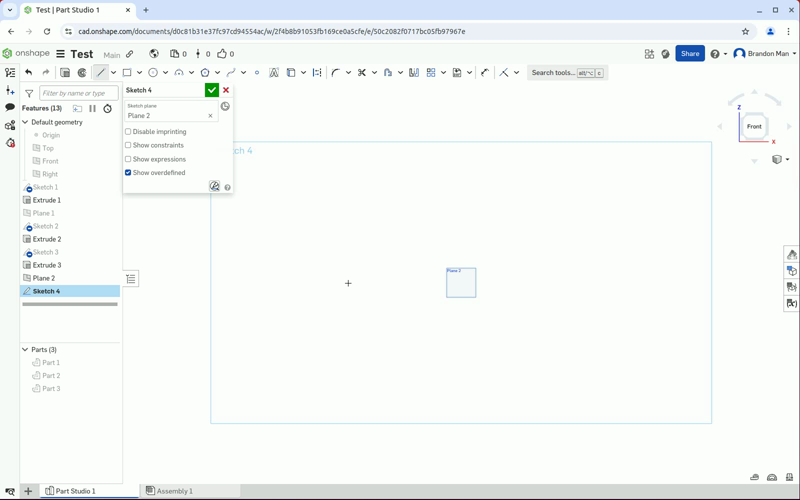
key_up(shift)
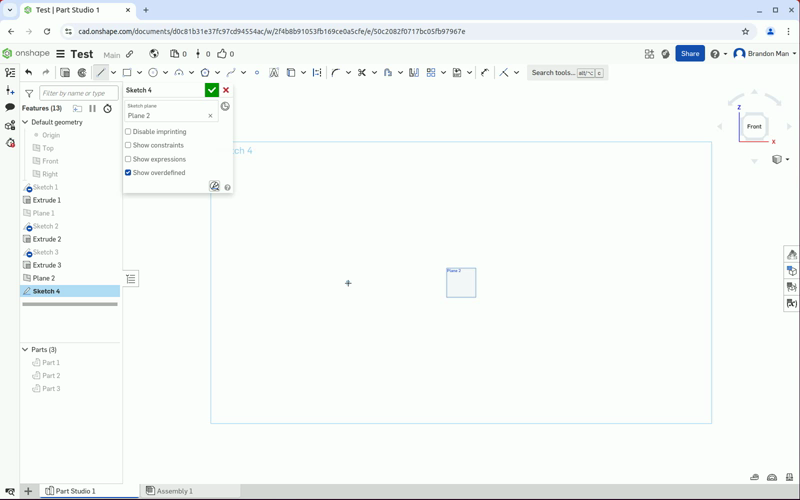
key_down(shift)
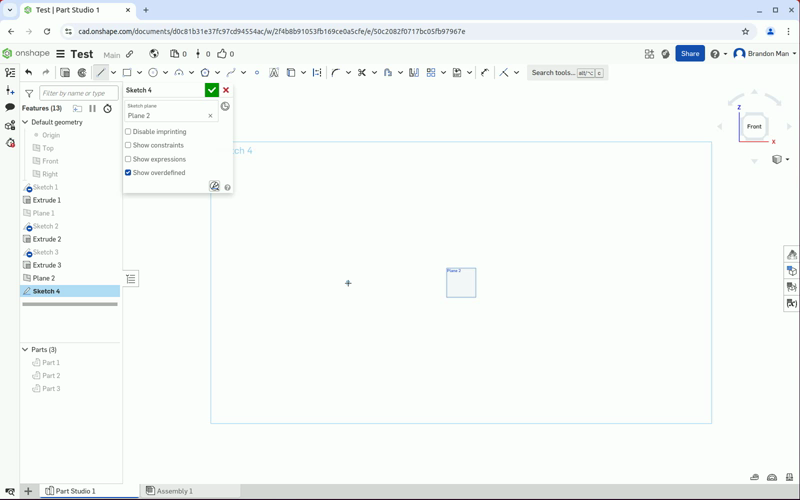
mouse_move(378, 282)
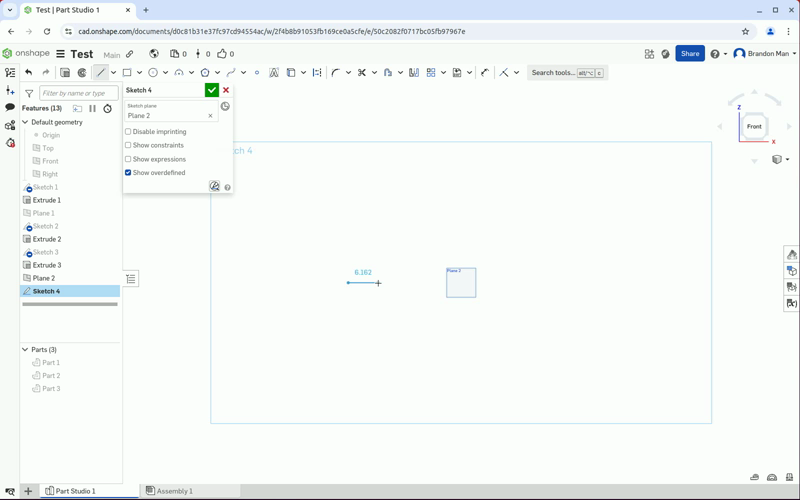
mouse_move(350, 282)
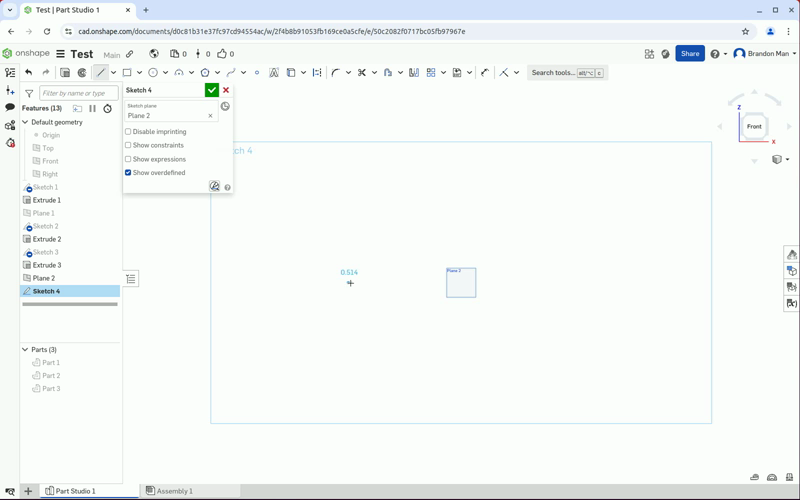
scroll(6)
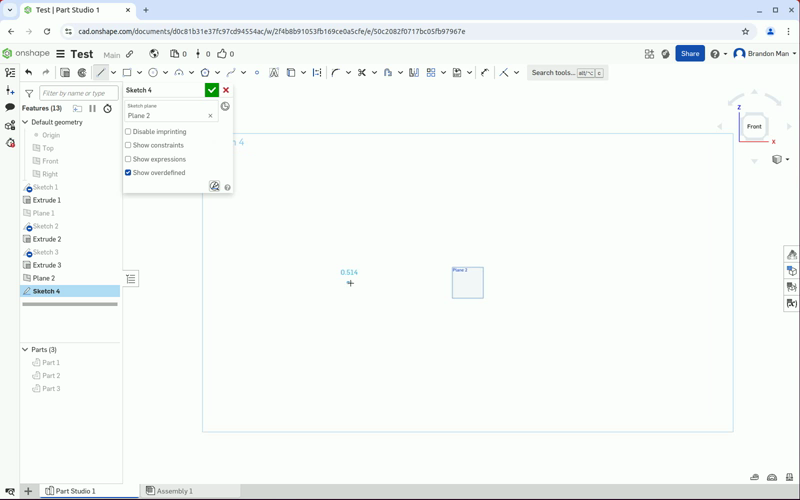
scroll(6)
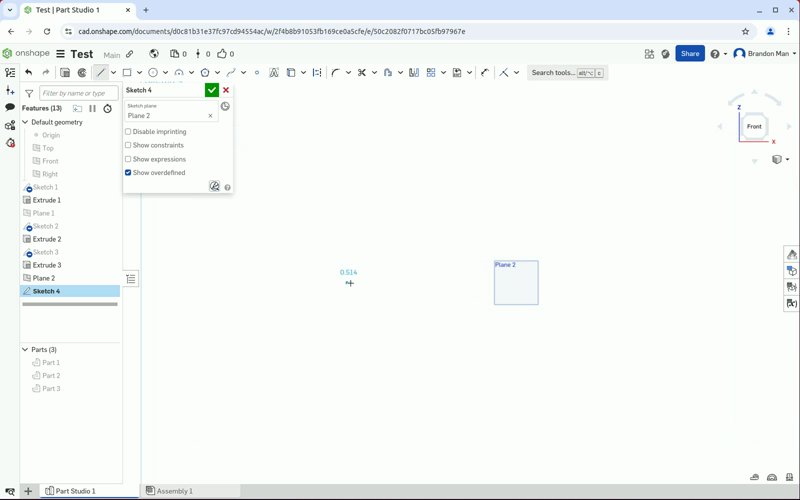
scroll(6)
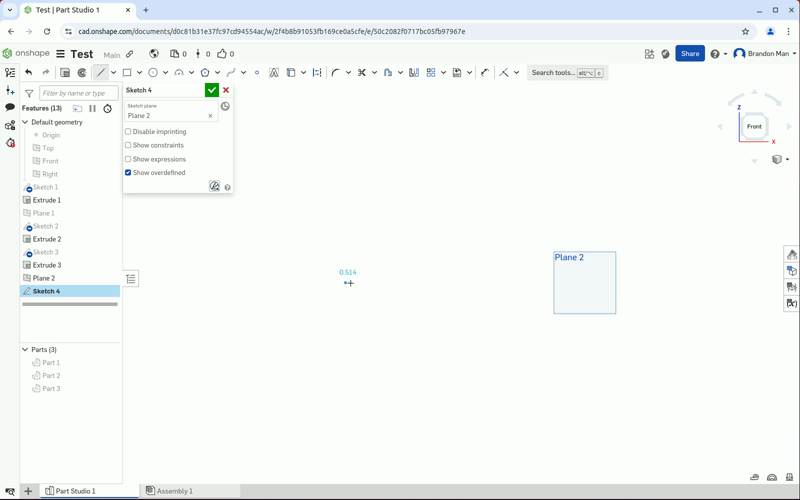
scroll(6)
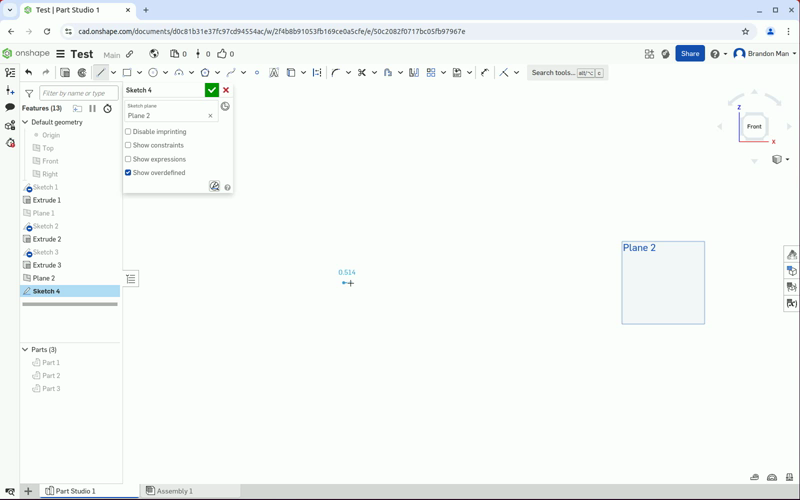
scroll(6)
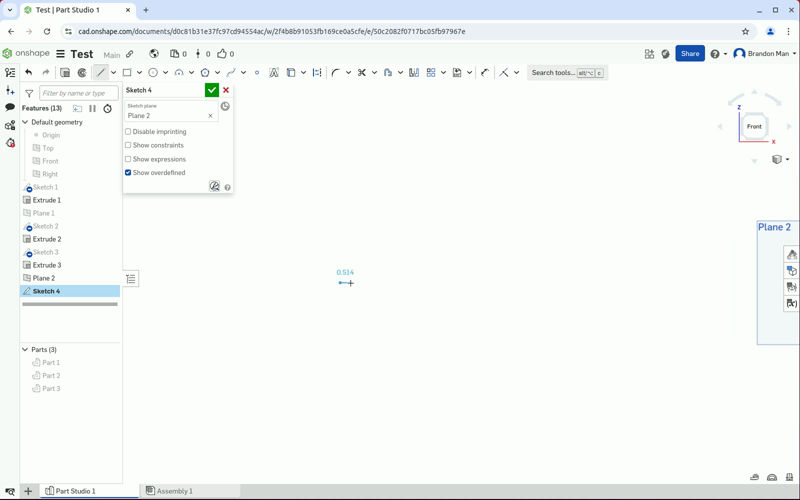
scroll(6)
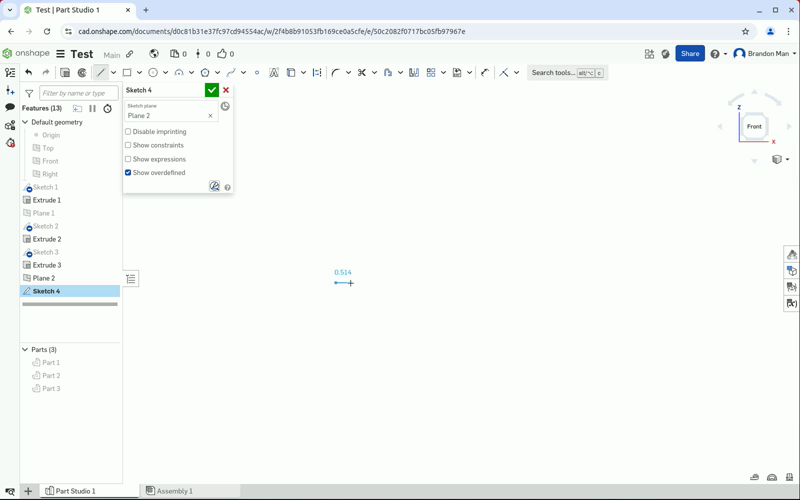
scroll(6)
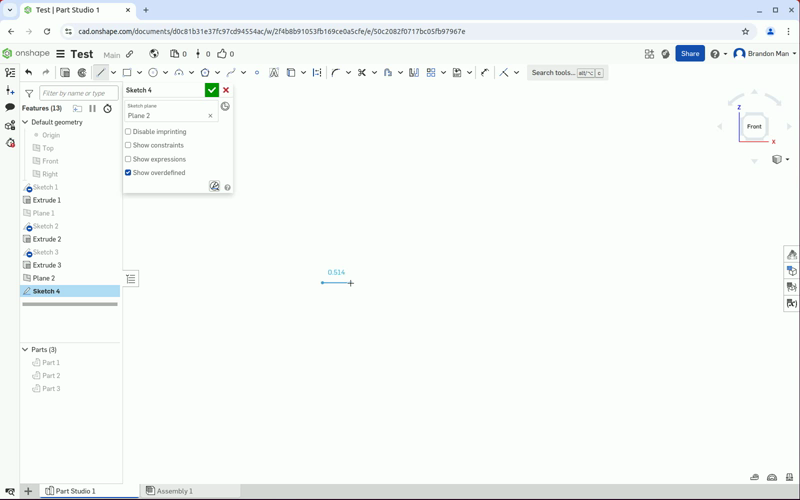
click(350, 282)
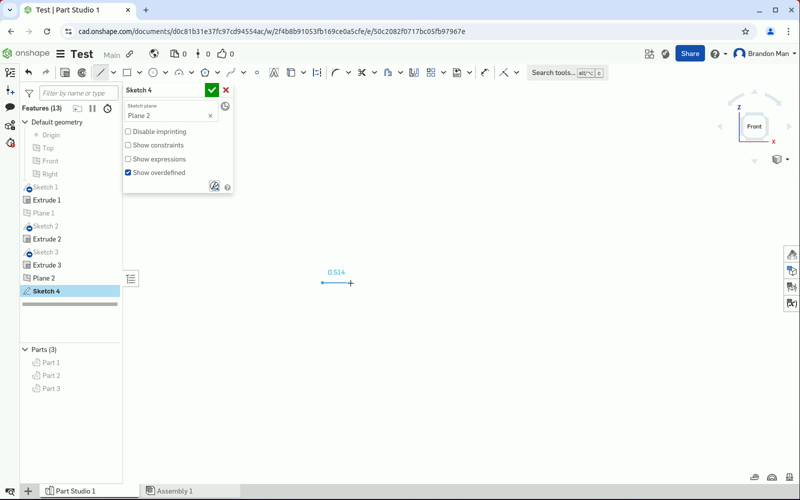
scroll(-6)
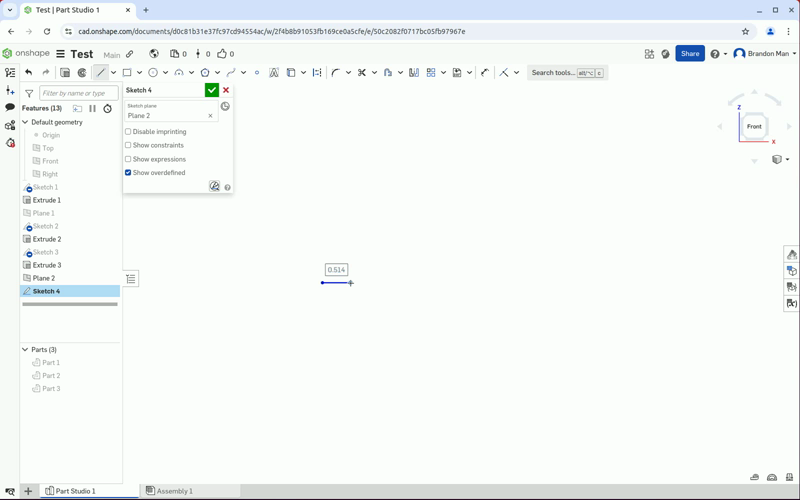
scroll(-6)
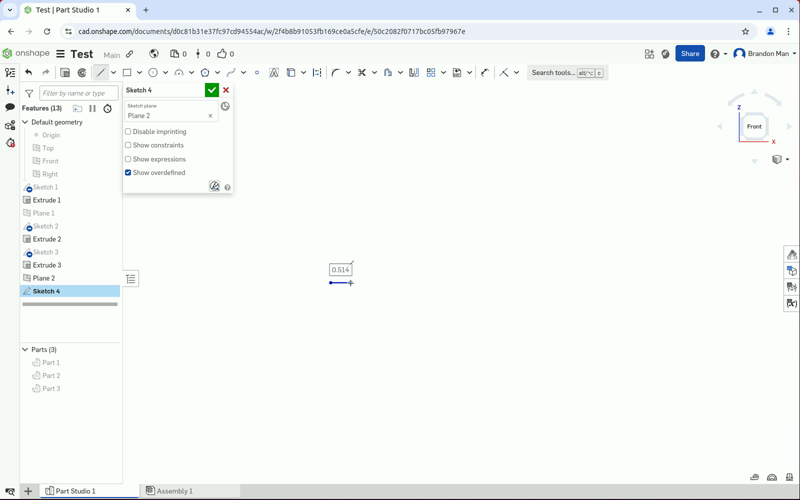
scroll(-6)
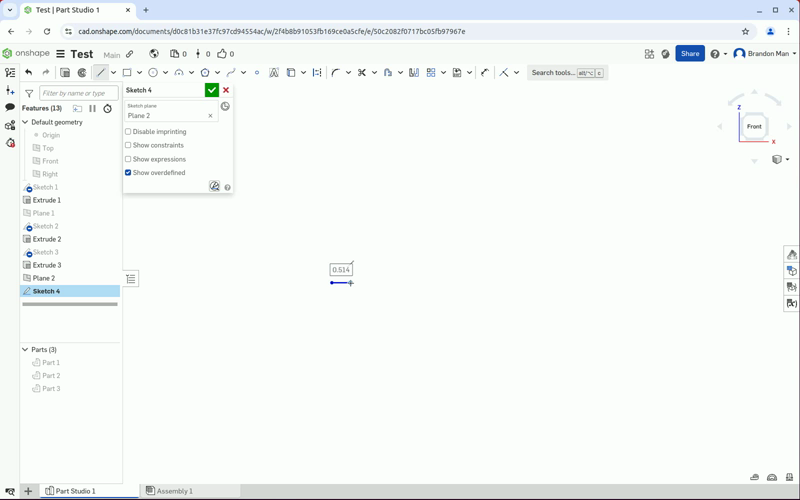
scroll(-6)
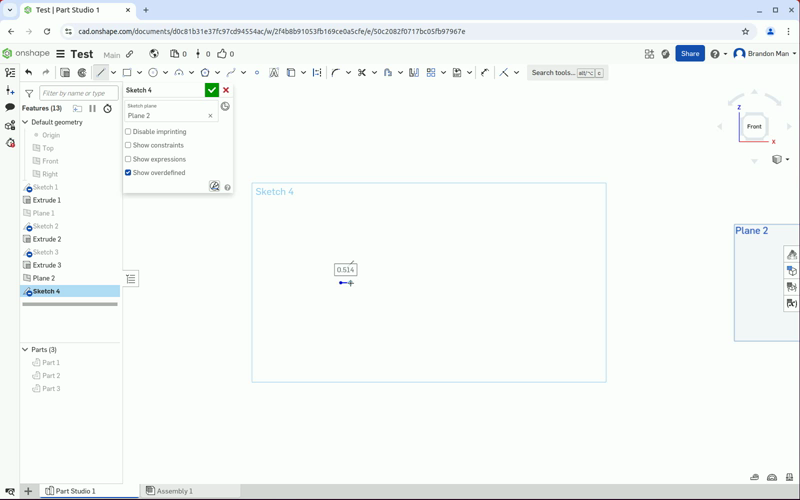
scroll(-6)
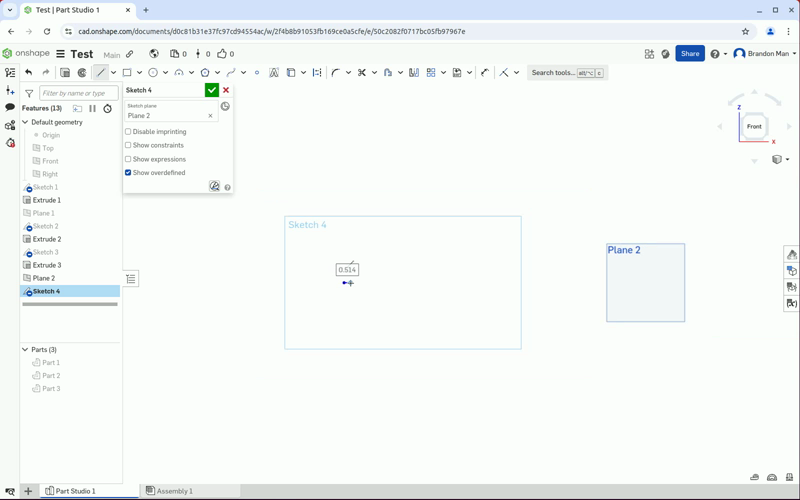
scroll(-6)
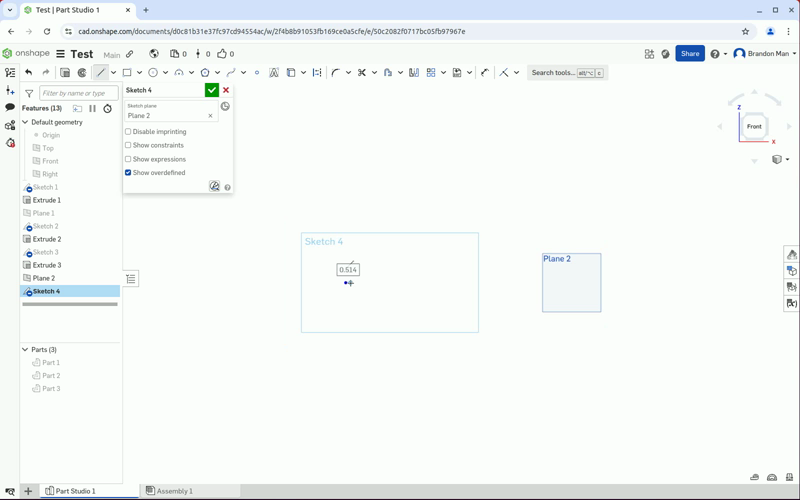
scroll(-6)
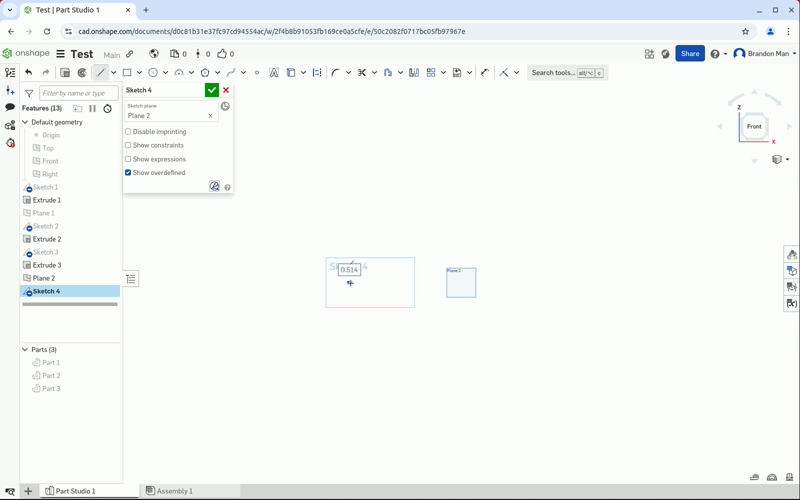
key_up(shift)
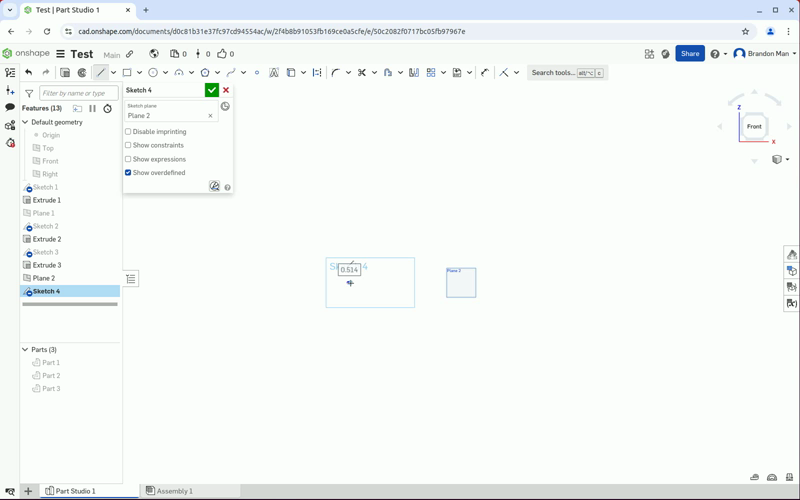
key_down(shift)
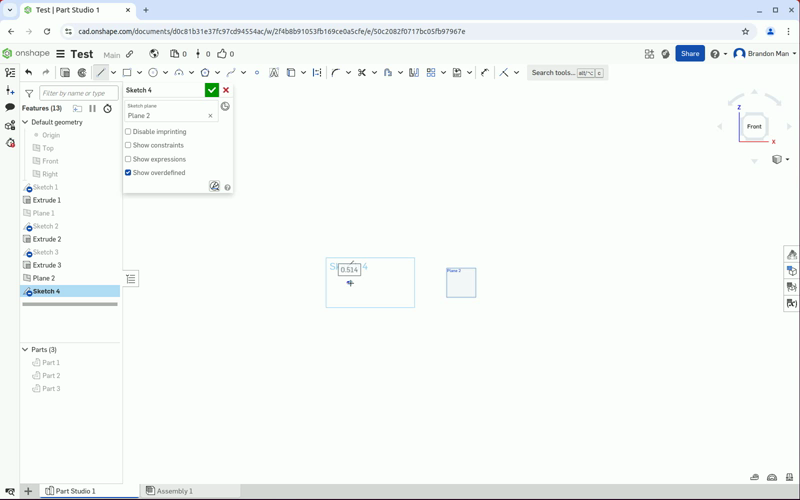
mouse_move(380, 282)
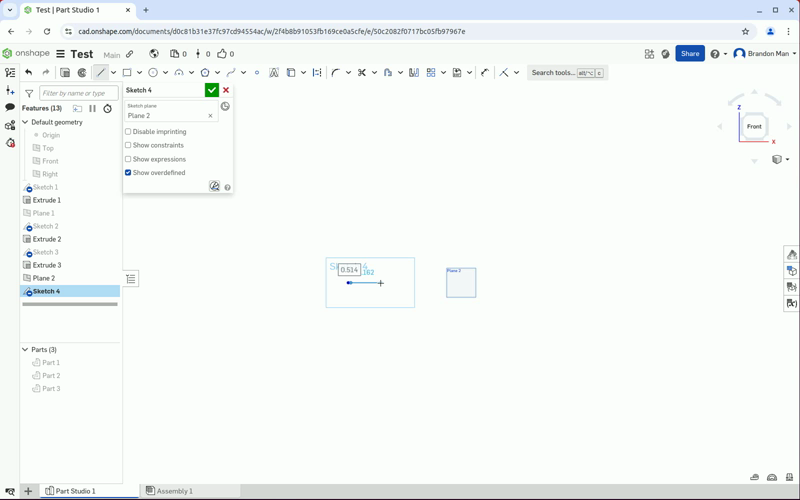
mouse_move(350, 259)
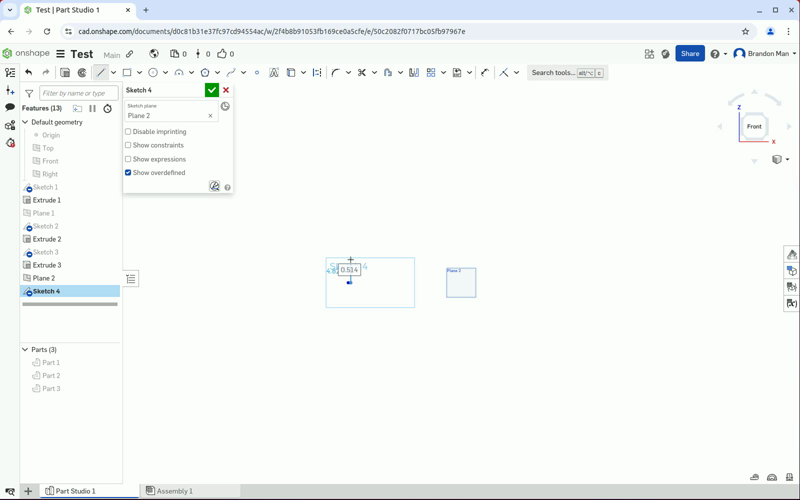
click(350, 259)
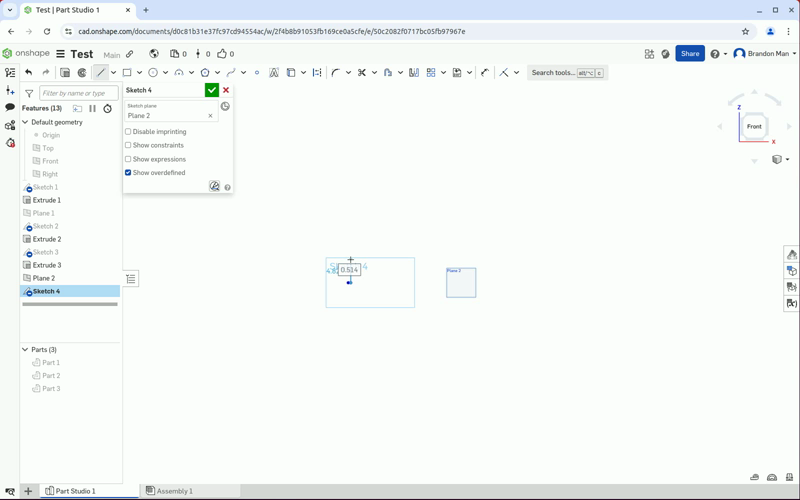
key_up(shift)
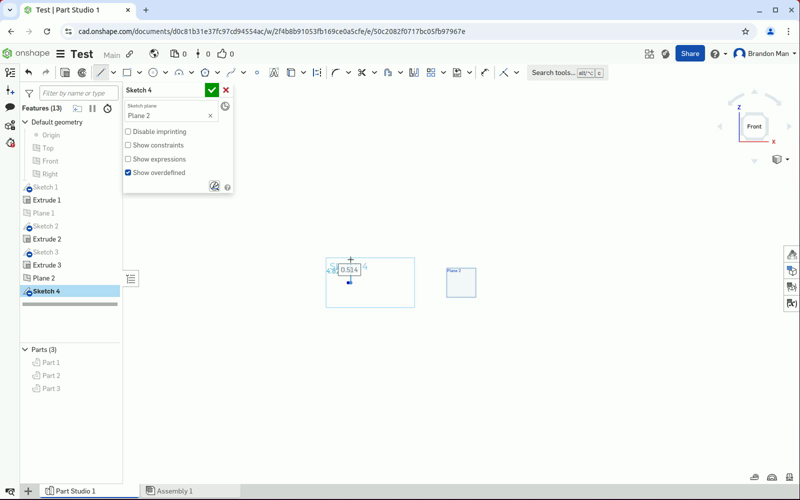
key_down(shift)
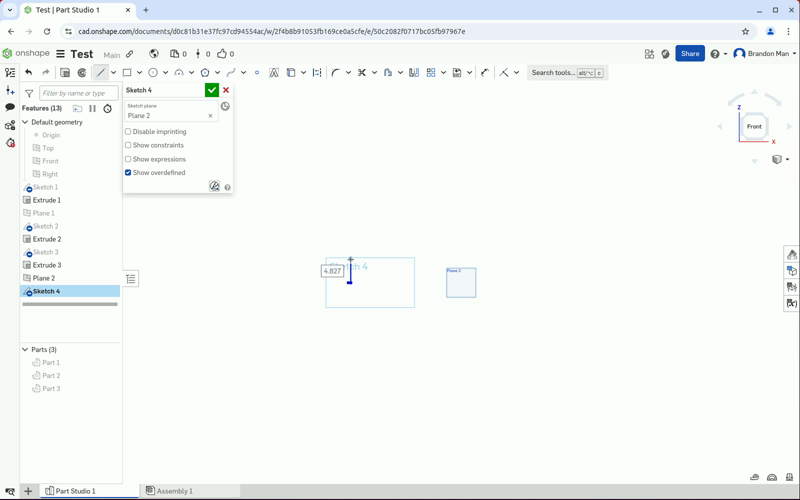
mouse_move(569, 259)
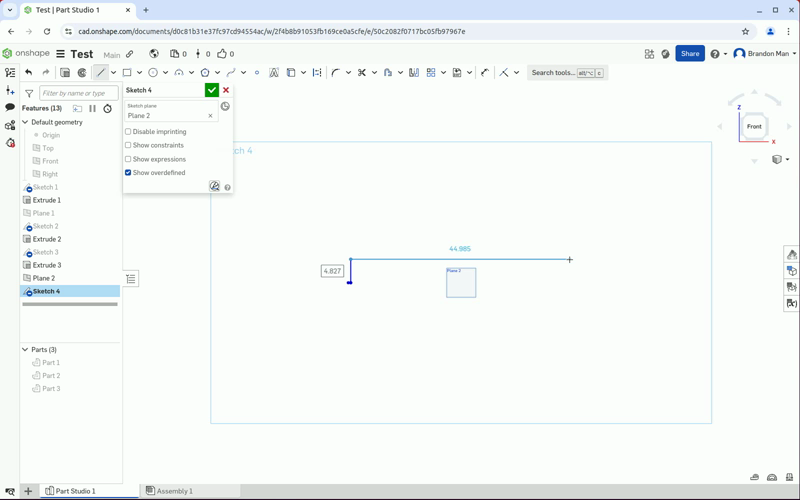
click(569, 259)
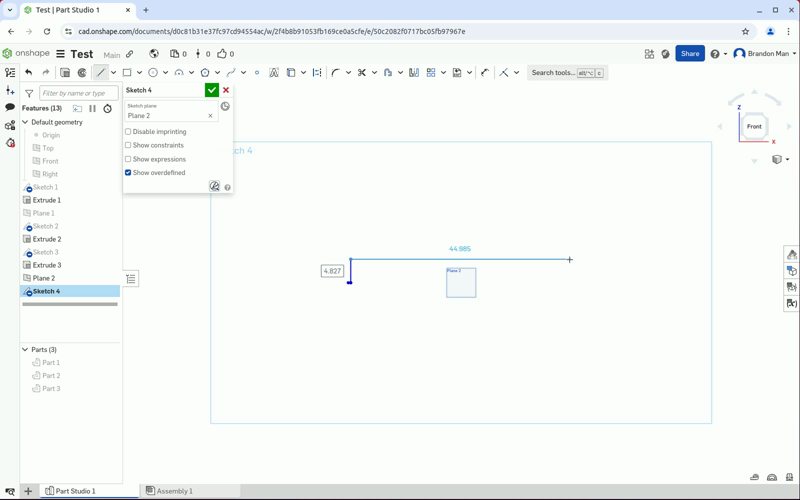
key_up(shift)
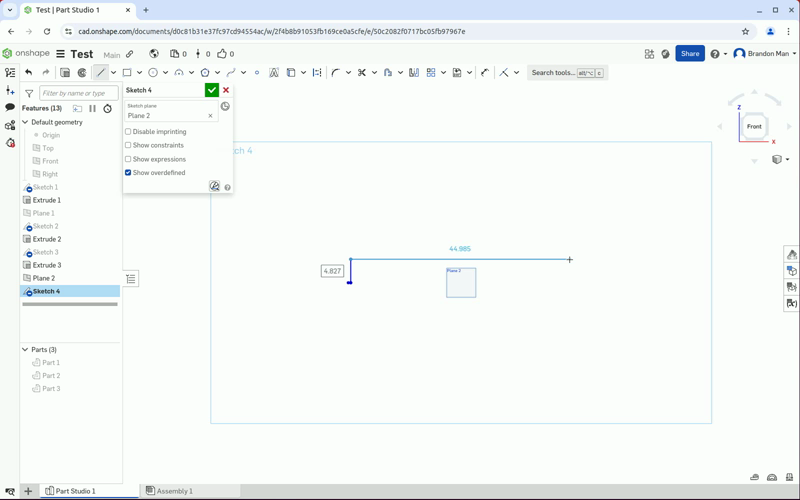
key_down(shift)
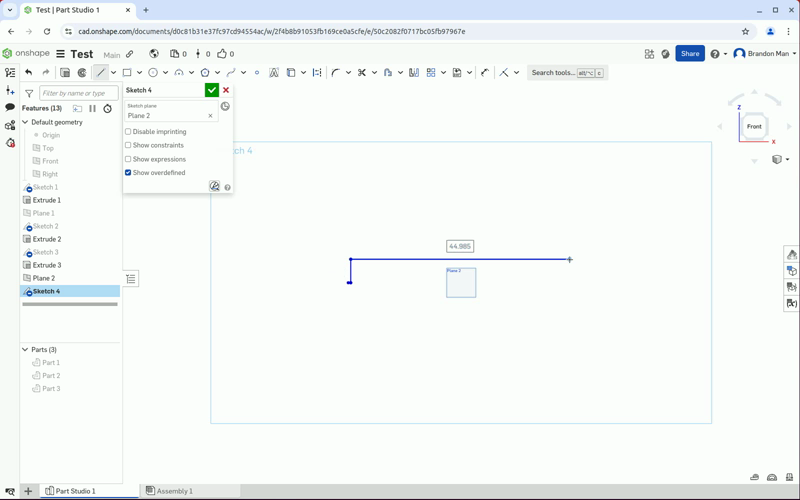
mouse_move(589, 259)
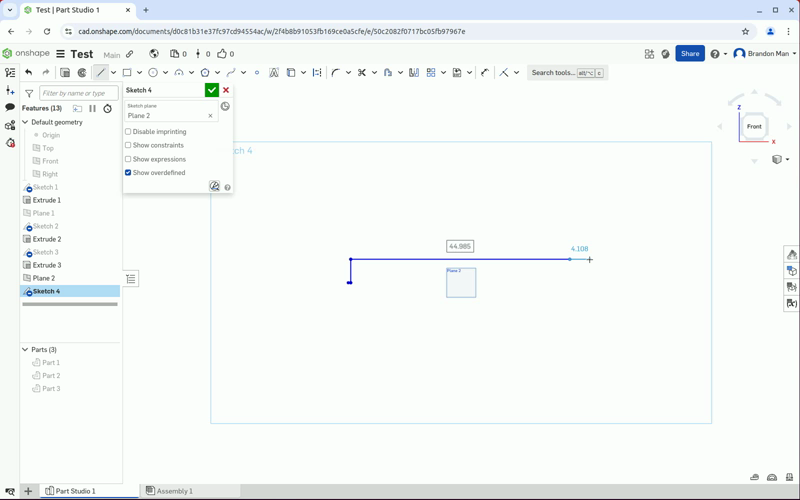
mouse_move(569, 282)
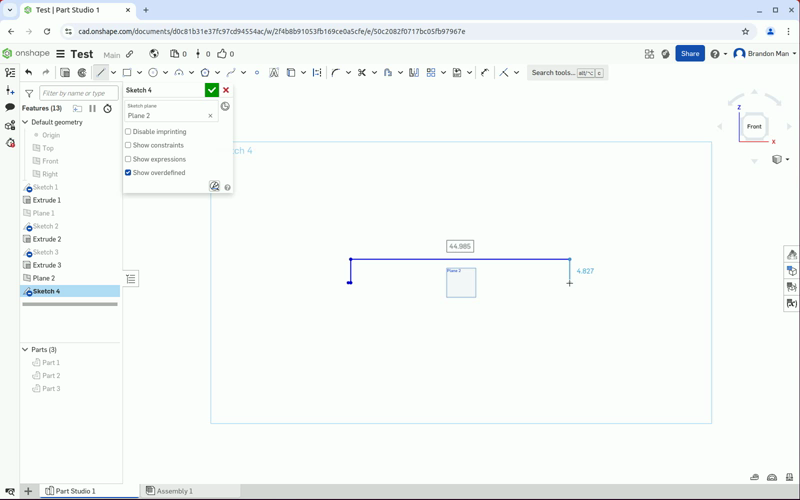
click(569, 282)
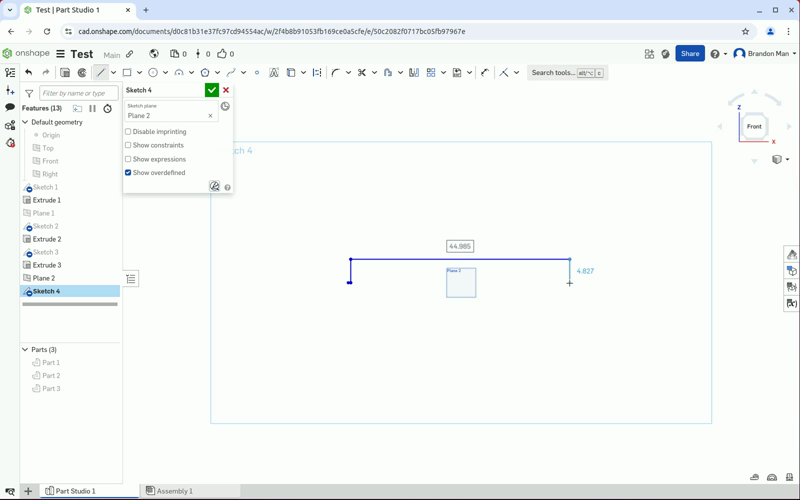
key_up(shift)
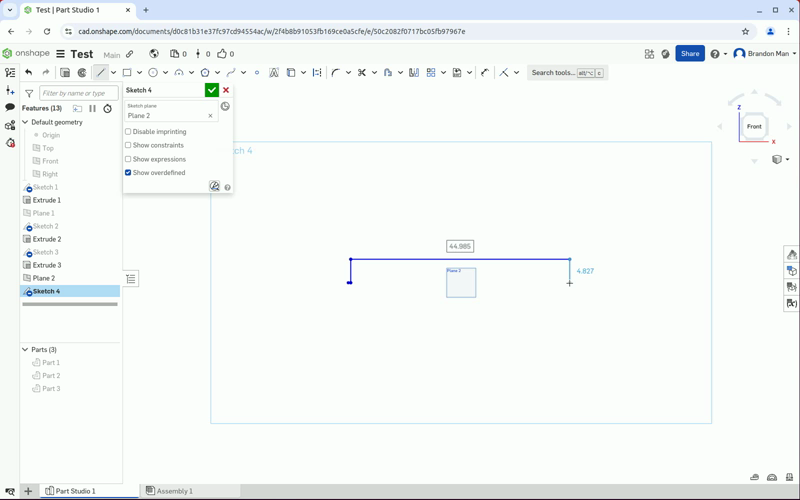
key_down(shift)
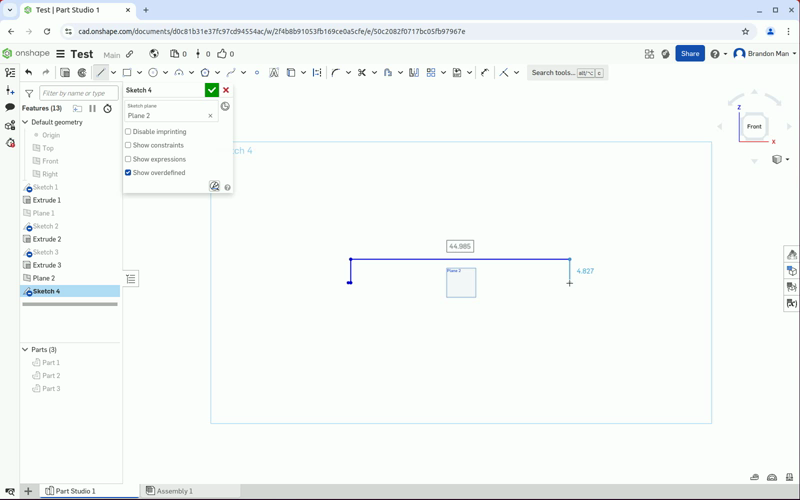
mouse_move(589, 282)
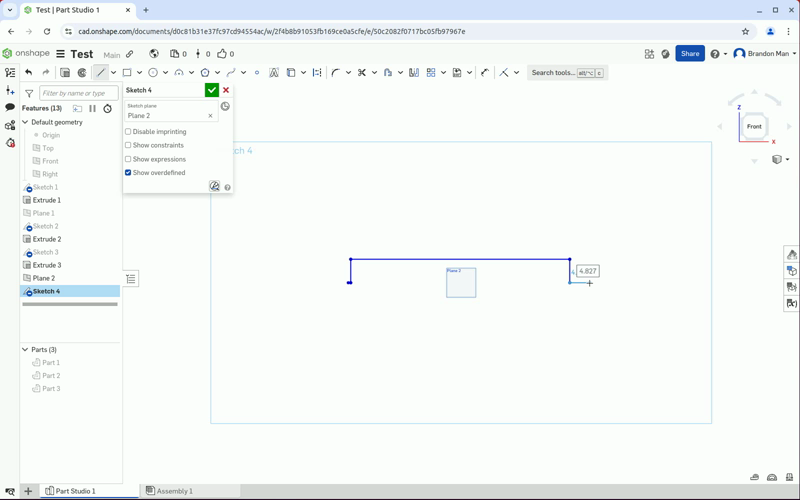
mouse_move(572, 282)
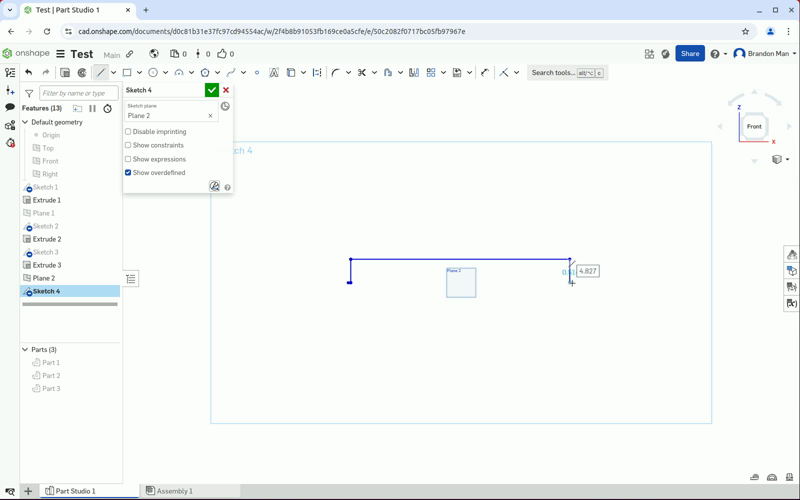
scroll(6)
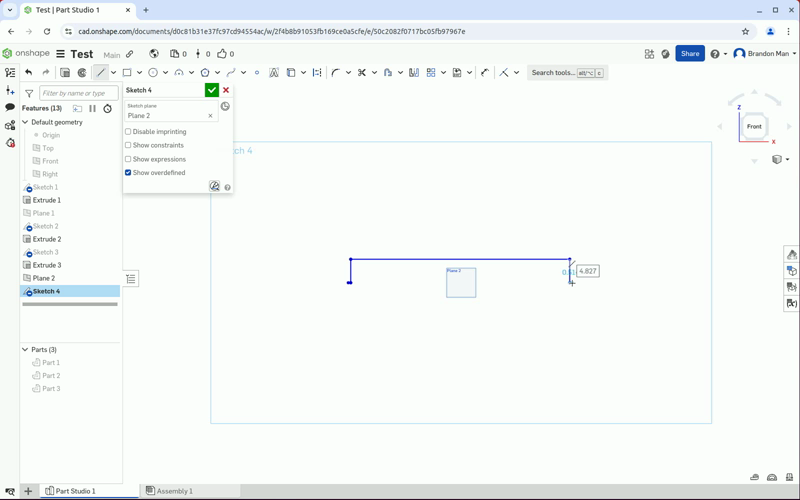
scroll(6)
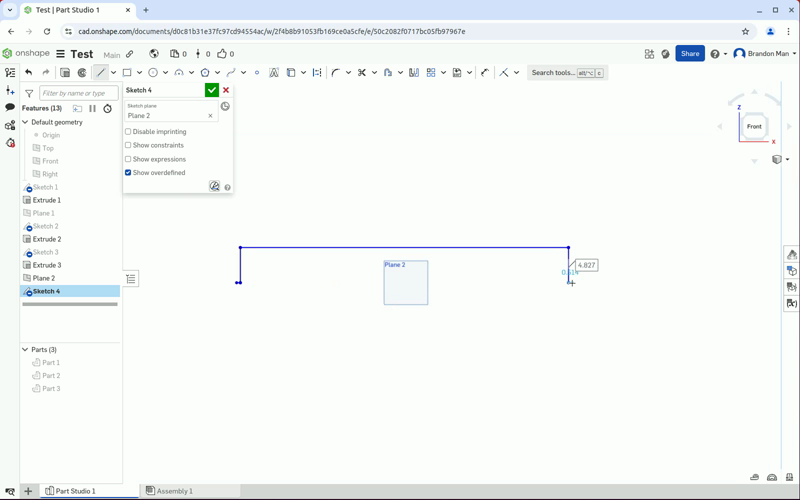
scroll(6)
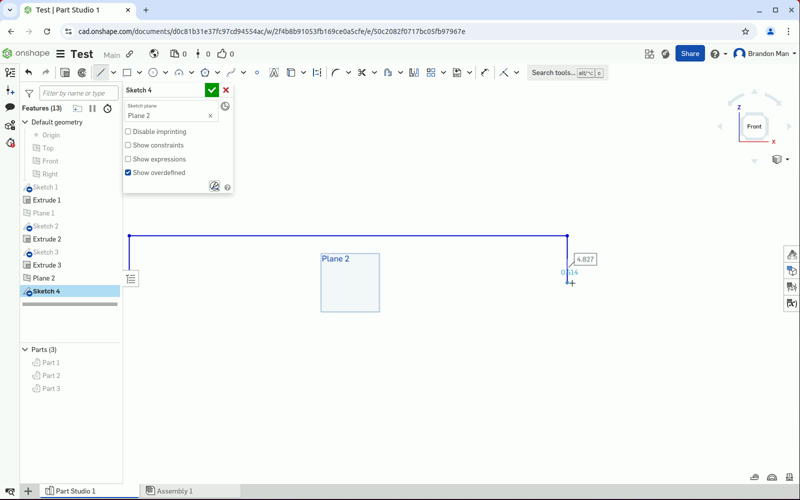
scroll(6)
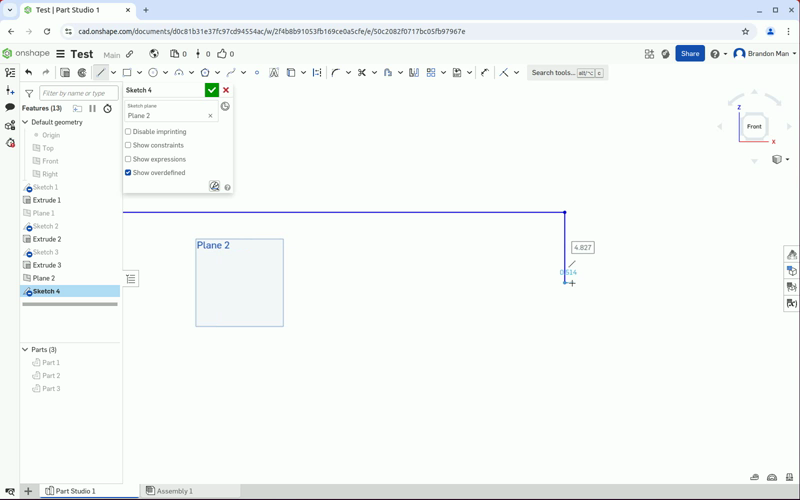
scroll(6)
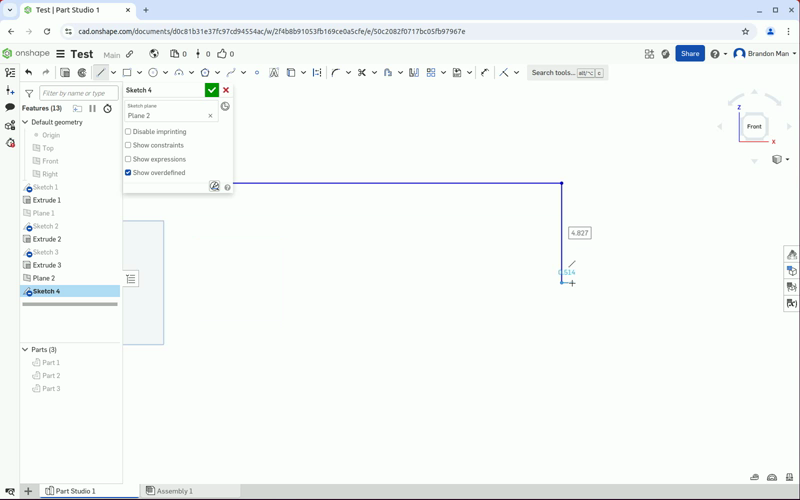
scroll(6)
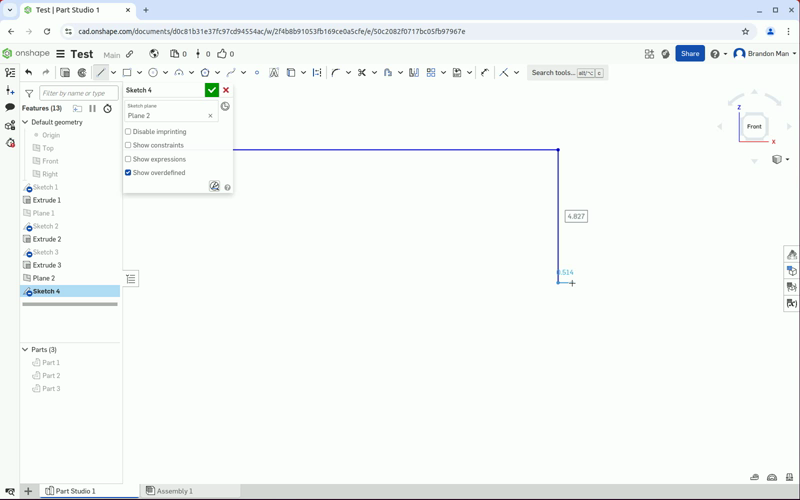
scroll(6)
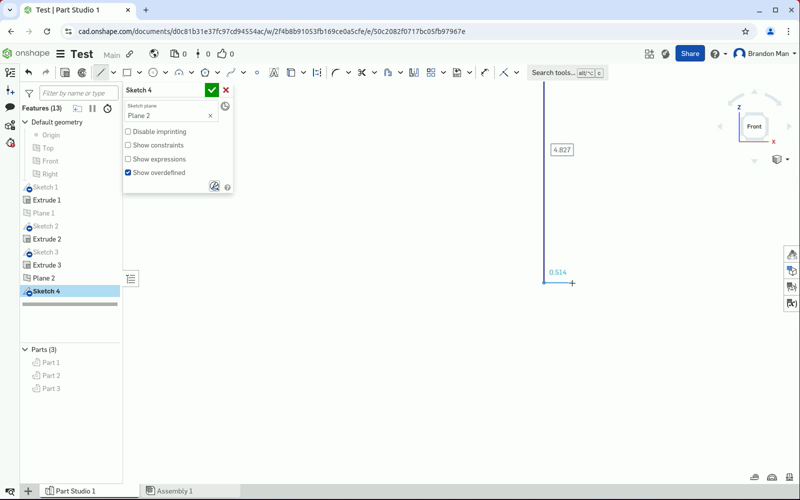
click(572, 282)
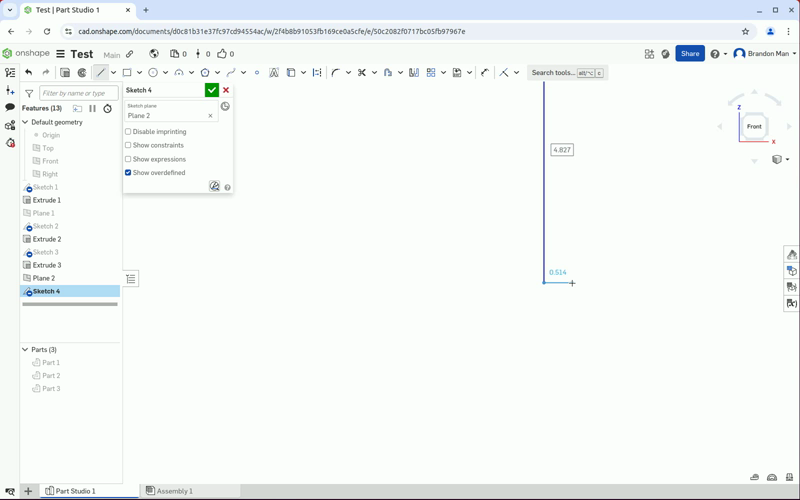
scroll(-6)
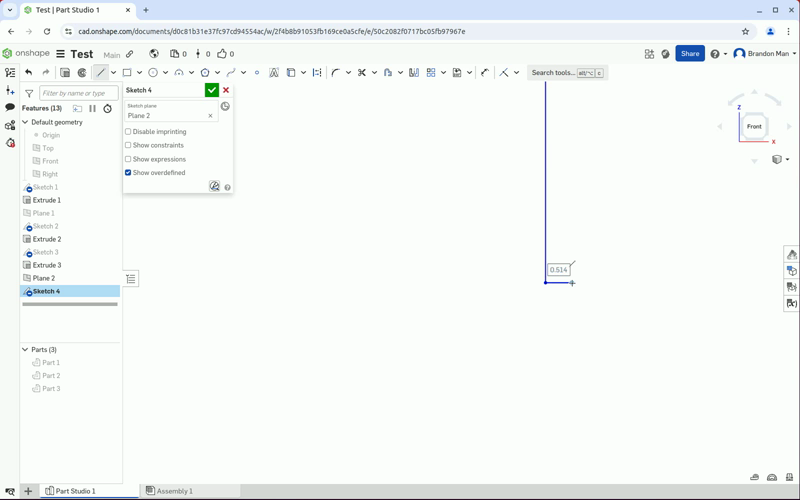
scroll(-6)
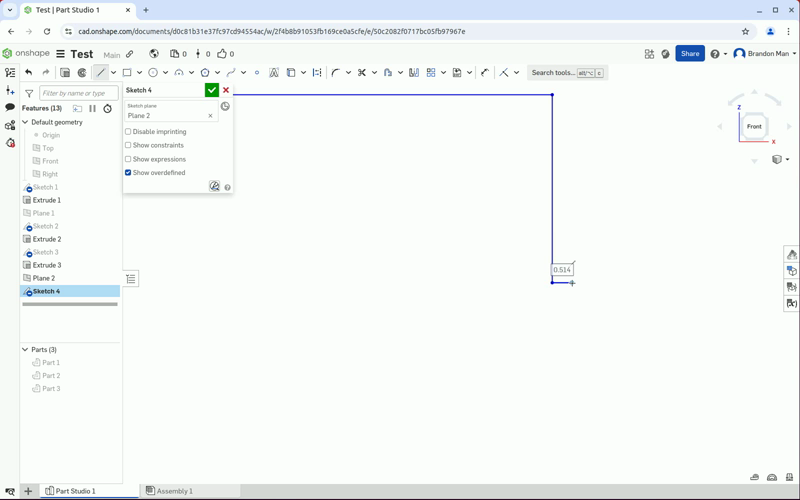
scroll(-6)
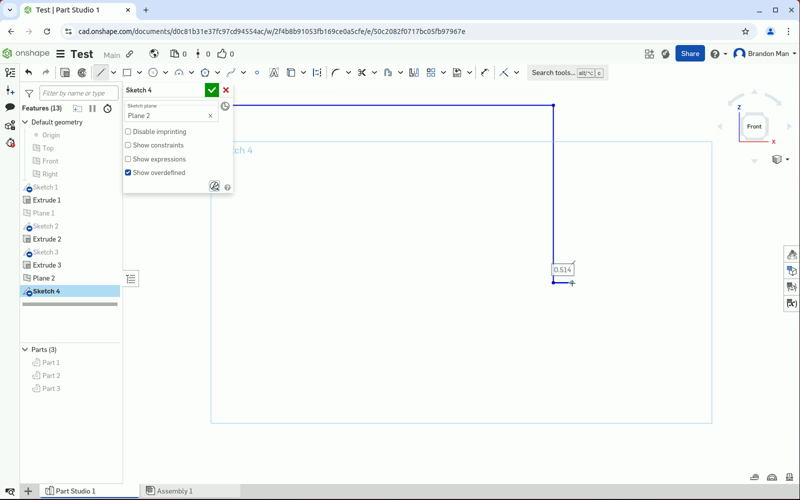
scroll(-6)
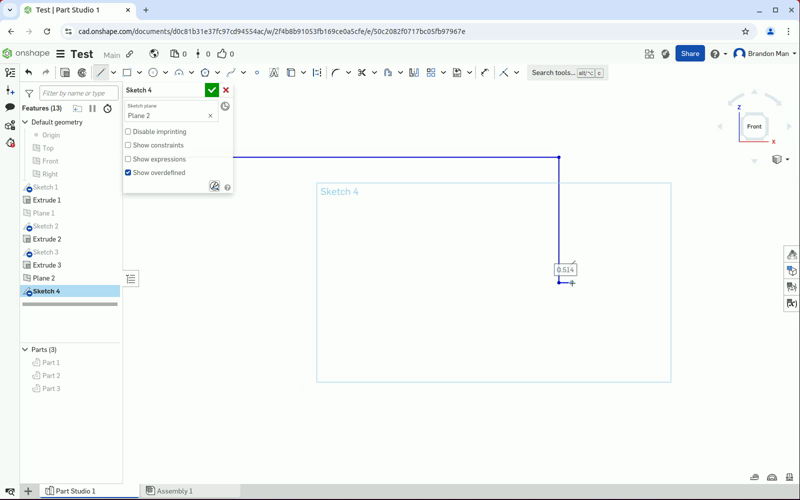
scroll(-6)
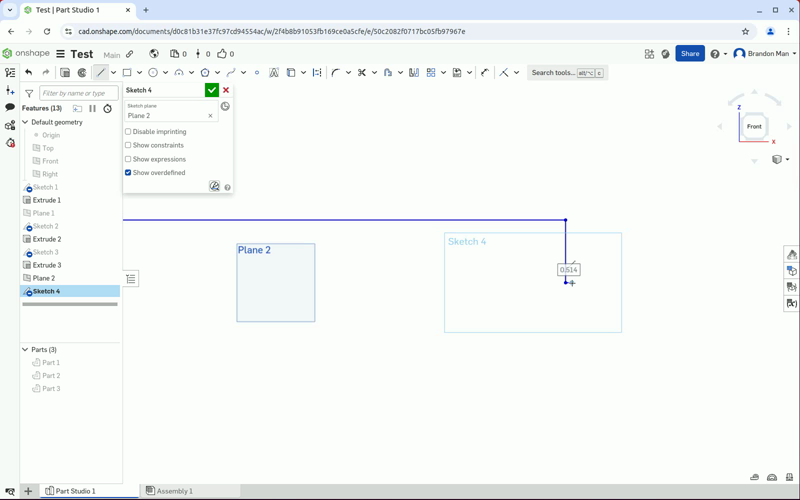
scroll(-6)
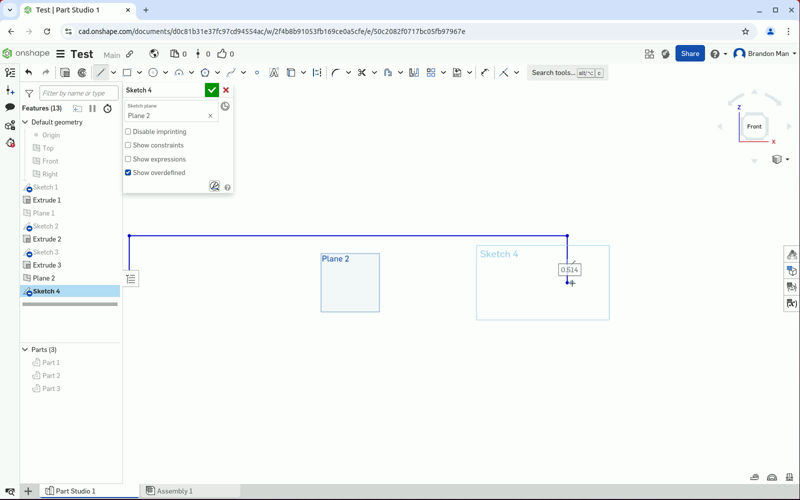
scroll(-6)
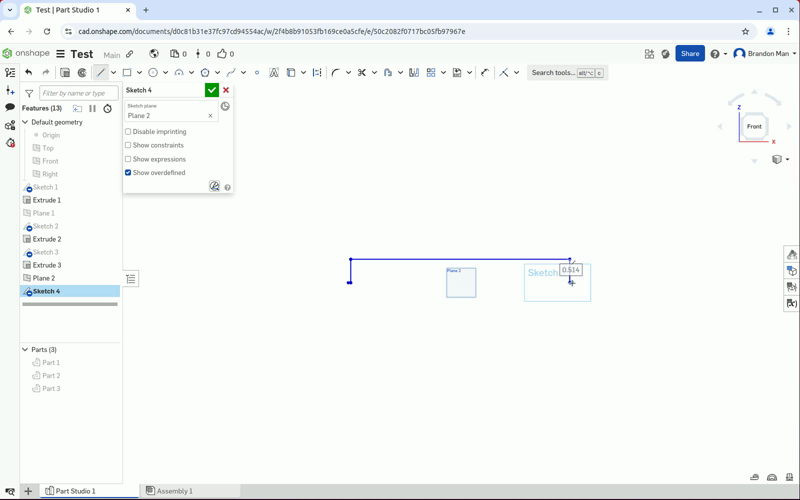
key_up(shift)
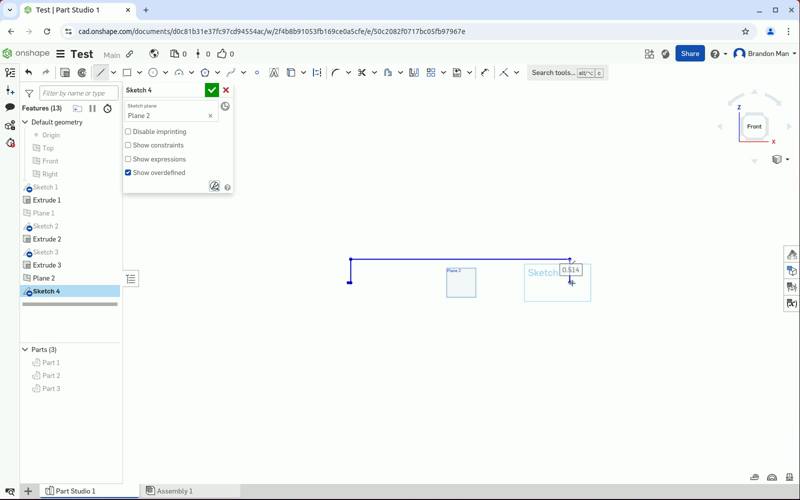
key_down(shift)
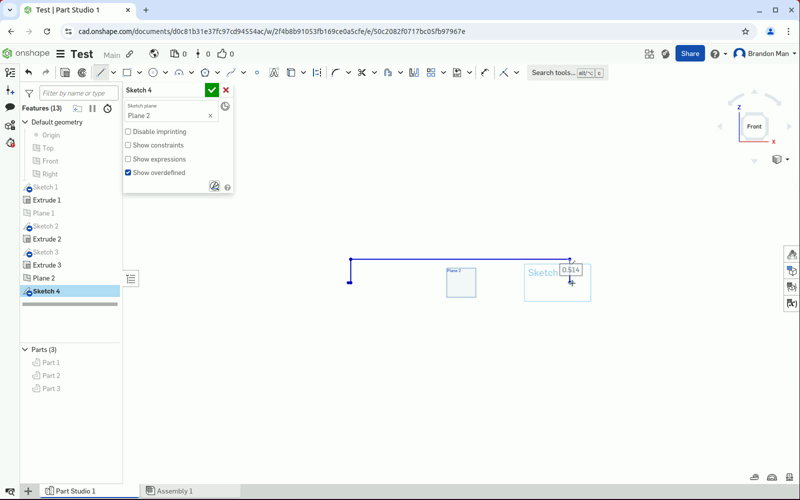
mouse_move(589, 282)
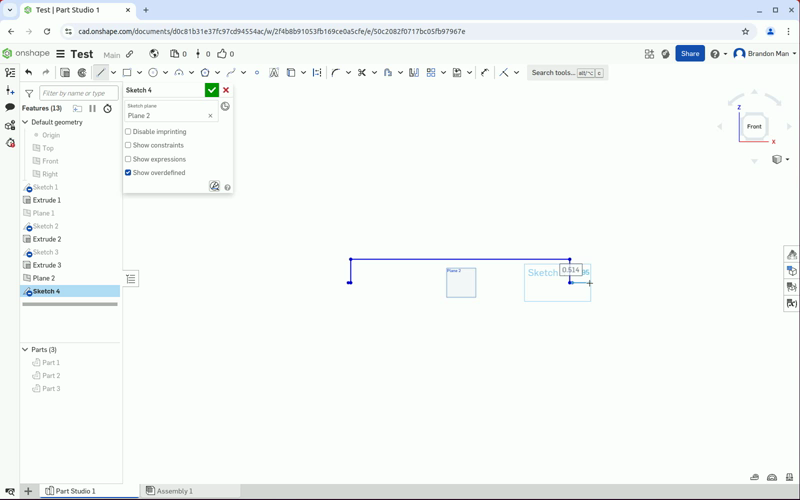
mouse_move(572, 257)
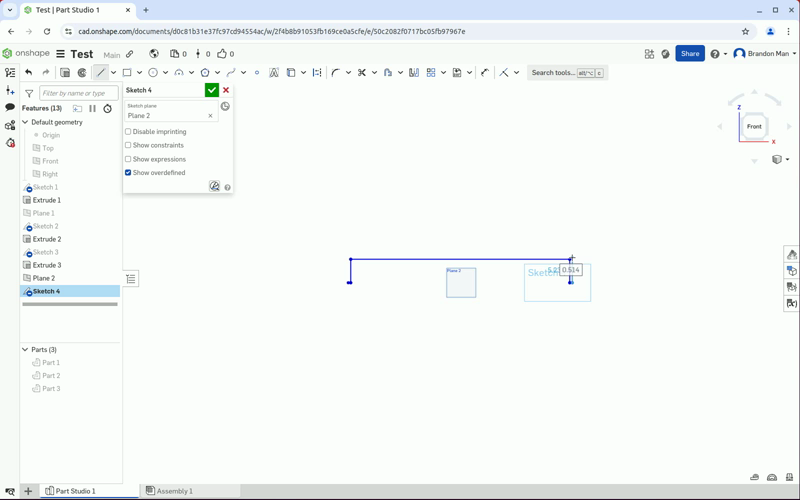
scroll(6)
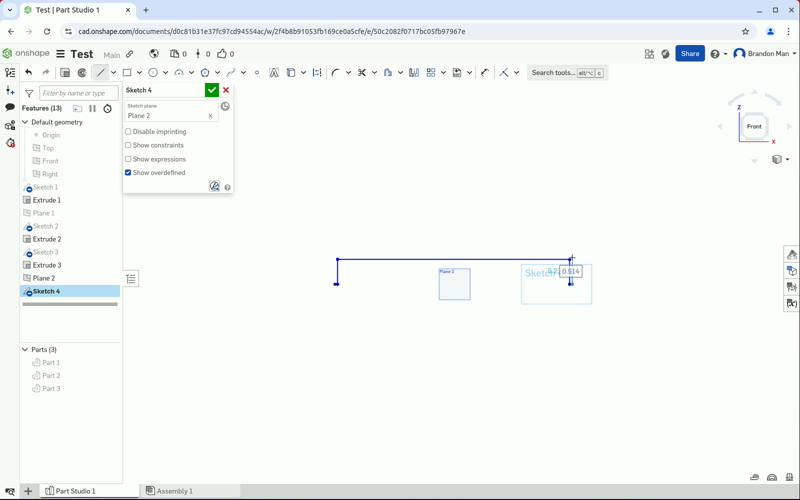
scroll(6)
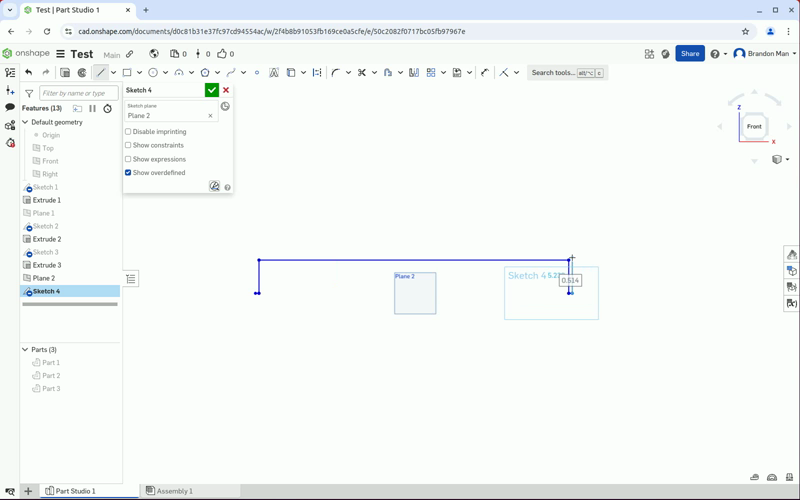
scroll(6)
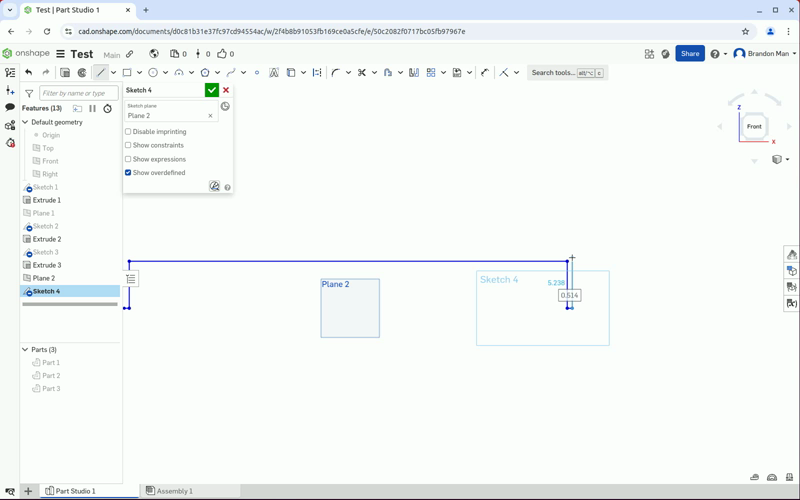
scroll(6)
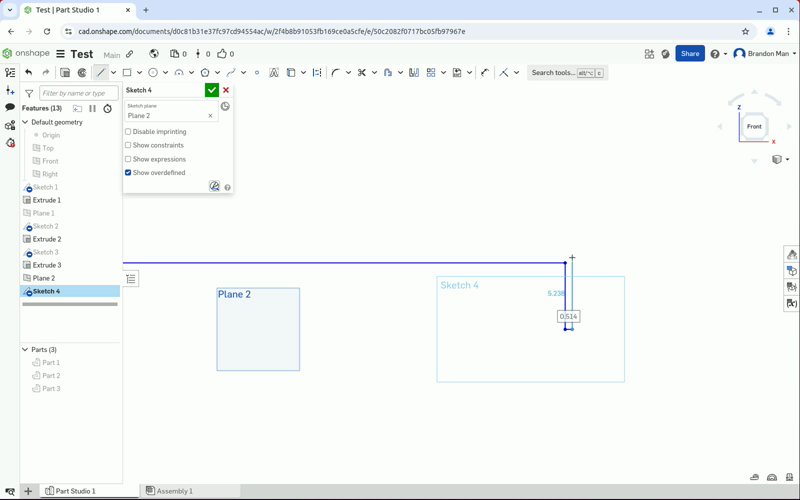
scroll(6)
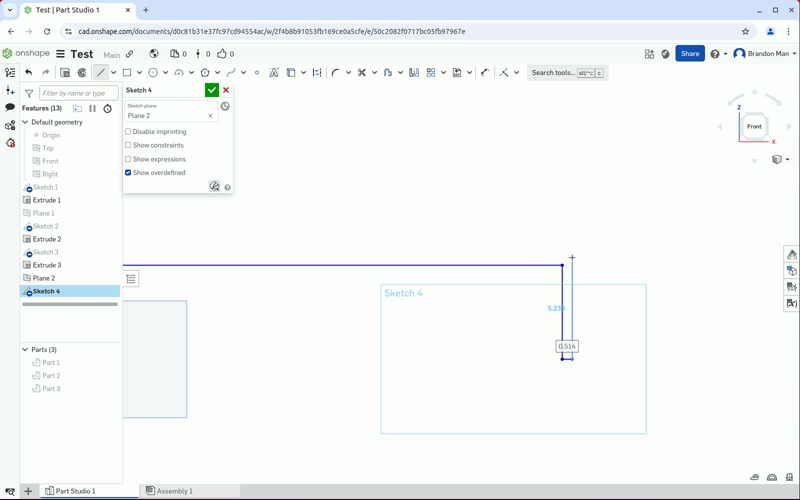
scroll(6)
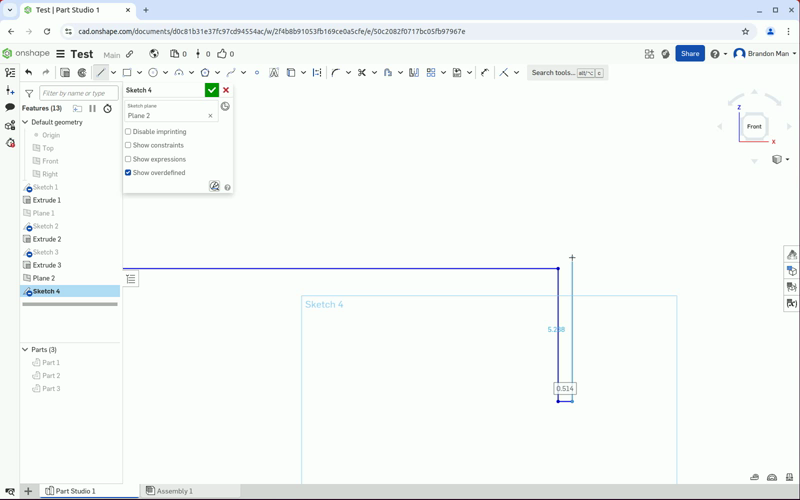
scroll(6)
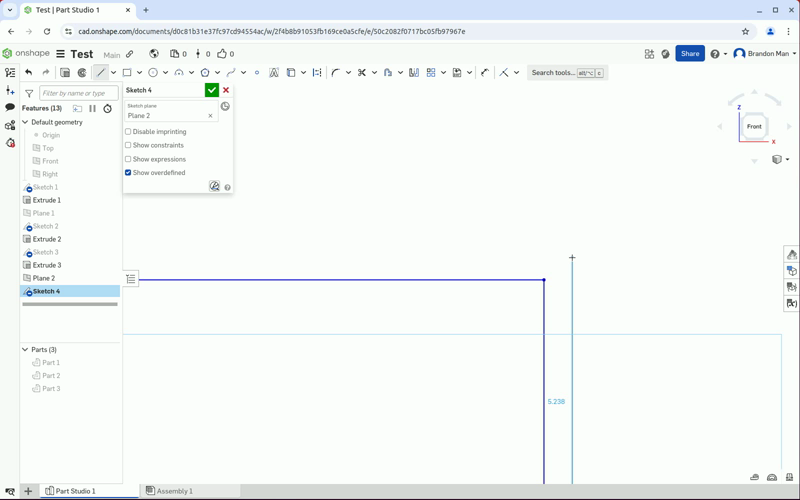
click(572, 257)
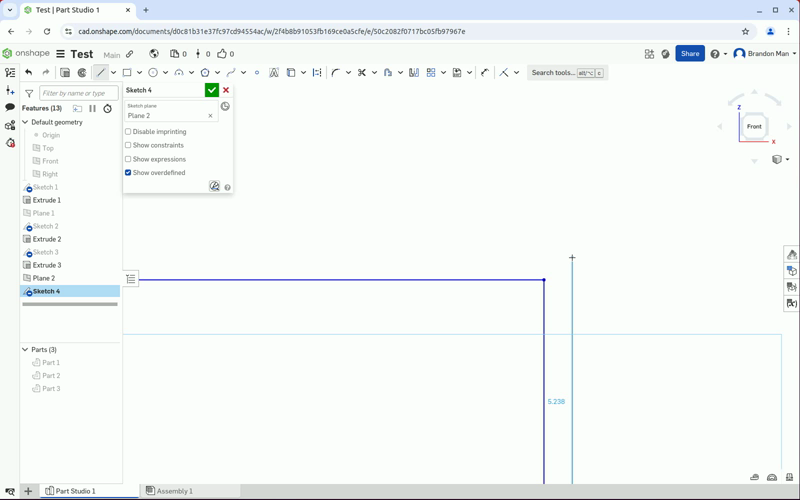
scroll(-6)
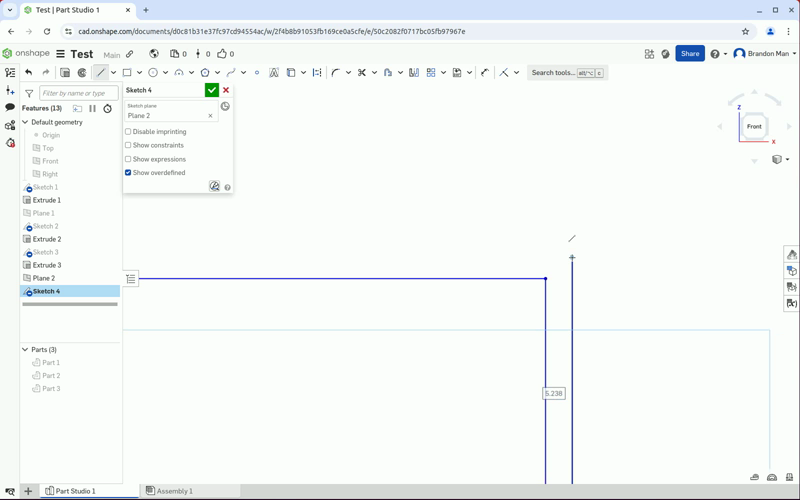
scroll(-6)
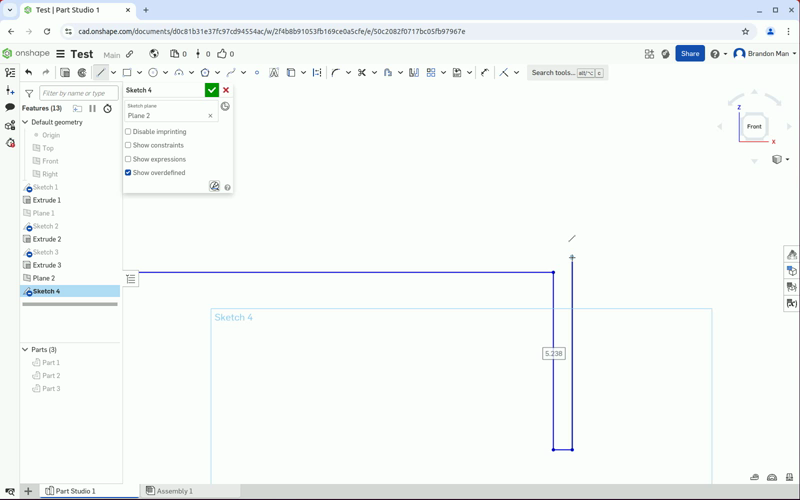
scroll(-6)
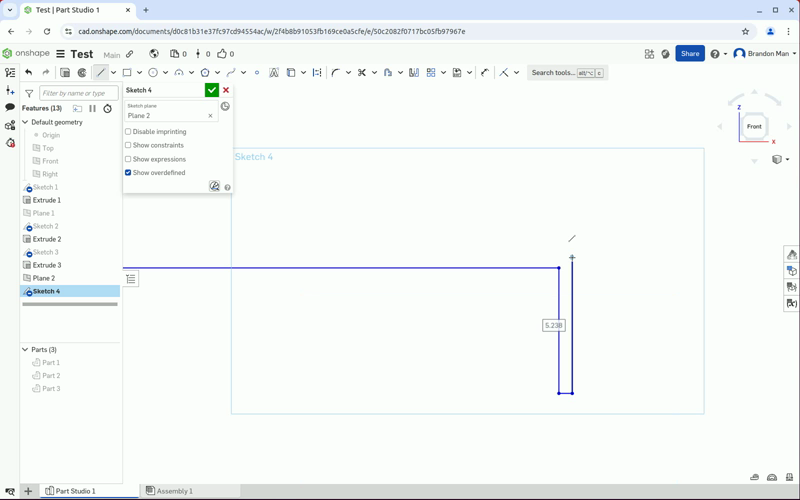
scroll(-6)
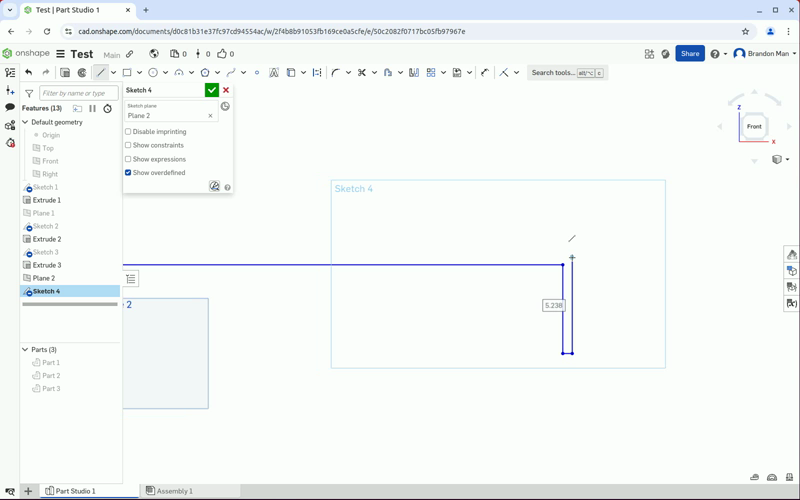
scroll(-6)
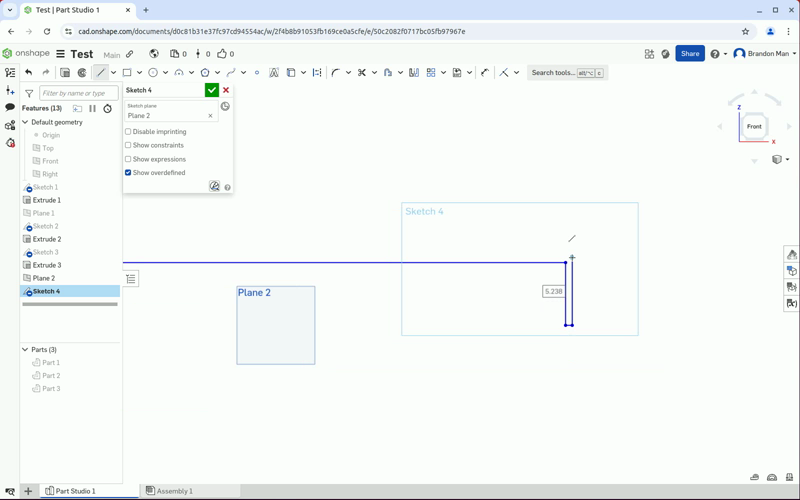
scroll(-6)
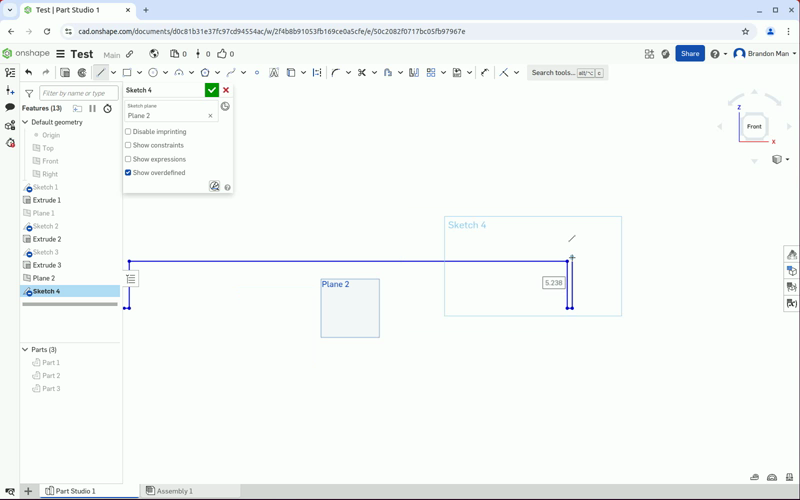
scroll(-6)
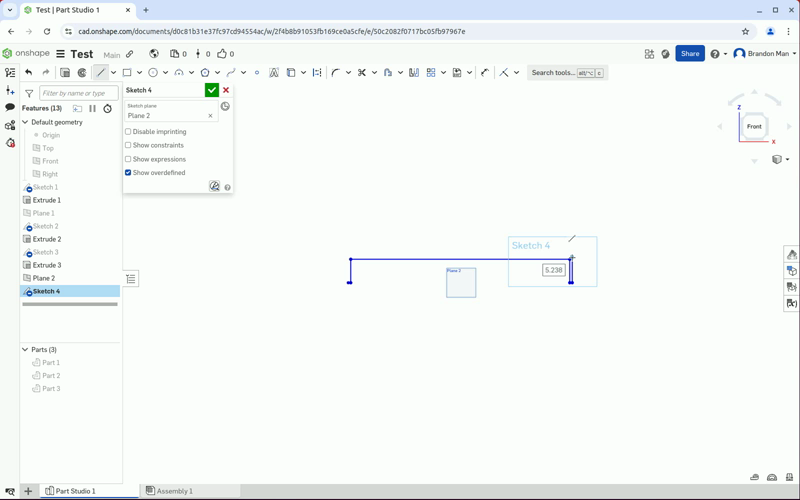
key_up(shift)
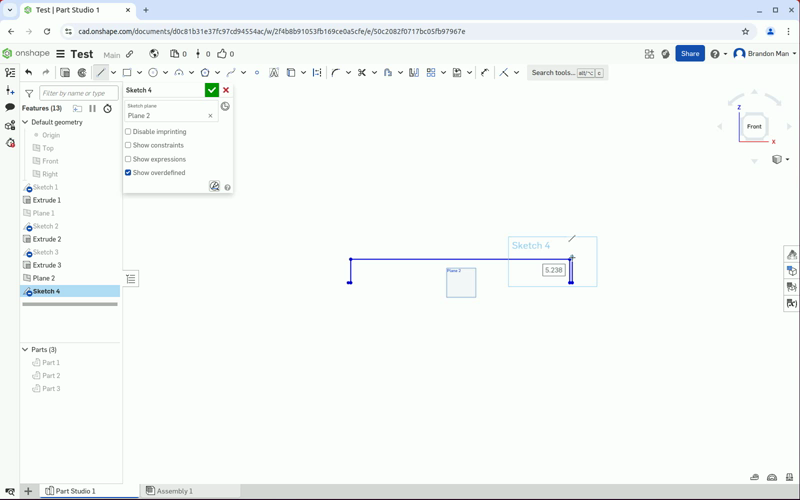
key_down(shift)
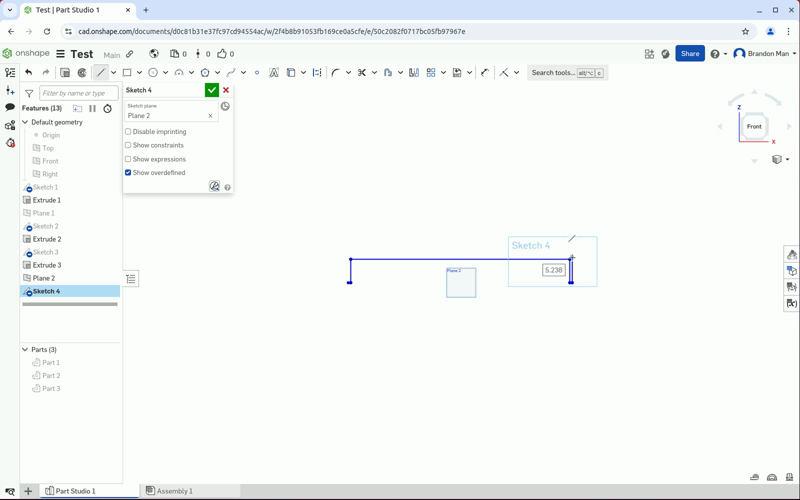
mouse_move(348, 257)
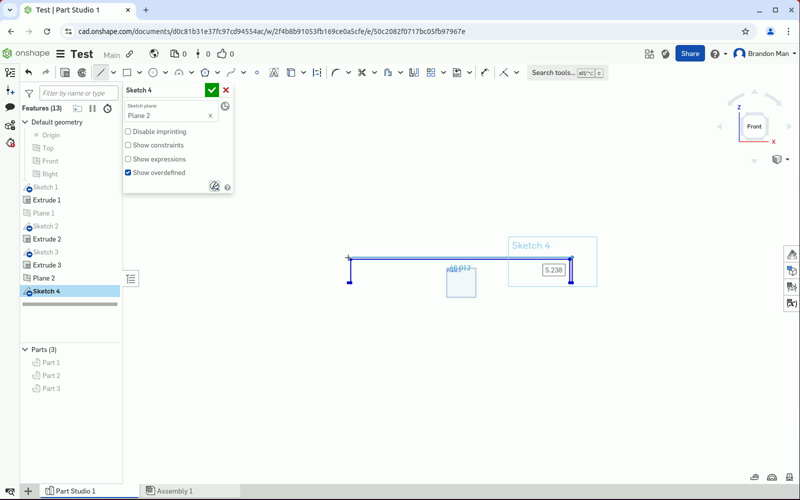
scroll(6)
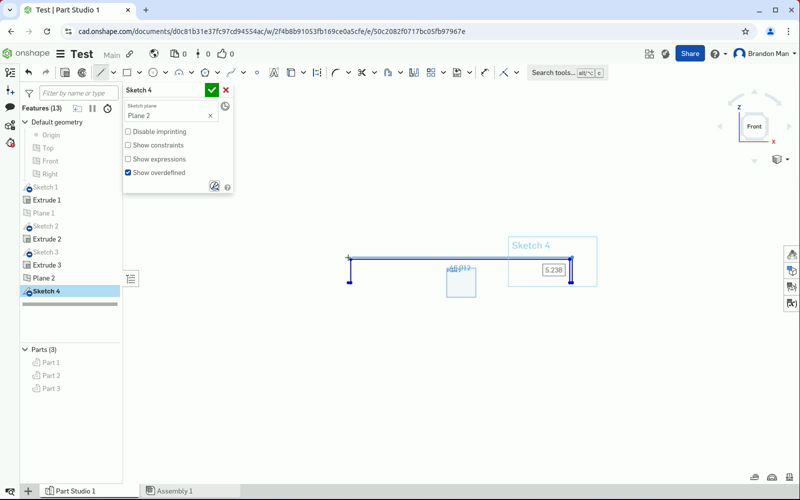
scroll(6)
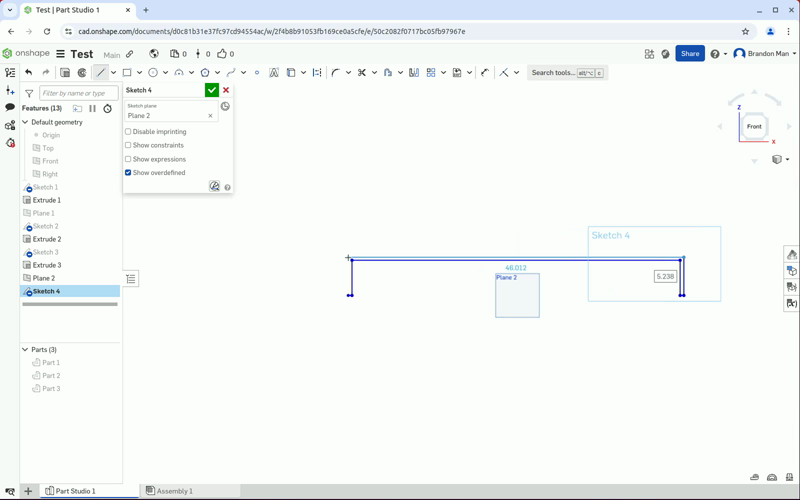
scroll(6)
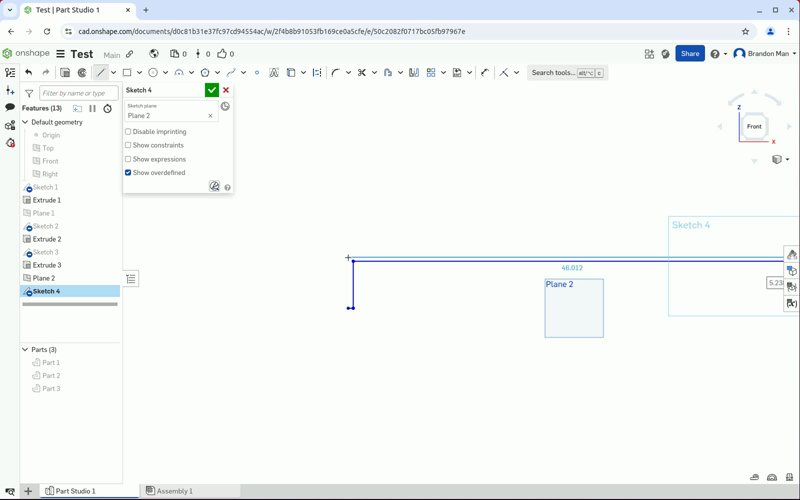
scroll(6)
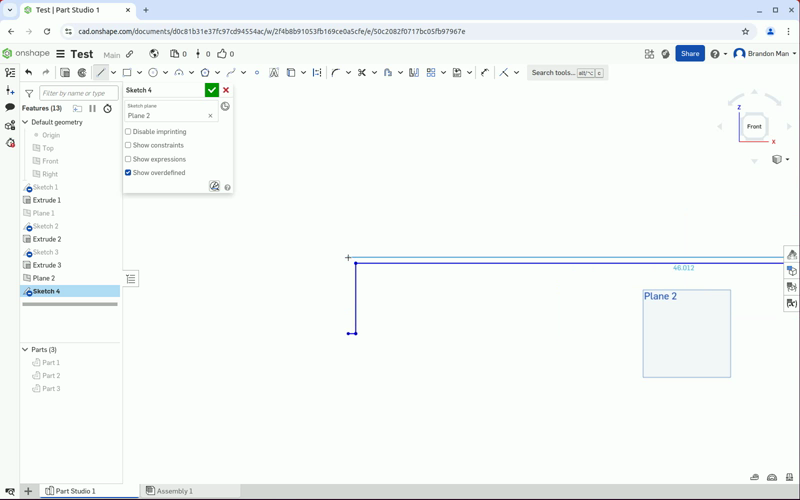
scroll(6)
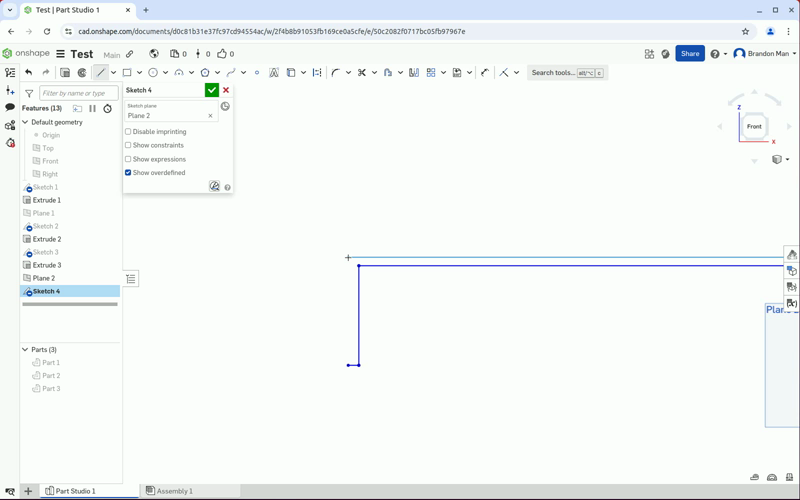
scroll(6)
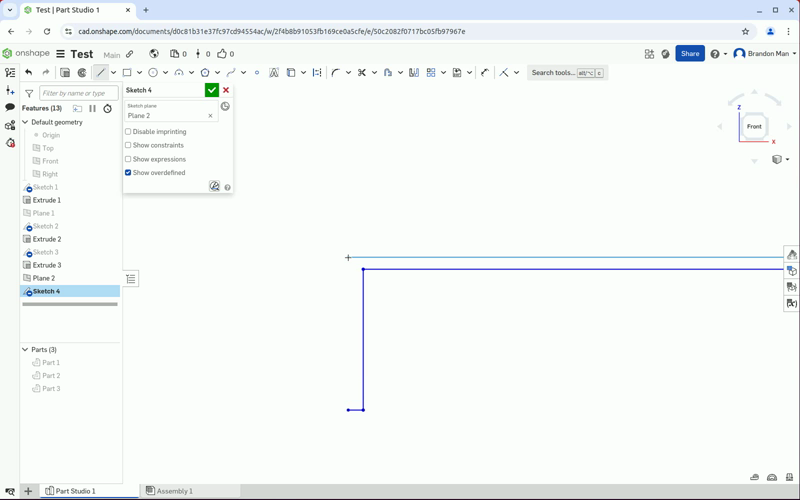
scroll(6)
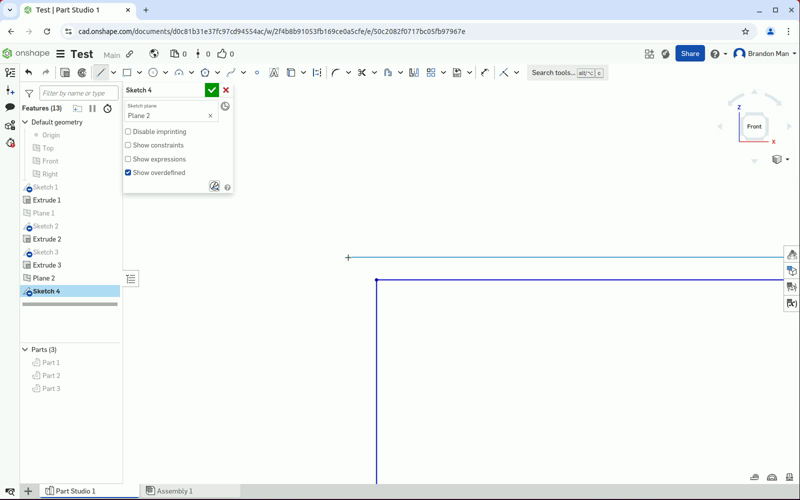
click(348, 257)
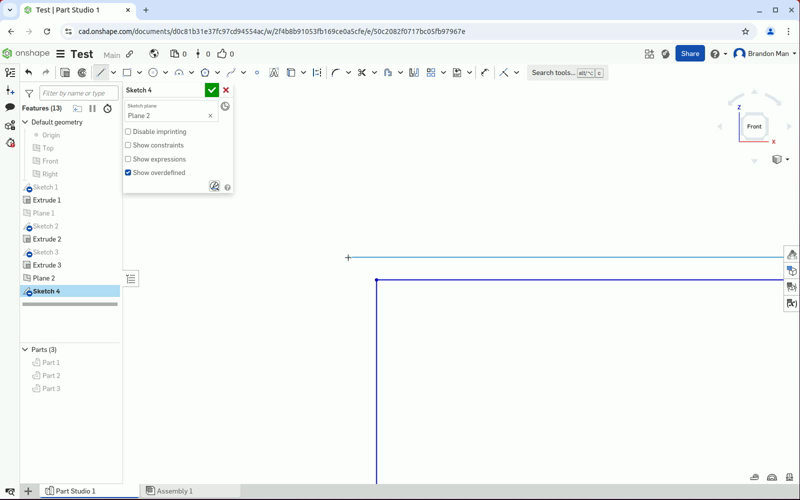
scroll(-6)
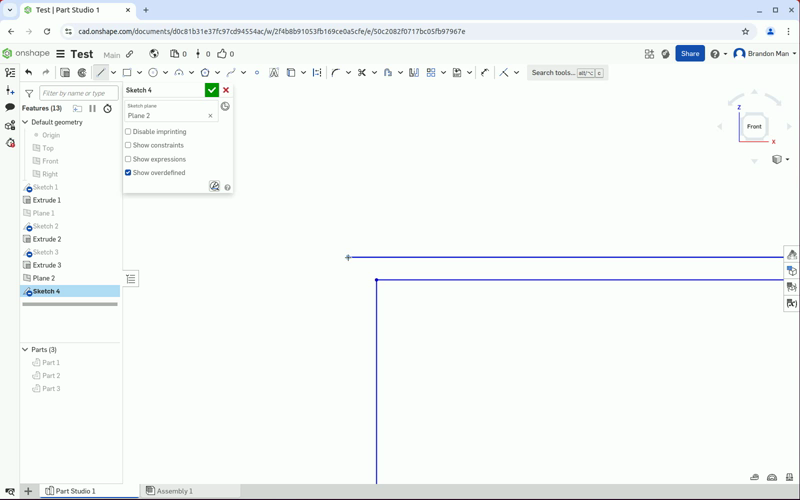
scroll(-6)
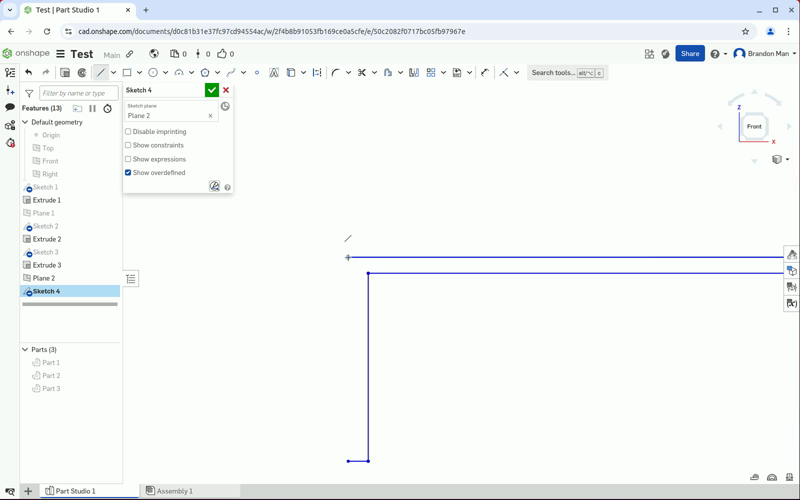
scroll(-6)
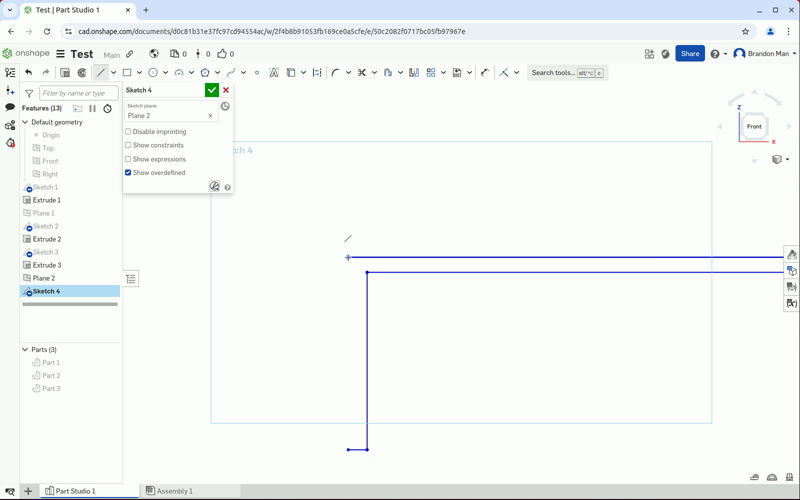
scroll(-6)
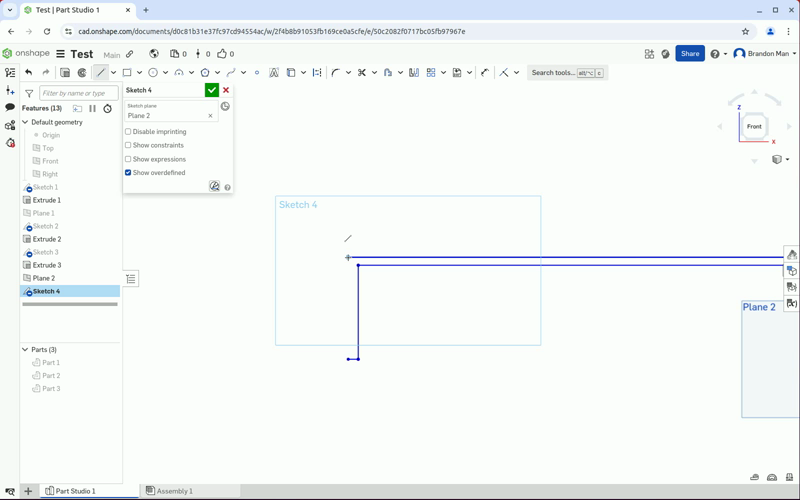
scroll(-6)
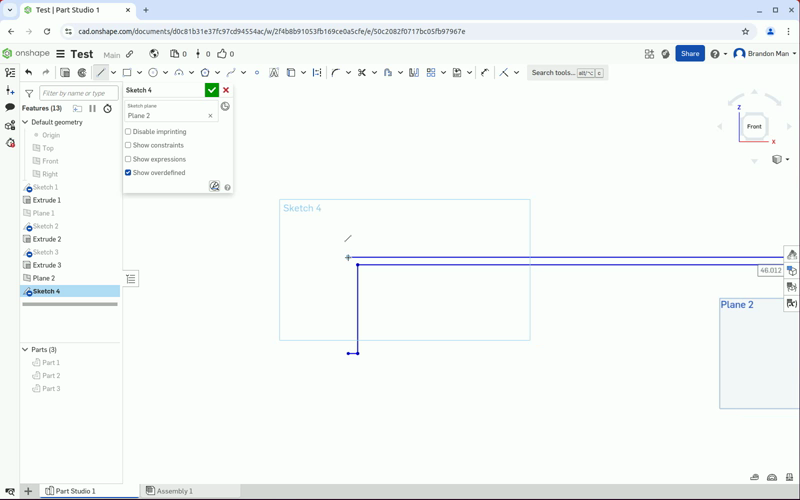
scroll(-6)
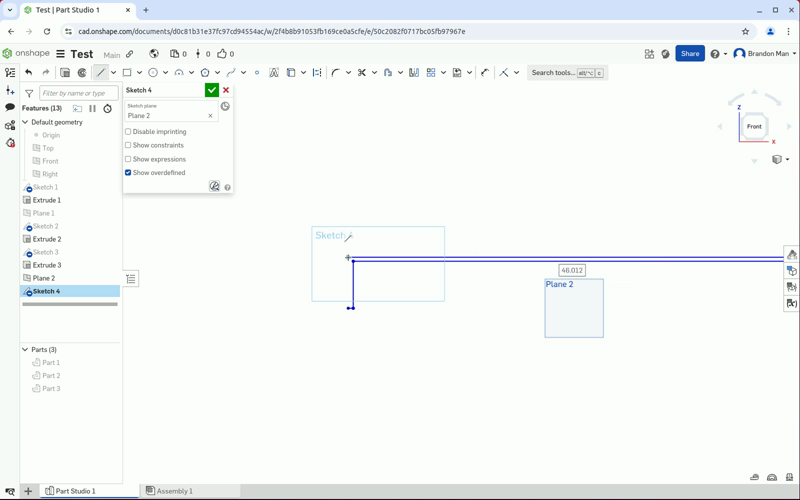
scroll(-6)
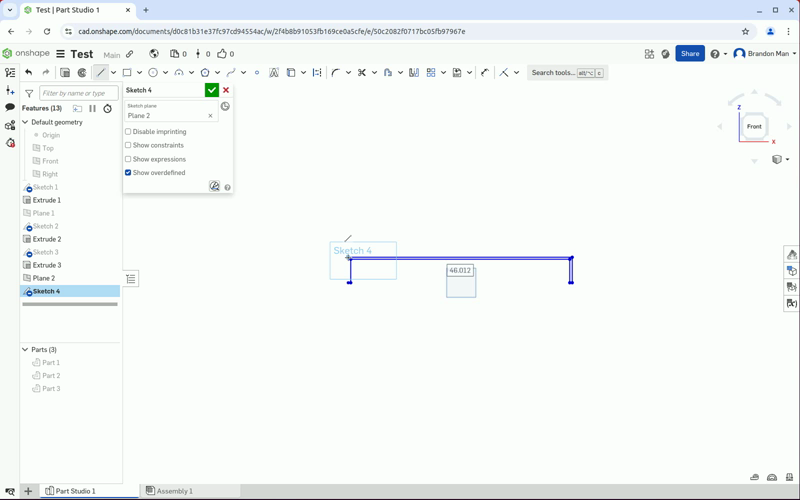
key_up(shift)
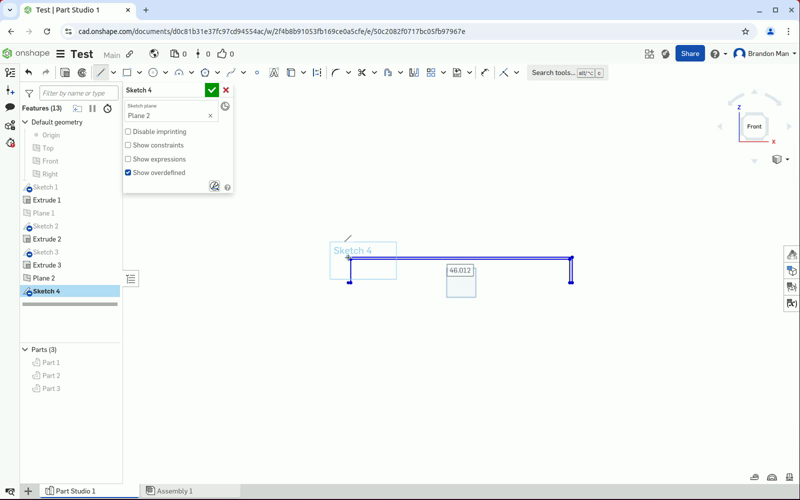
mouse_move(378, 257)
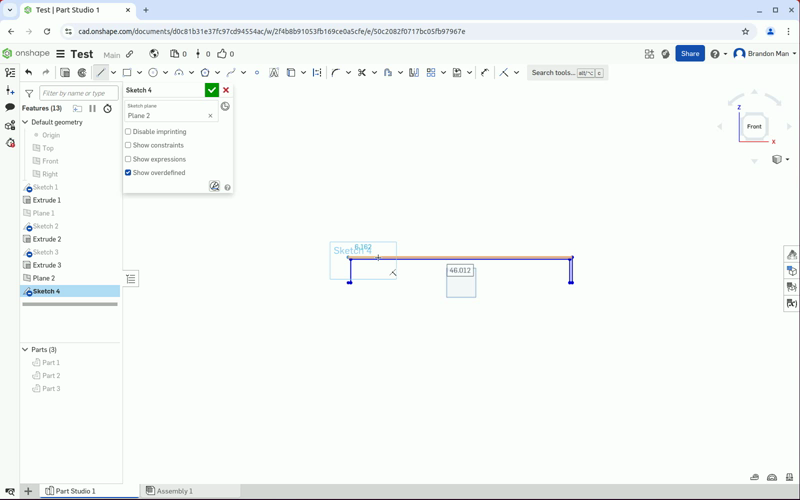
key_down(shift)
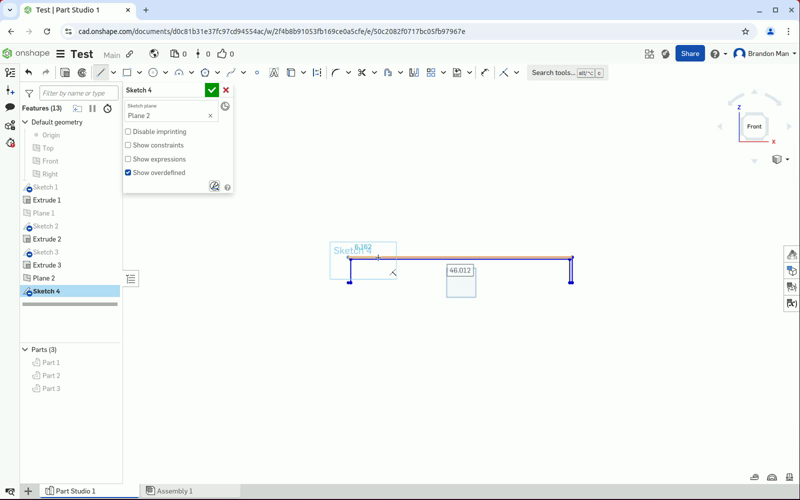
mouse_move(348, 282)
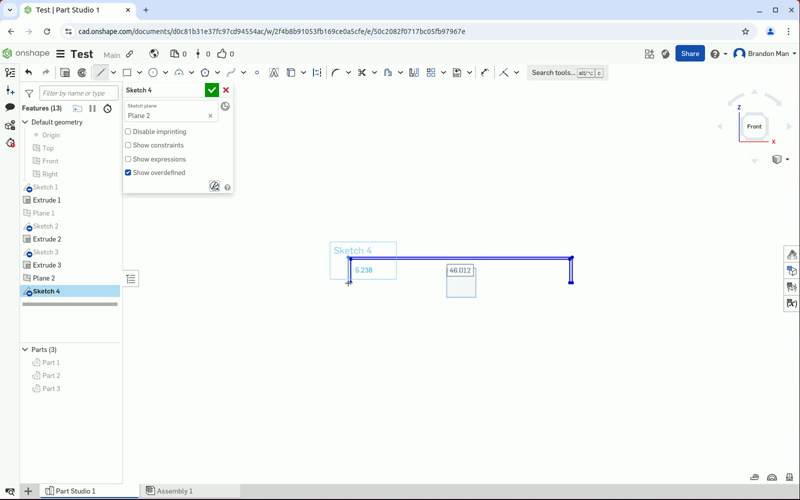
scroll(6)
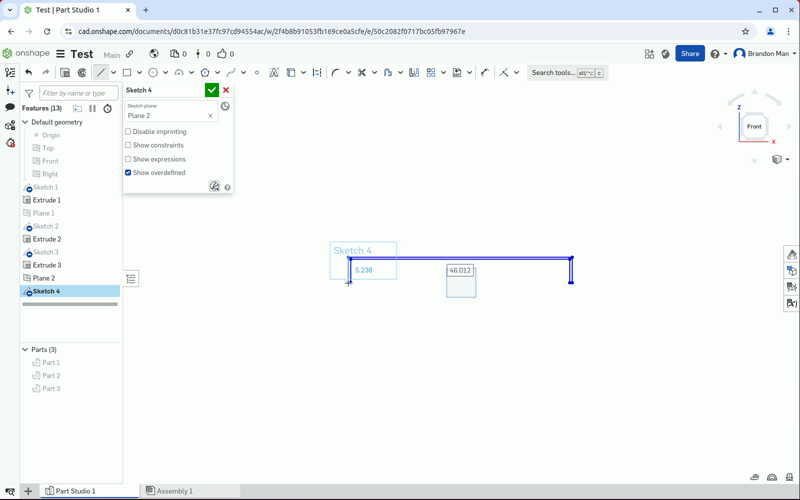
scroll(6)
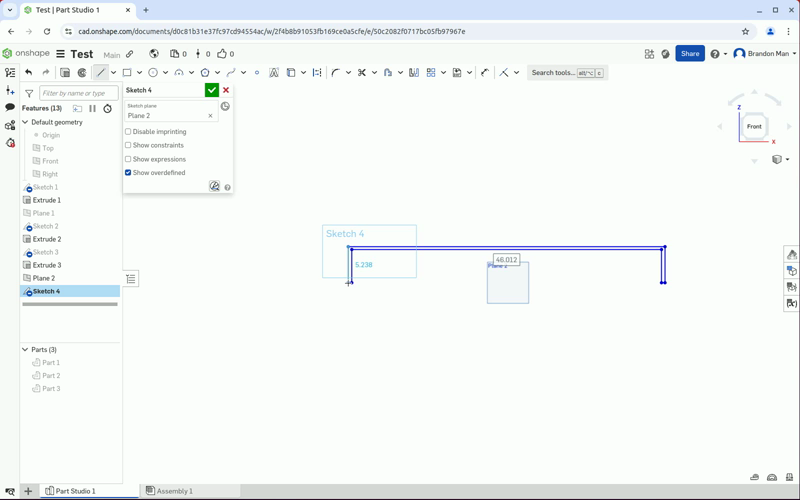
scroll(6)
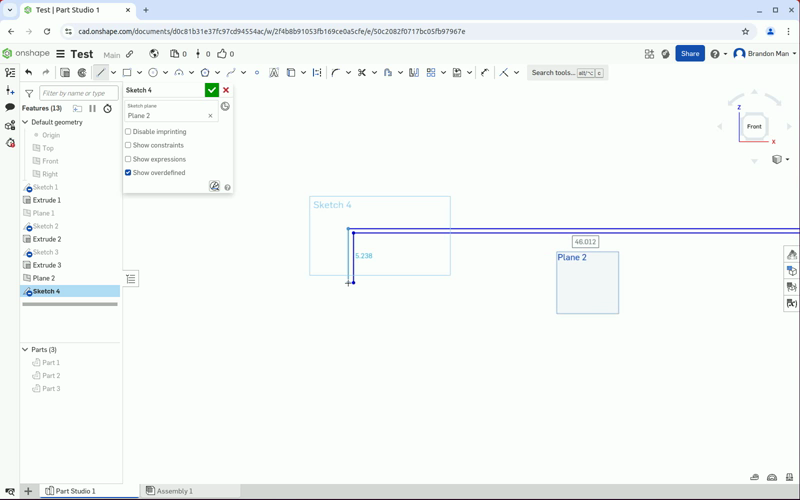
scroll(6)
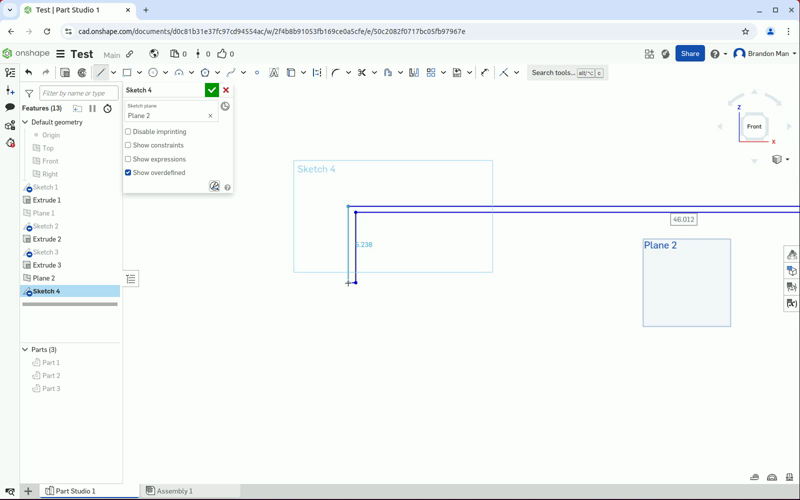
scroll(6)
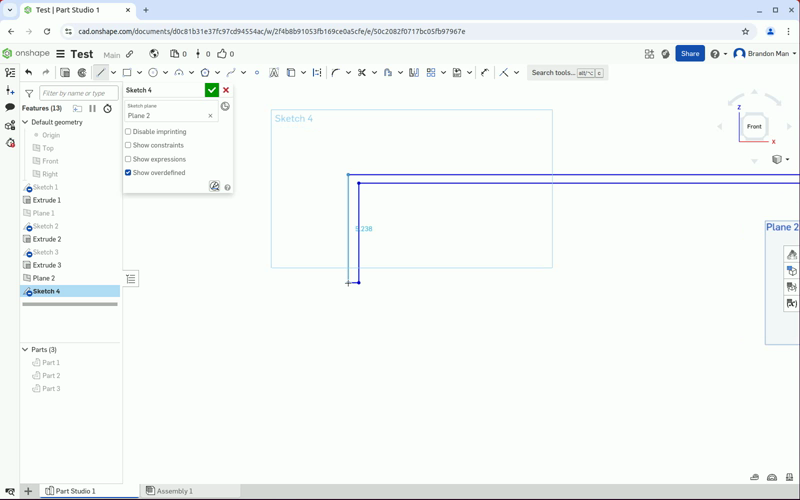
scroll(6)
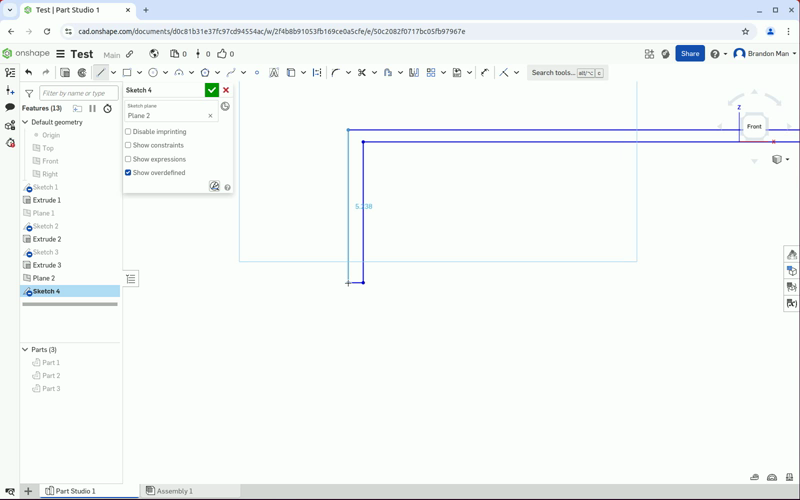
scroll(6)
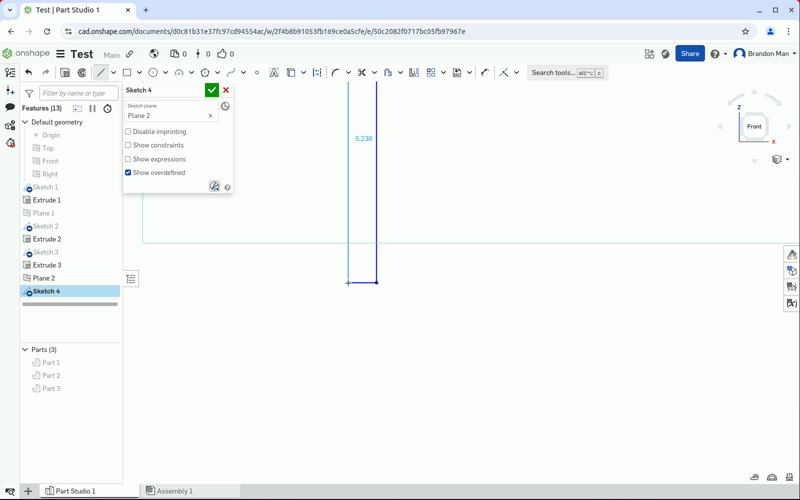
key_up(shift)
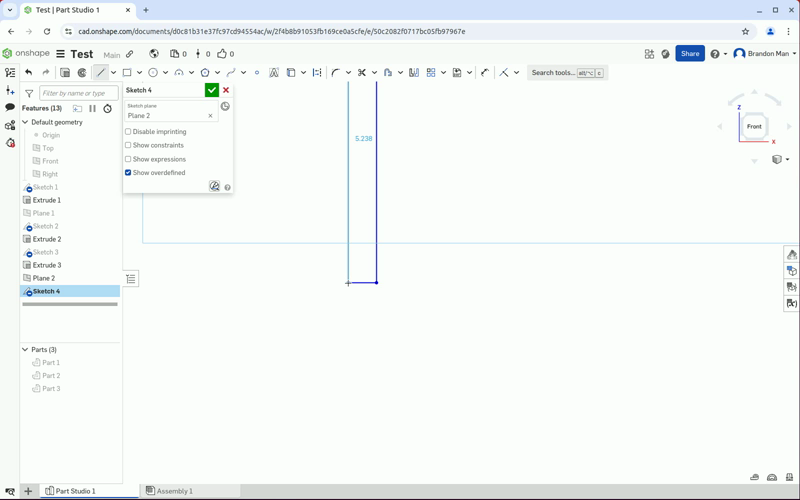
click(348, 282)
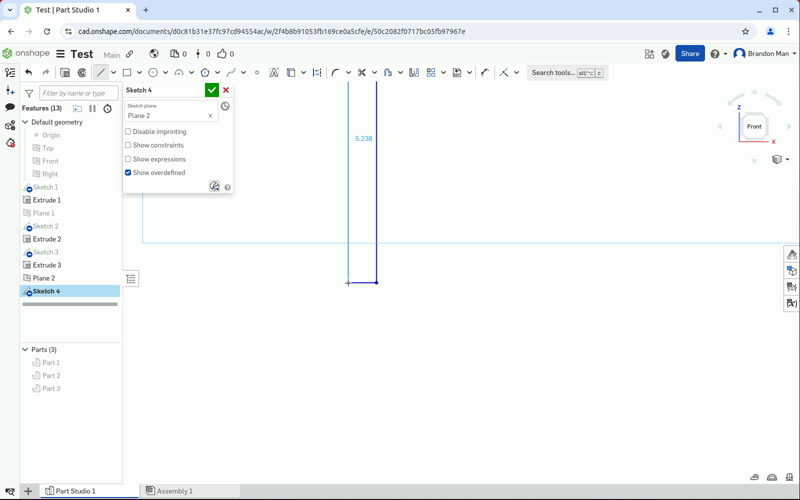
scroll(-6)
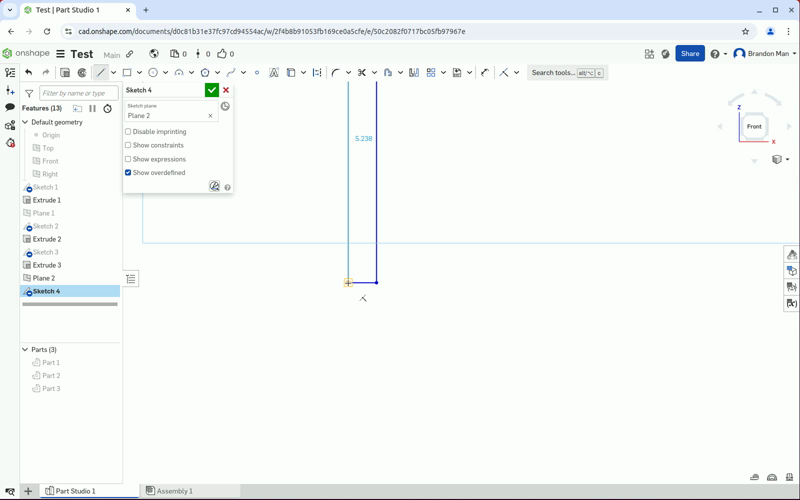
scroll(-6)
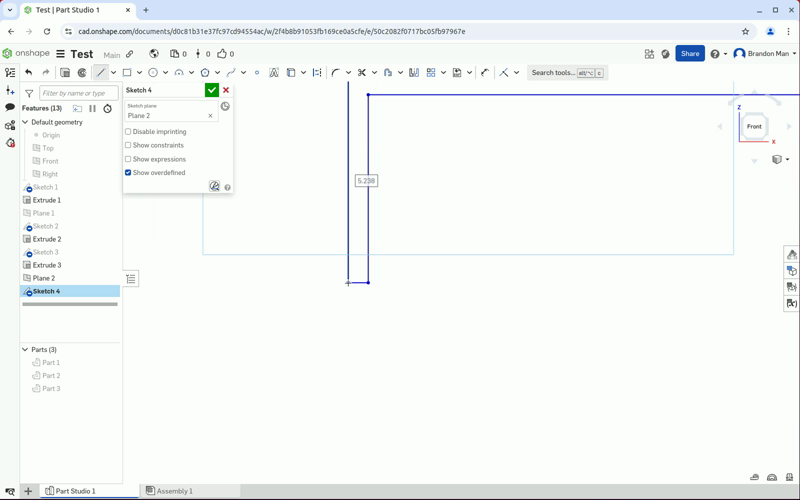
scroll(-6)
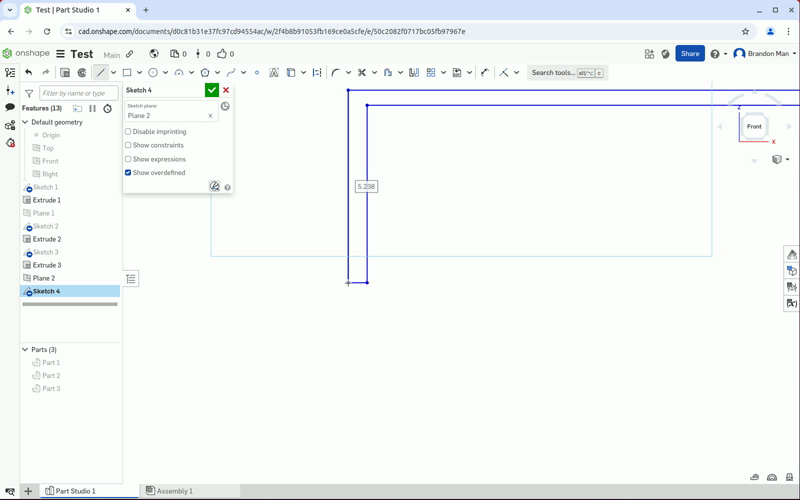
scroll(-6)
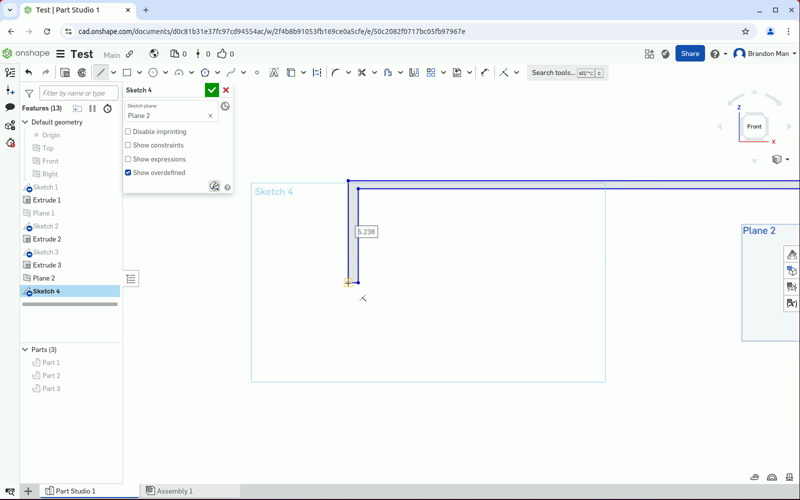
scroll(-6)
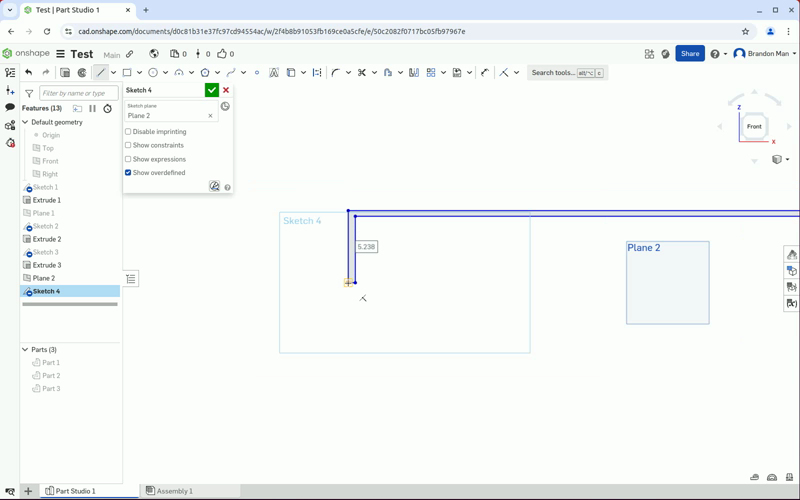
scroll(-6)
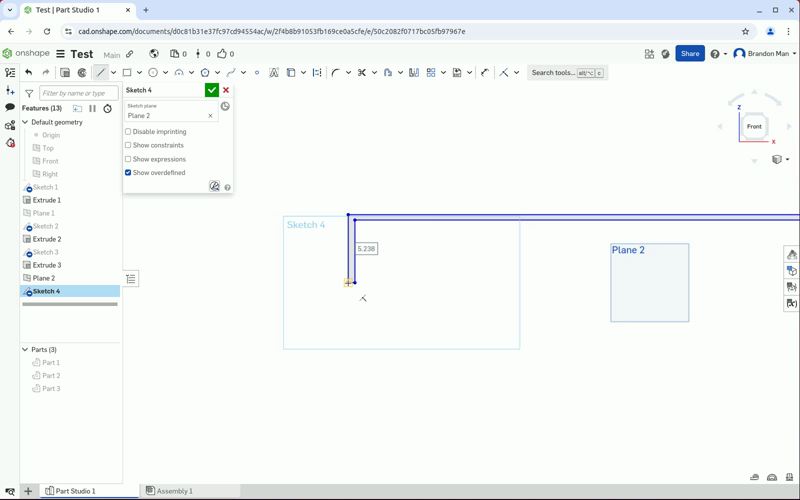
scroll(-6)
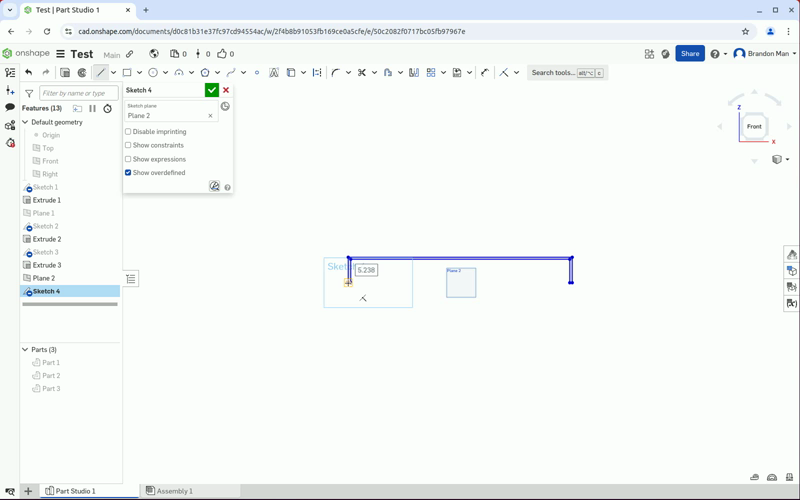
key(esc)
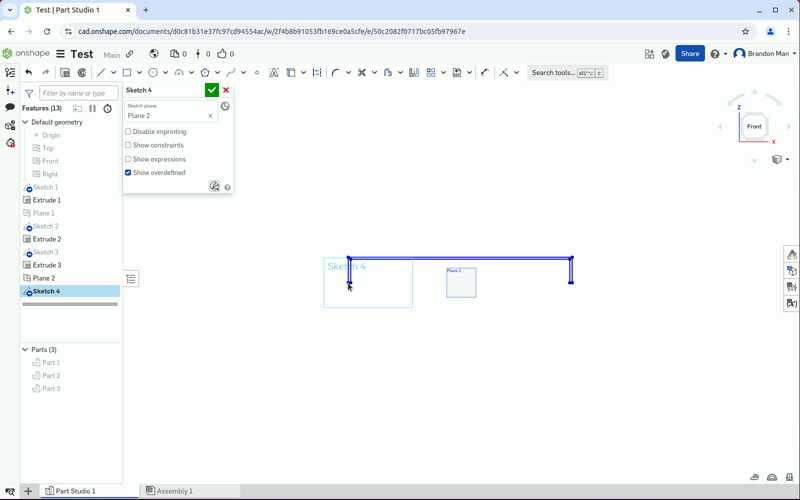
mouse_move(571, 273)
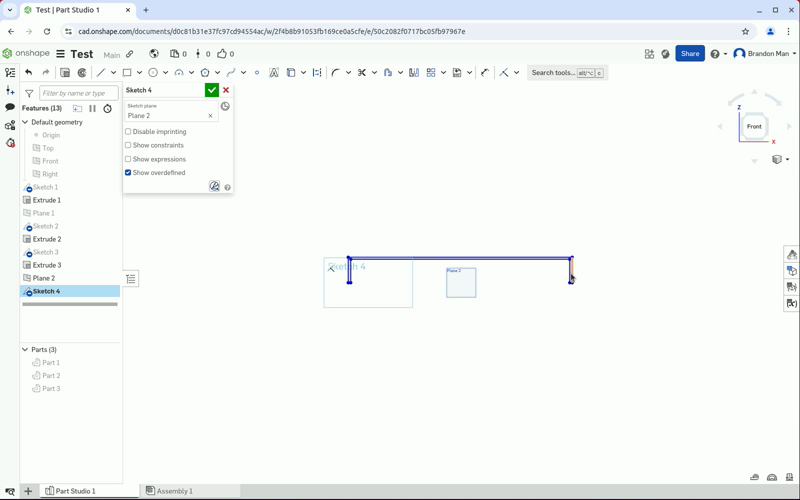
scroll(6)
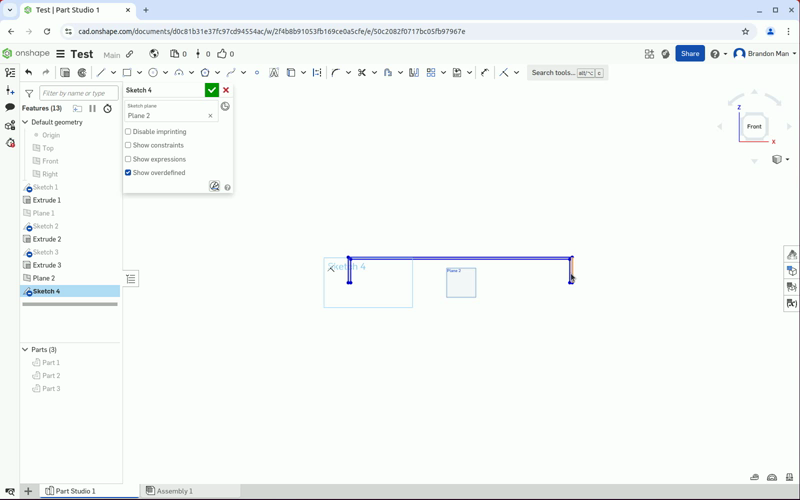
scroll(6)
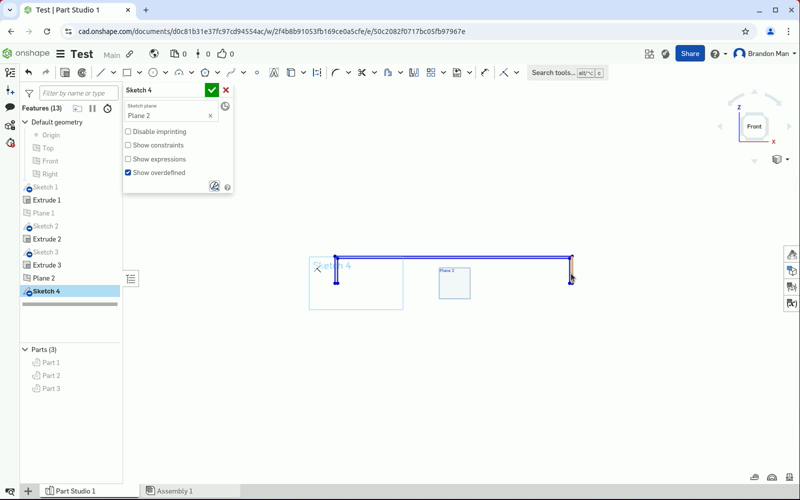
scroll(6)
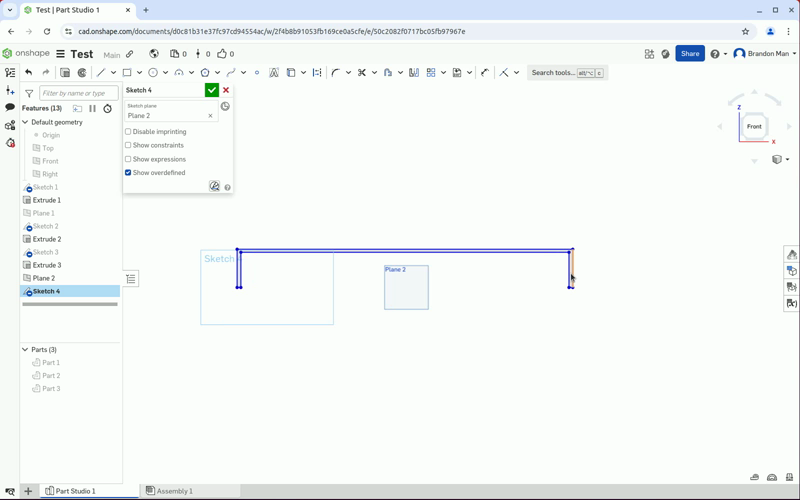
scroll(6)
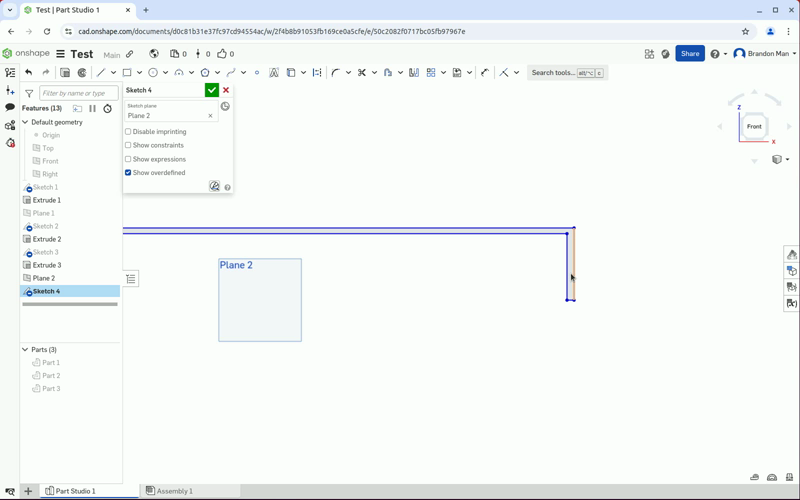
scroll(6)
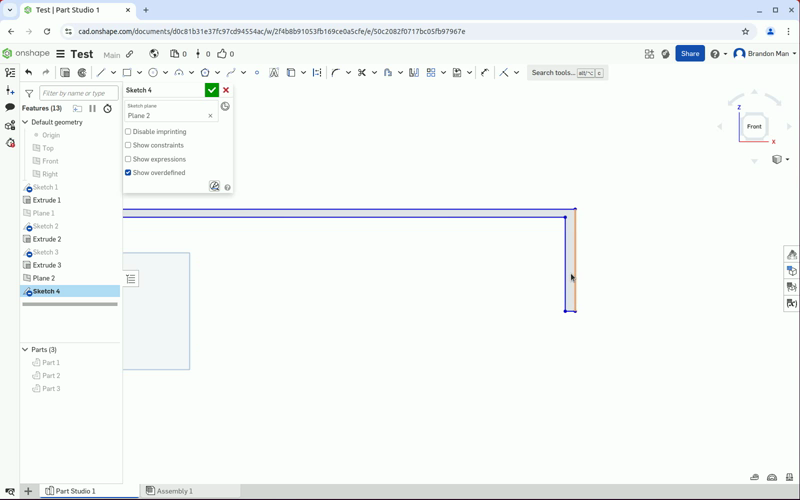
scroll(6)
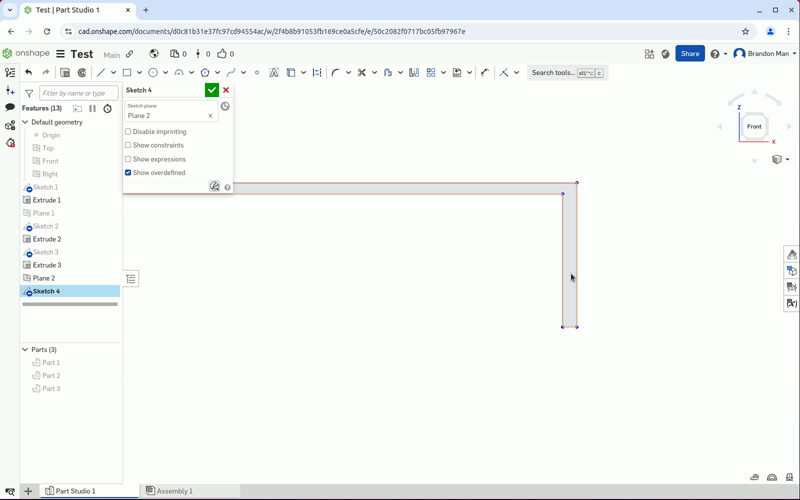
scroll(6)
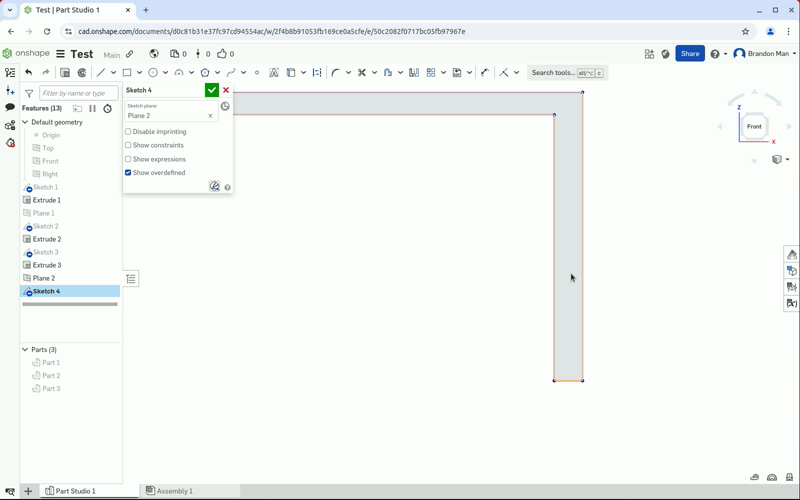
click(571, 273)
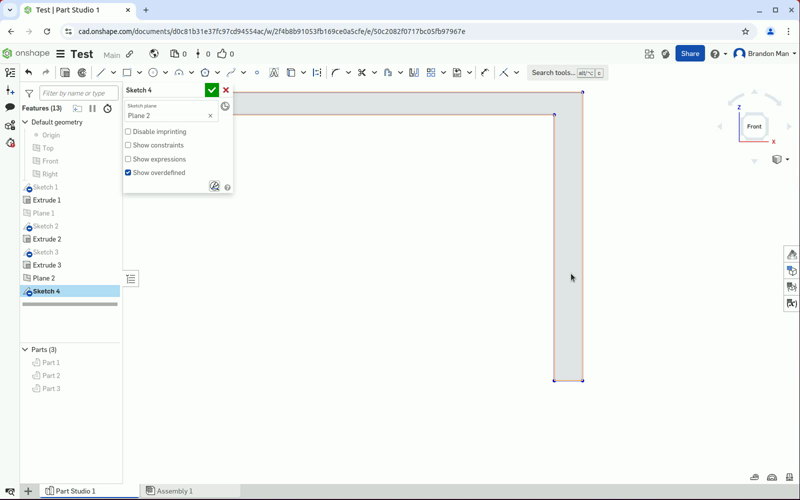
scroll(-6)
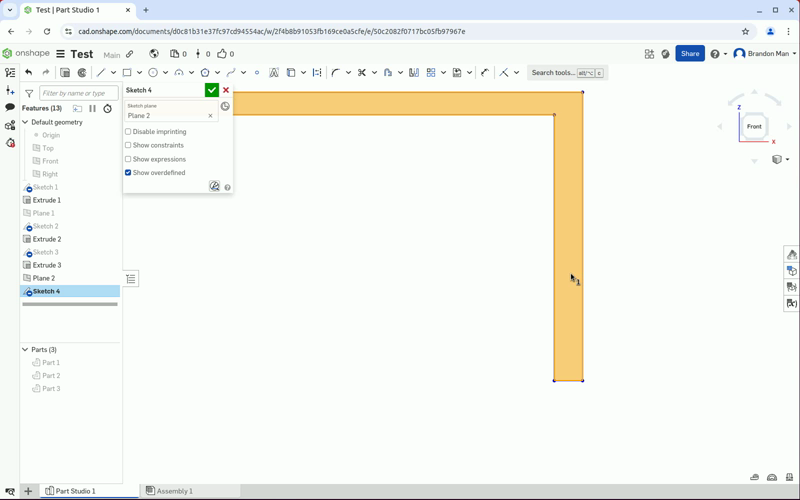
scroll(-6)
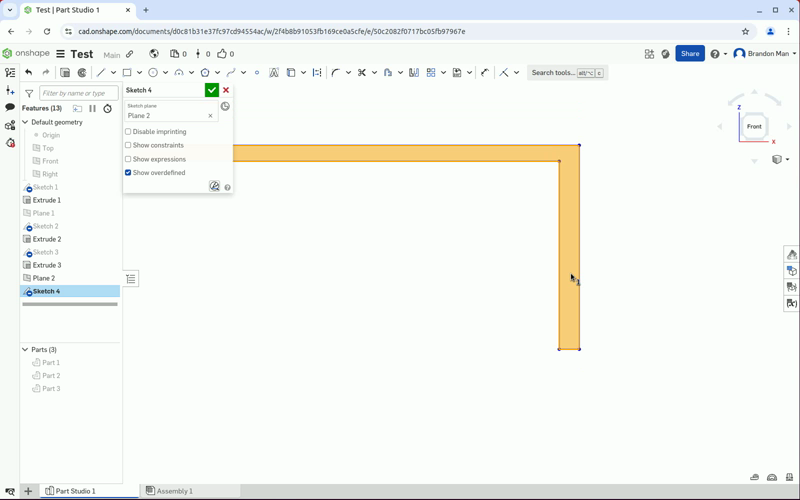
scroll(-6)
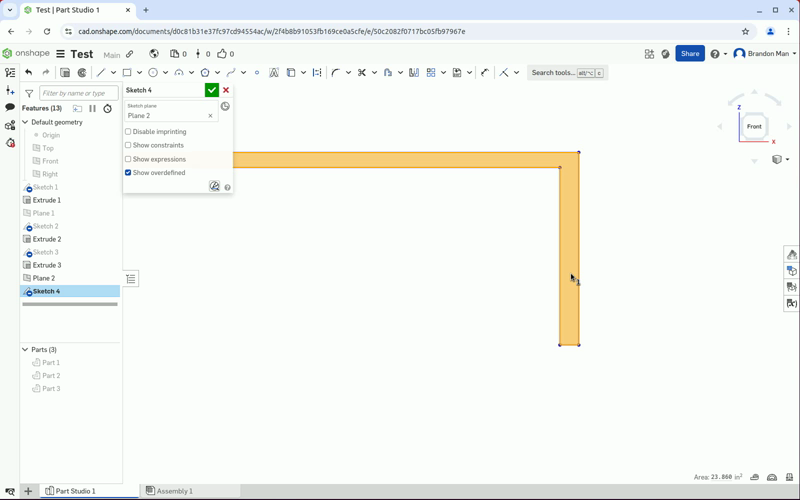
scroll(-6)
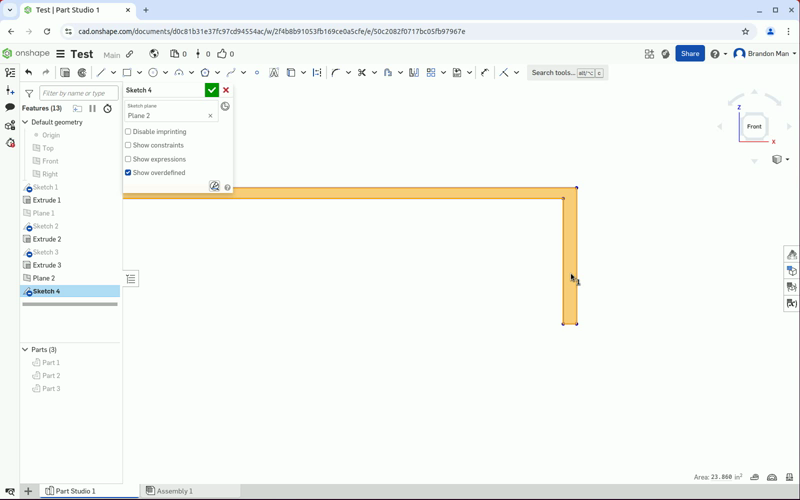
scroll(-6)
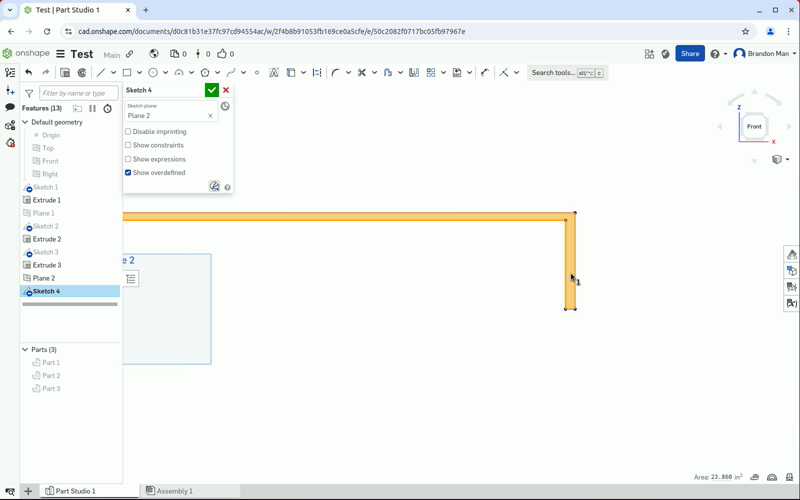
scroll(-6)
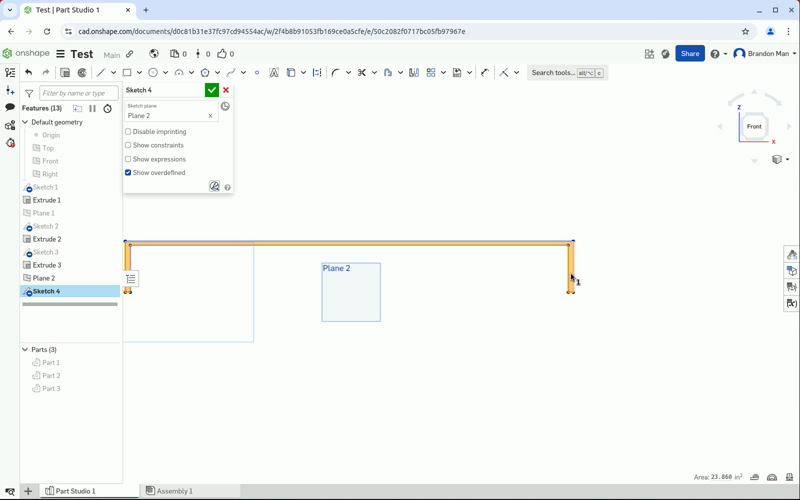
scroll(-6)
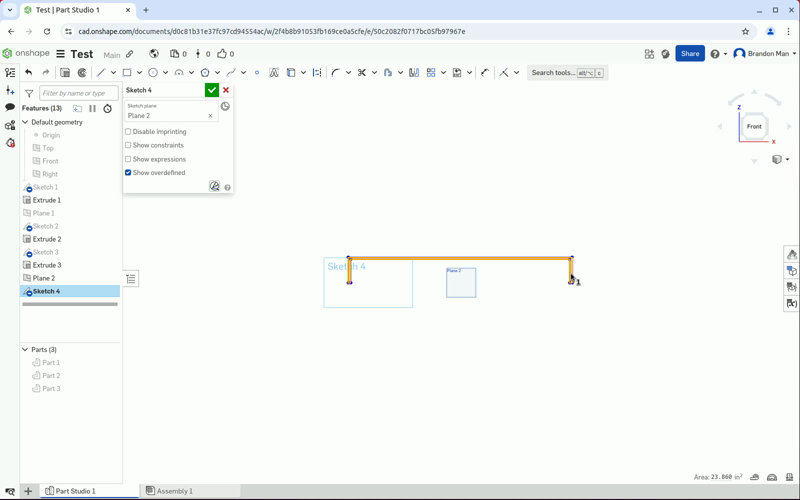
mouse_move(73, 352)
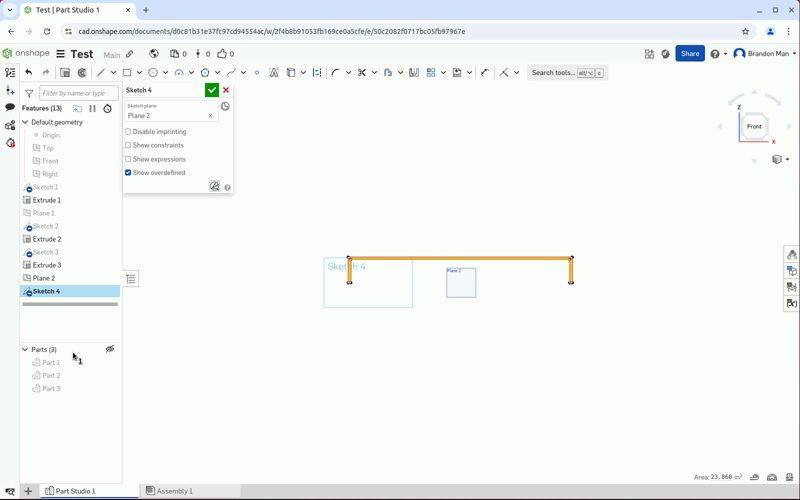
key(shift+y)
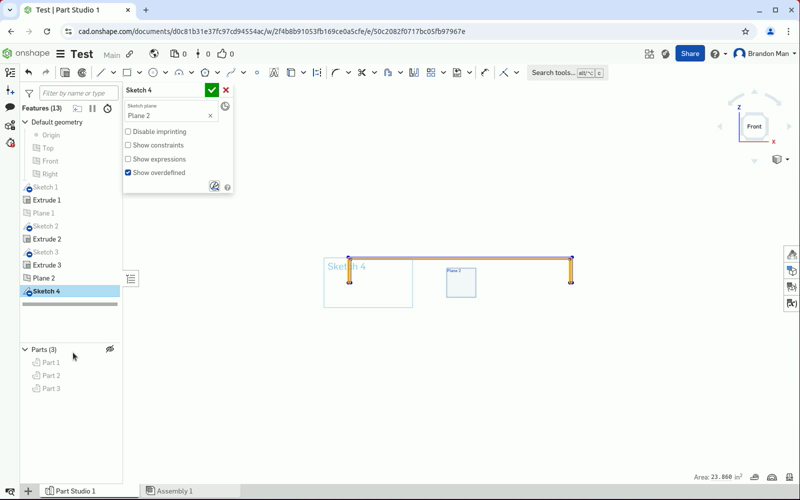
key(shift+e)
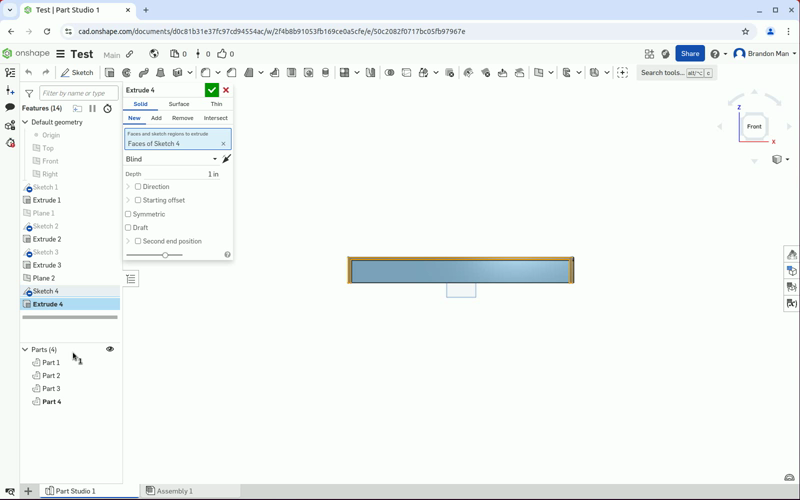
mouse_move(143, 106)
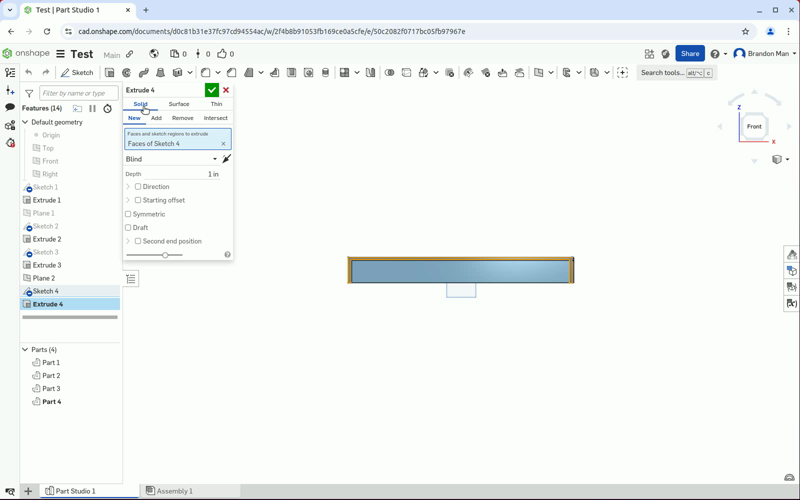
click(143, 106)
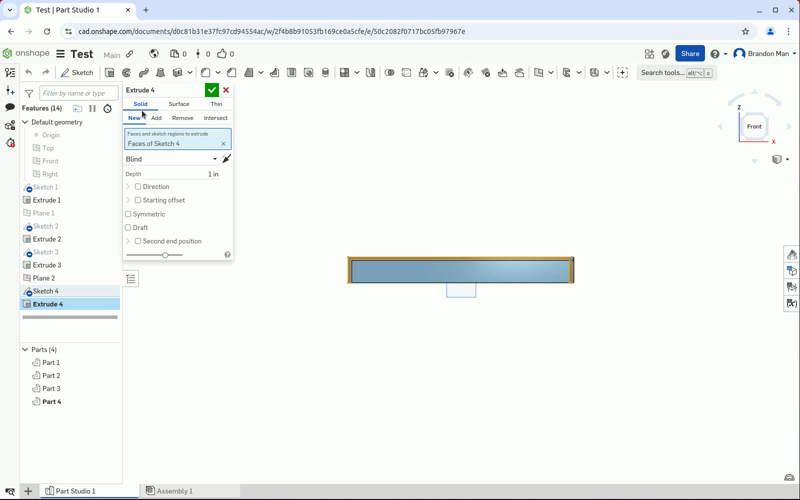
mouse_move(137, 120)
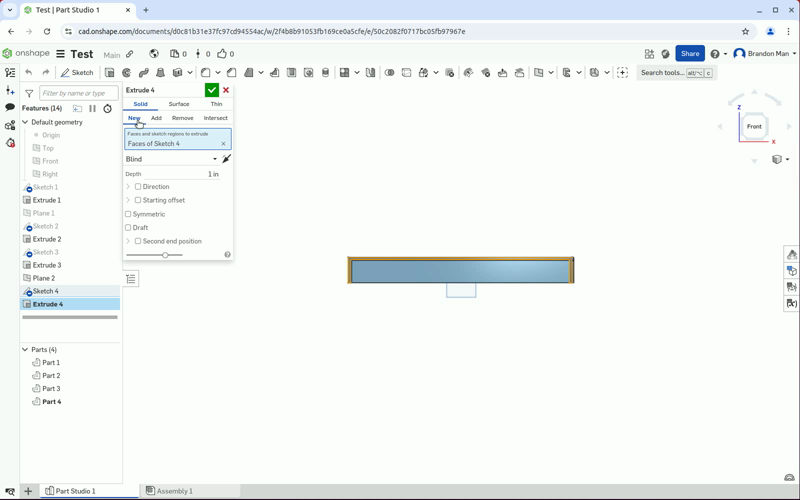
click(137, 120)
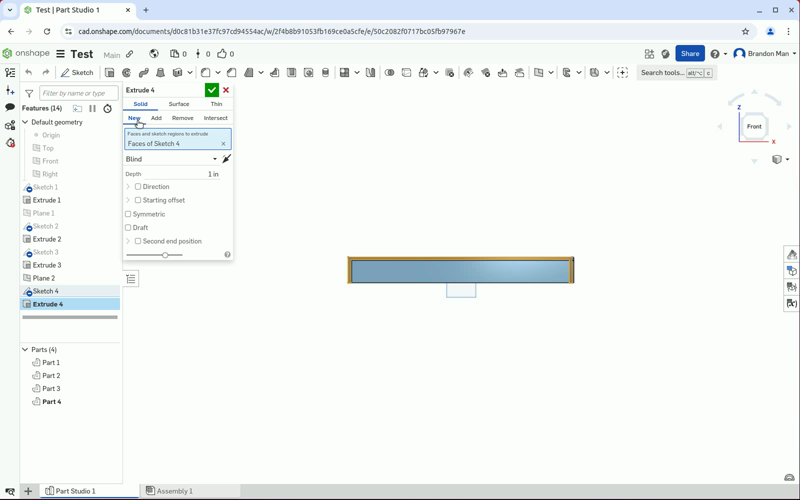
key(tab, 4)
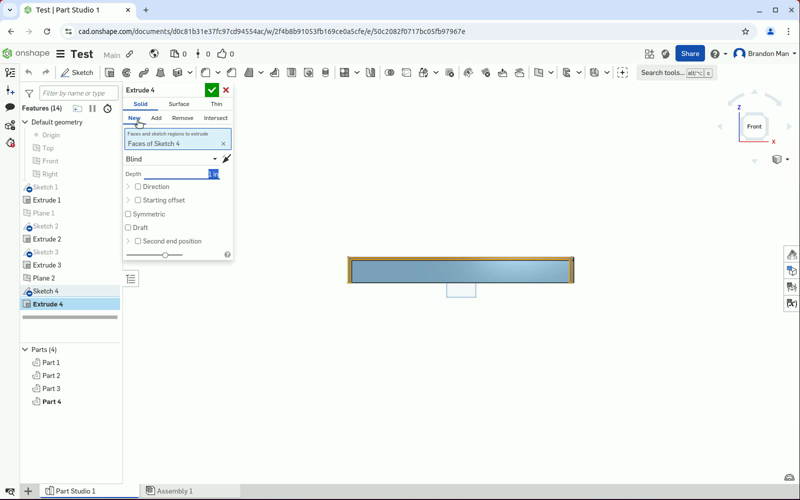
text(0.722)
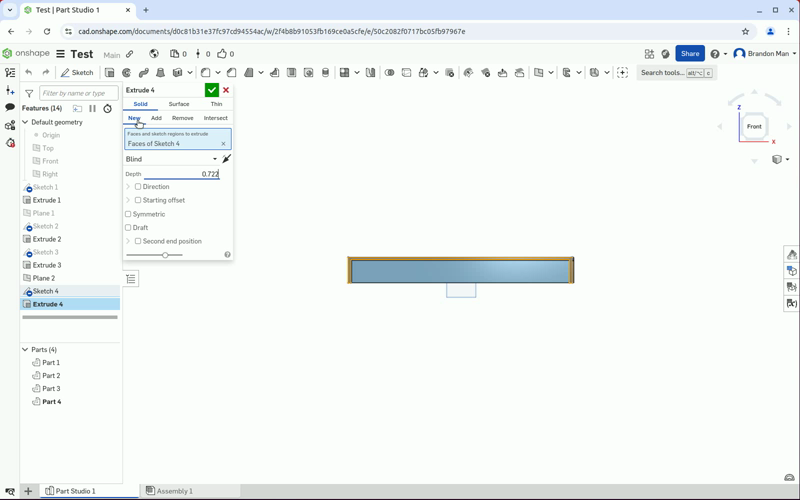
key(enter)
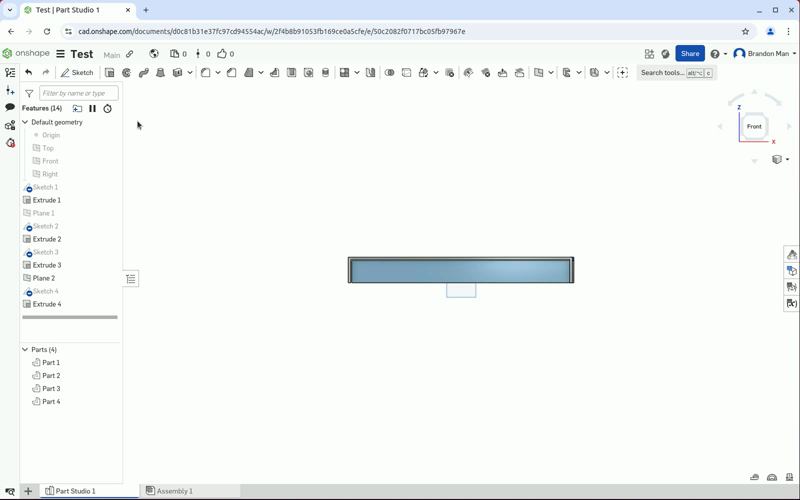
key(shift+h)
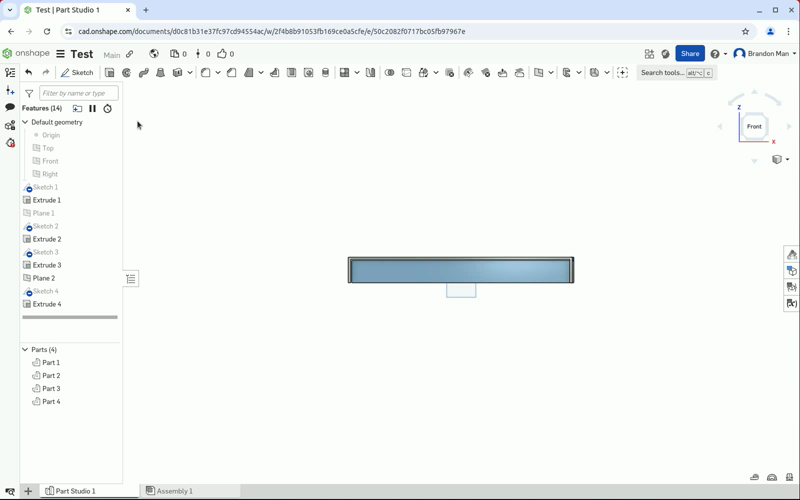
key(shift+h)
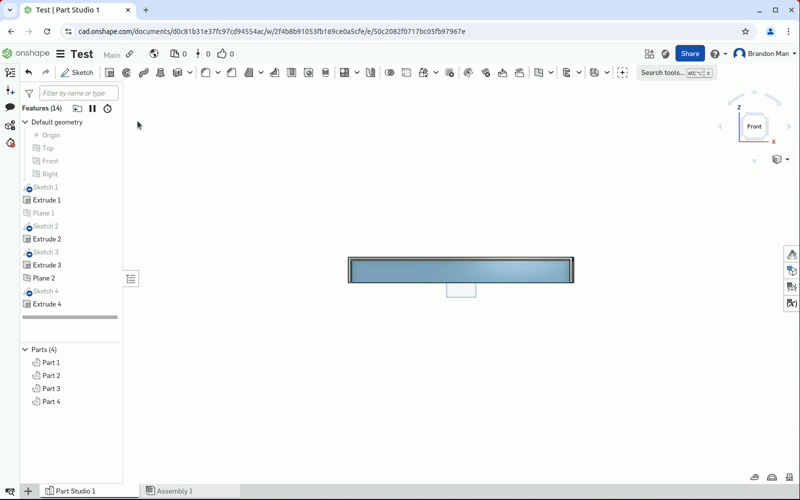
mouse_move(73, 189)
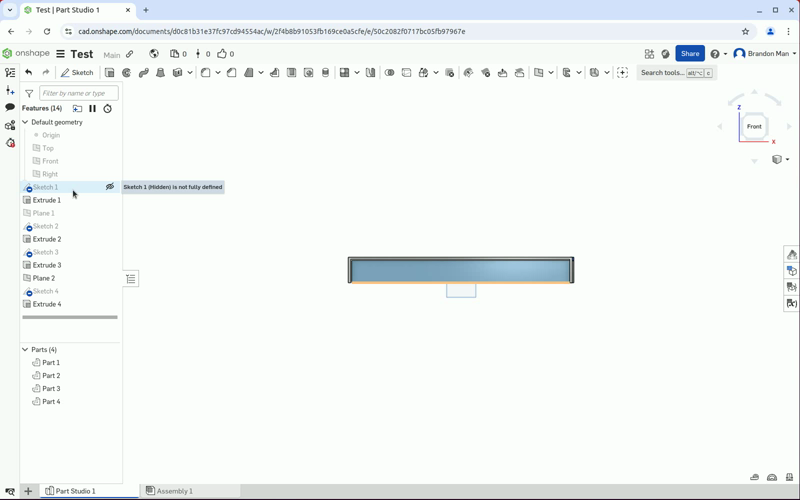
click(73, 189)
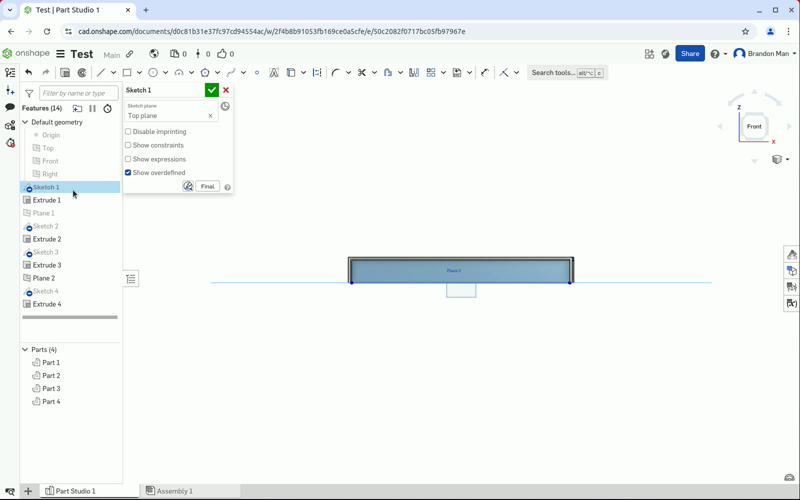
mouse_move(229, 92)
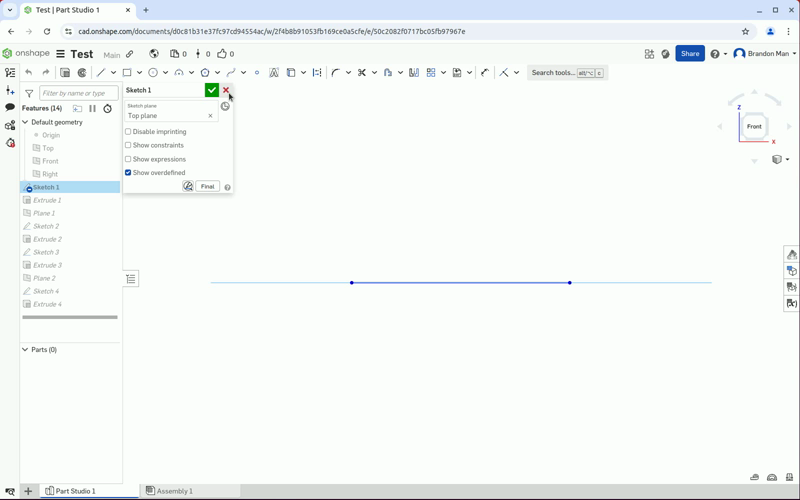
click(229, 92)
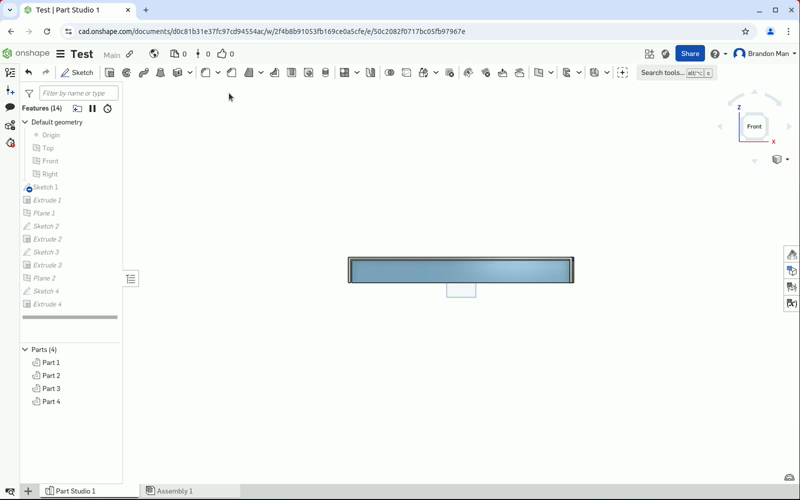
key(shift+s)
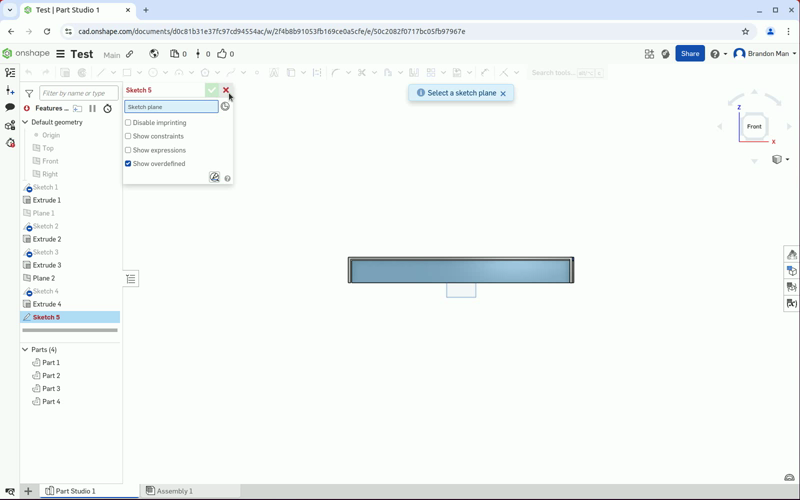
mouse_move(73, 280)
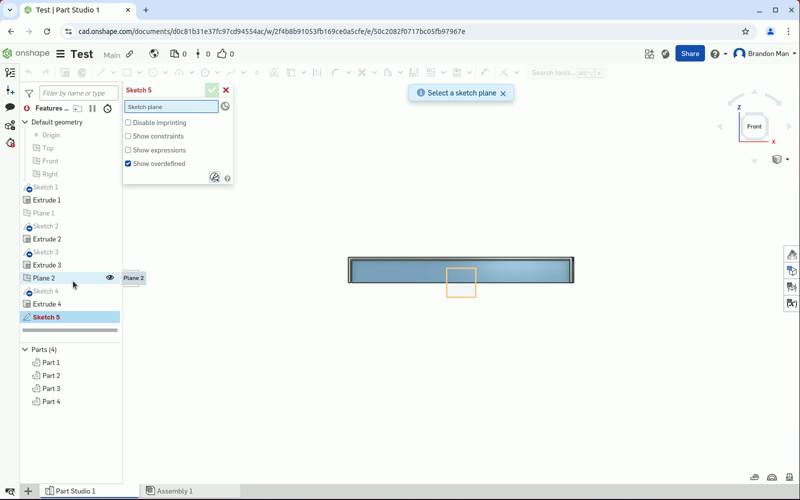
click(73, 280)
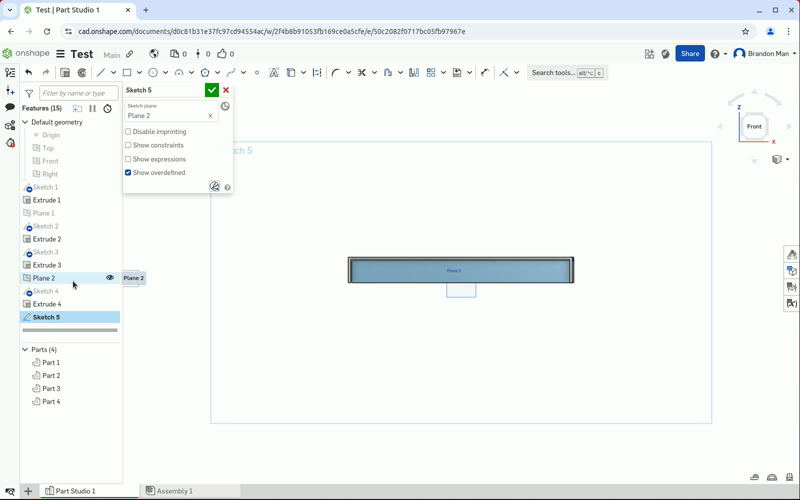
mouse_move(73, 352)
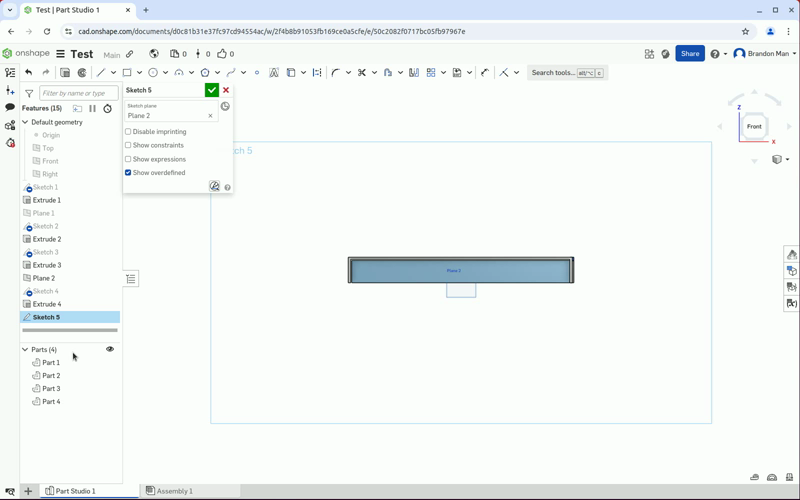
key(y)
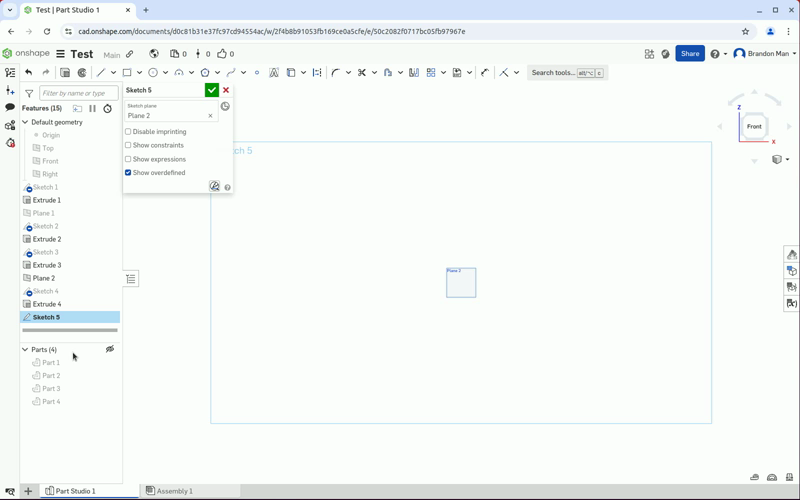
key(l)
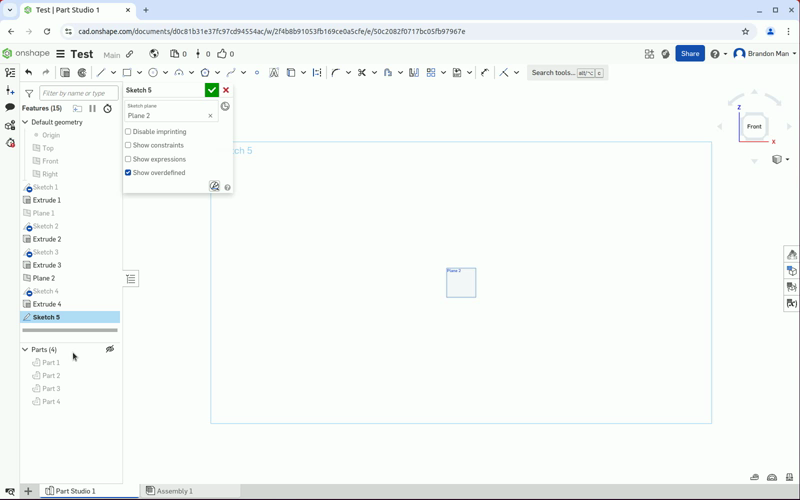
key_down(shift)
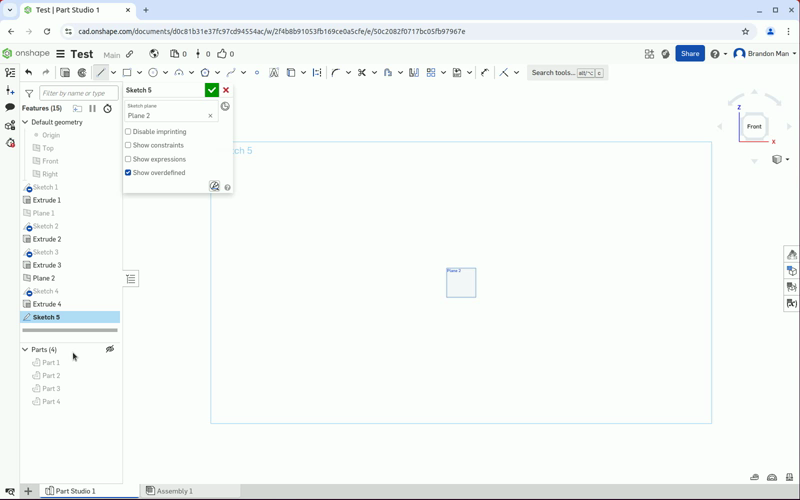
mouse_move(351, 282)
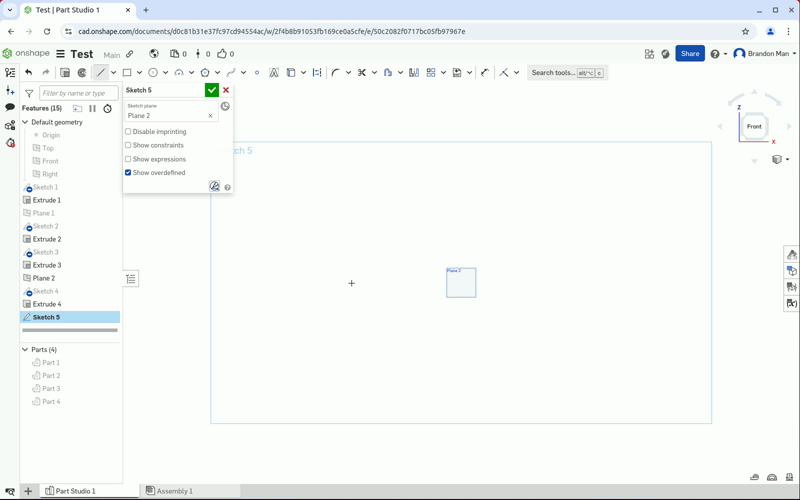
click(351, 282)
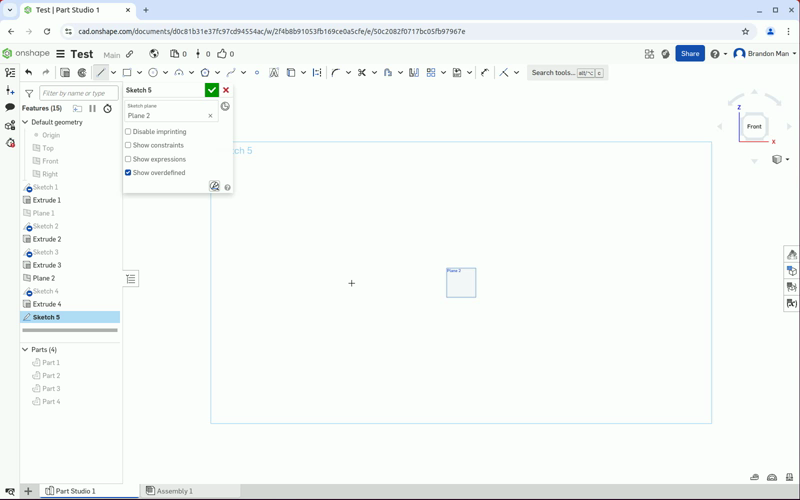
key_up(shift)
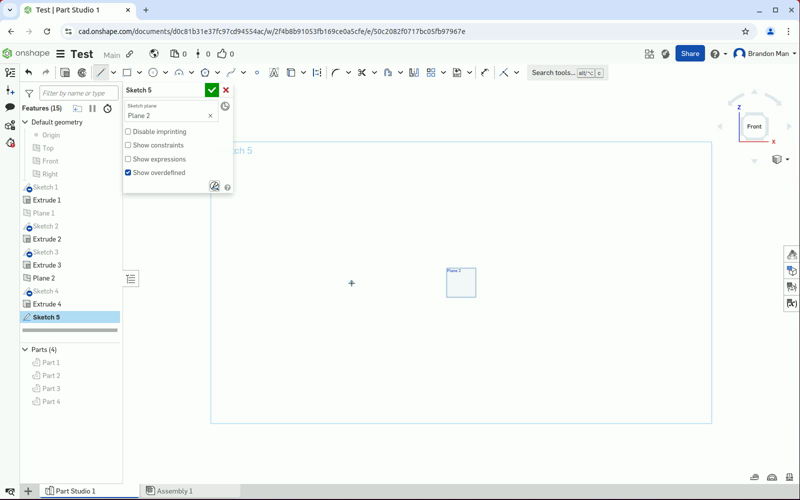
key_down(shift)
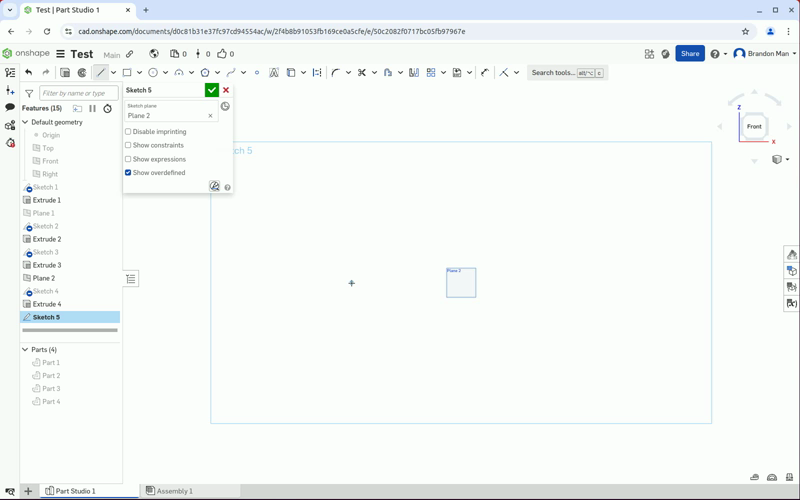
mouse_move(569, 282)
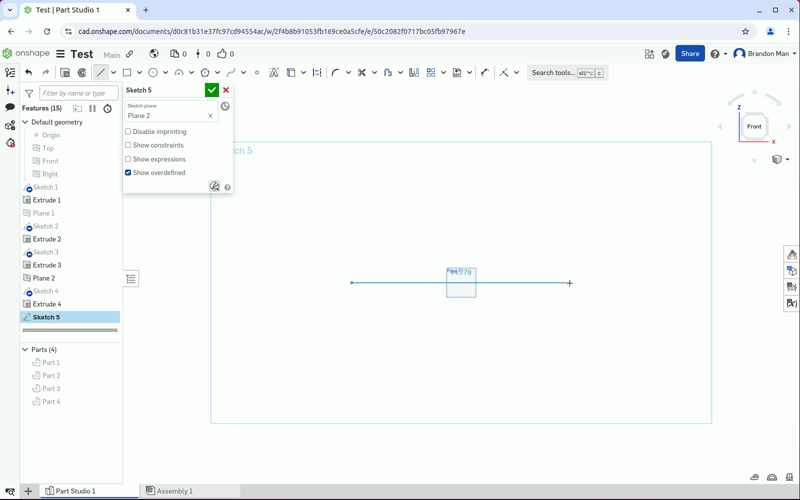
click(569, 282)
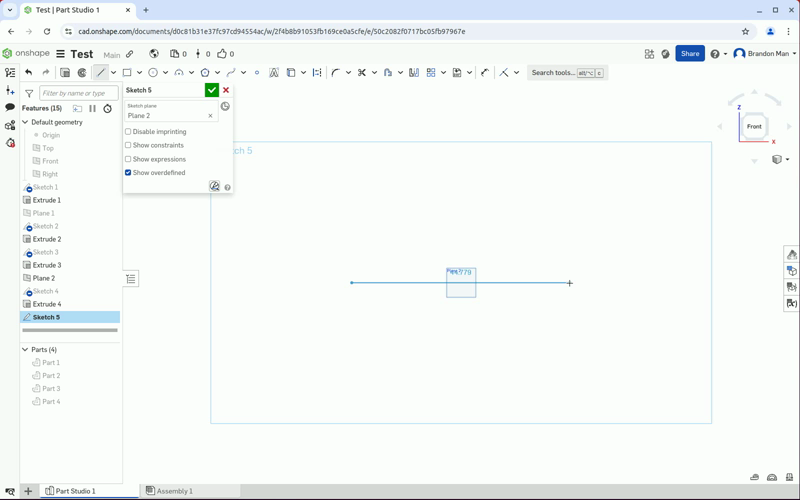
key_up(shift)
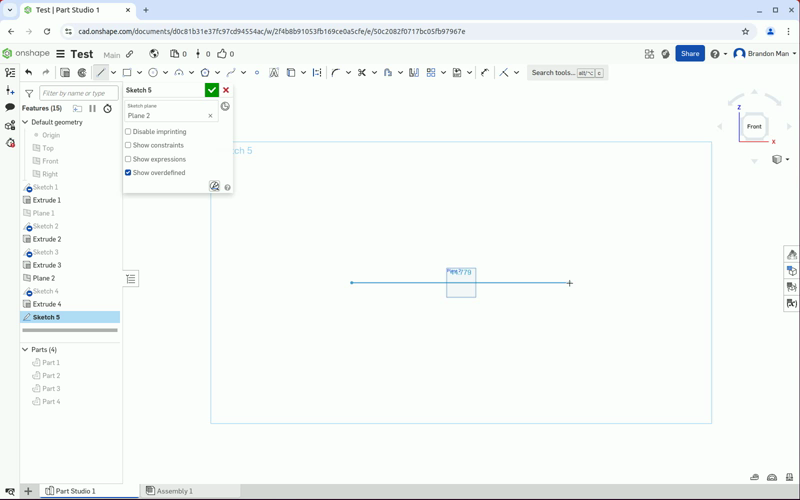
key_down(shift)
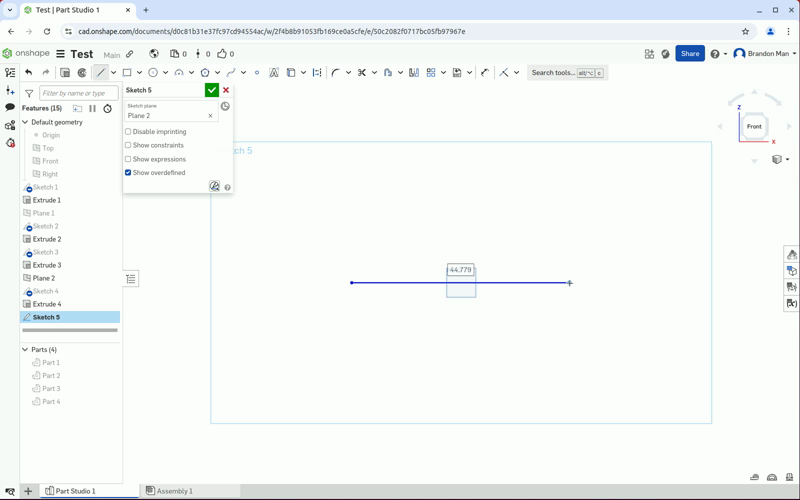
mouse_move(589, 282)
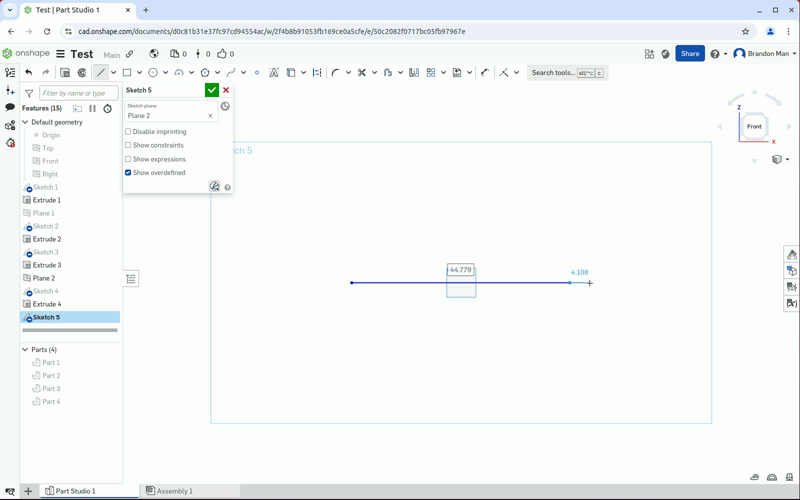
mouse_move(569, 260)
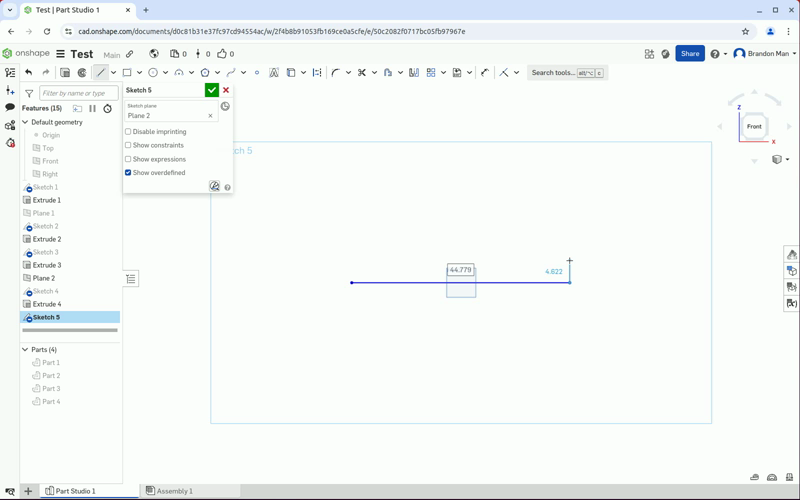
click(569, 260)
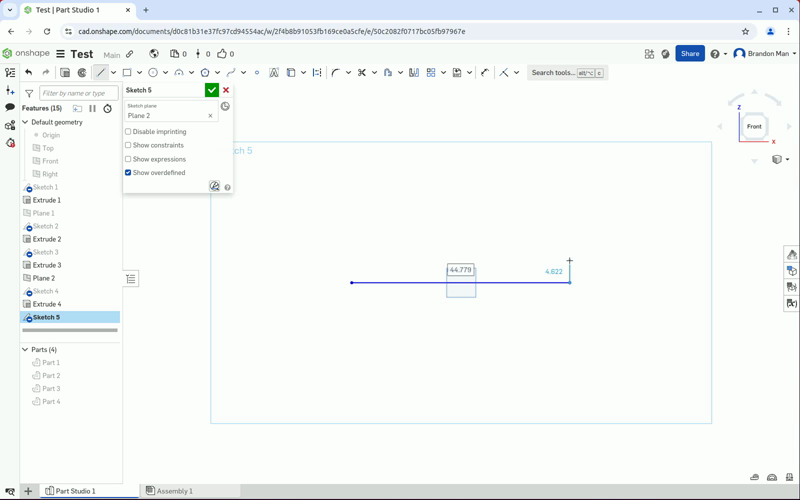
key_up(shift)
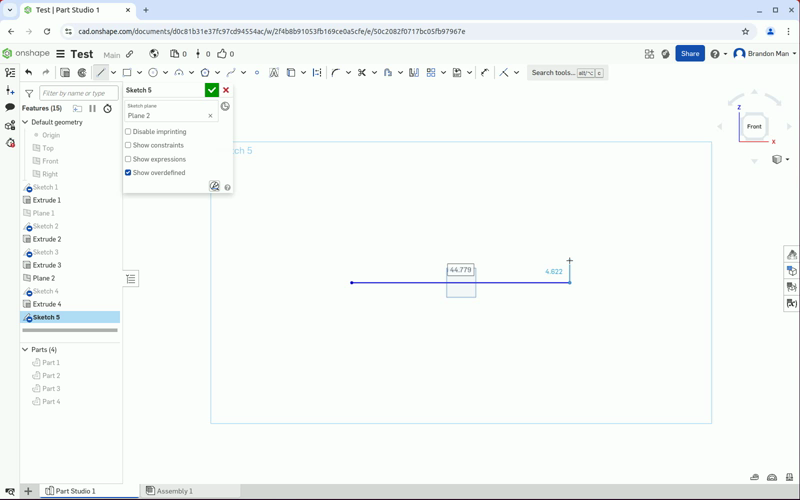
key_down(shift)
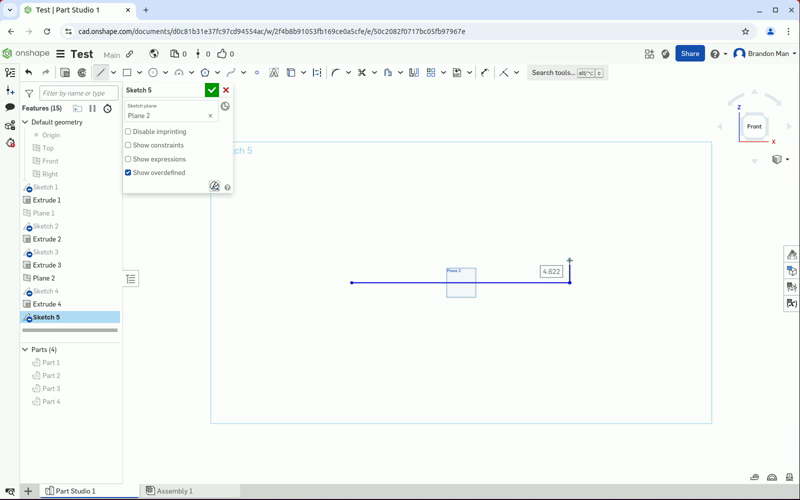
mouse_move(351, 260)
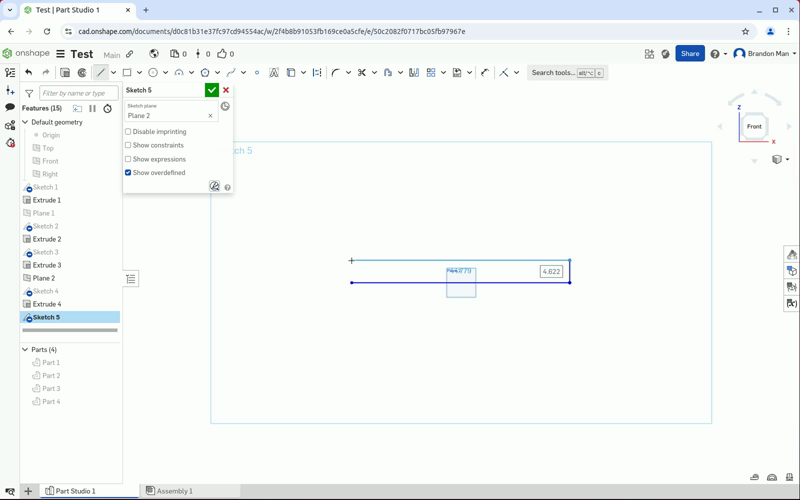
click(351, 260)
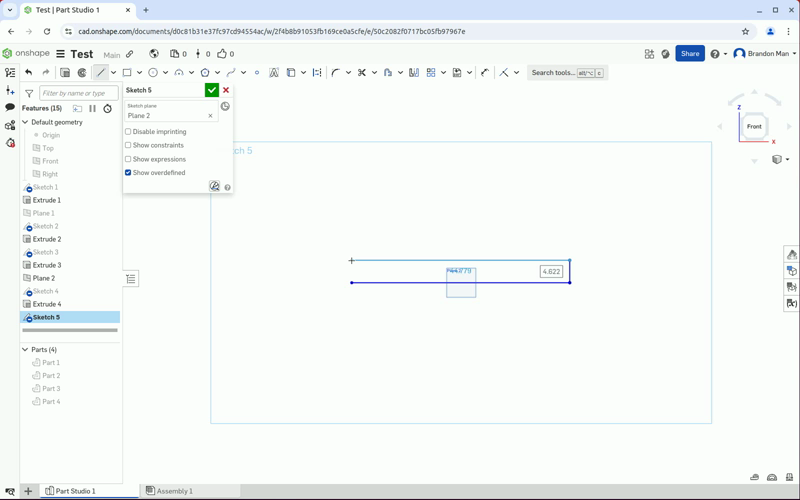
key_up(shift)
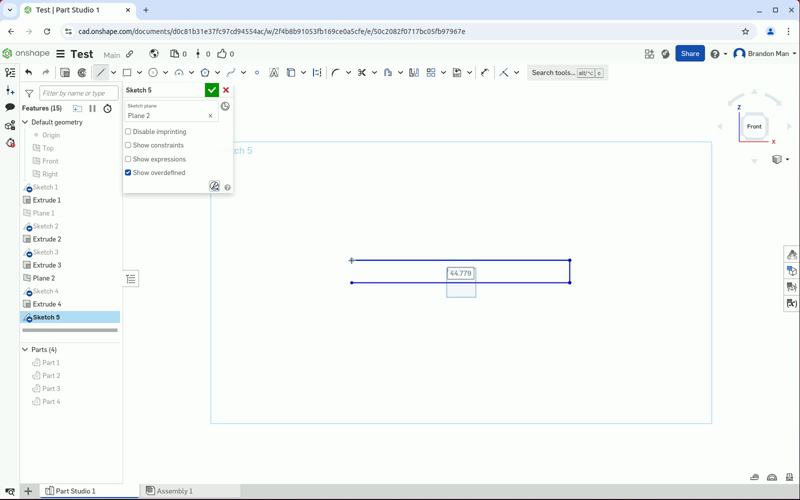
mouse_move(381, 260)
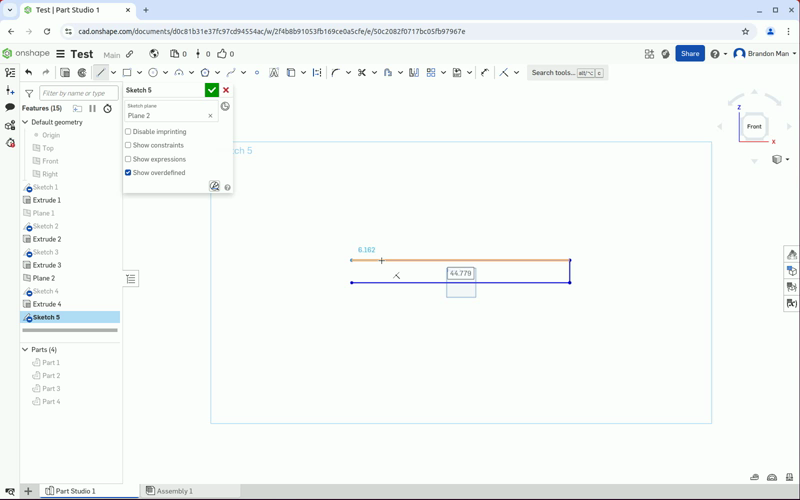
key_down(shift)
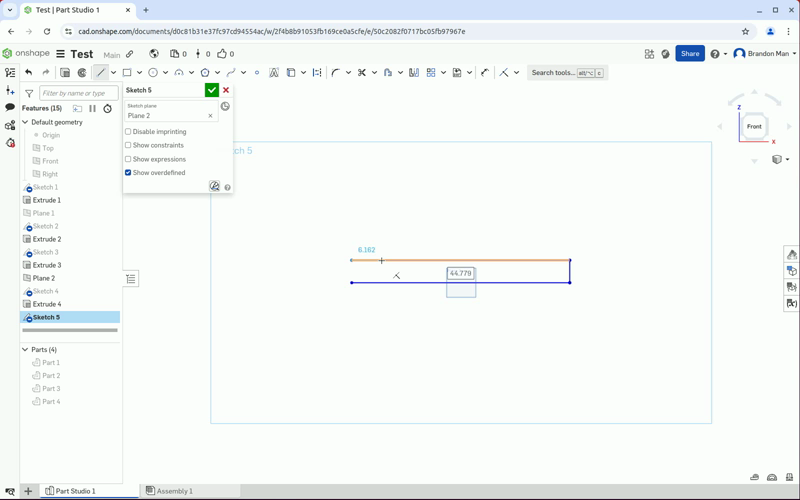
mouse_move(351, 282)
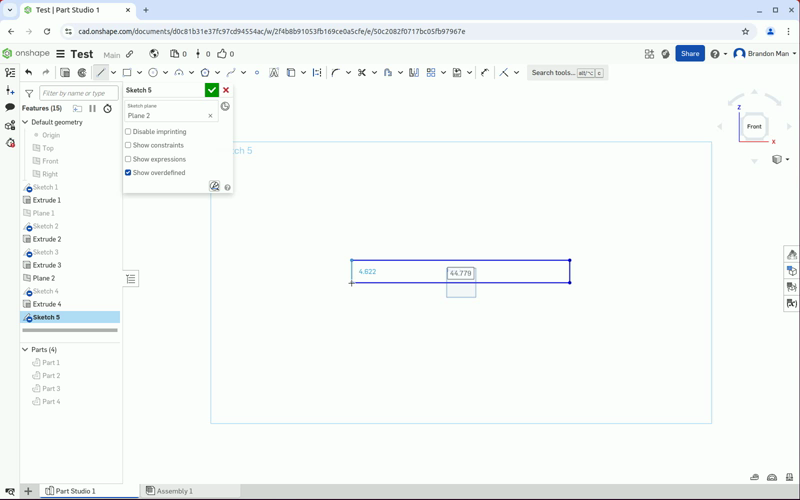
key_up(shift)
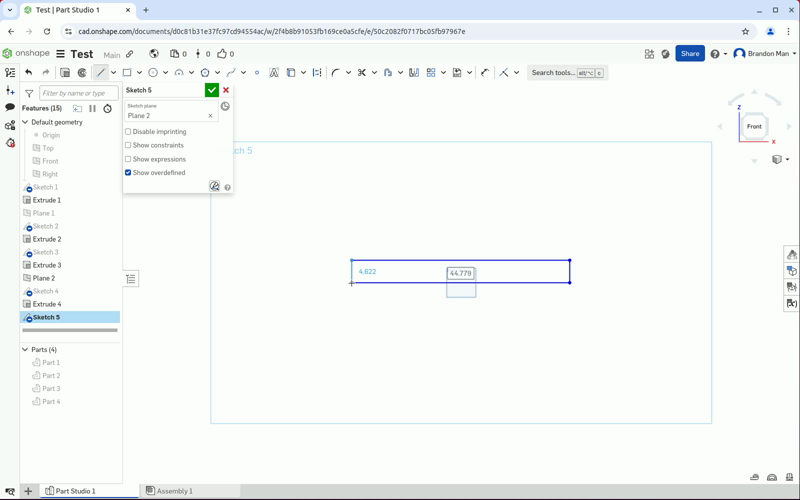
click(351, 282)
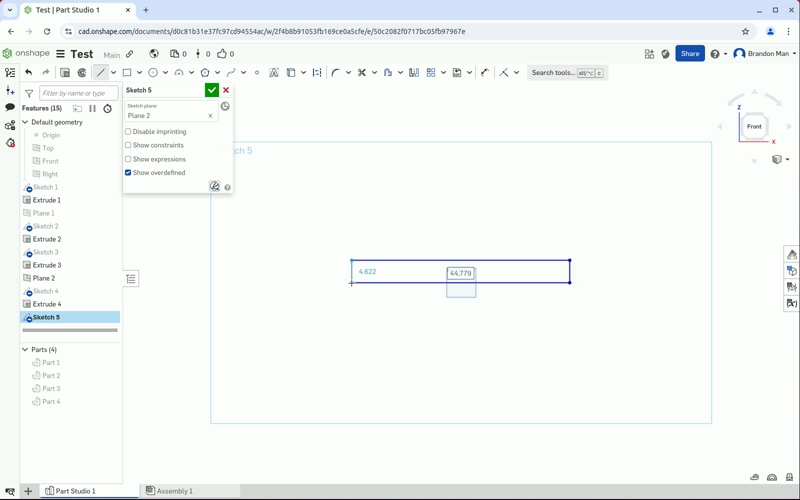
key(esc)
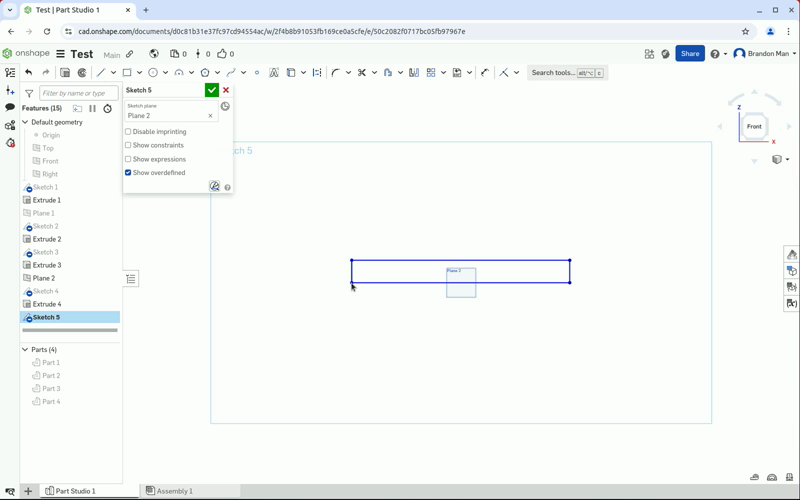
mouse_move(496, 275)
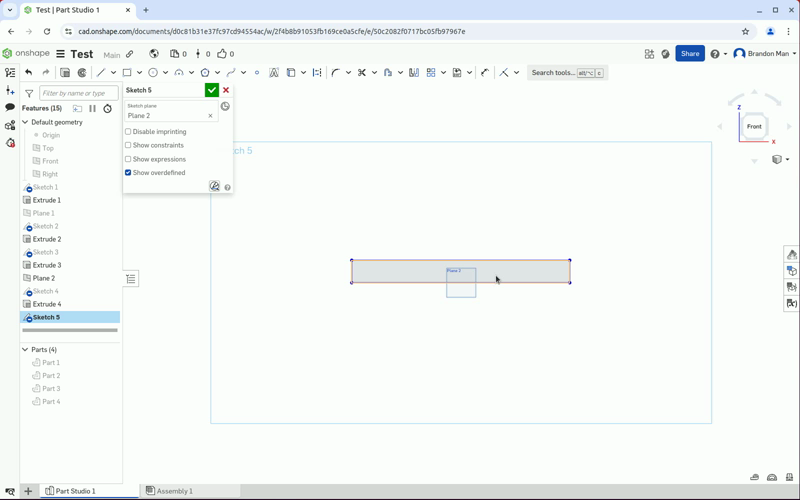
click(496, 275)
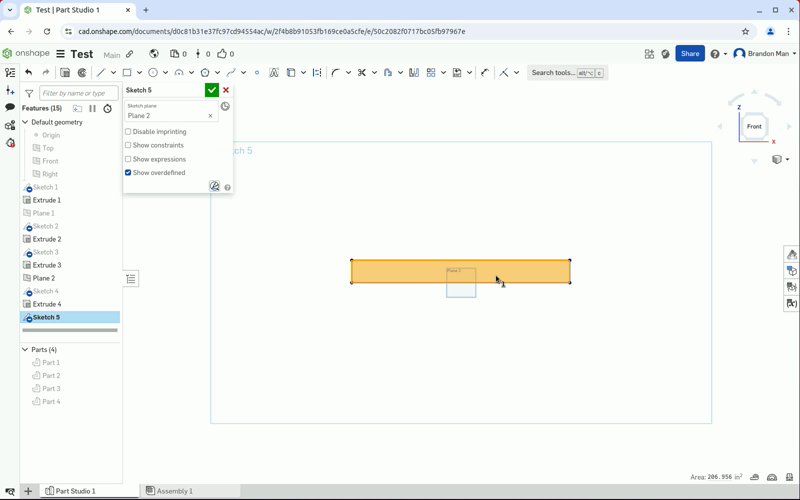
mouse_move(73, 352)
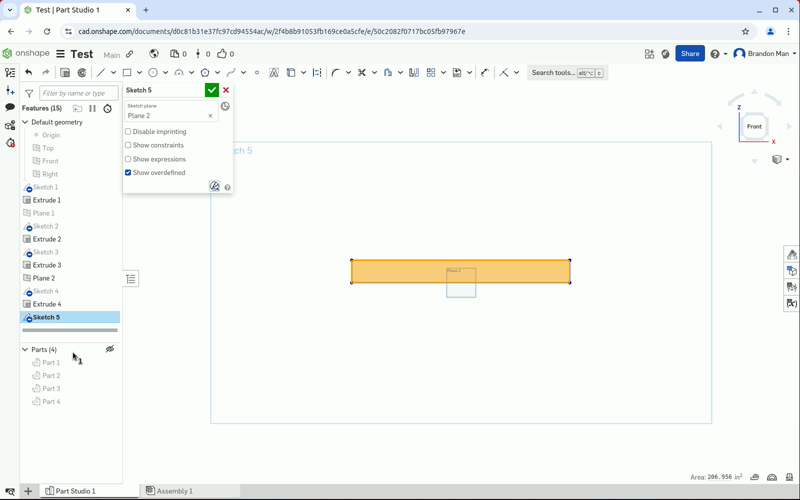
key(shift+y)
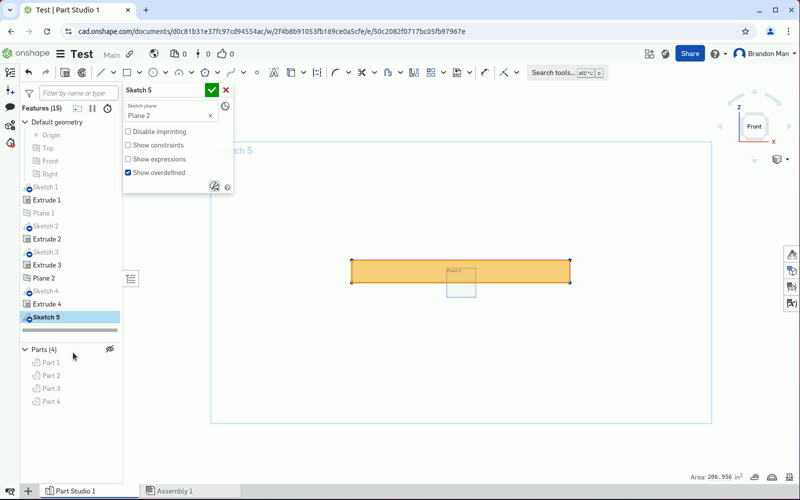
key(shift+e)
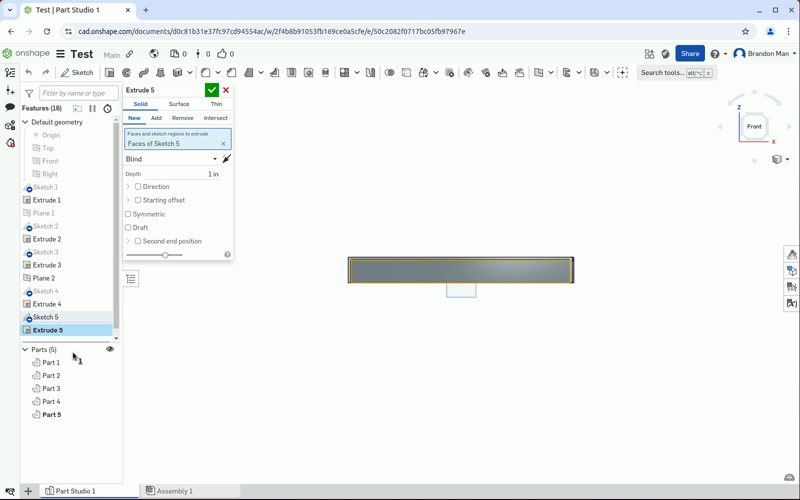
mouse_move(143, 106)
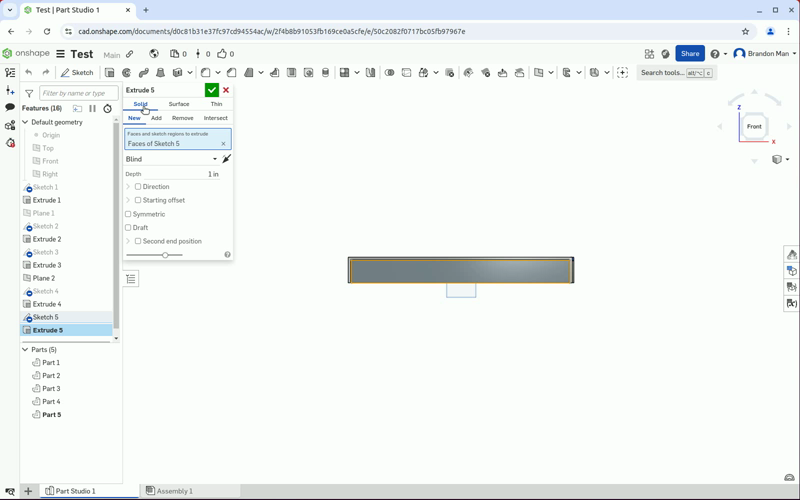
click(143, 106)
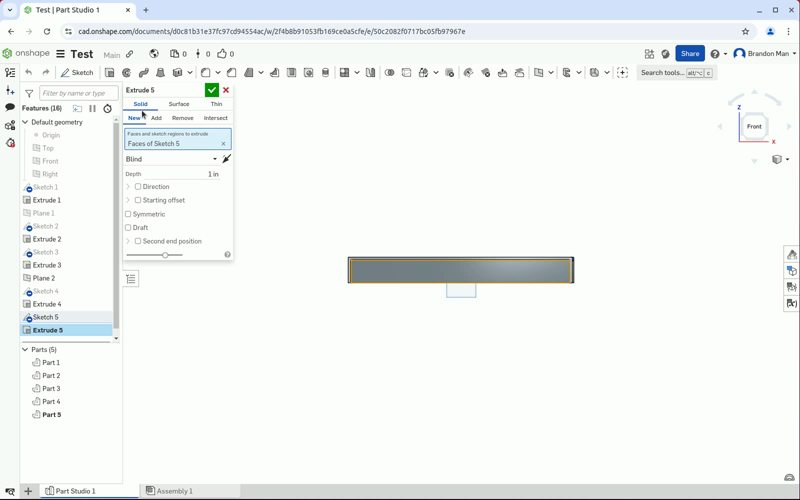
mouse_move(137, 120)
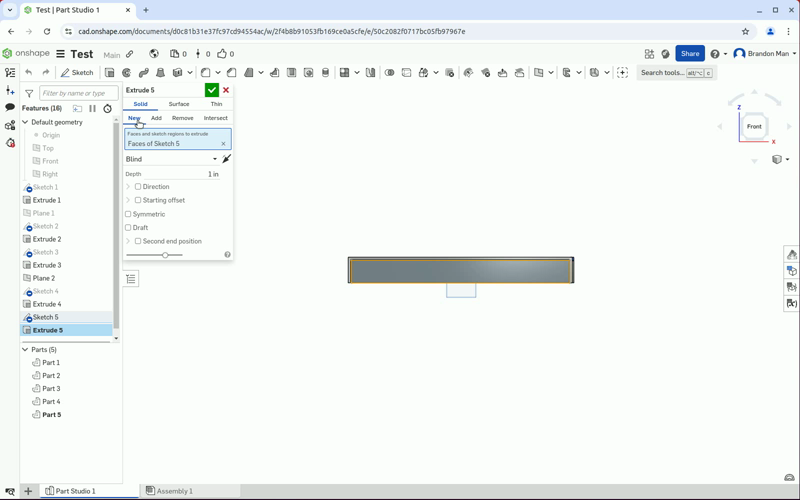
click(137, 120)
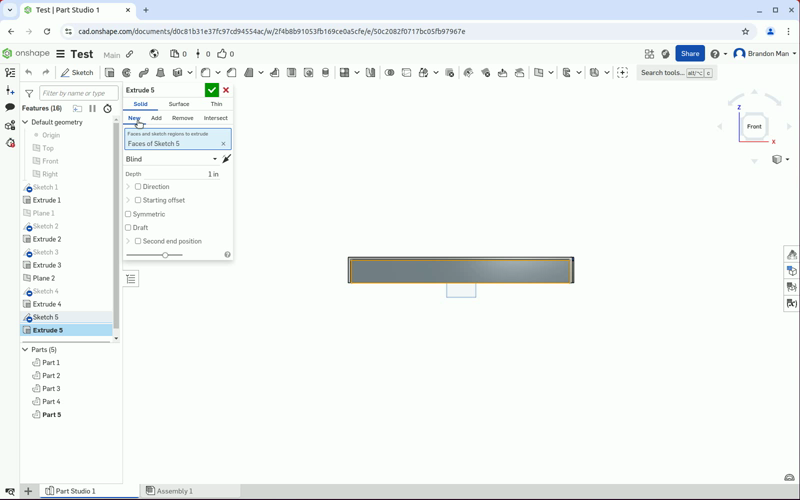
key(tab, 4)
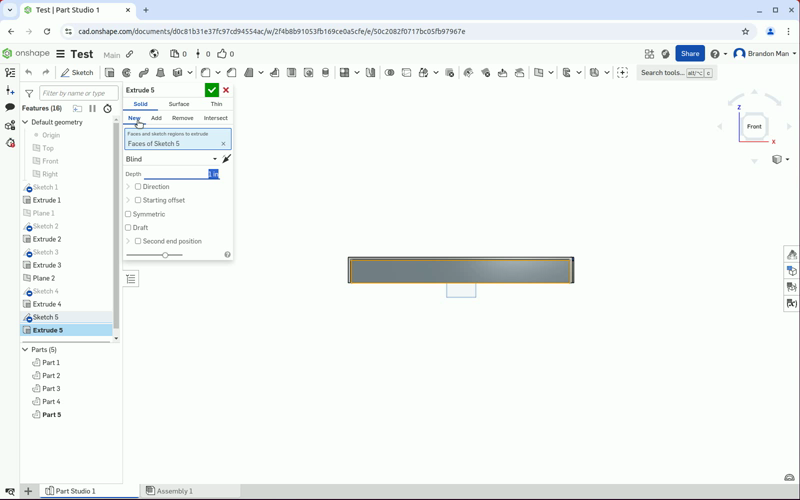
text(0.722)
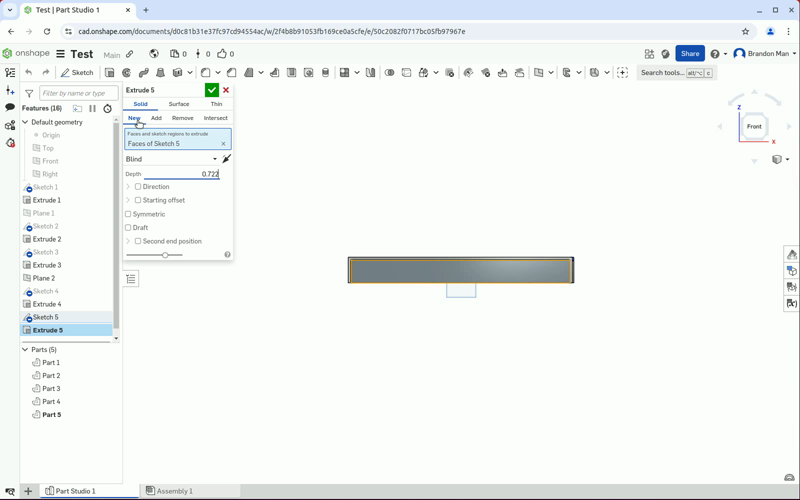
key(enter)
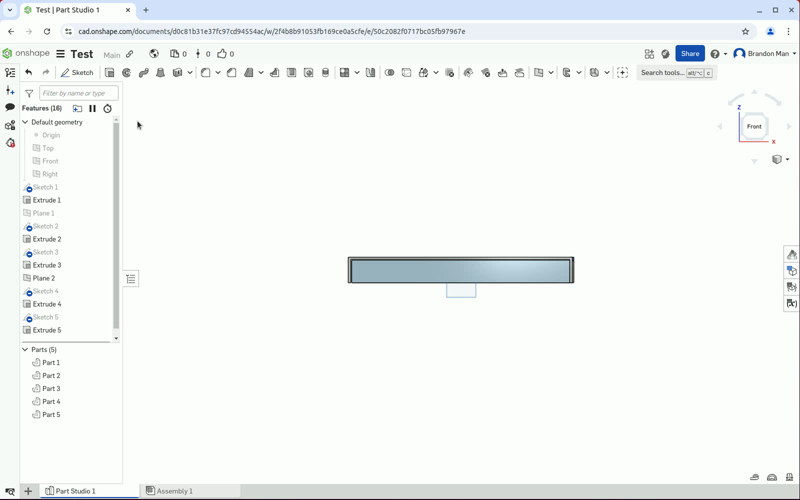
key(shift+h)
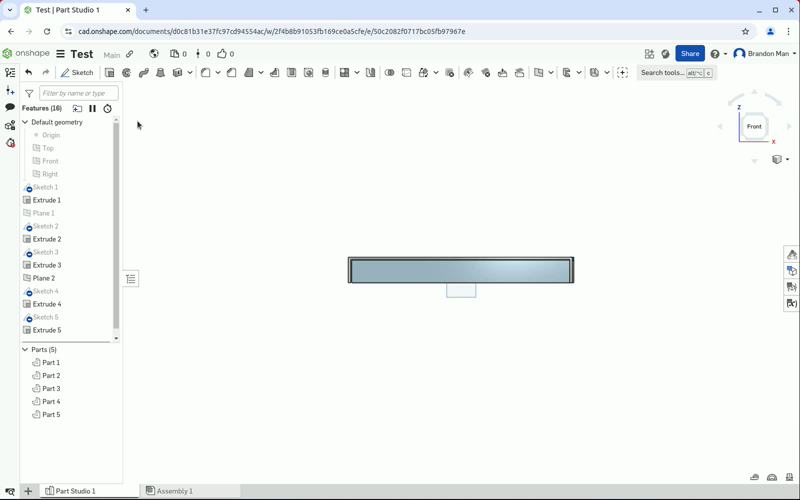
key(shift+h)
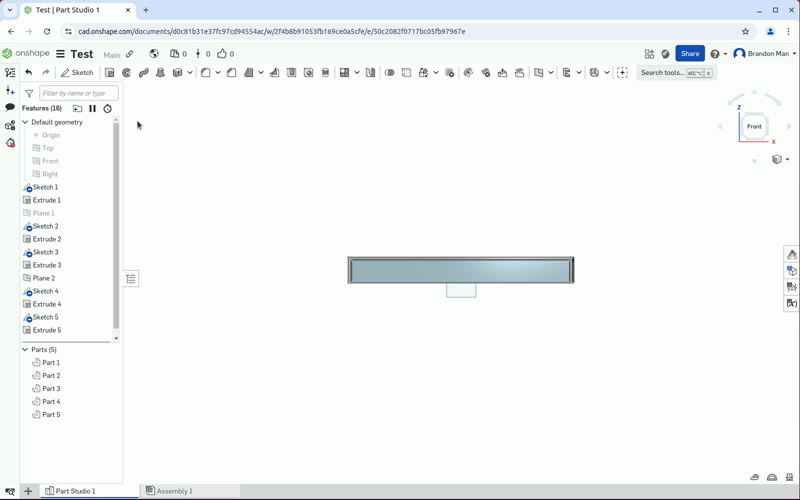
key(shift+7)
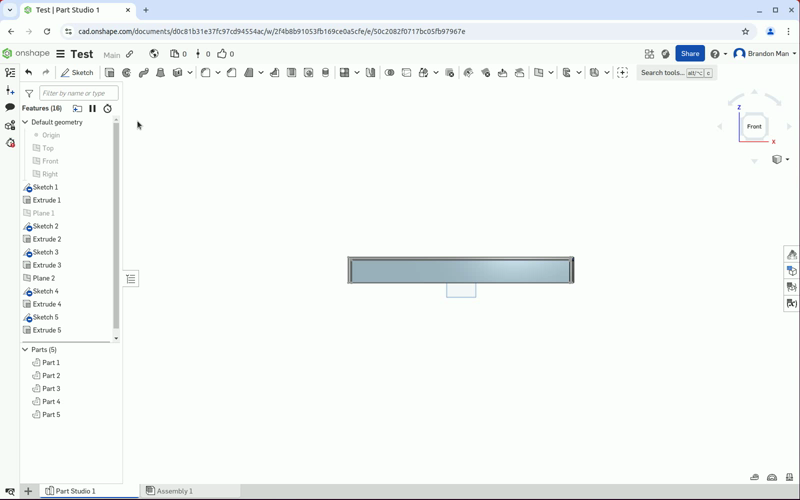
key(left, 2)
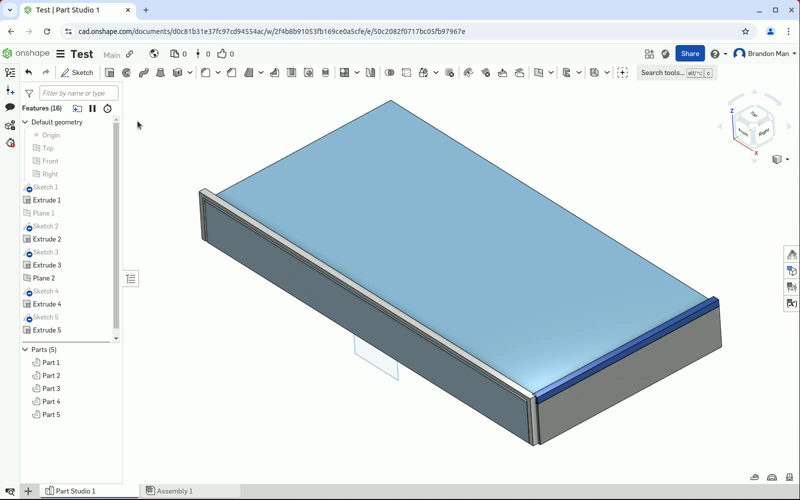
key(down, 2)
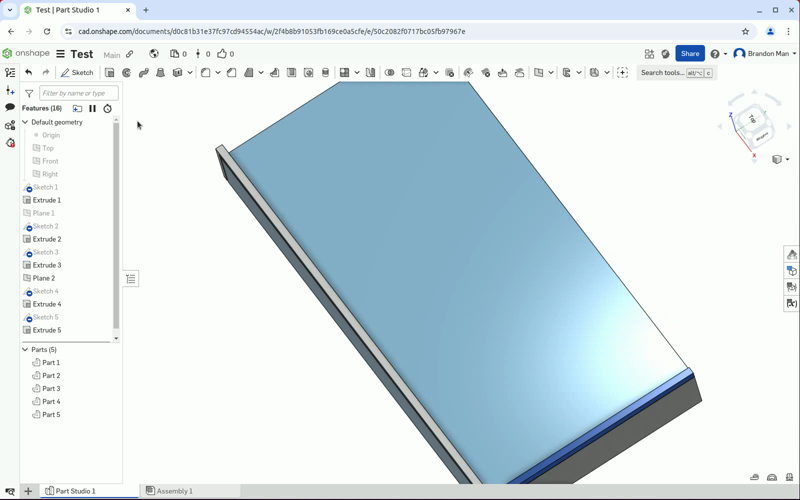
key(up, 2)
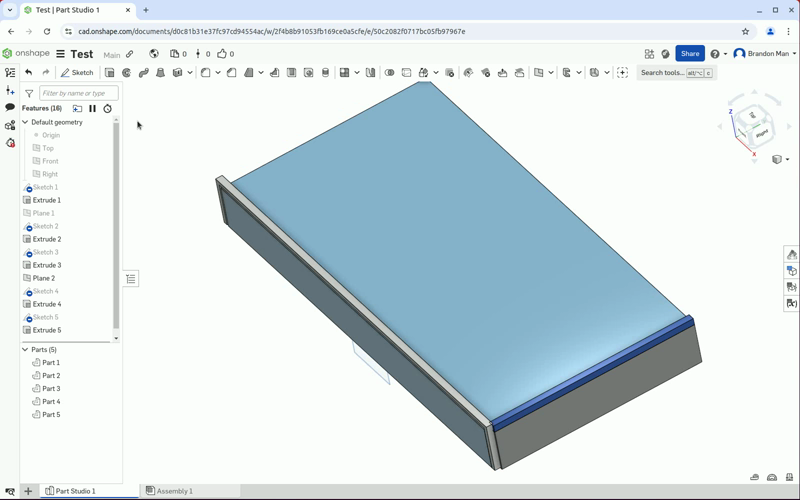
key(right, 2)
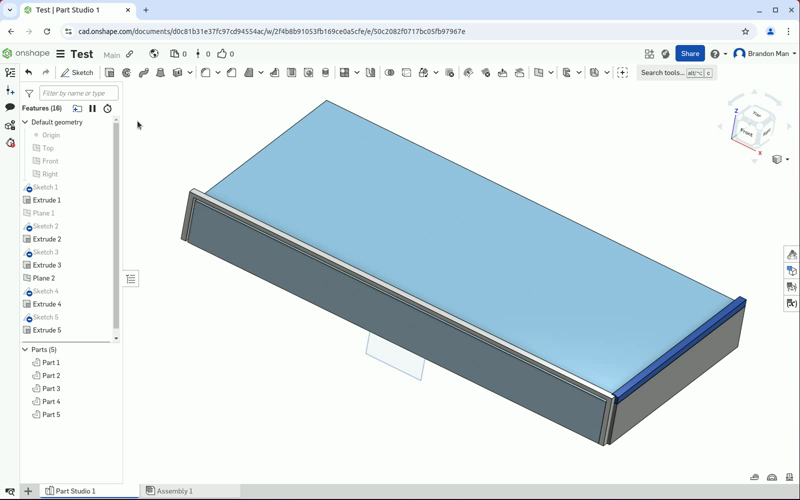
mouse_move(69, 189)
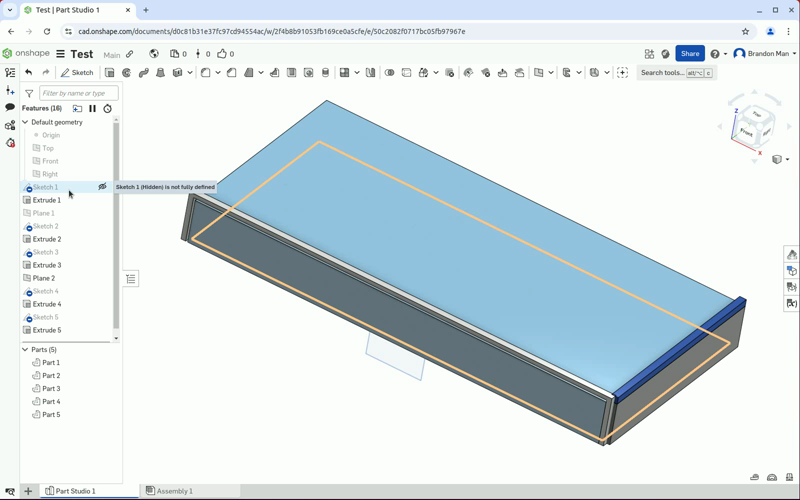
click(69, 189)